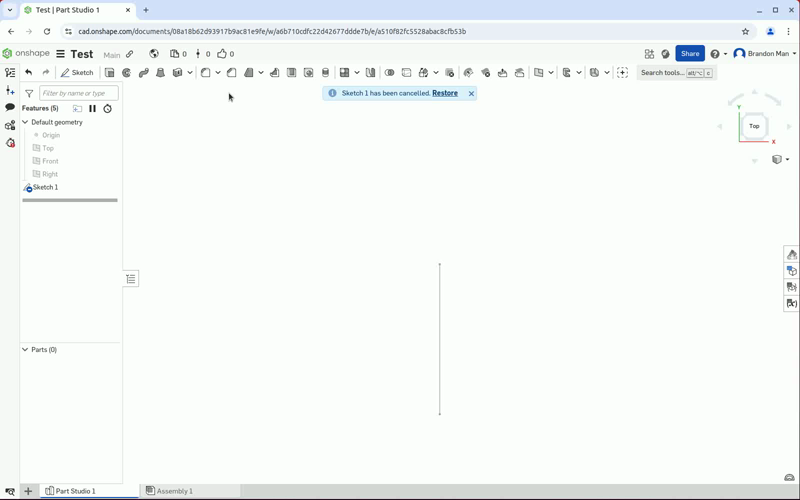
key(shift+h)
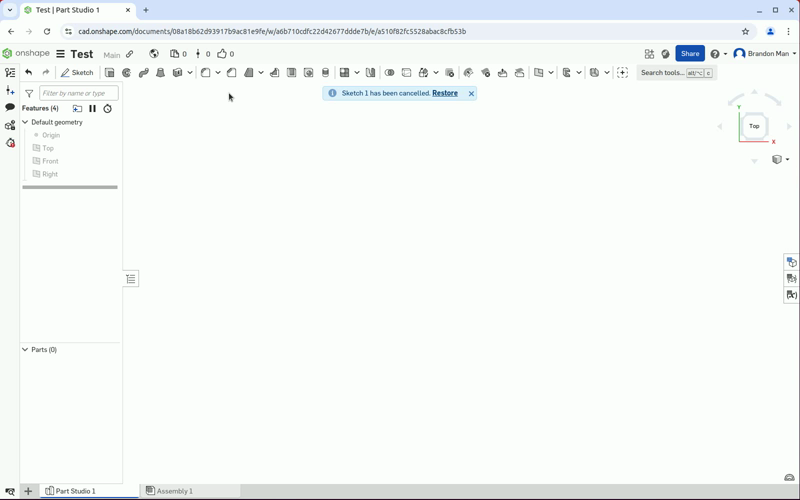
mouse_move(73, 352)
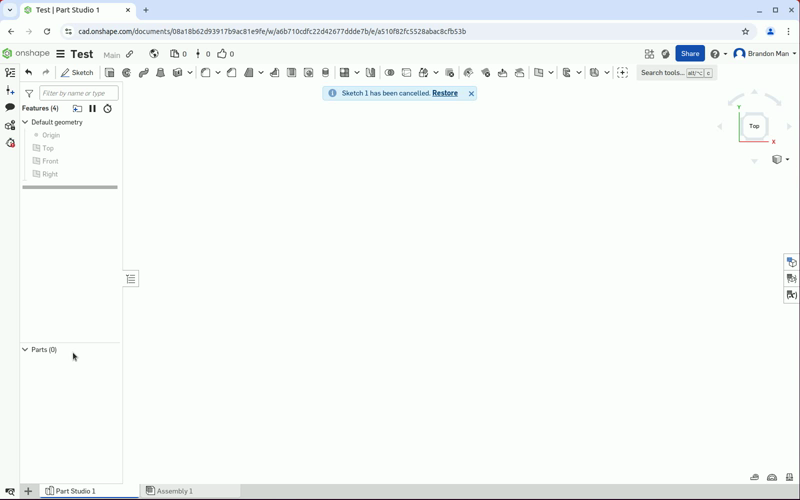
key(y)
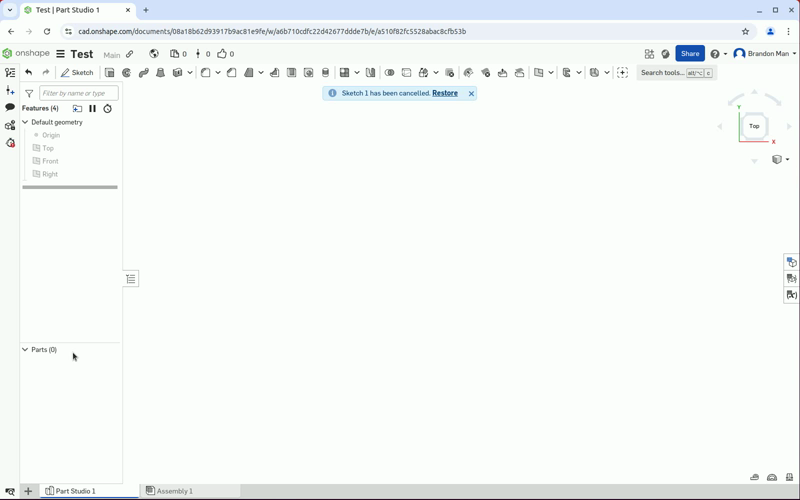
key(shift+p)
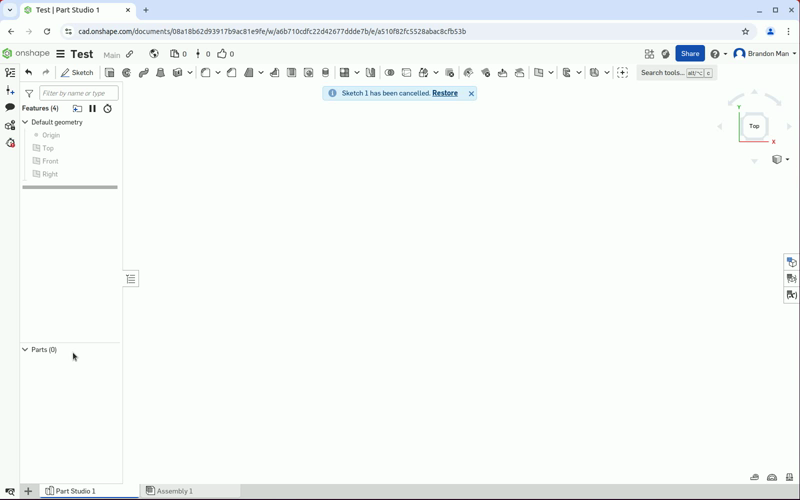
key(space)
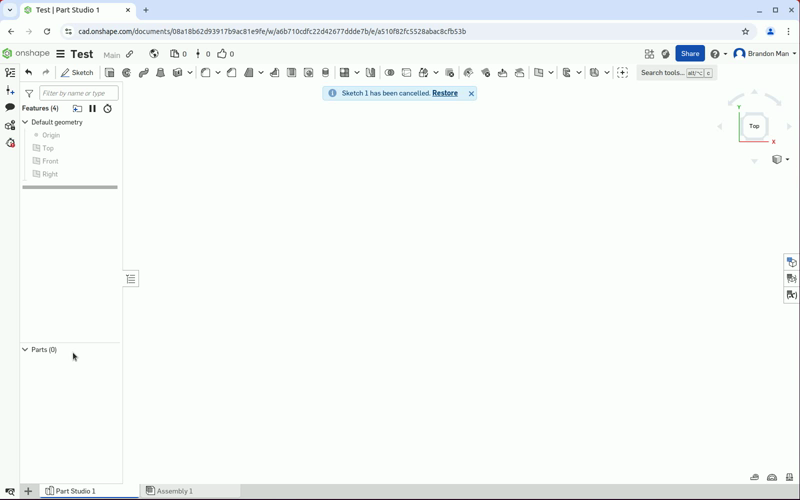
key_down(shift)
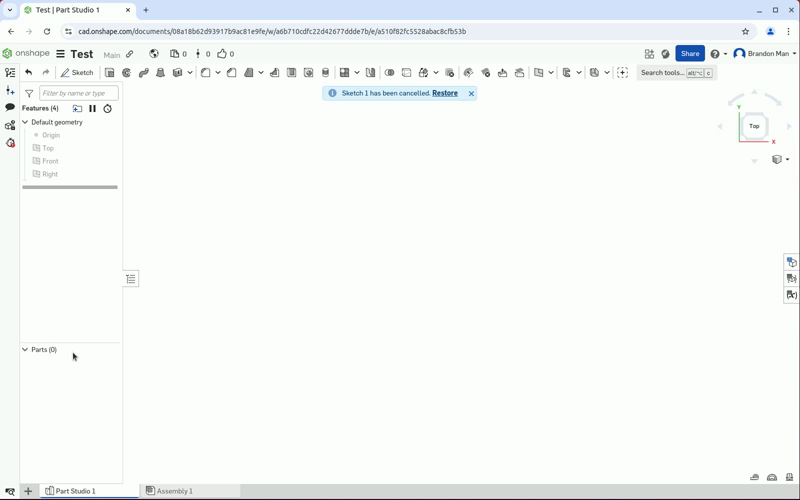
key(up)
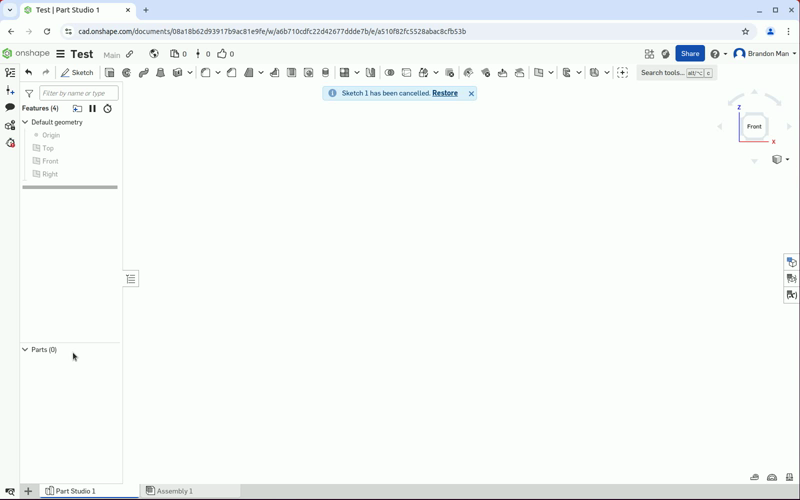
key_up(shift)
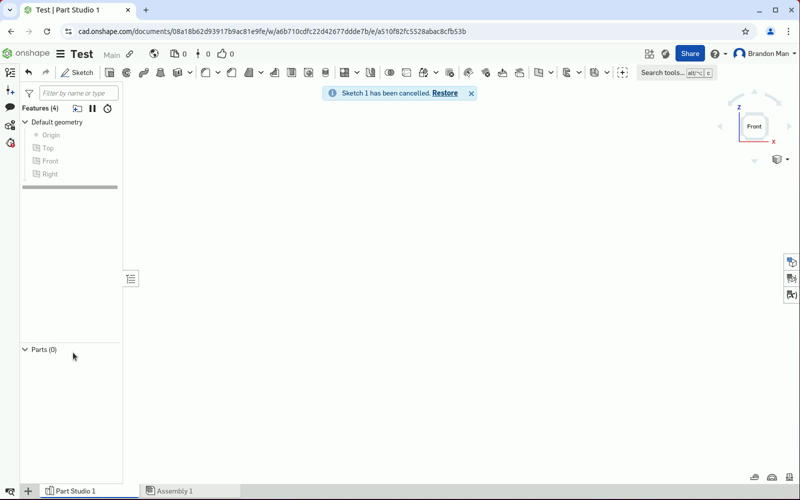
mouse_move(73, 352)
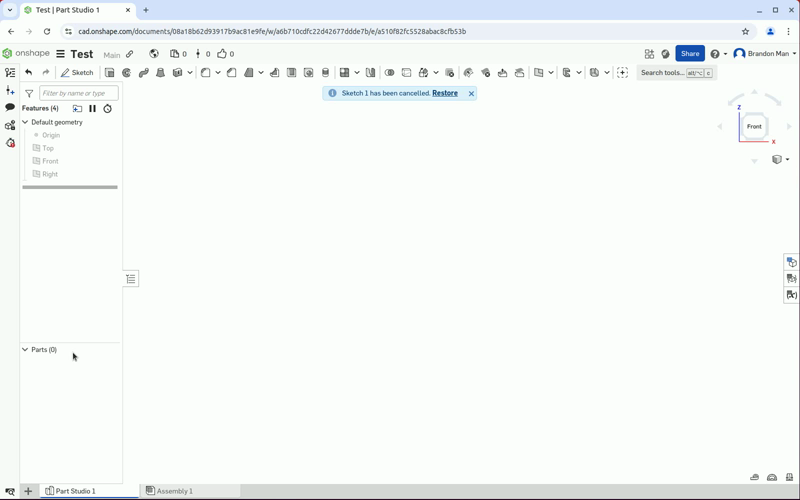
key(shift+y)
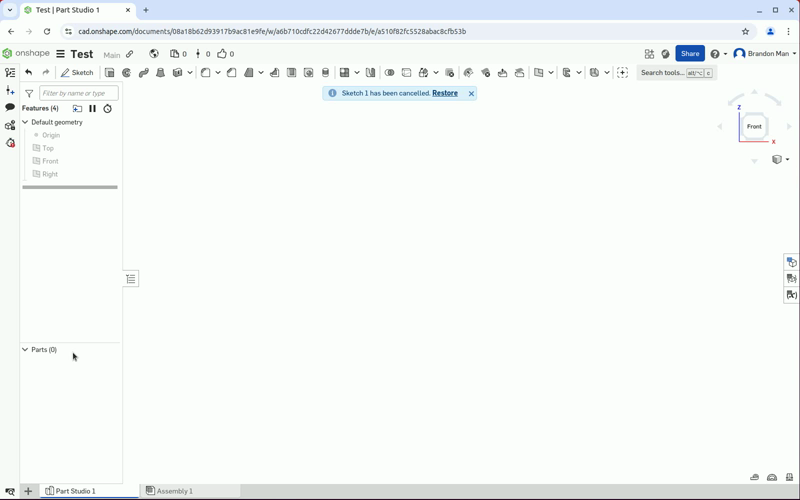
key(shift+s)
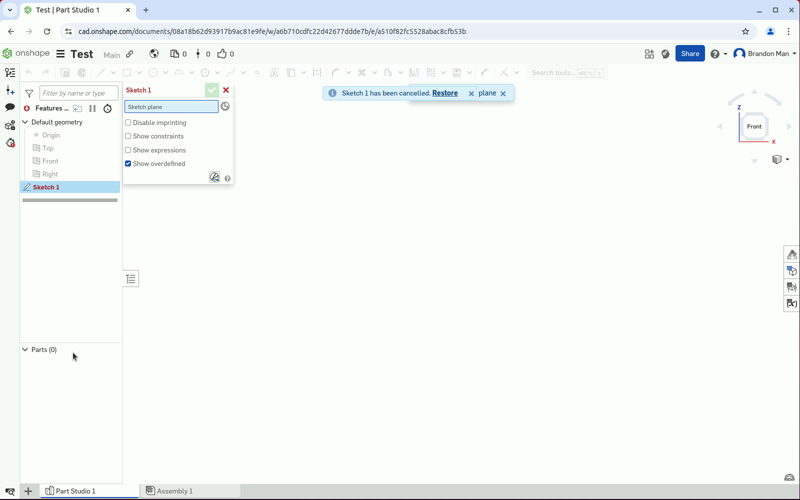
mouse_move(73, 163)
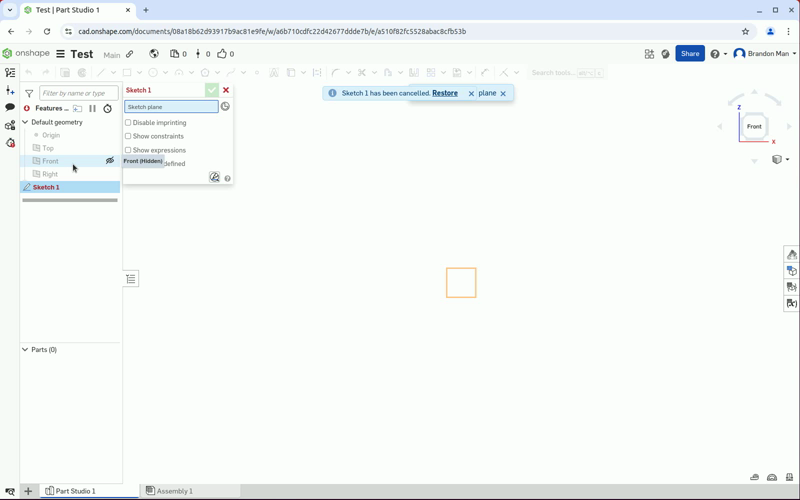
click(73, 163)
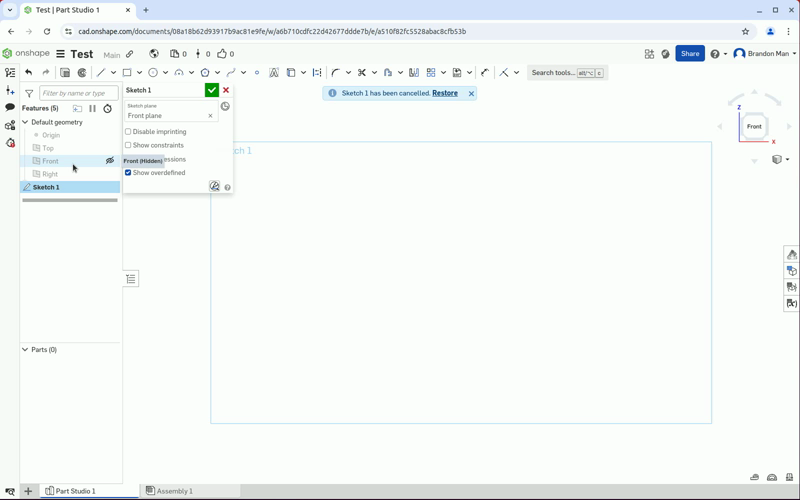
mouse_move(73, 352)
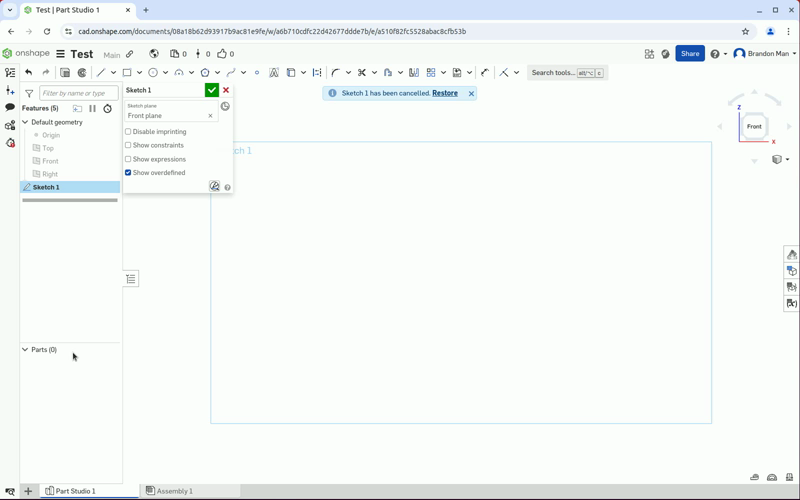
key(y)
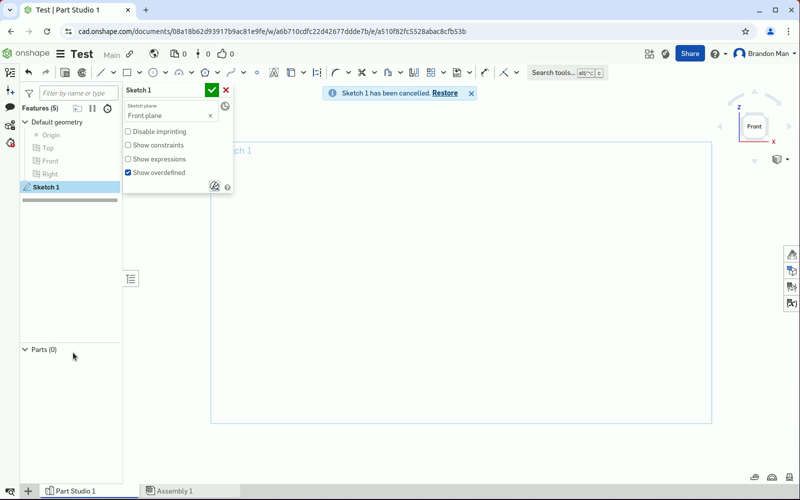
key(c)
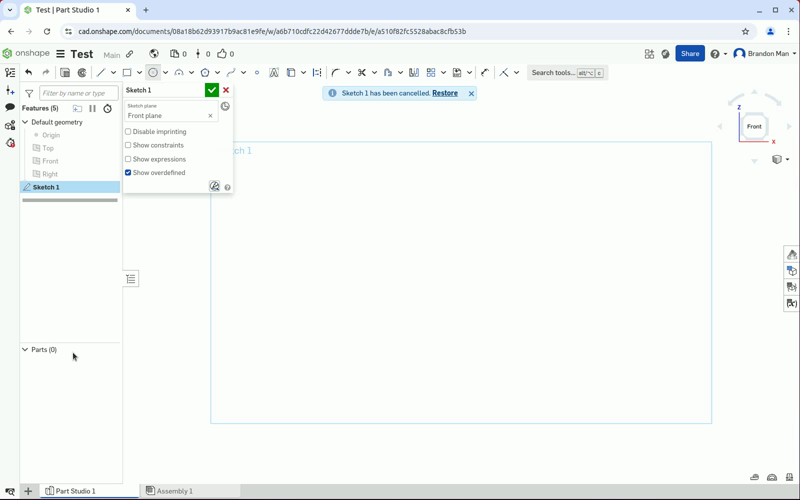
key_down(shift)
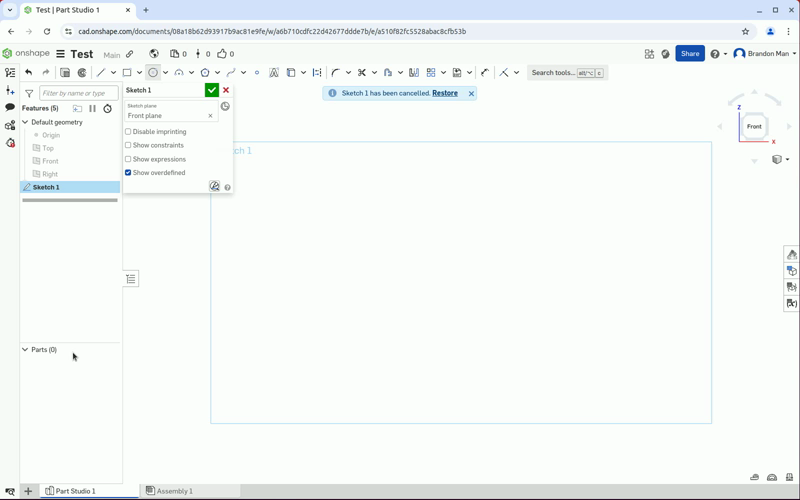
mouse_move(461, 282)
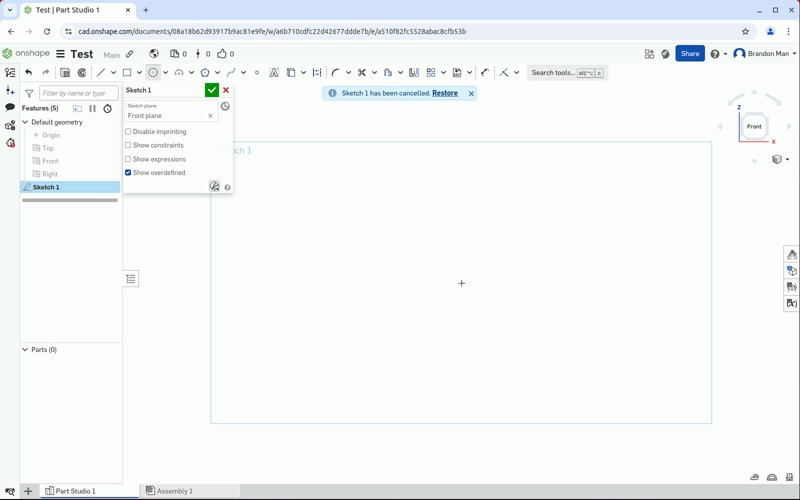
click(461, 282)
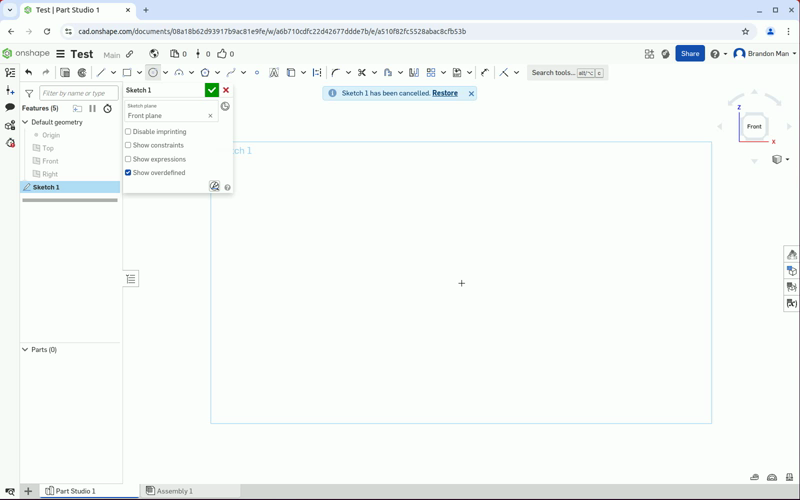
key_up(shift)
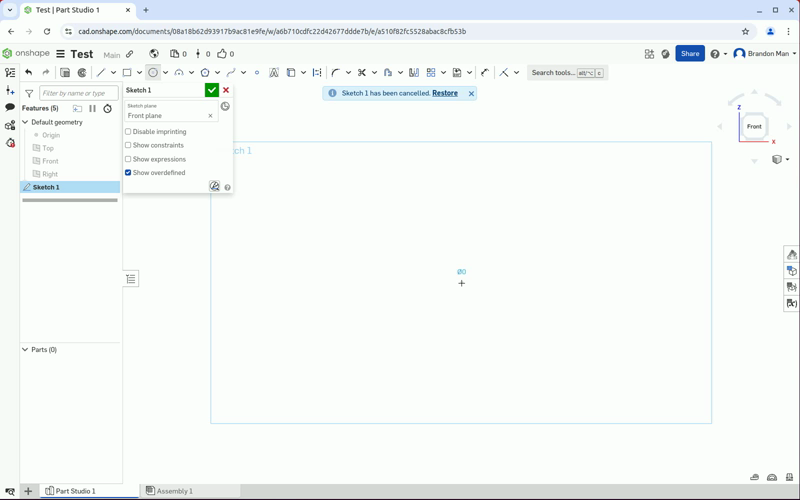
mouse_move(468, 282)
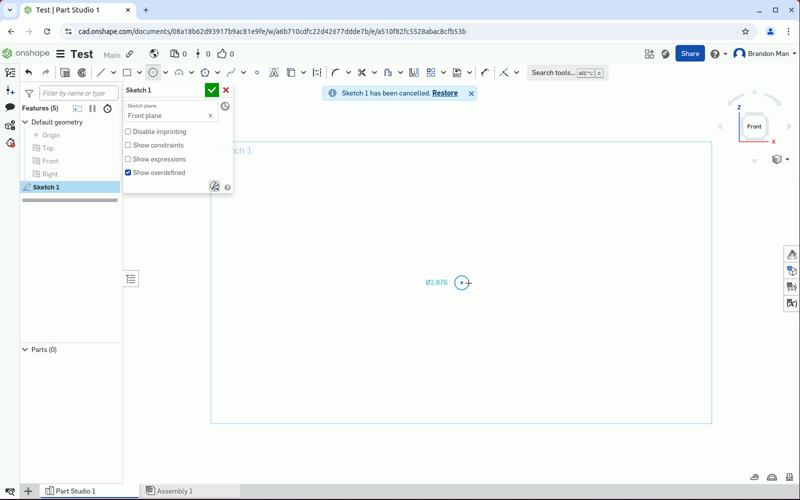
click(468, 282)
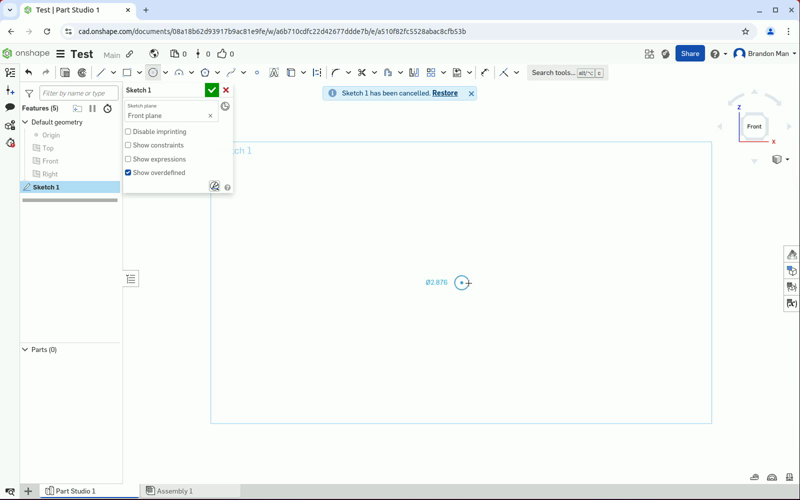
key(esc)
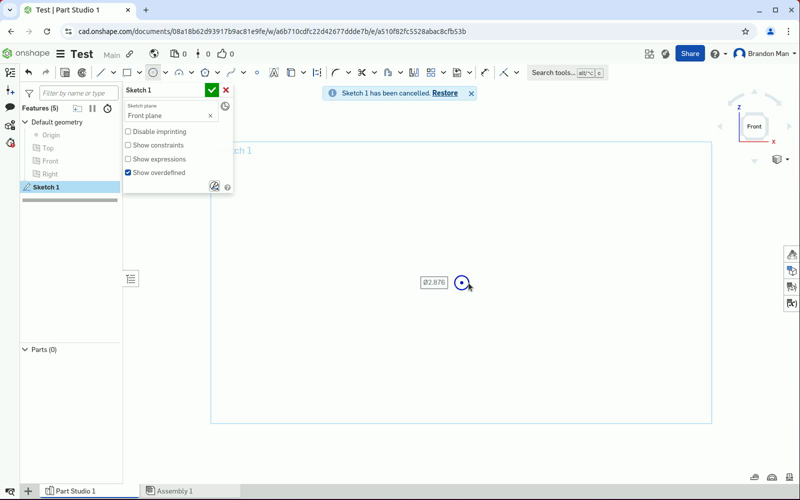
mouse_move(463, 289)
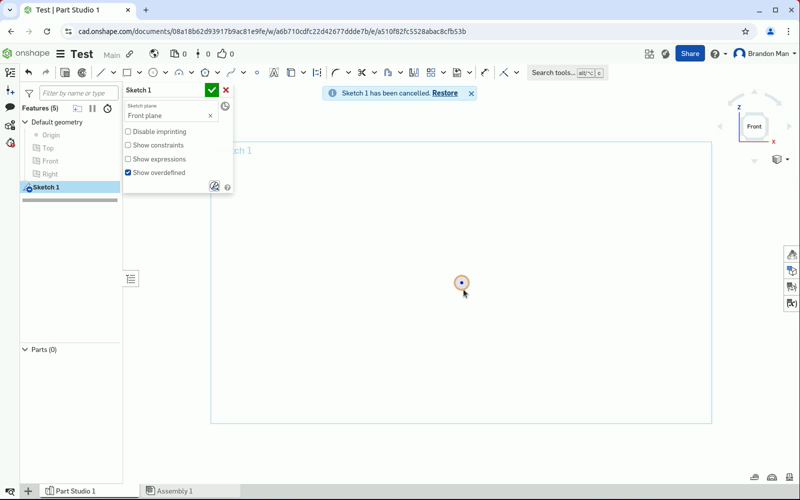
scroll(6)
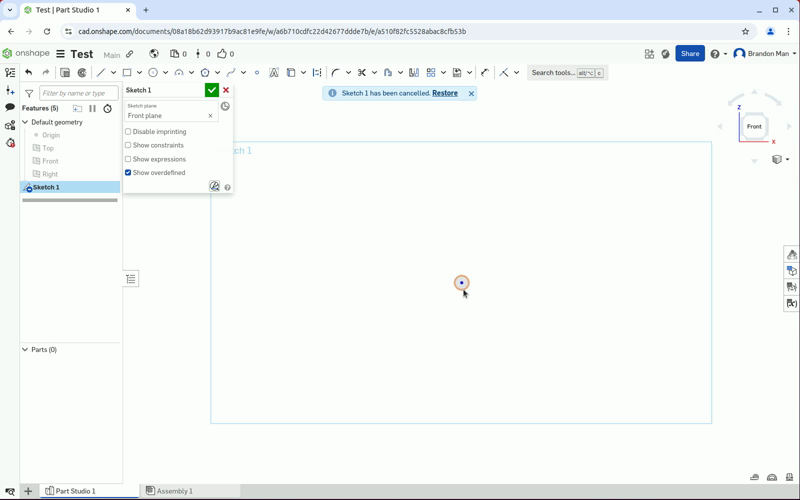
scroll(6)
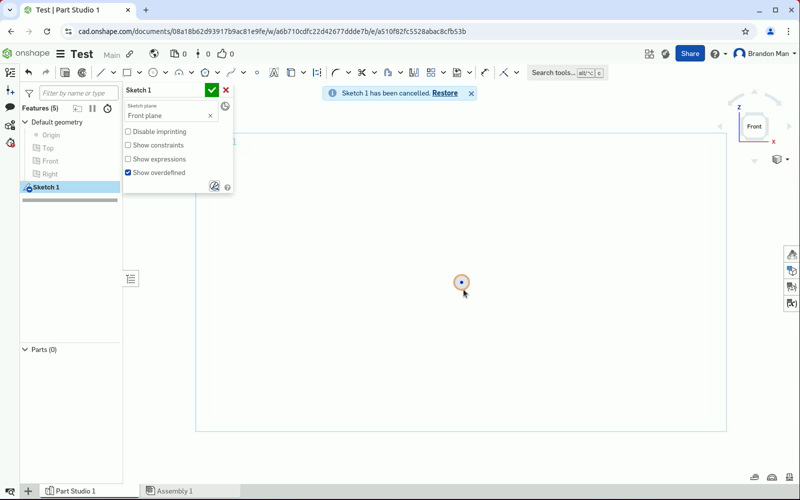
scroll(6)
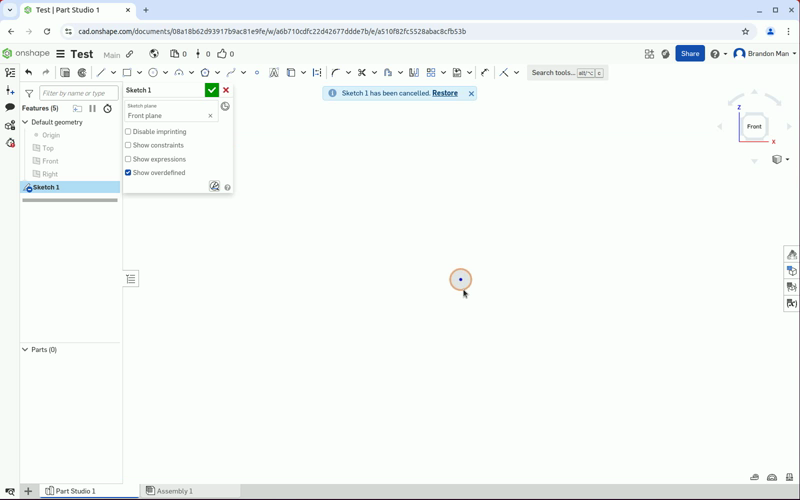
scroll(6)
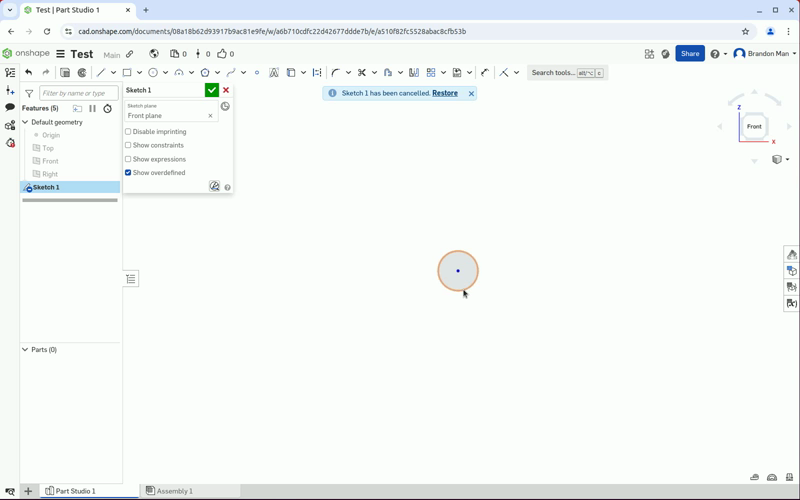
scroll(6)
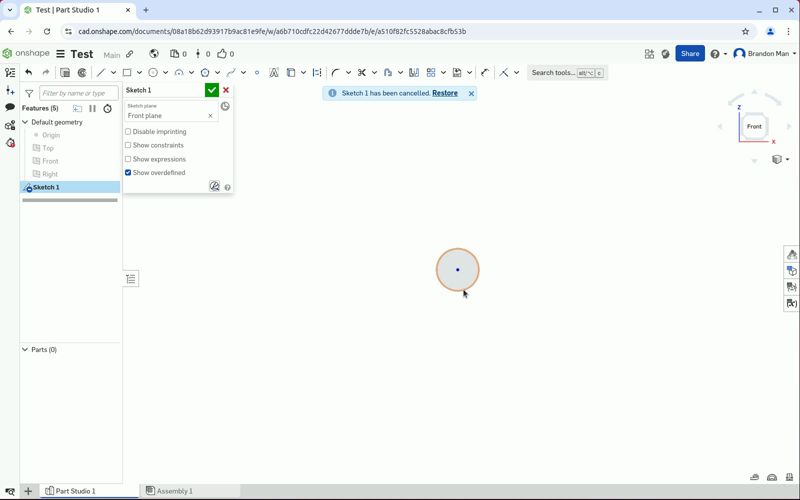
scroll(6)
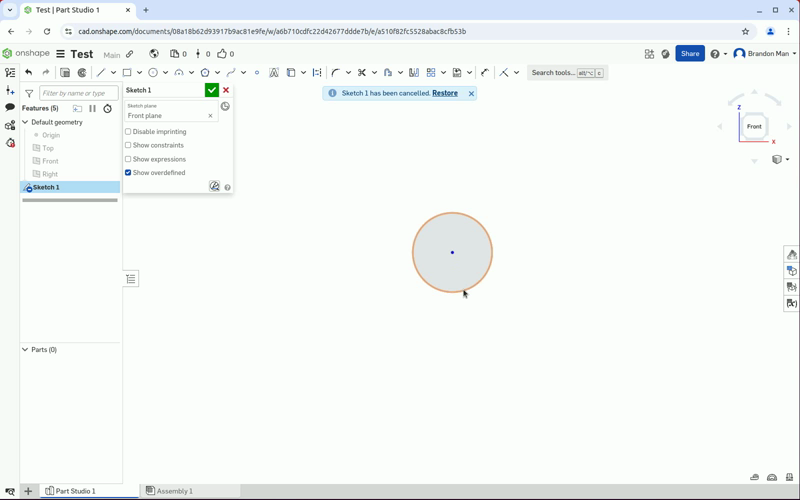
scroll(6)
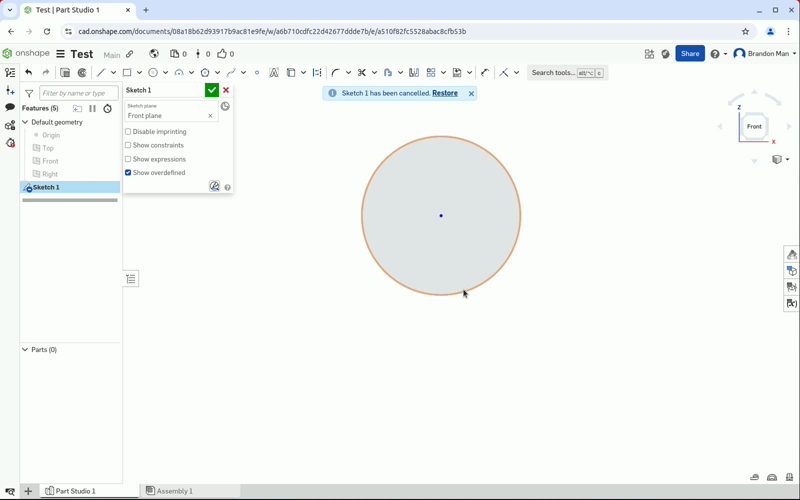
click(463, 289)
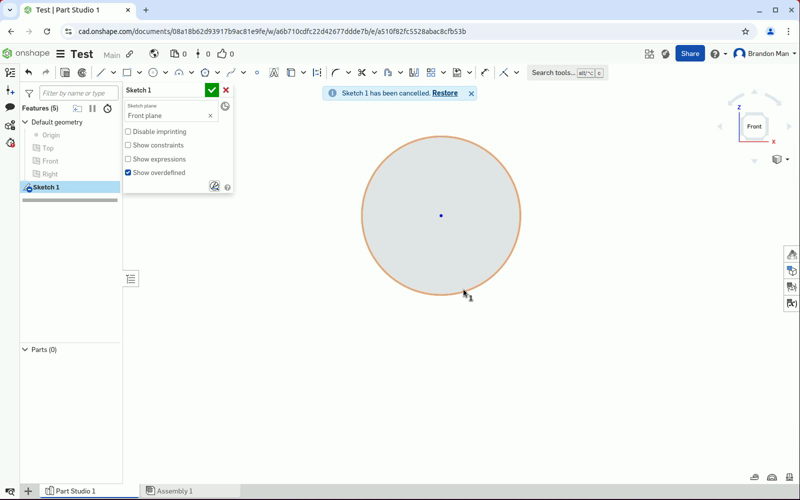
scroll(-6)
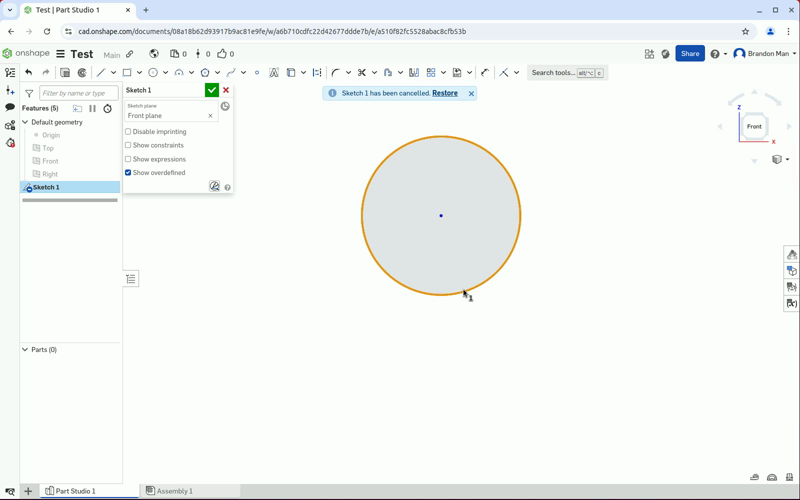
scroll(-6)
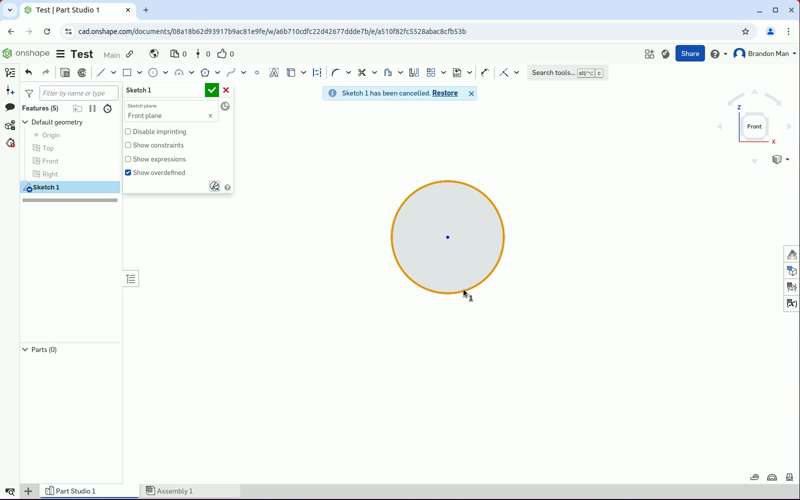
scroll(-6)
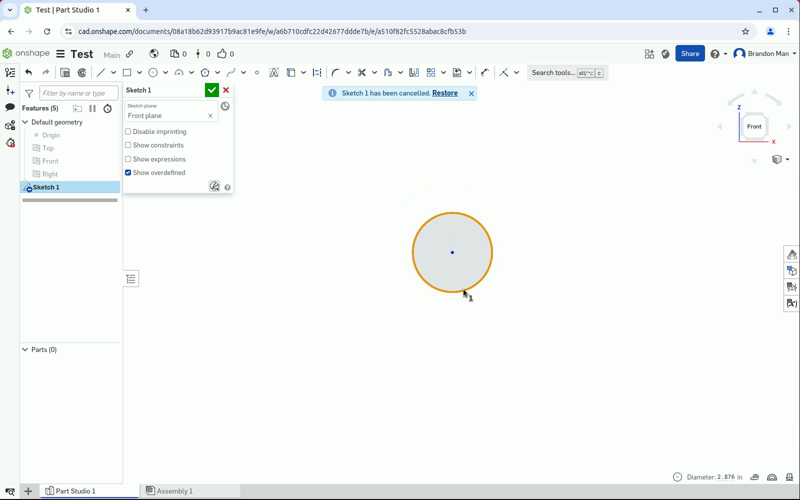
scroll(-6)
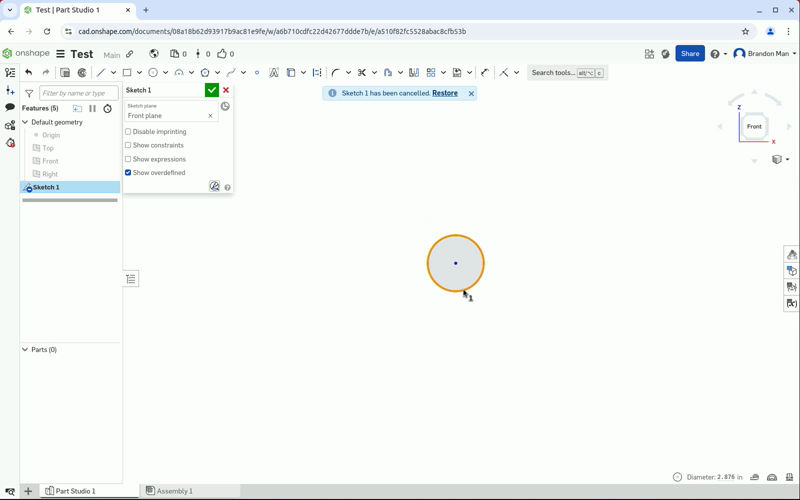
scroll(-6)
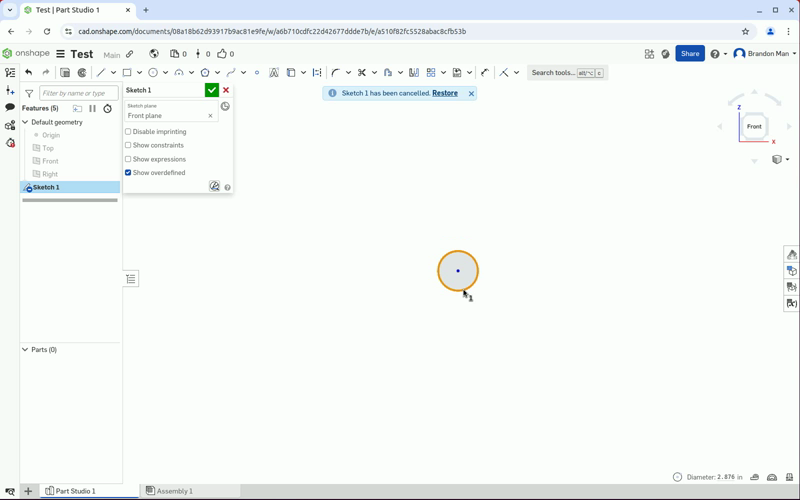
scroll(-6)
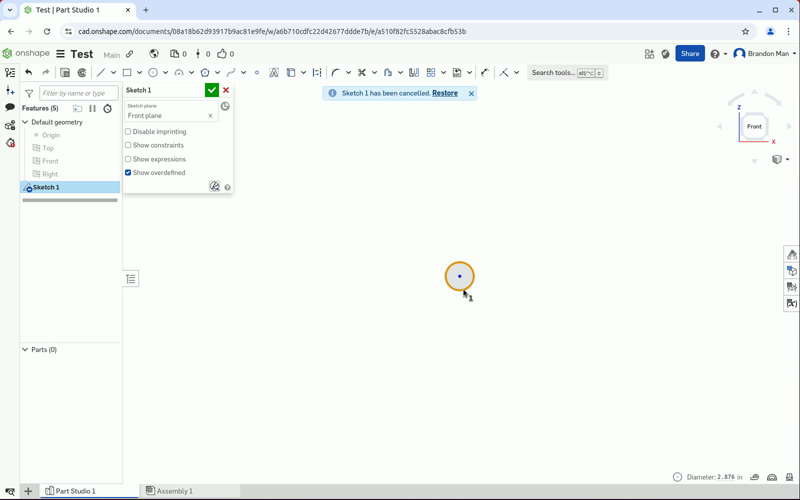
scroll(-6)
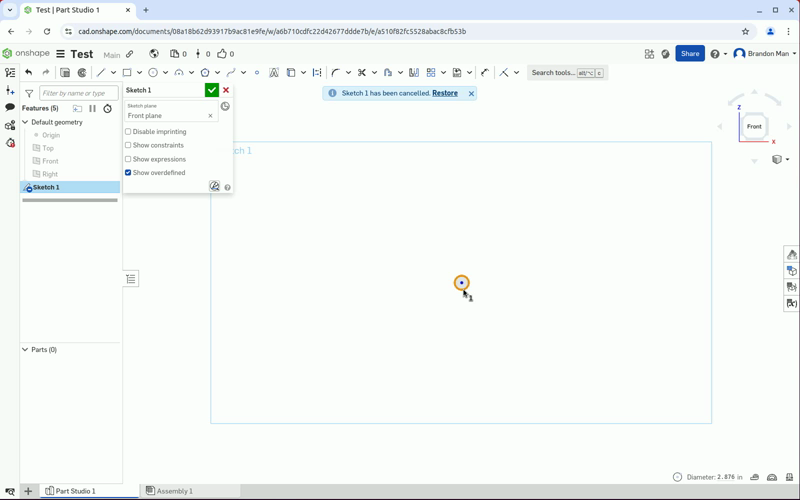
mouse_move(73, 352)
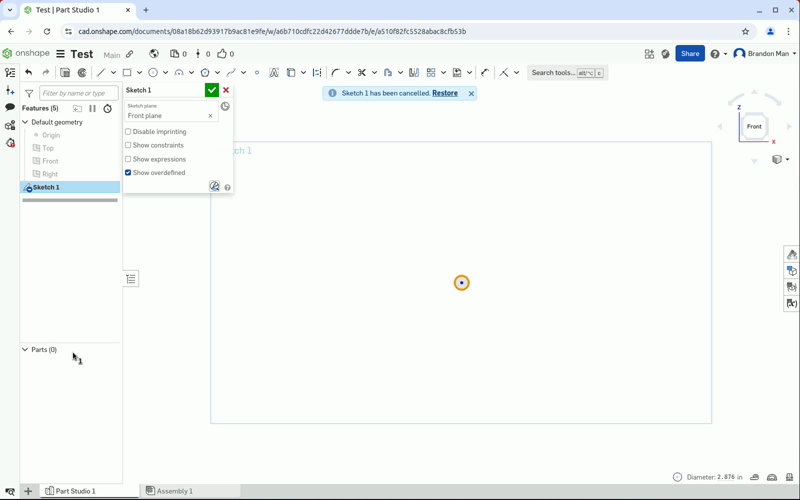
key(shift+y)
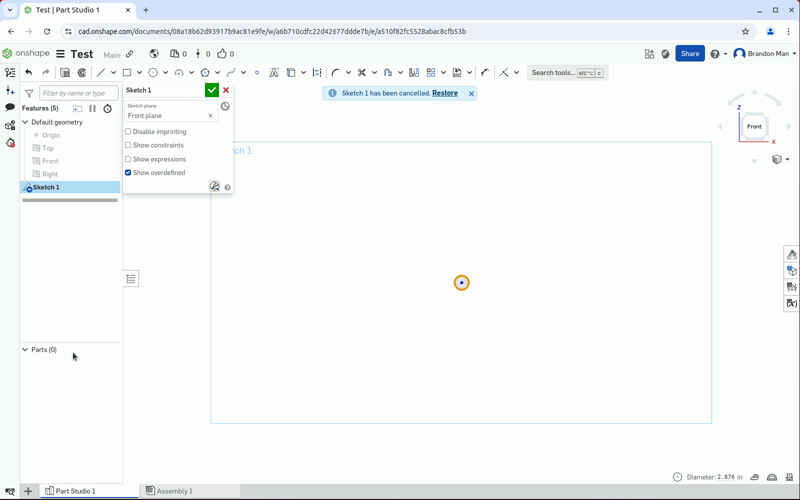
key(shift+e)
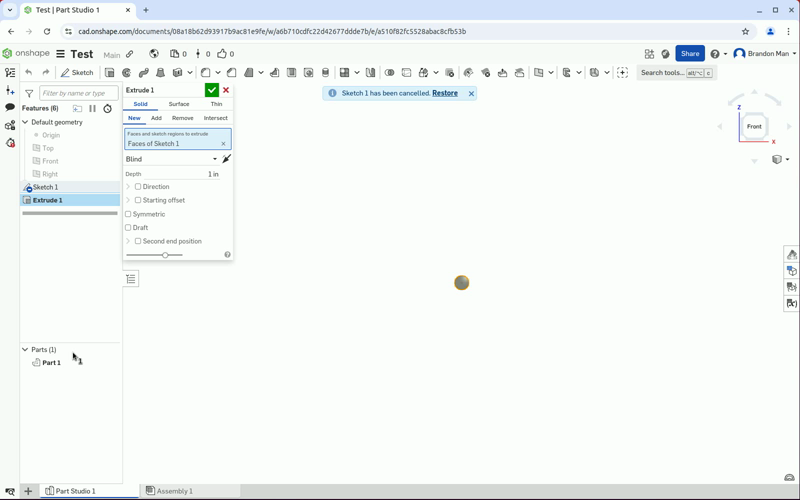
mouse_move(143, 106)
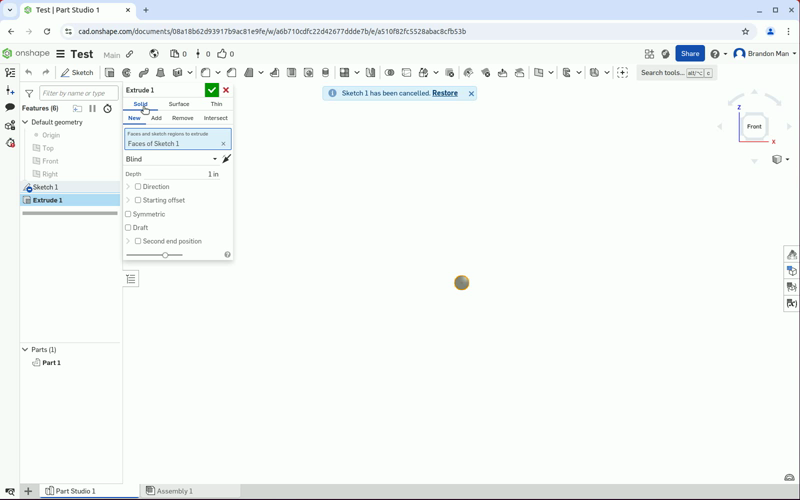
click(143, 106)
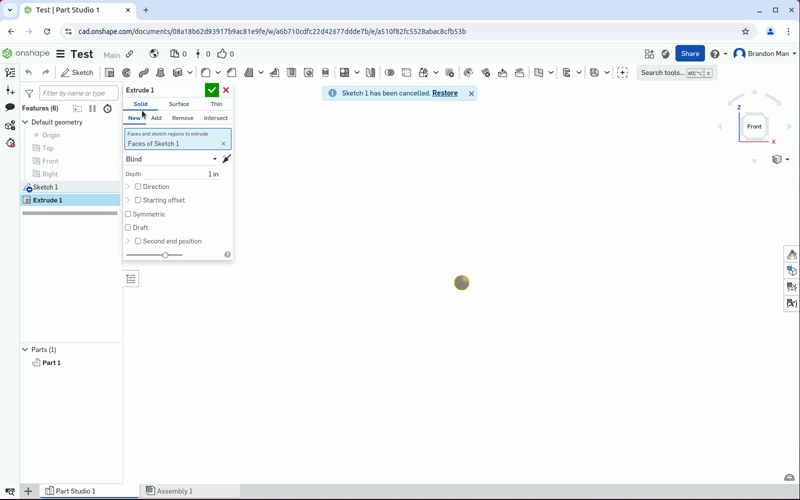
mouse_move(137, 120)
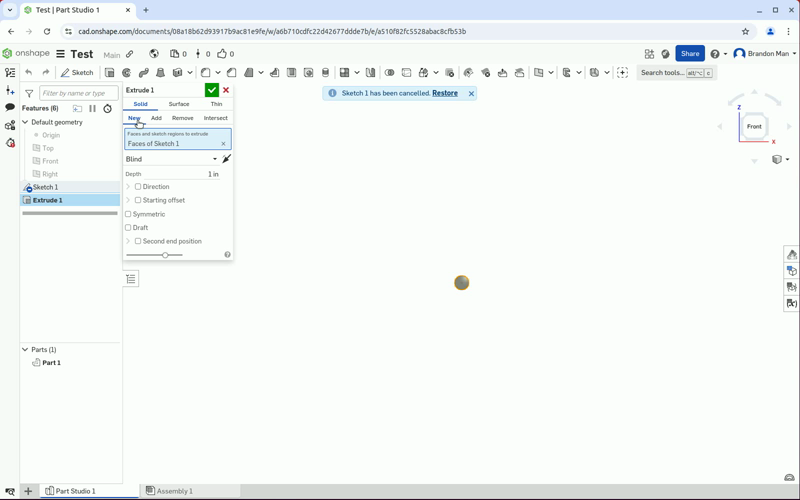
click(137, 120)
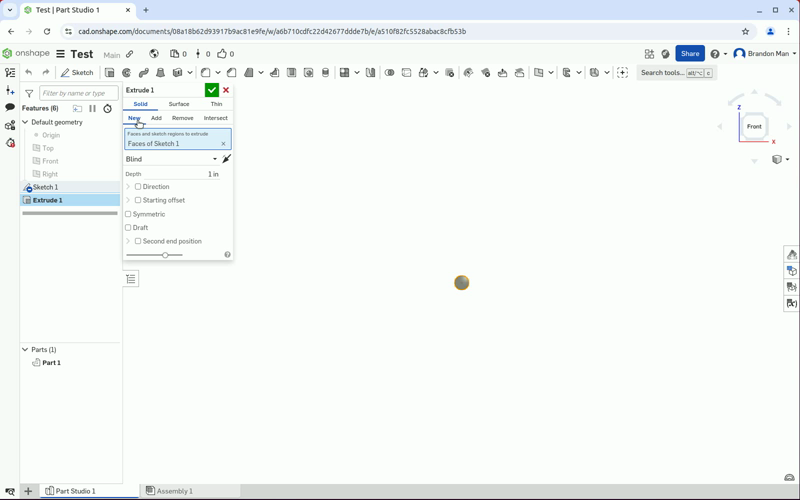
key(tab, 4)
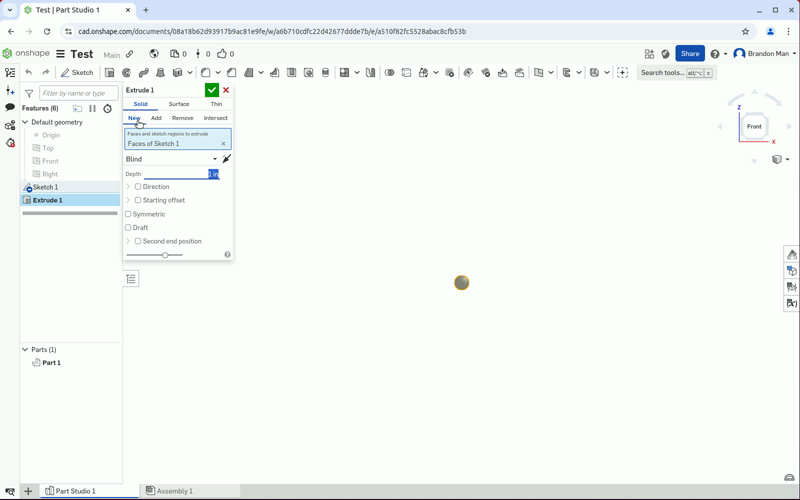
text(23.108)
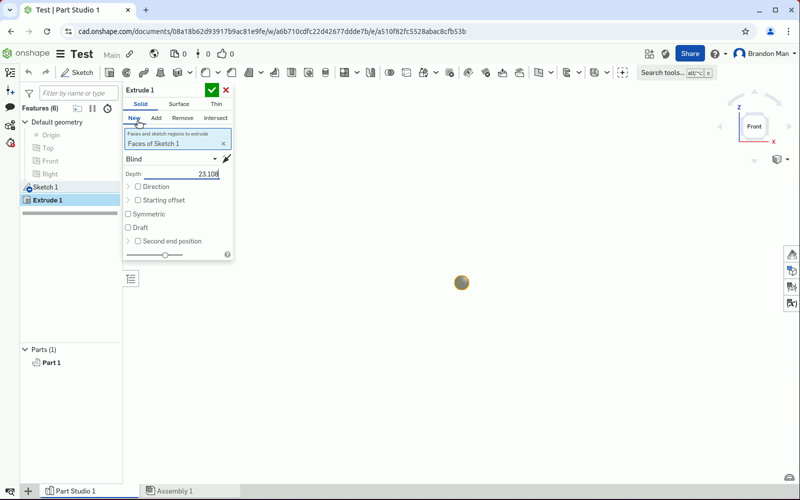
key(enter)
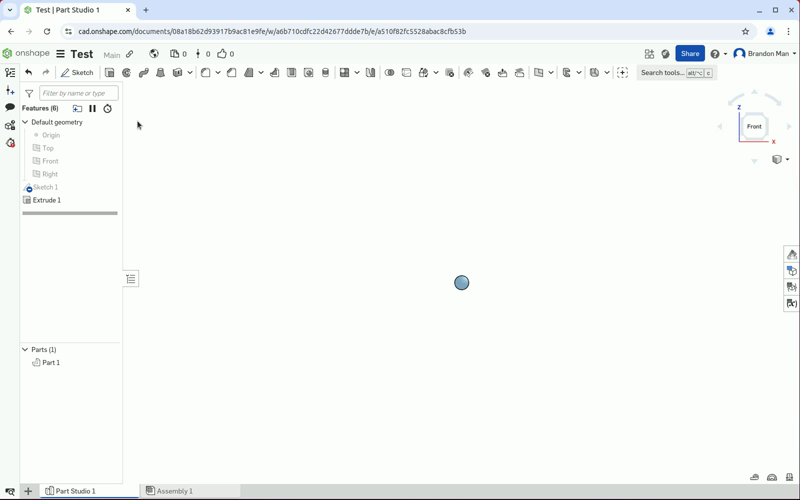
key(shift+h)
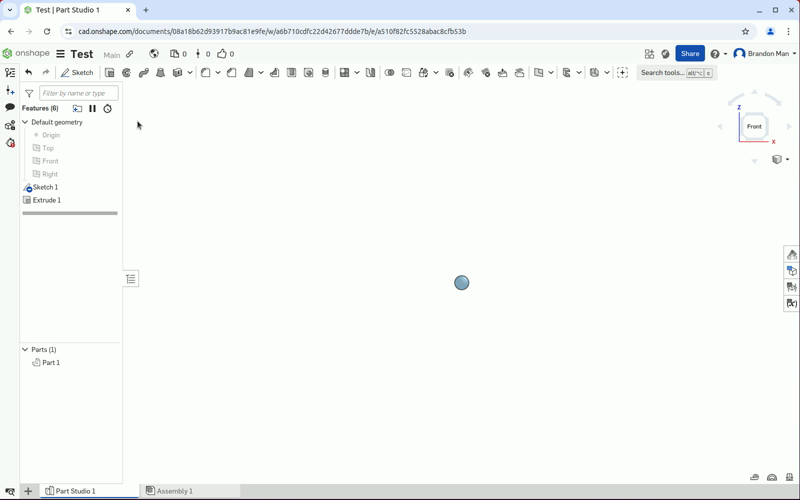
key(shift+h)
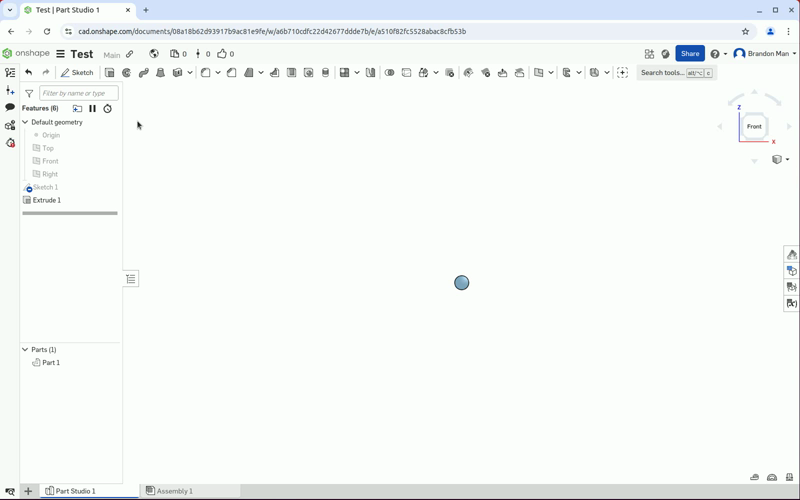
mouse_move(73, 189)
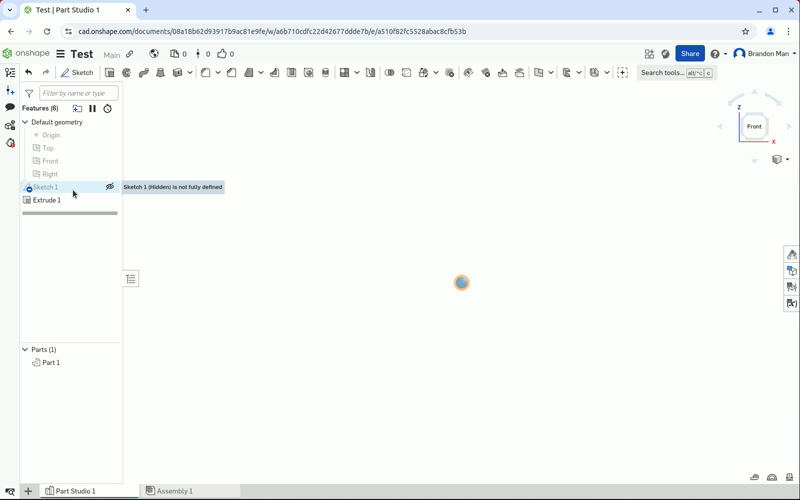
click(73, 189)
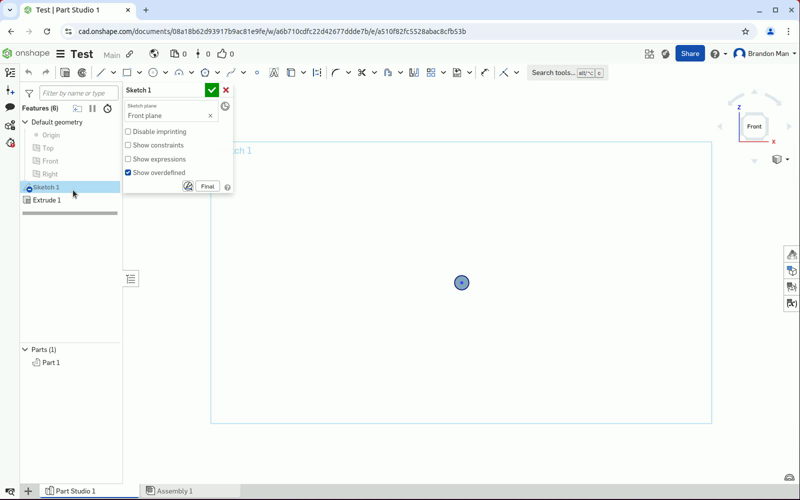
mouse_move(229, 92)
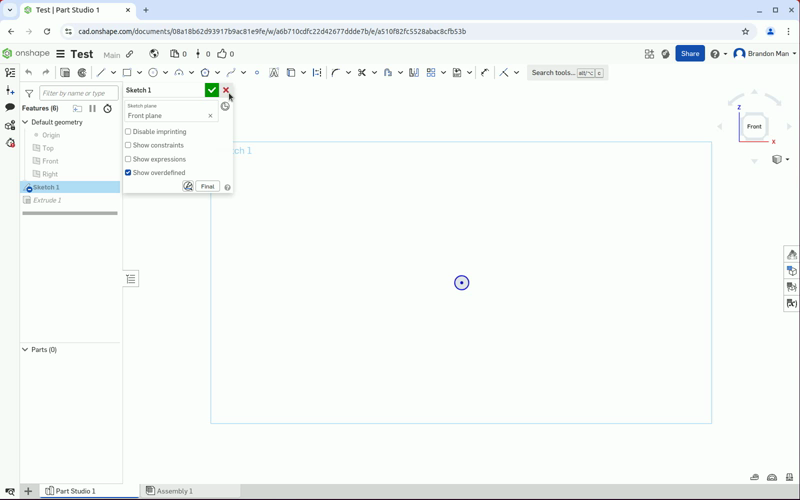
click(229, 92)
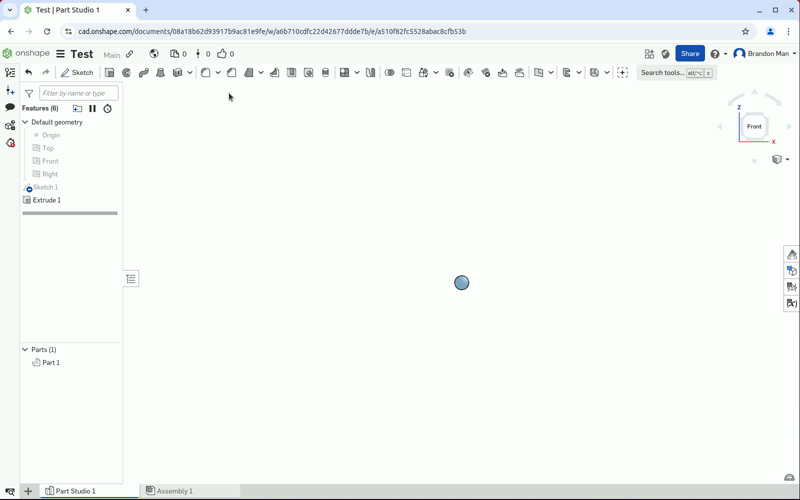
mouse_move(73, 352)
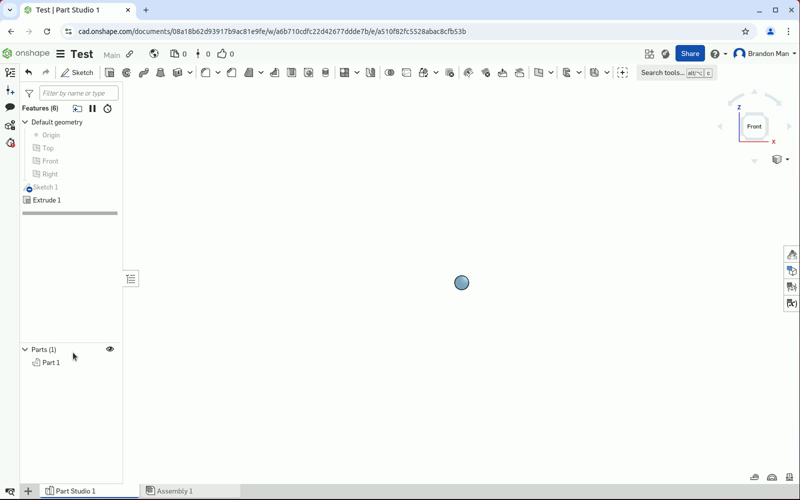
key(y)
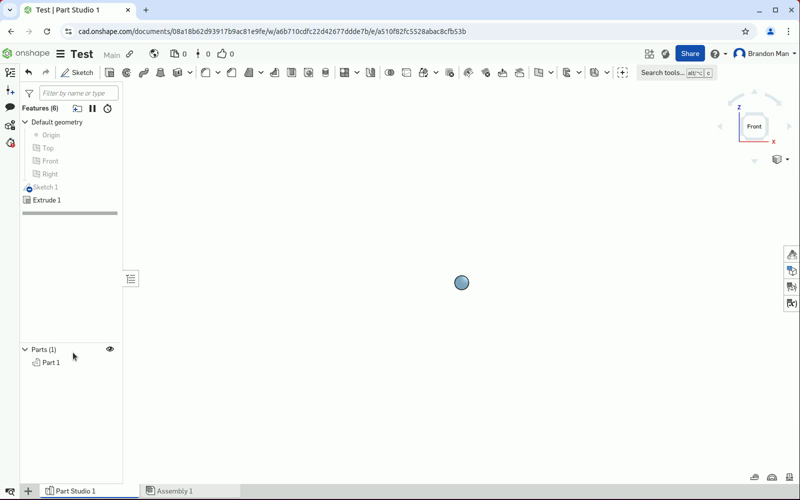
key(shift+p)
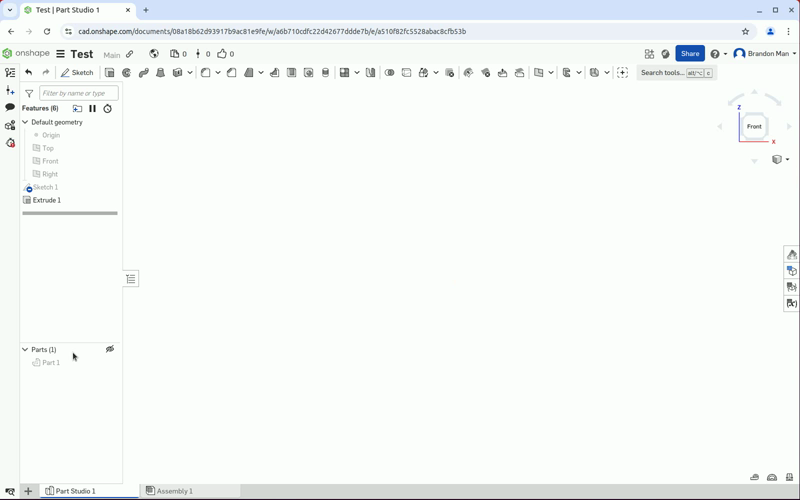
key(space)
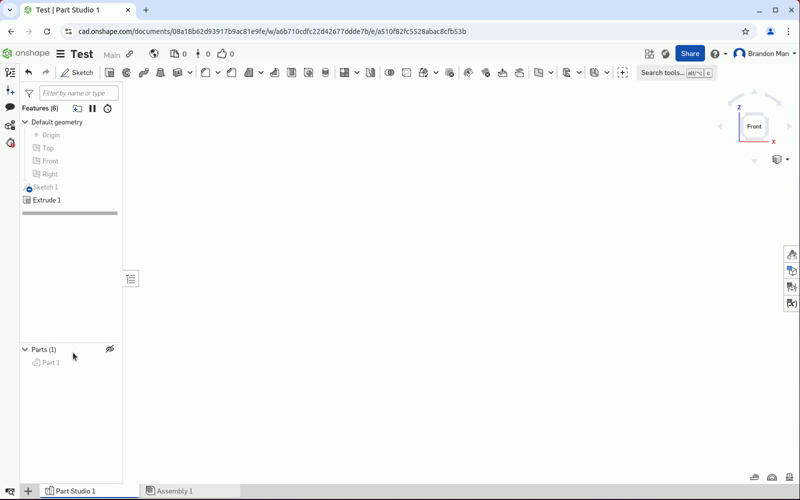
key_down(shift)
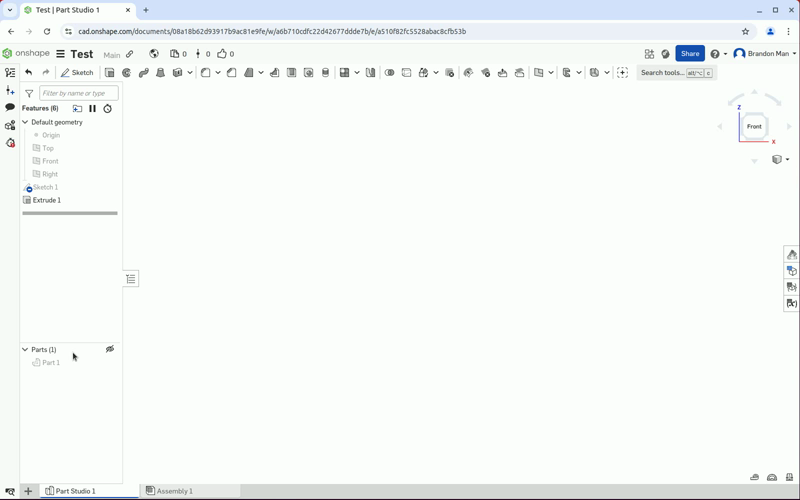
key(down)
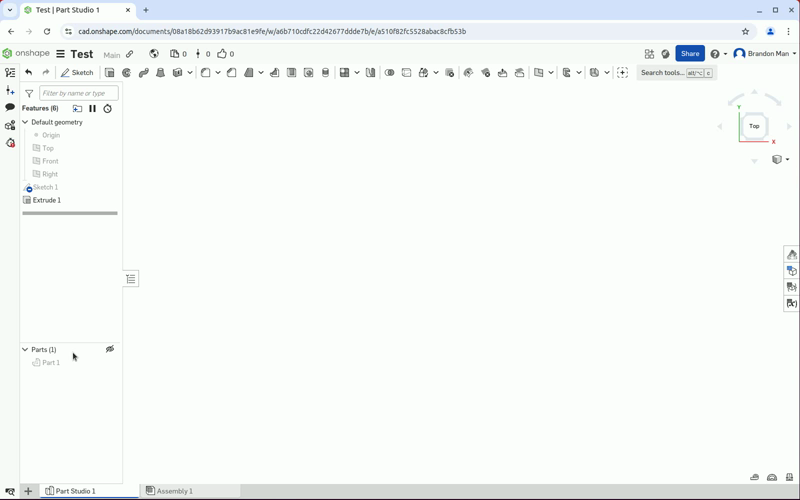
key_up(shift)
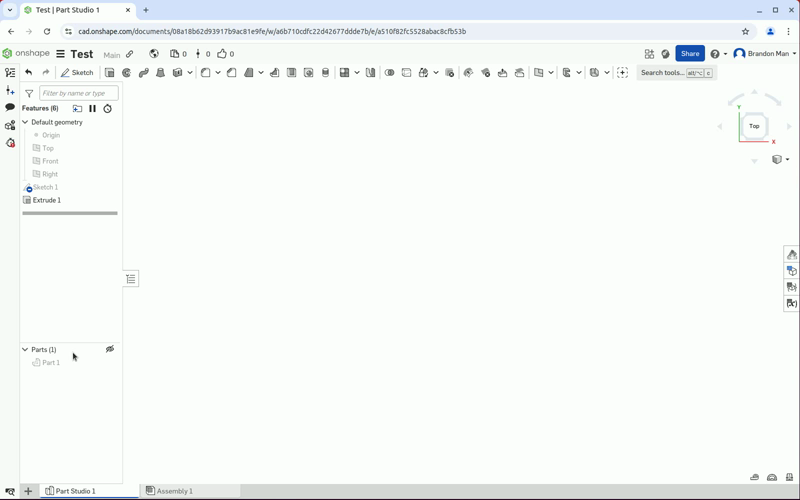
mouse_move(73, 352)
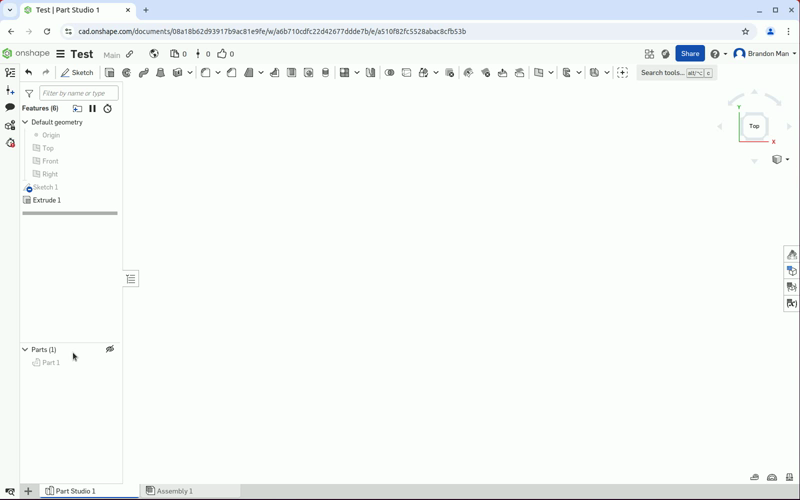
key(shift+y)
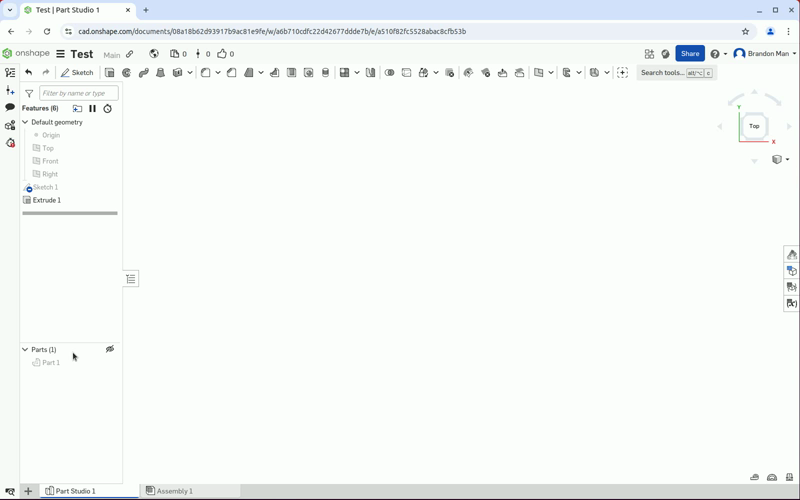
key(shift+s)
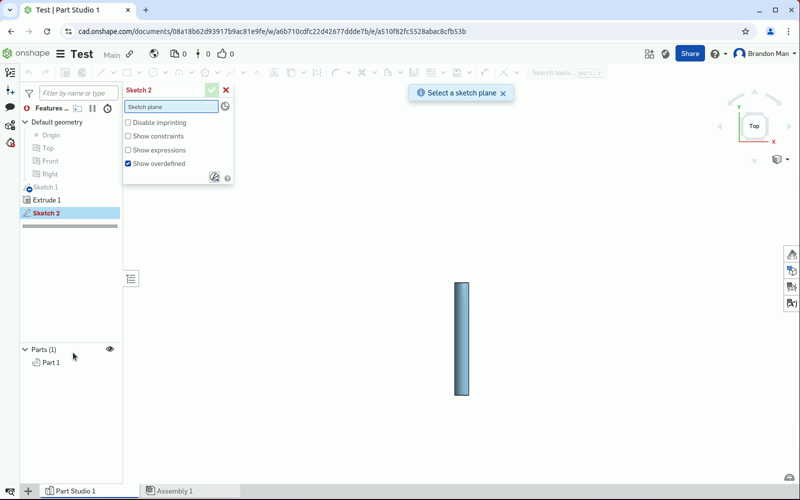
mouse_move(73, 150)
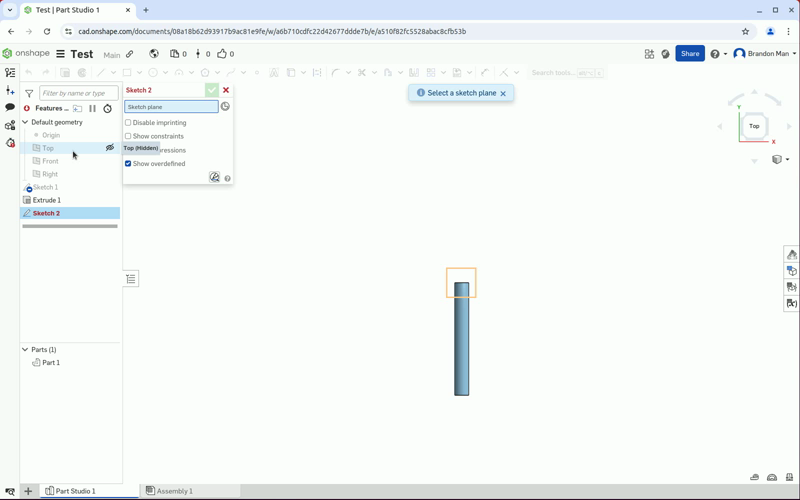
click(73, 150)
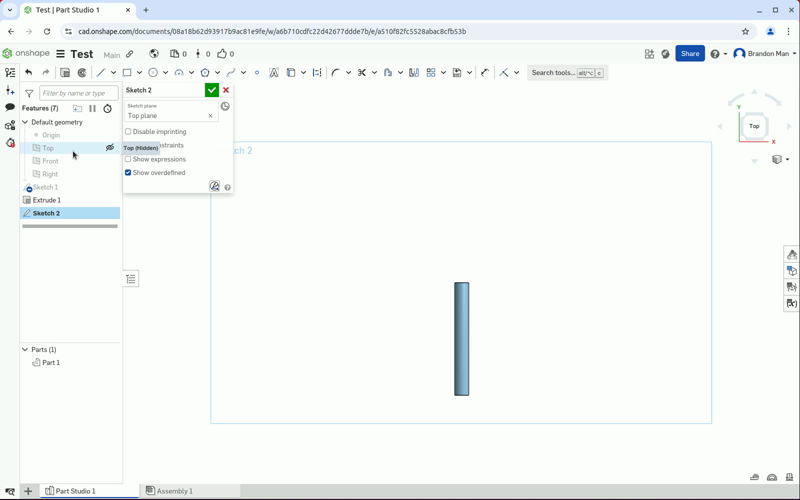
mouse_move(73, 352)
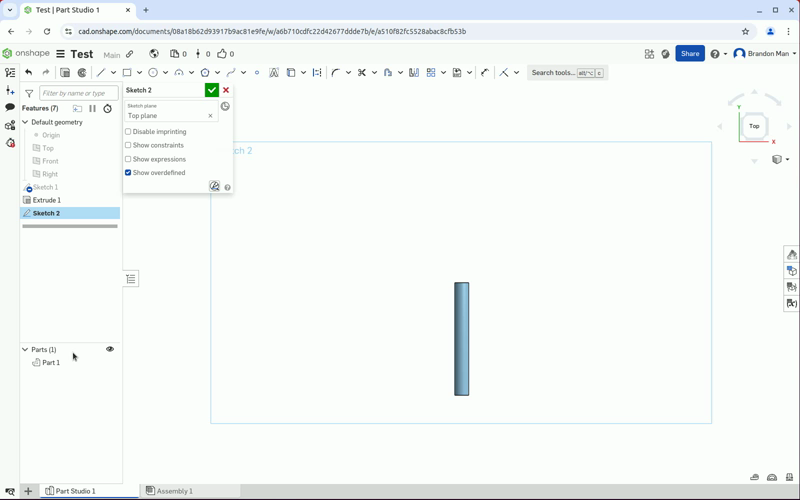
key(y)
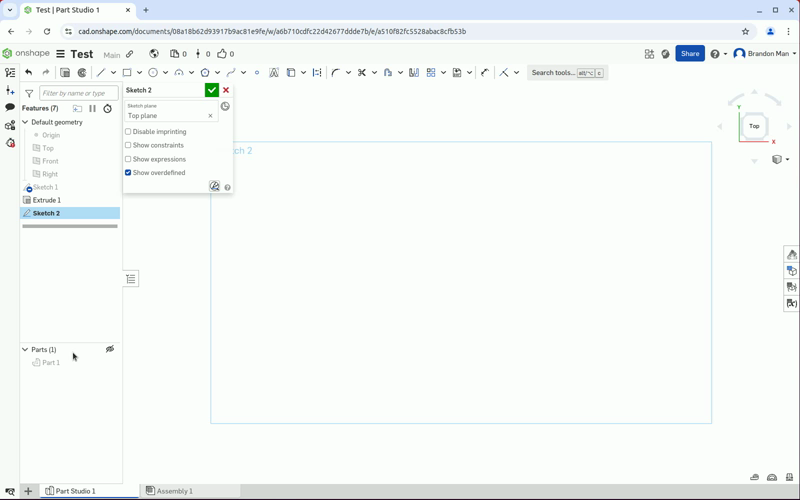
key(c)
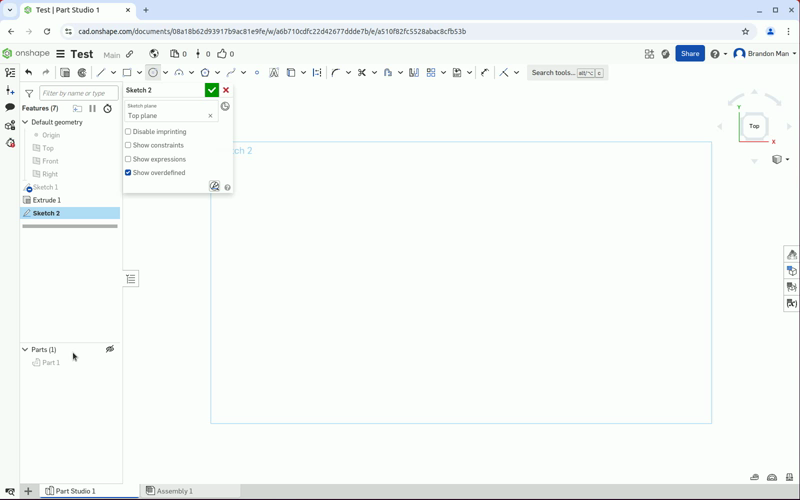
key_down(shift)
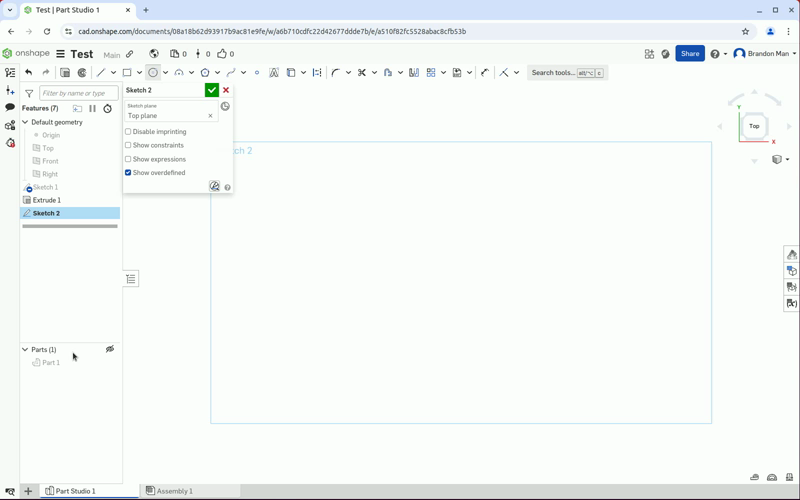
mouse_move(461, 339)
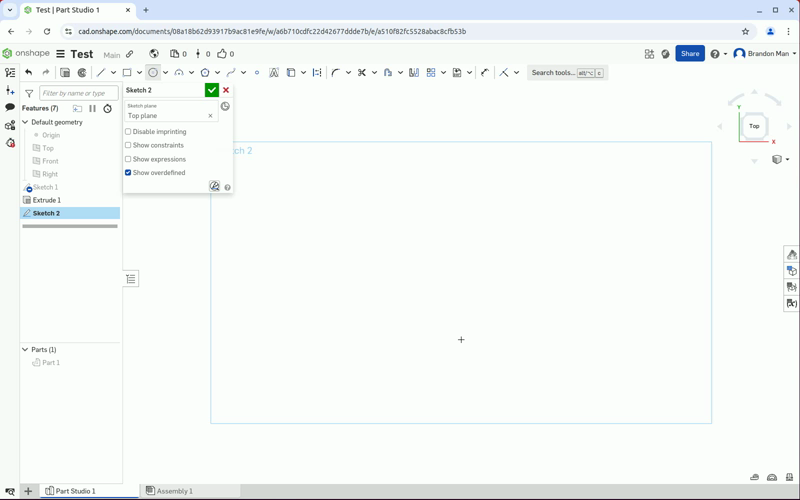
click(461, 339)
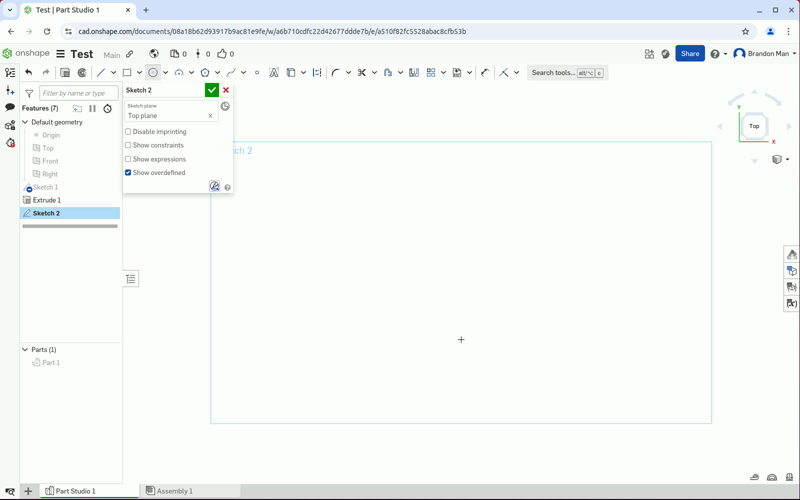
key_up(shift)
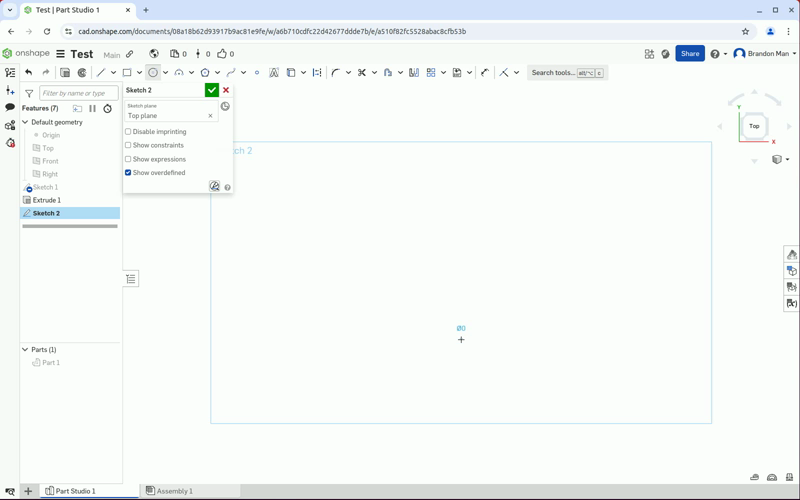
mouse_move(461, 339)
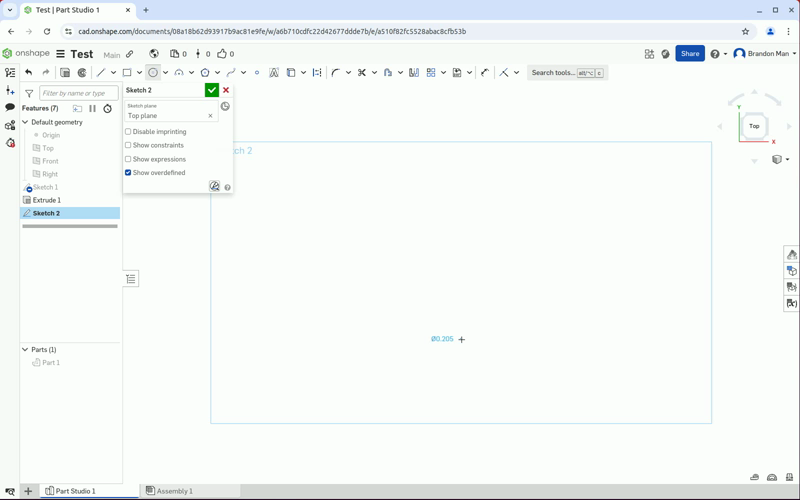
scroll(6)
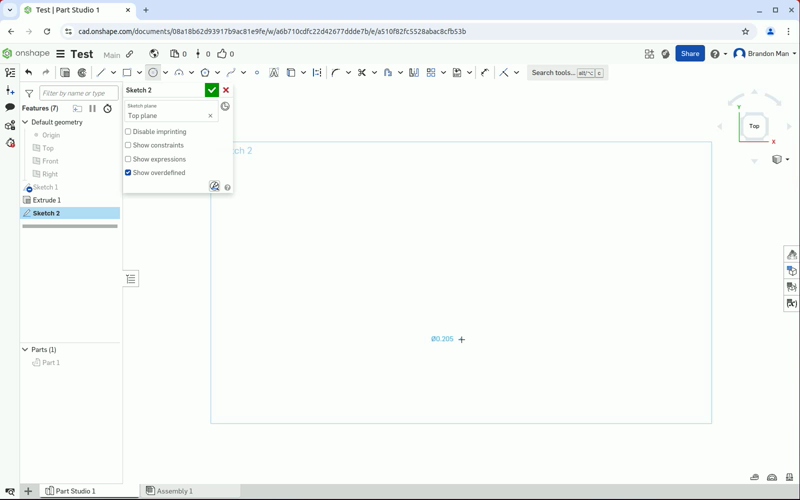
scroll(6)
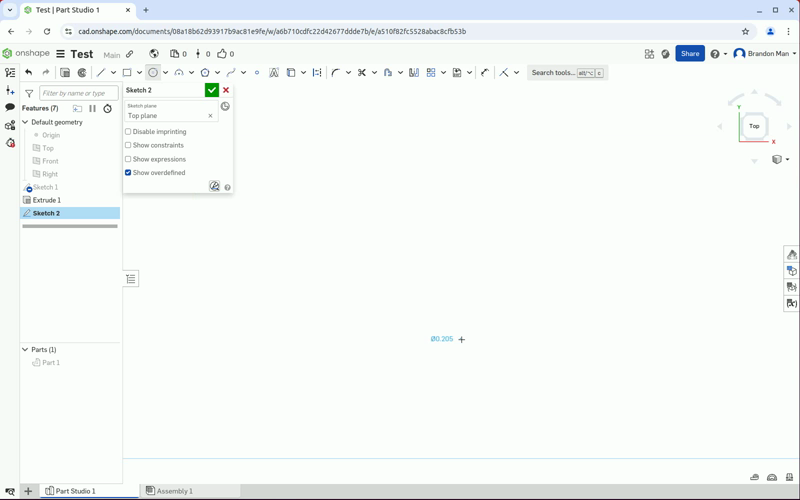
scroll(6)
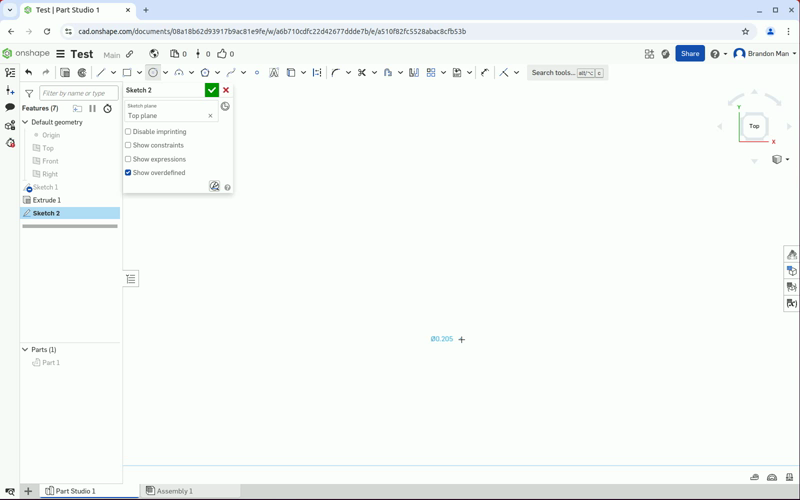
scroll(6)
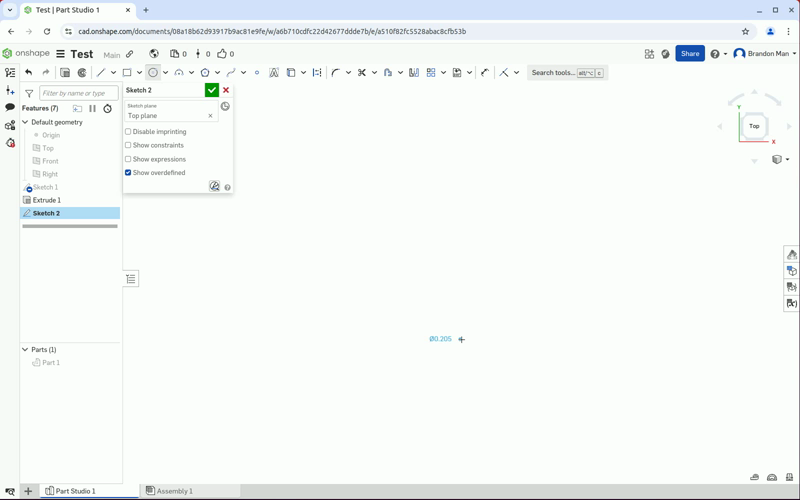
scroll(6)
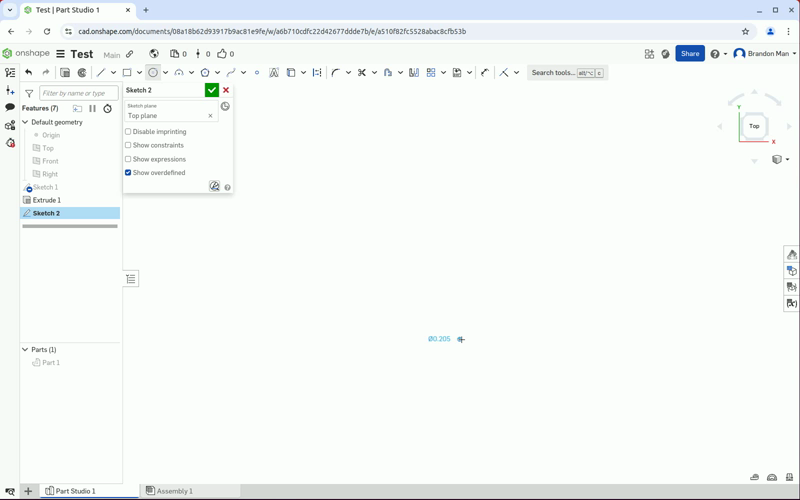
scroll(6)
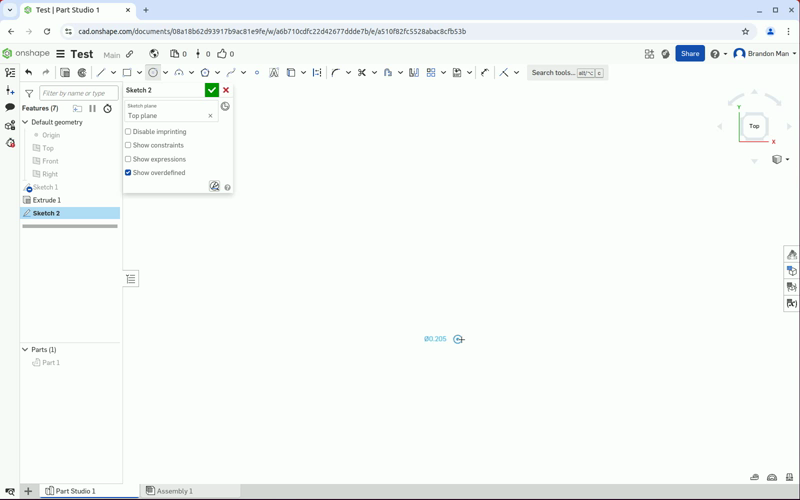
scroll(6)
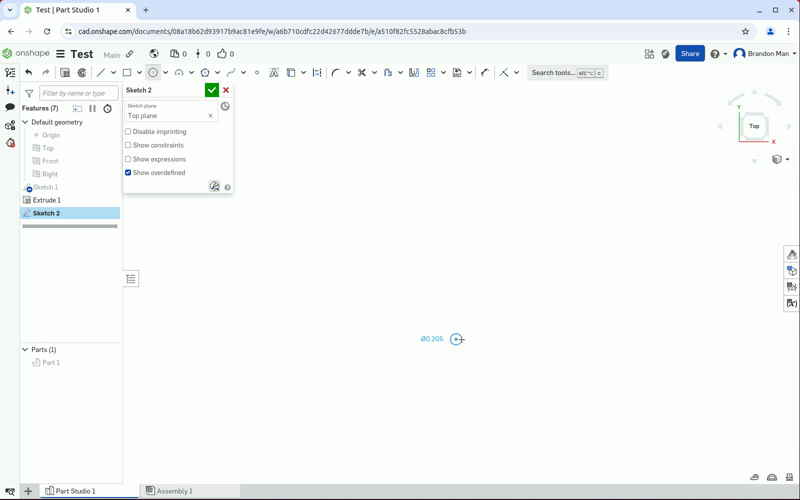
click(461, 339)
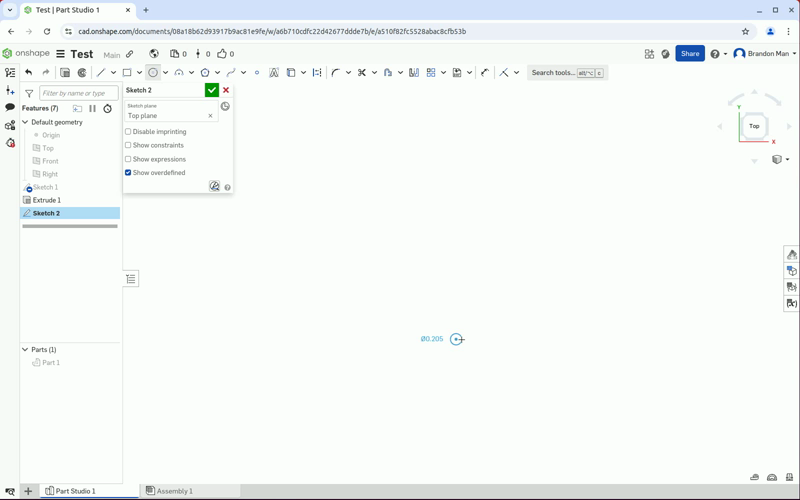
scroll(-6)
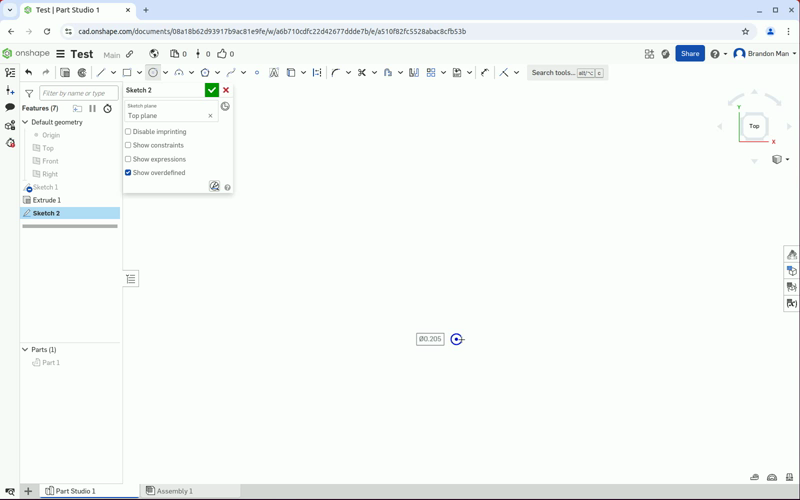
scroll(-6)
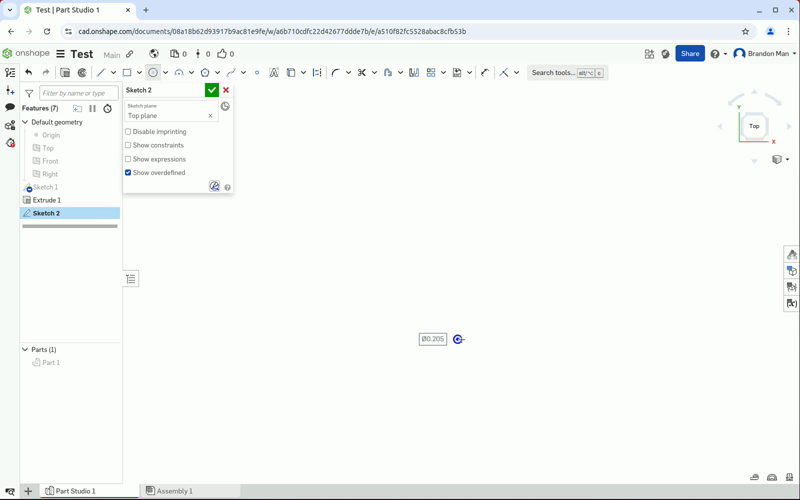
scroll(-6)
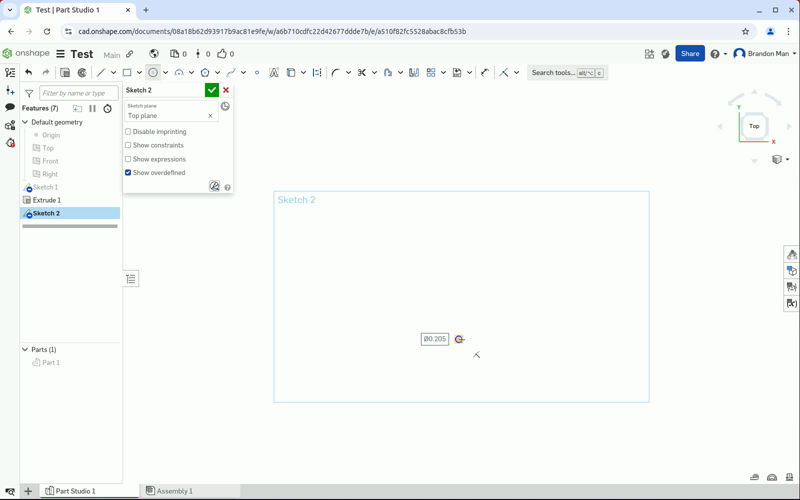
scroll(-6)
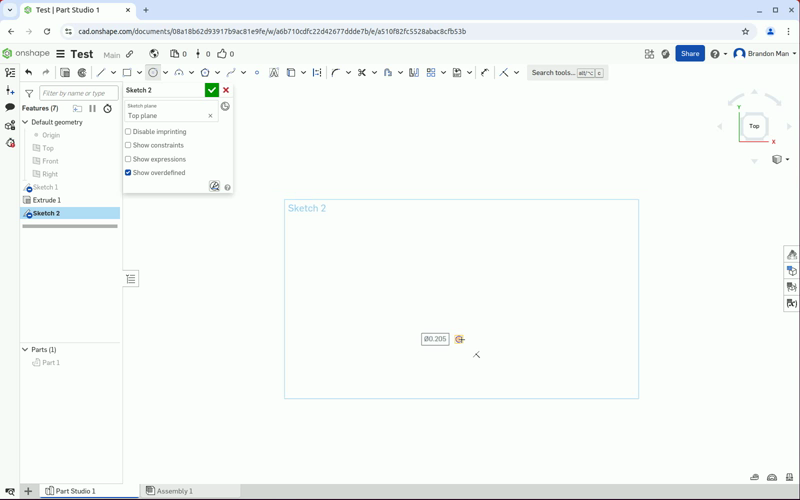
scroll(-6)
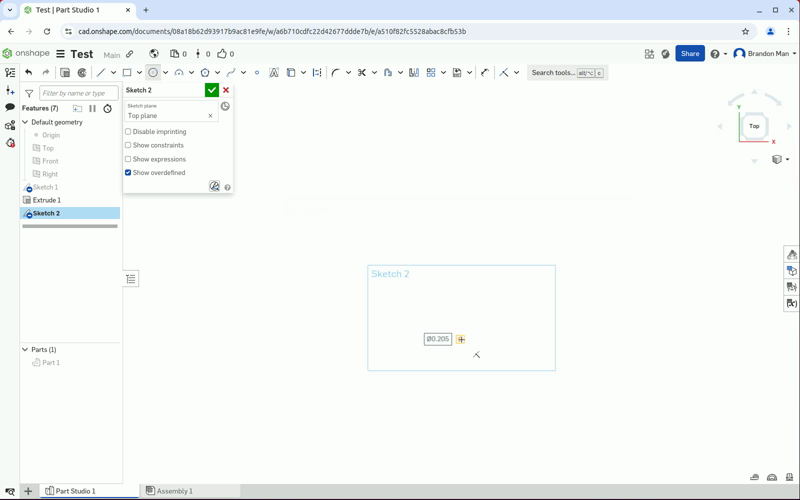
scroll(-6)
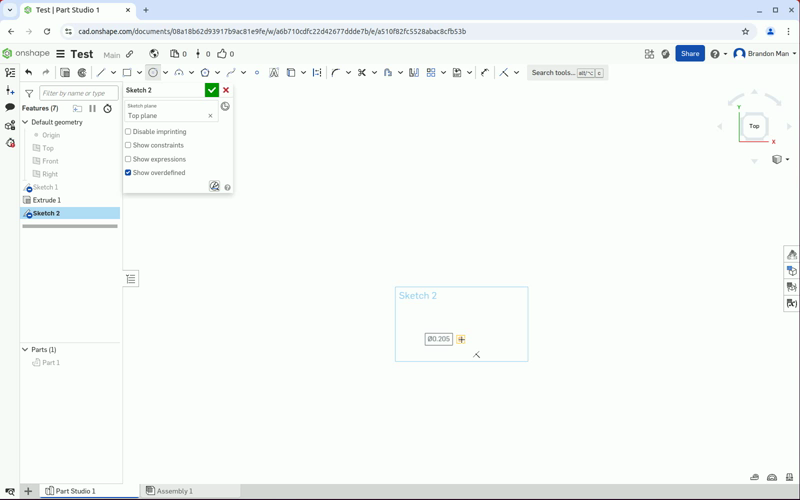
scroll(-6)
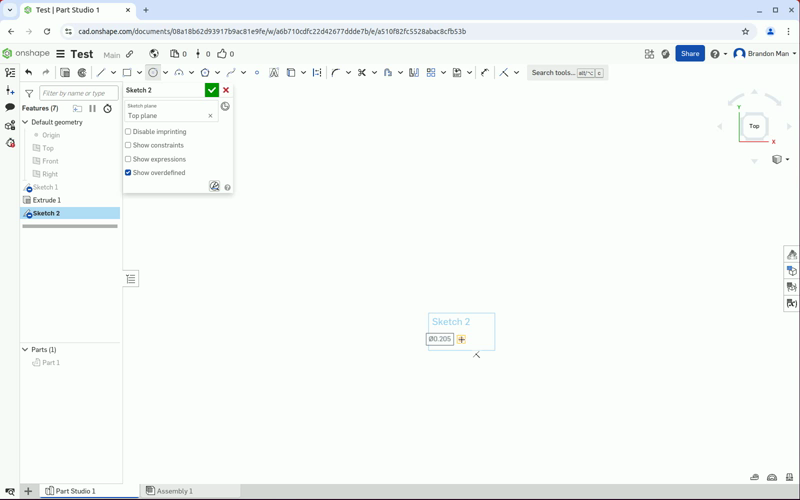
key(esc)
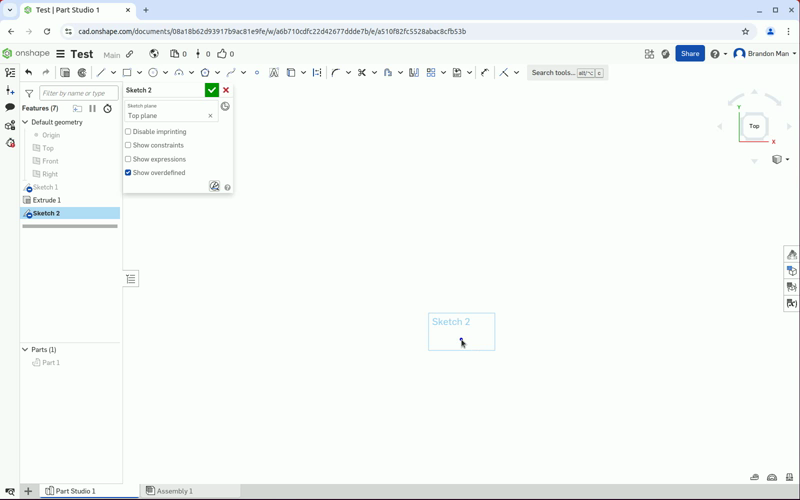
mouse_move(461, 338)
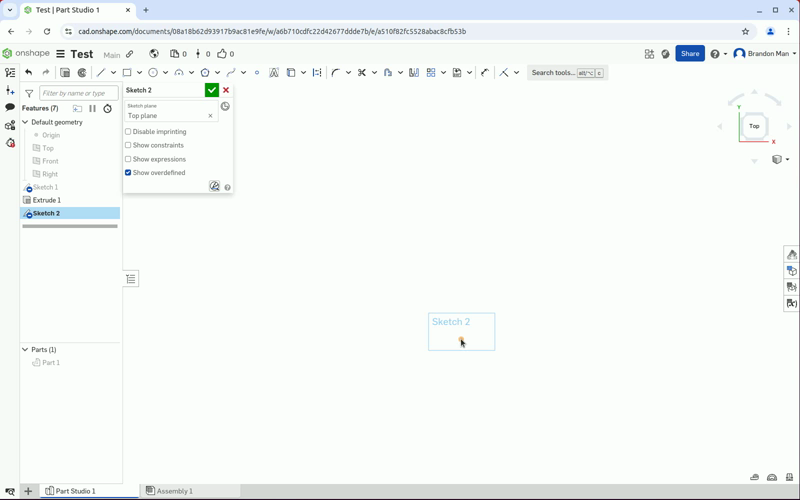
scroll(6)
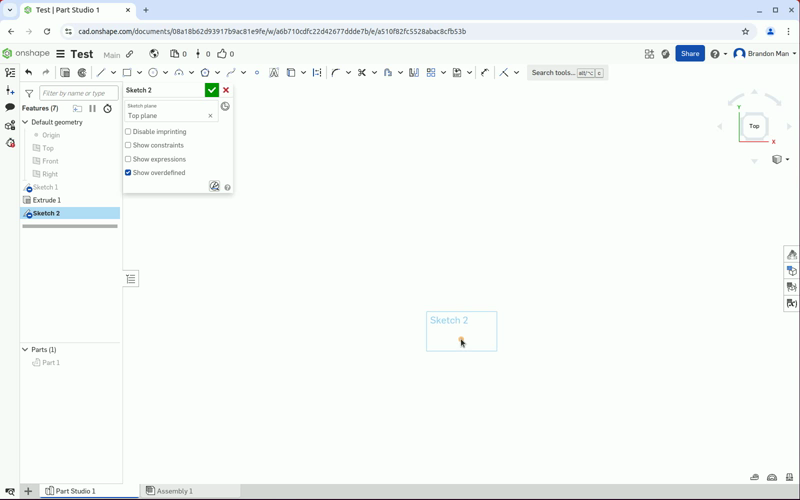
scroll(6)
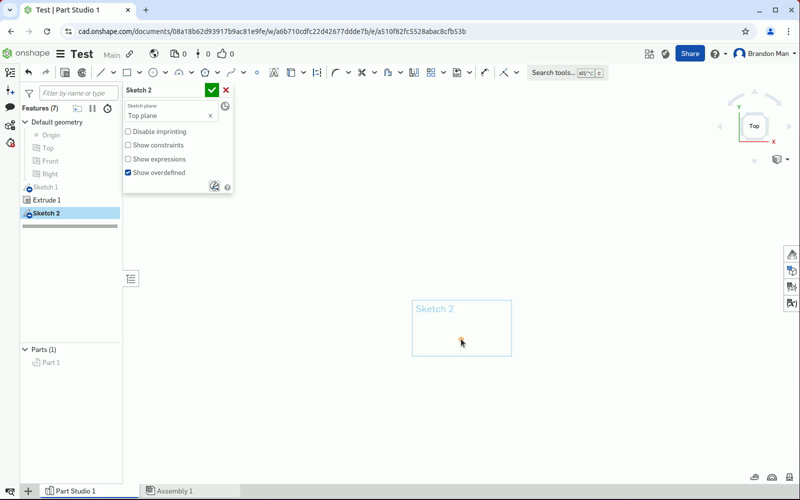
scroll(6)
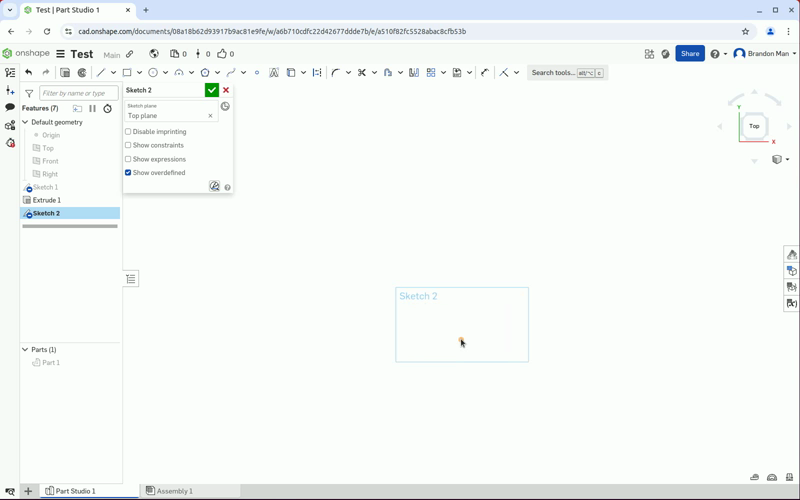
scroll(6)
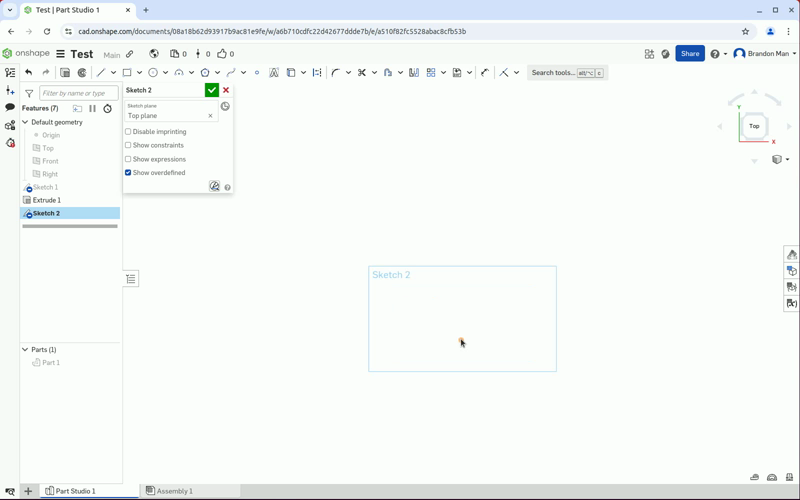
scroll(6)
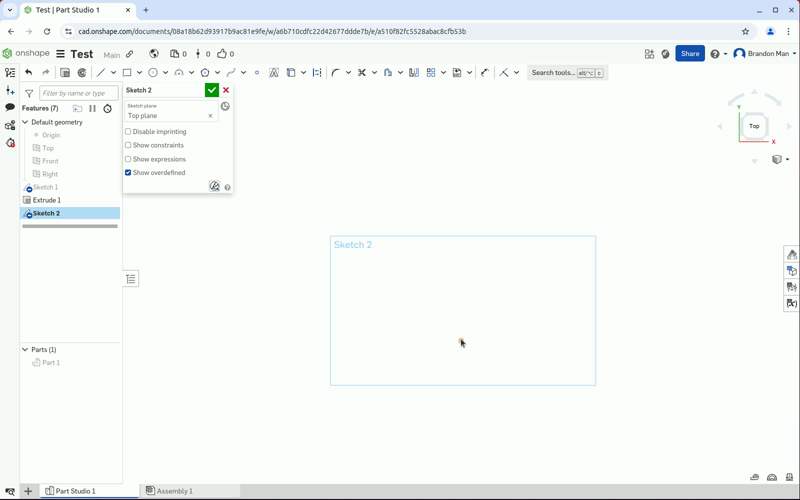
scroll(6)
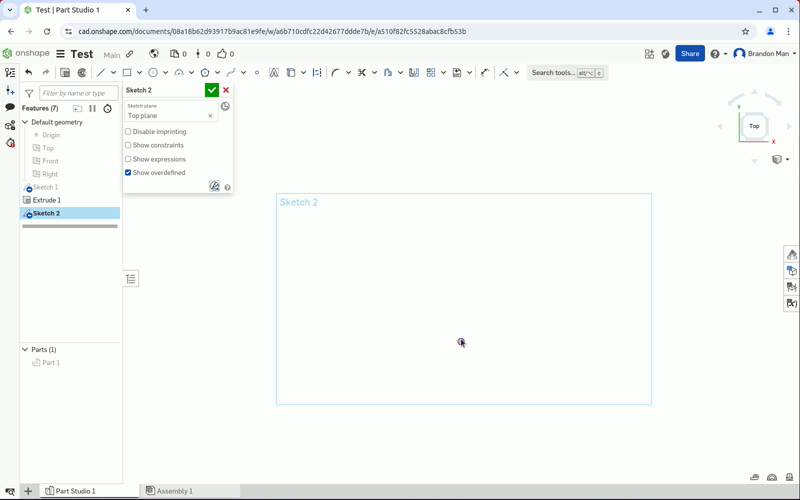
scroll(6)
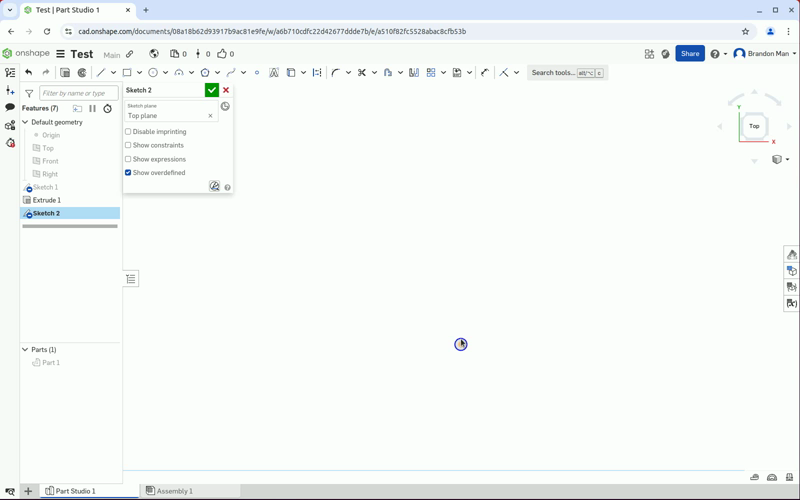
click(461, 338)
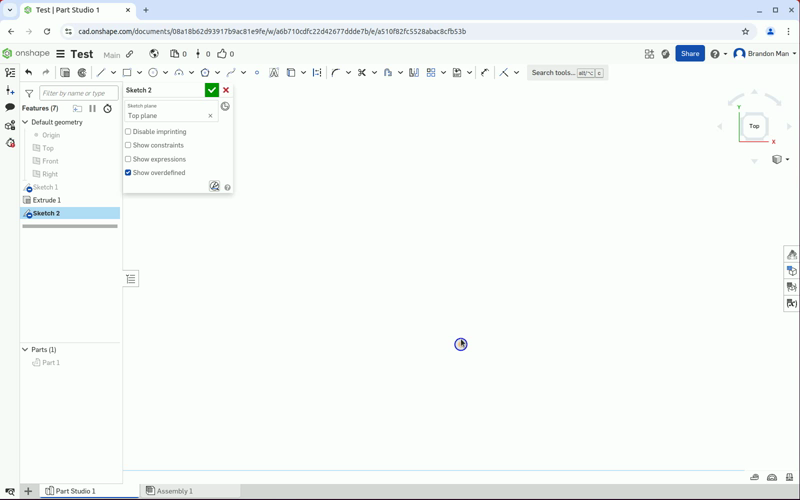
scroll(-6)
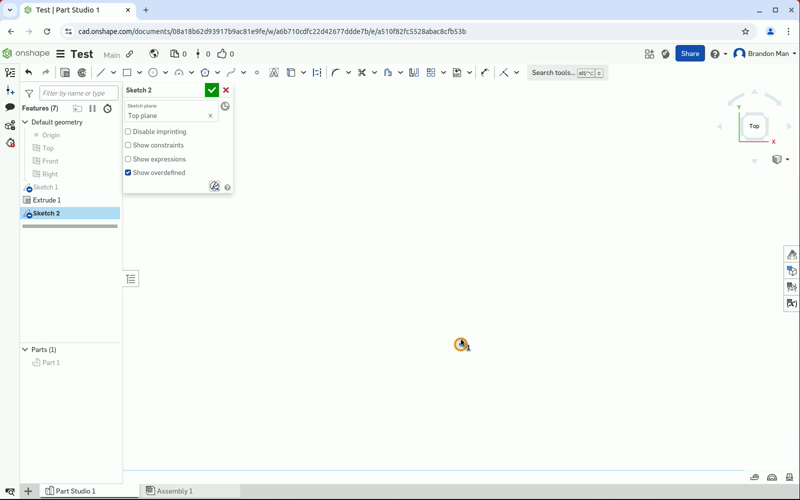
scroll(-6)
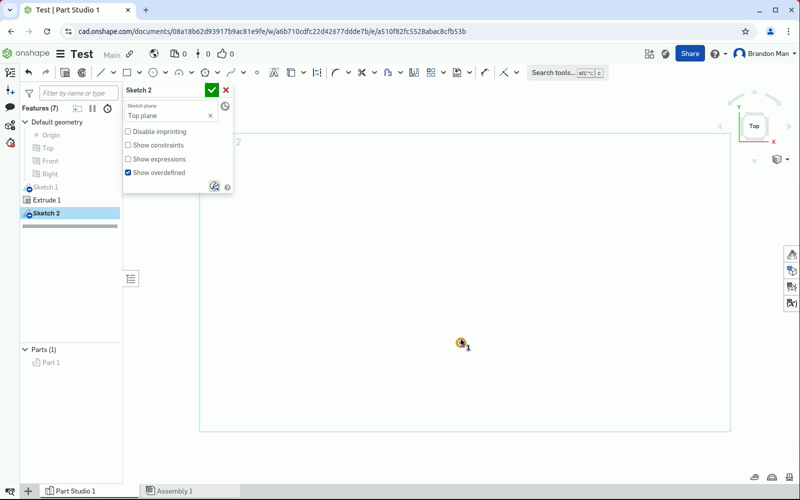
scroll(-6)
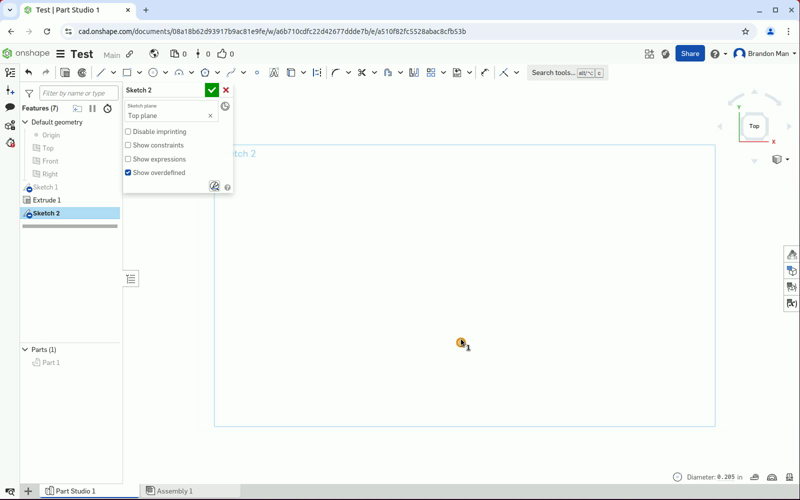
scroll(-6)
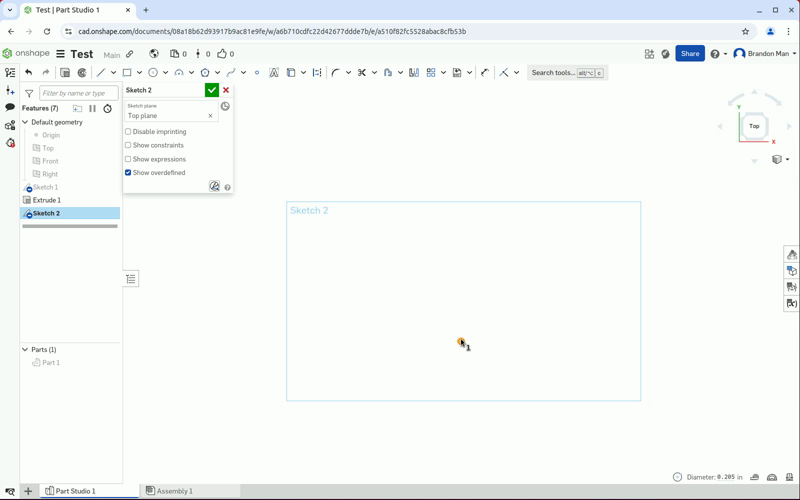
scroll(-6)
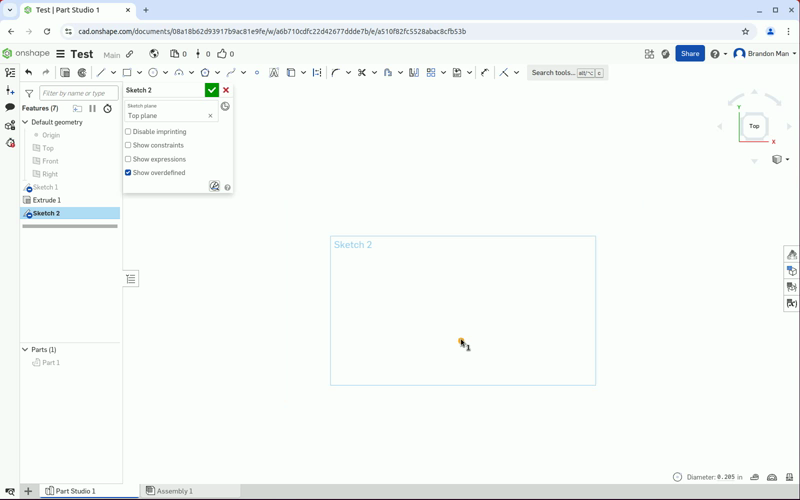
scroll(-6)
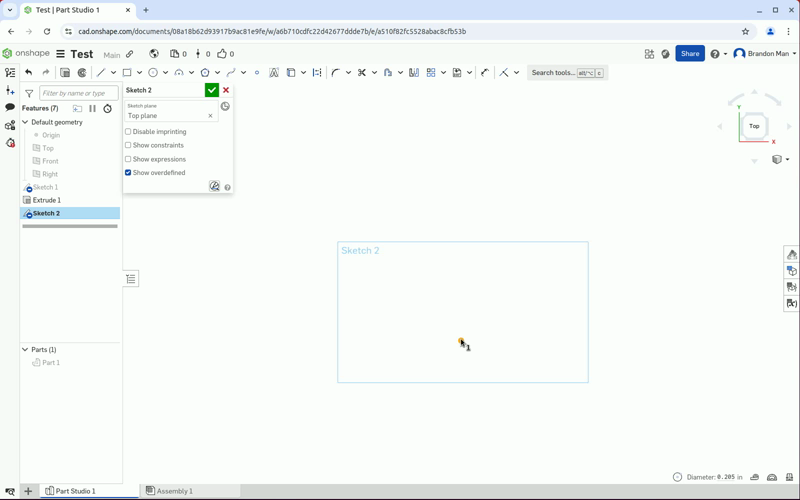
scroll(-6)
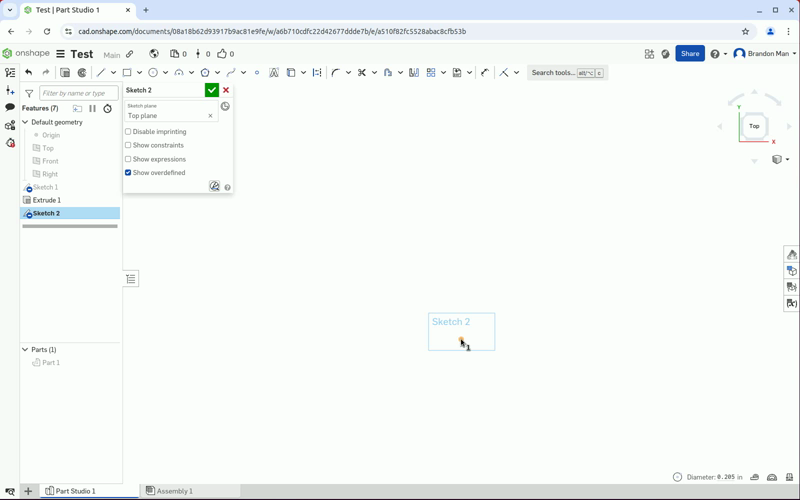
mouse_move(73, 352)
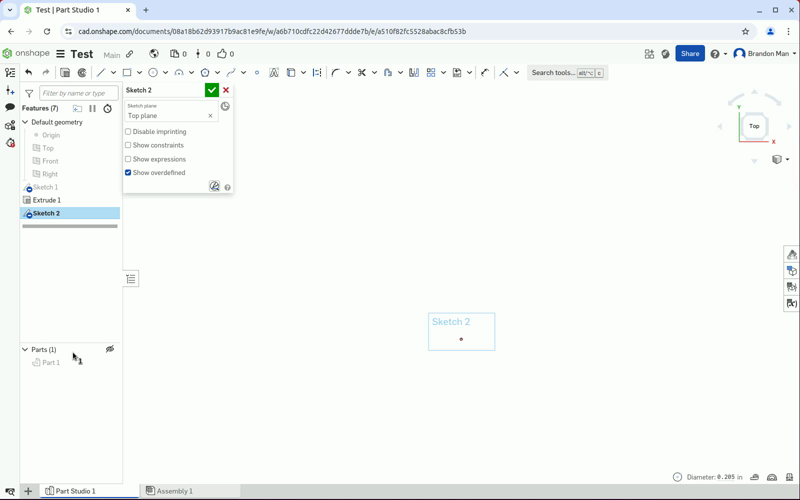
key(shift+y)
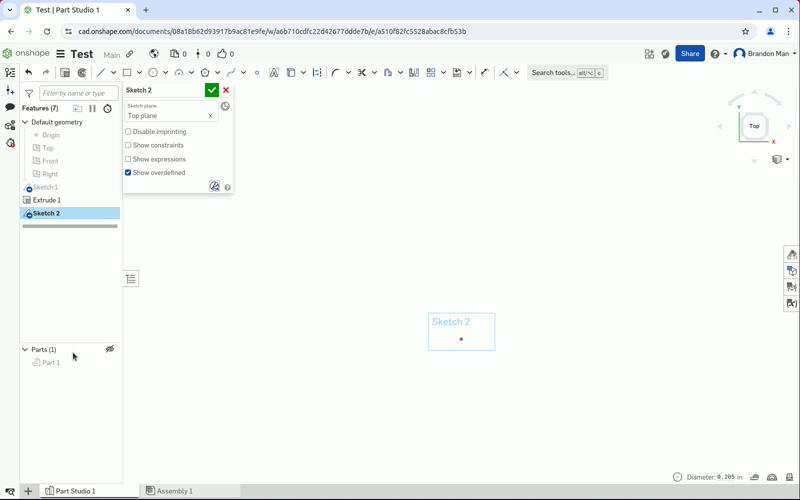
key(shift+e)
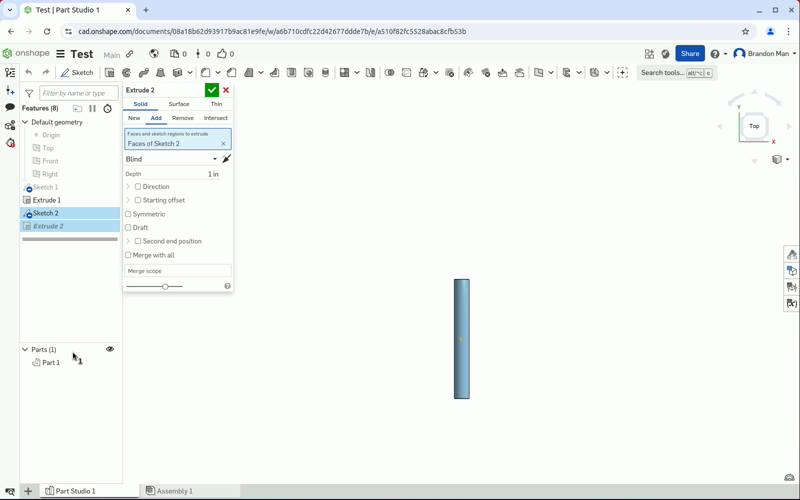
mouse_move(143, 106)
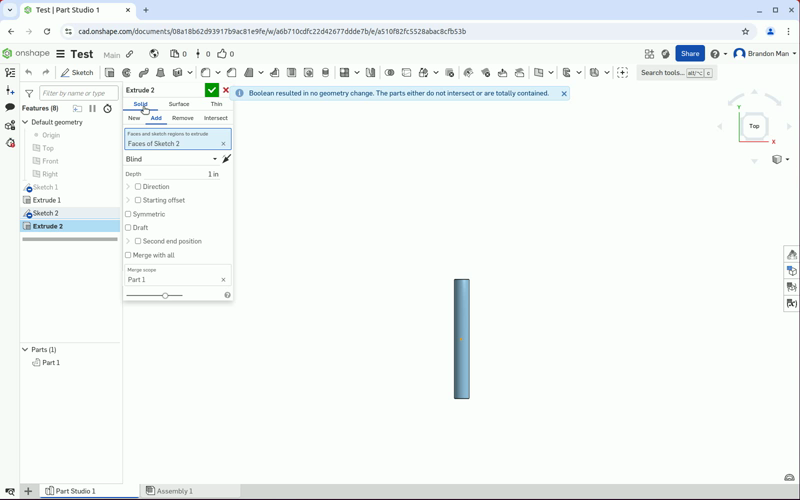
click(143, 106)
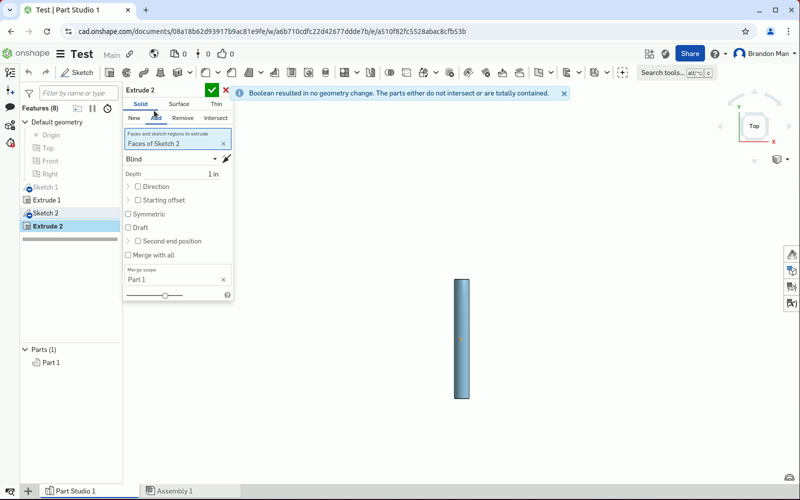
mouse_move(186, 120)
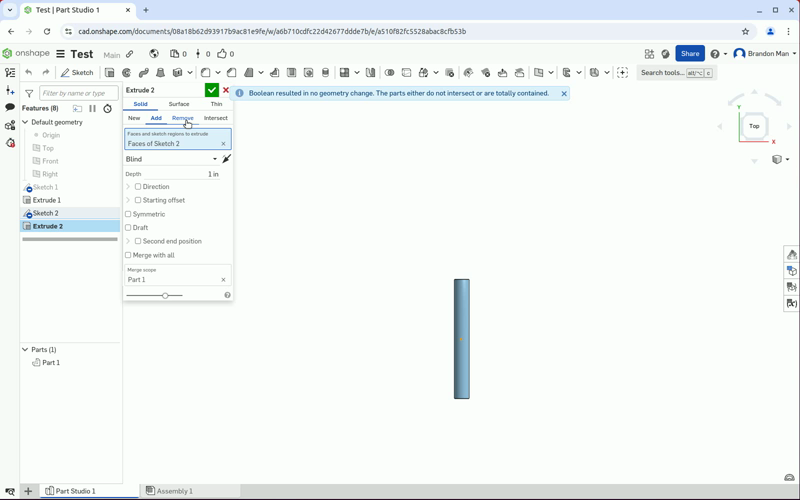
click(186, 120)
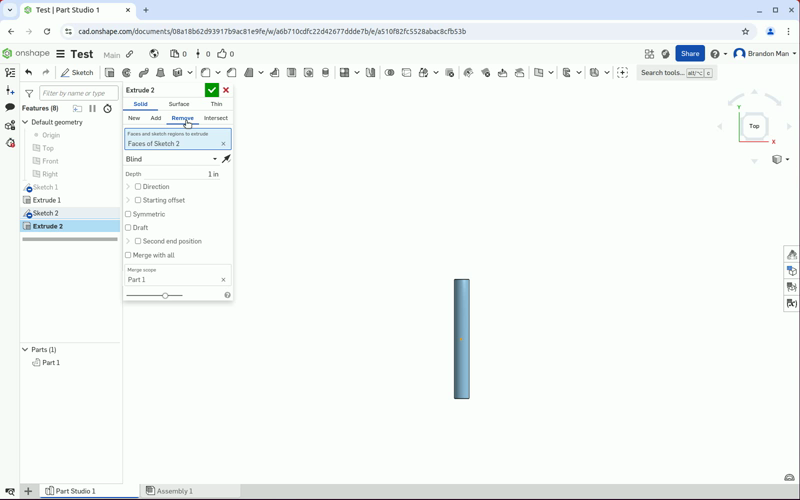
key(tab, 4)
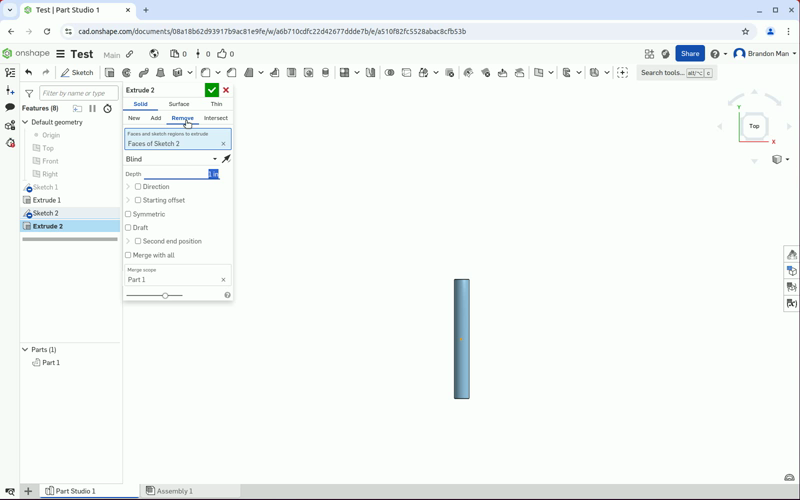
text(-4.092)
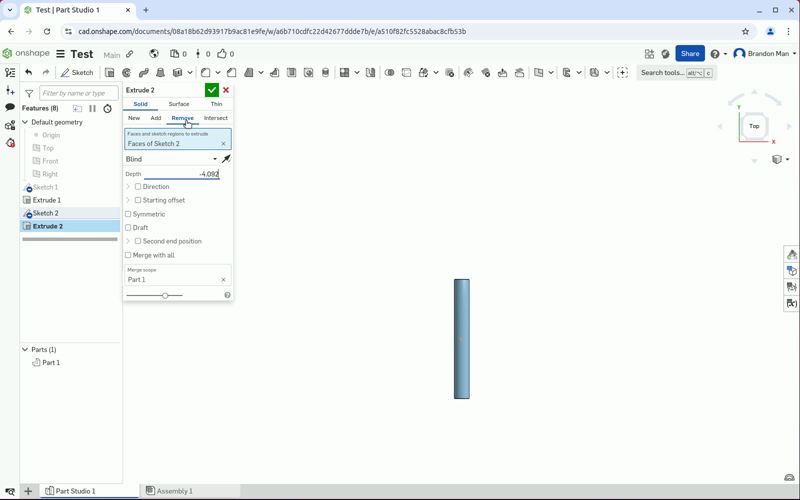
key(tab, 6)
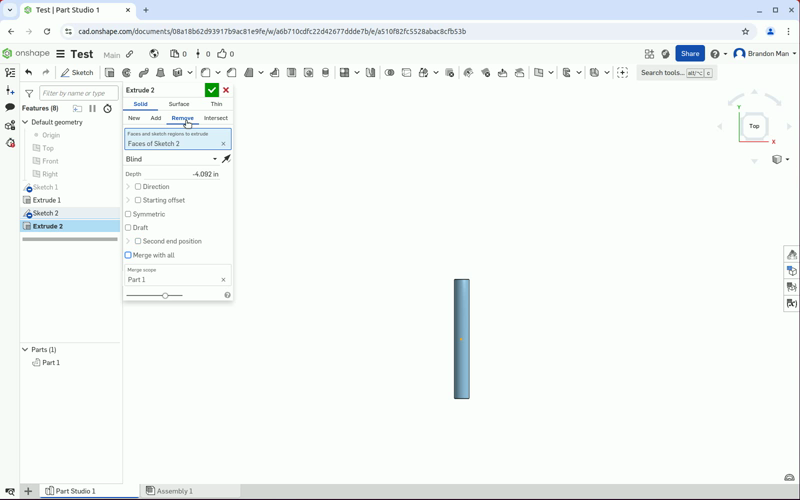
key(space)
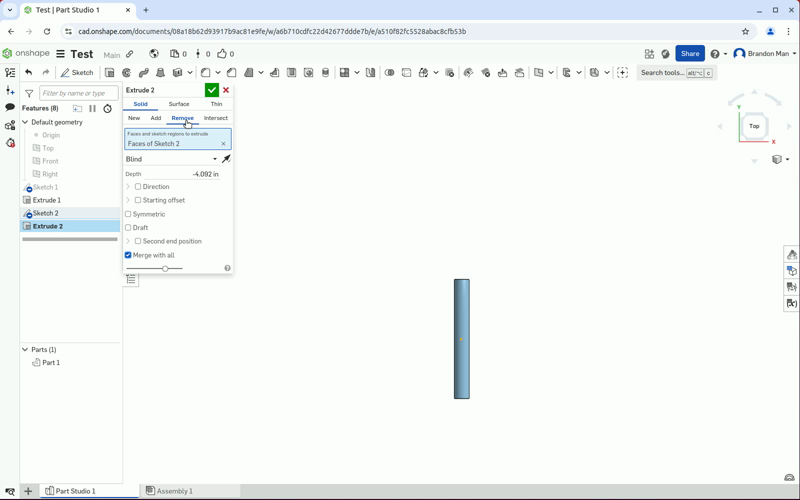
key(enter)
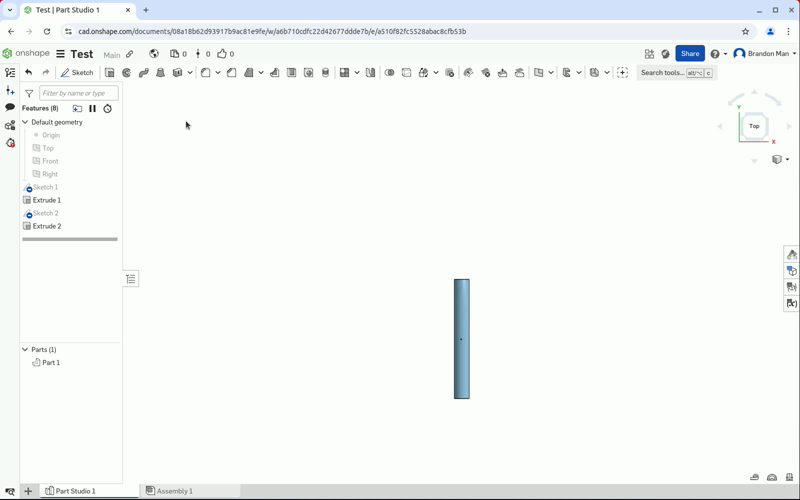
key(shift+h)
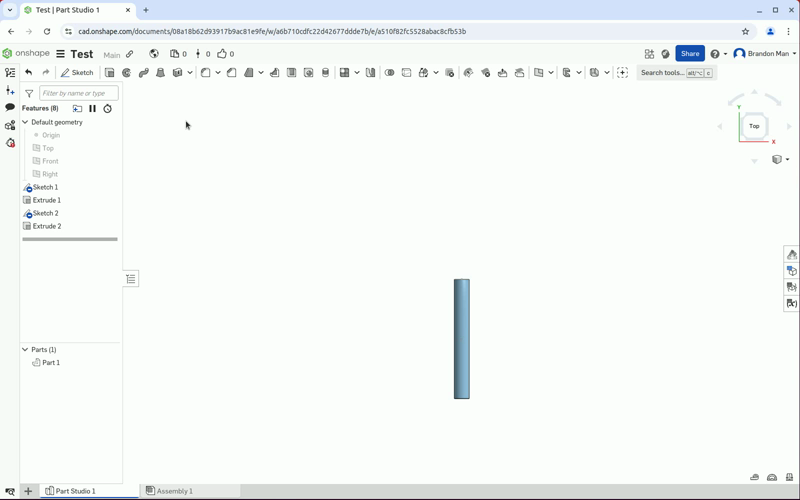
key(shift+h)
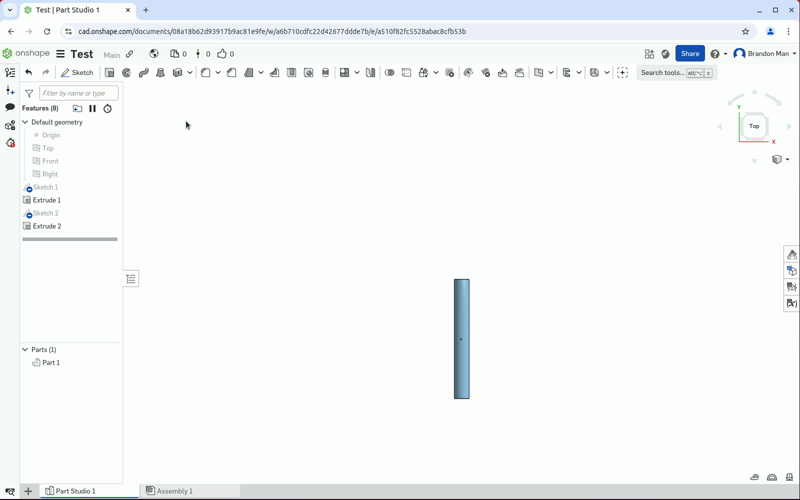
mouse_move(73, 189)
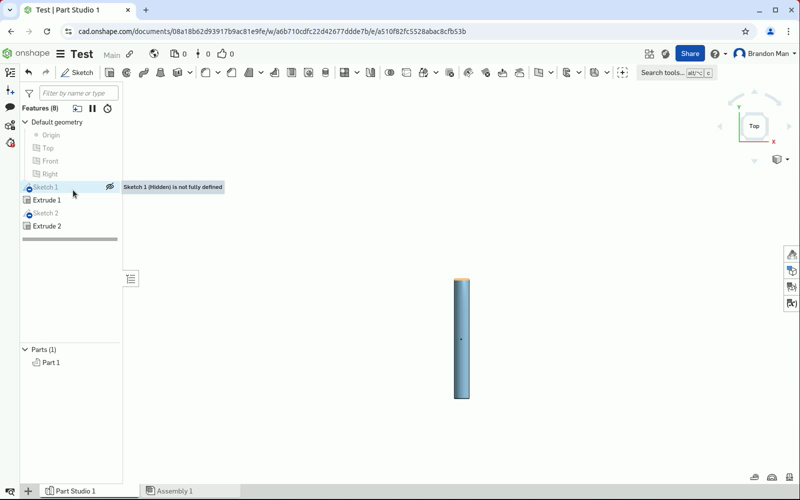
click(73, 189)
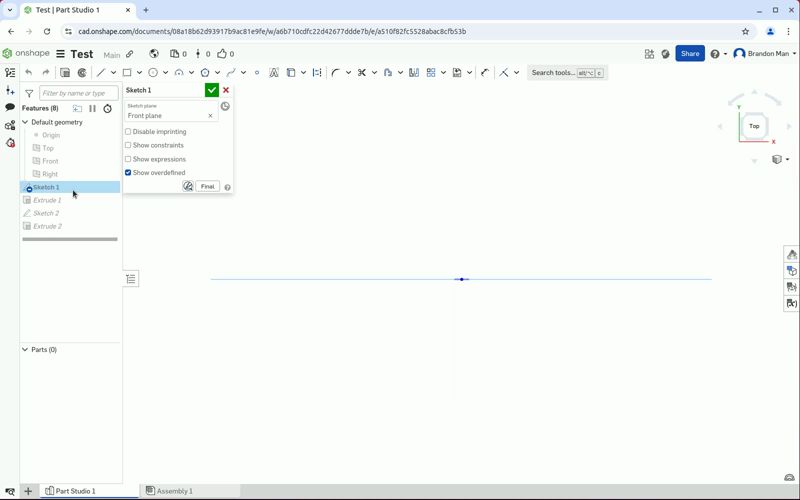
mouse_move(229, 92)
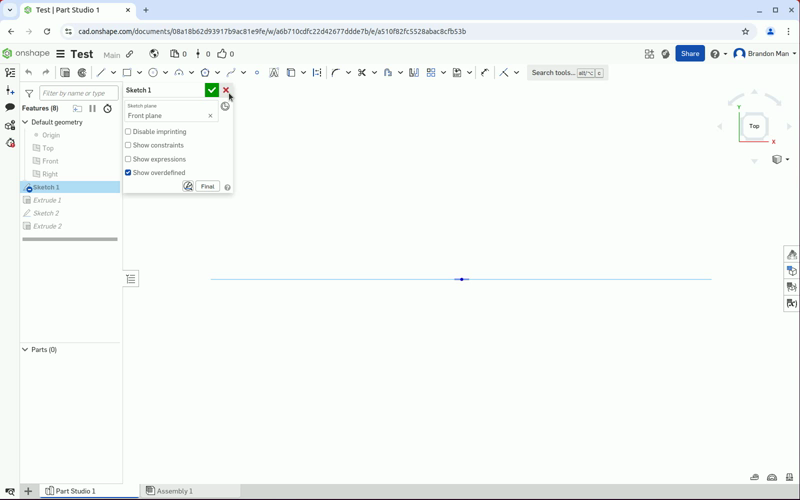
click(229, 92)
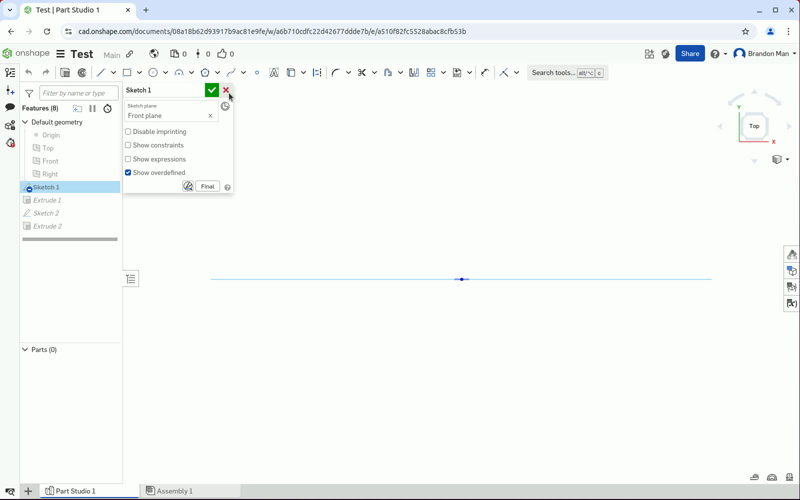
key(shift+s)
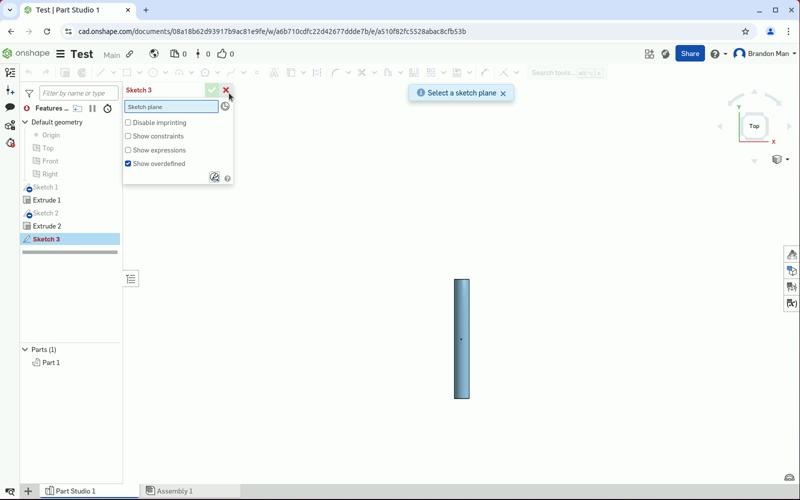
mouse_move(73, 150)
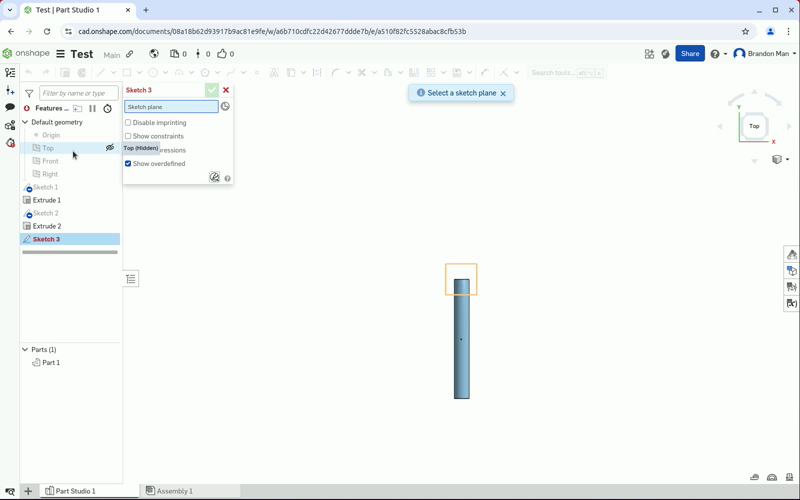
click(73, 150)
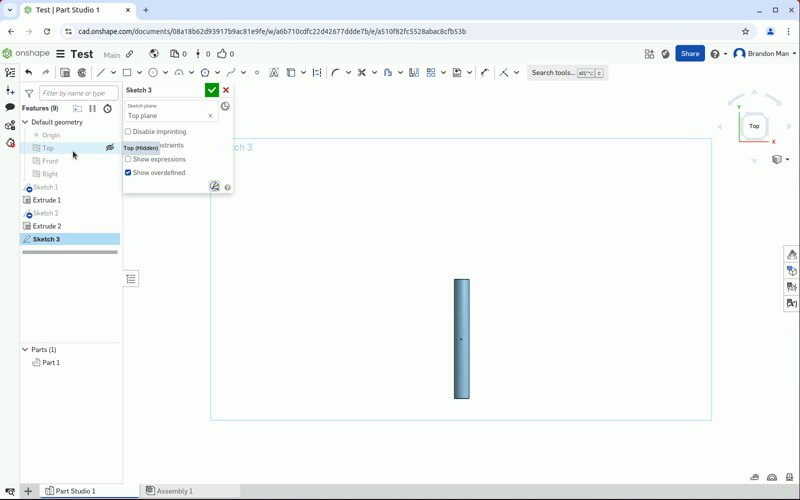
mouse_move(73, 352)
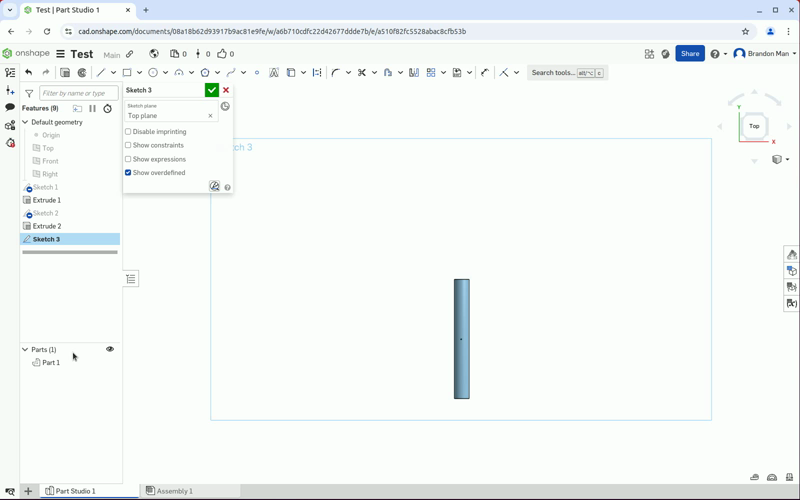
key(y)
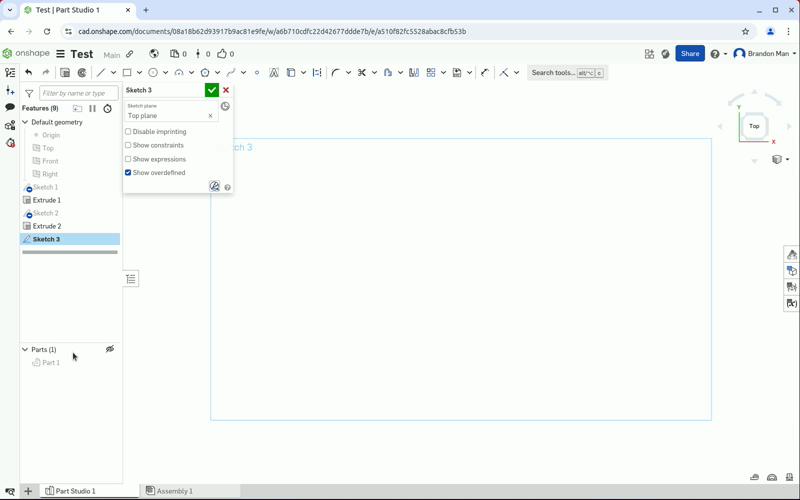
key(c)
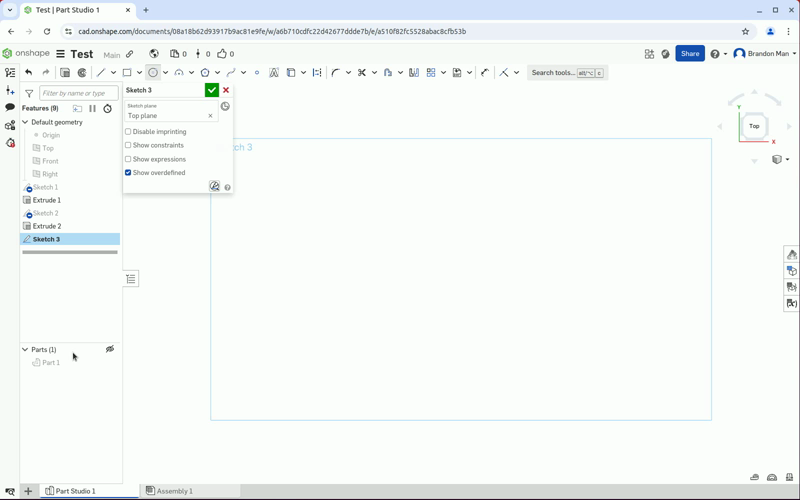
key_down(shift)
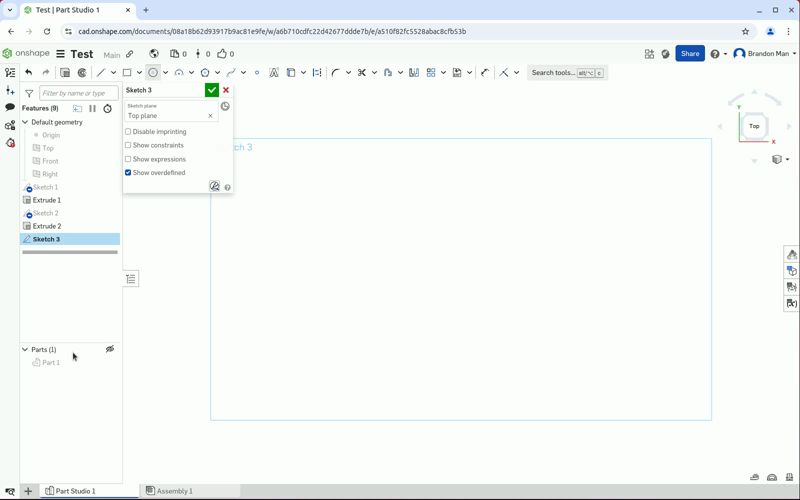
mouse_move(461, 314)
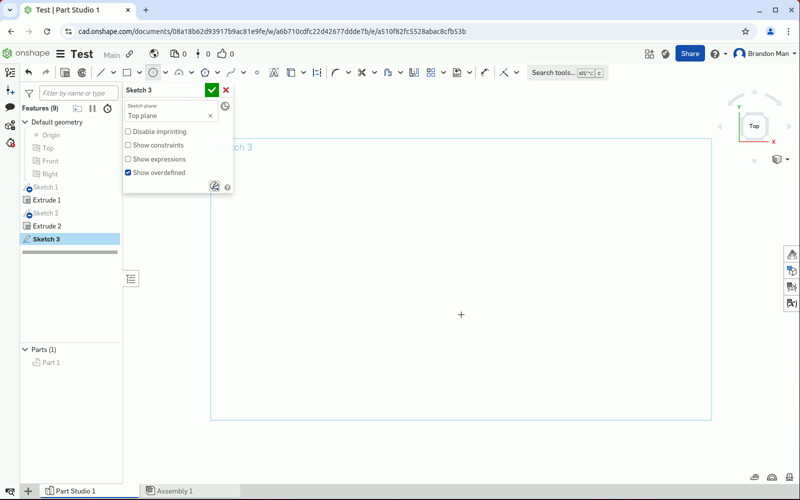
click(461, 314)
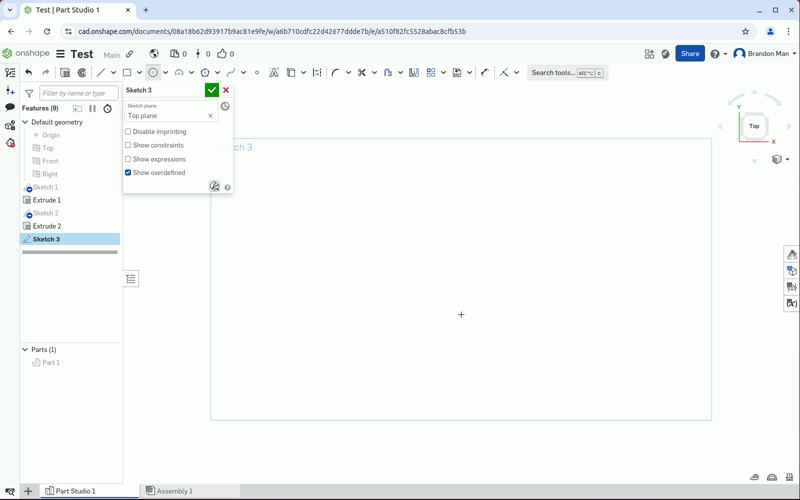
key_up(shift)
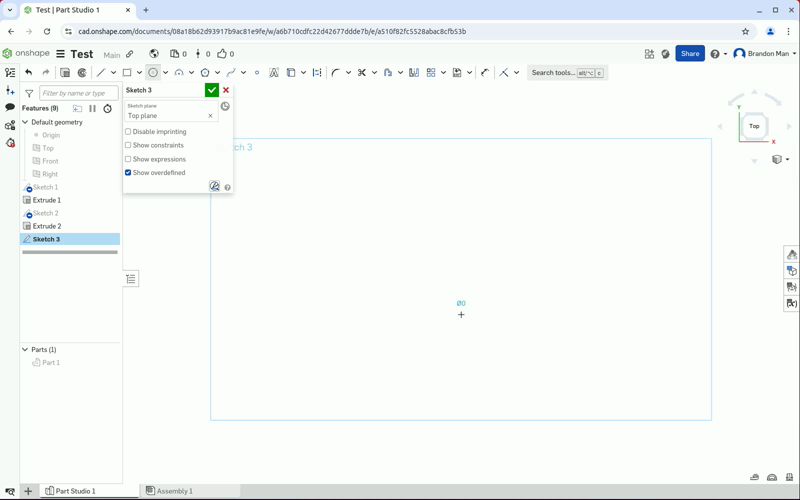
mouse_move(461, 314)
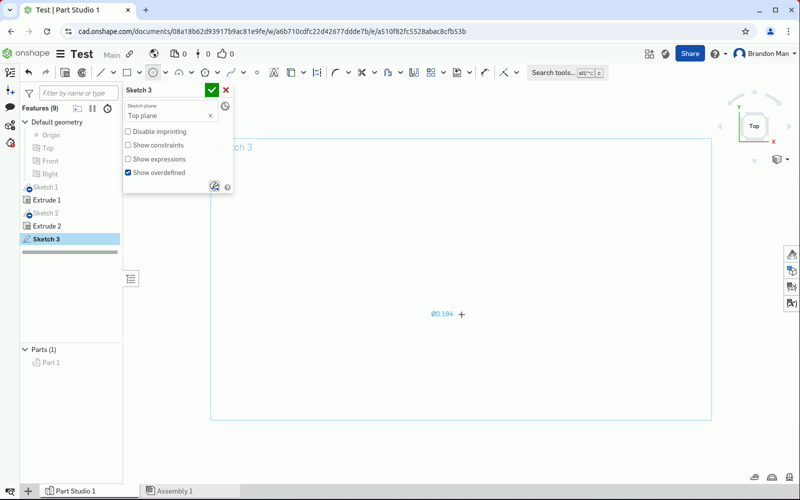
scroll(6)
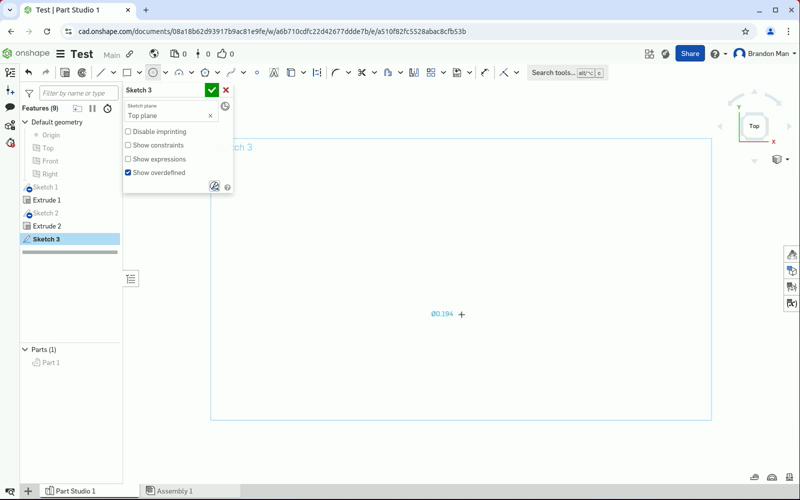
scroll(6)
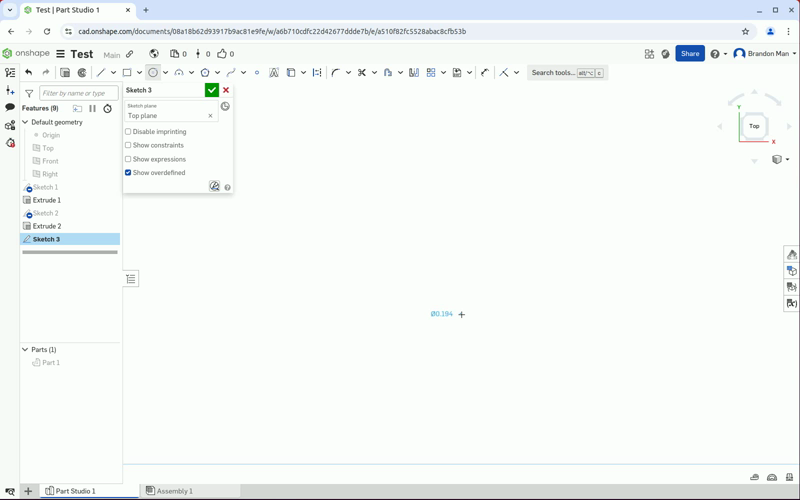
scroll(6)
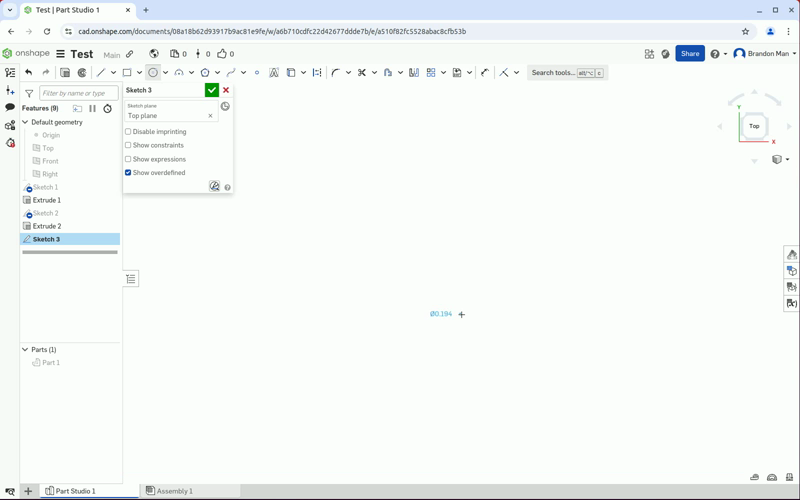
scroll(6)
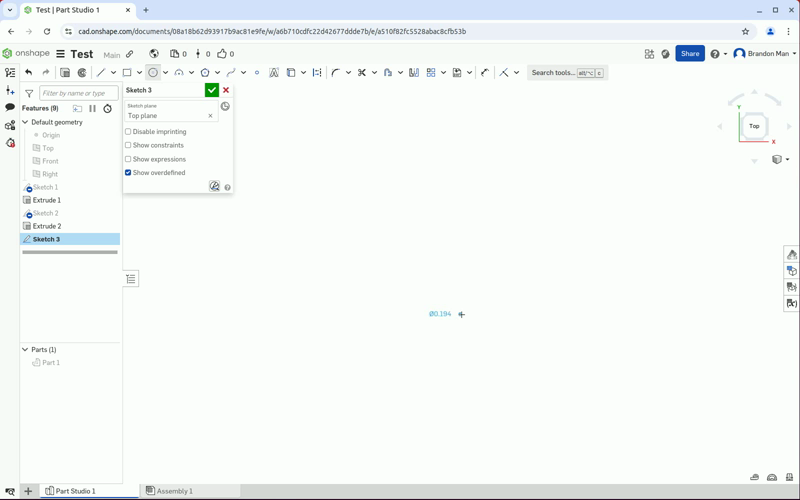
scroll(6)
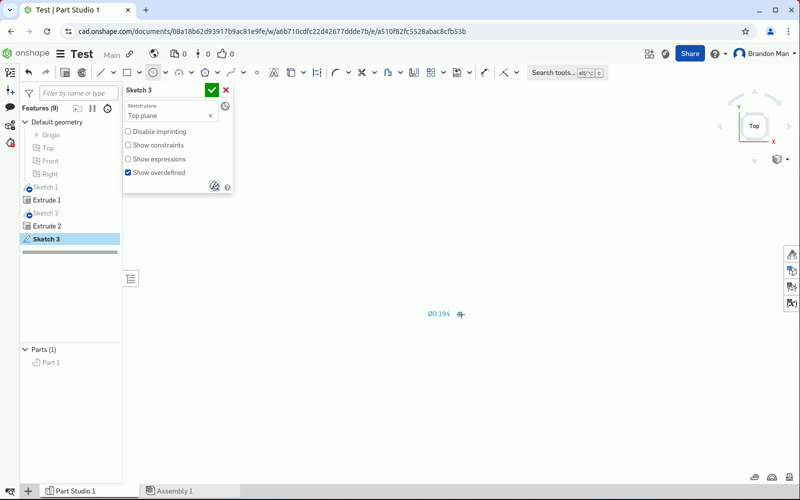
scroll(6)
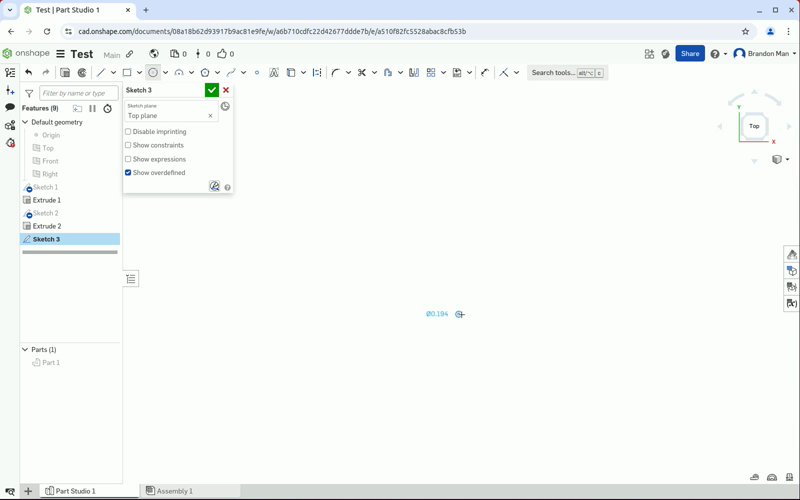
scroll(6)
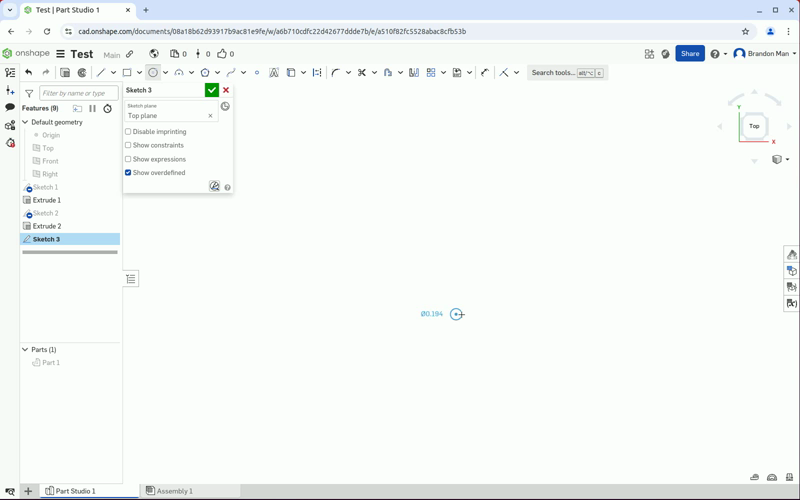
click(461, 314)
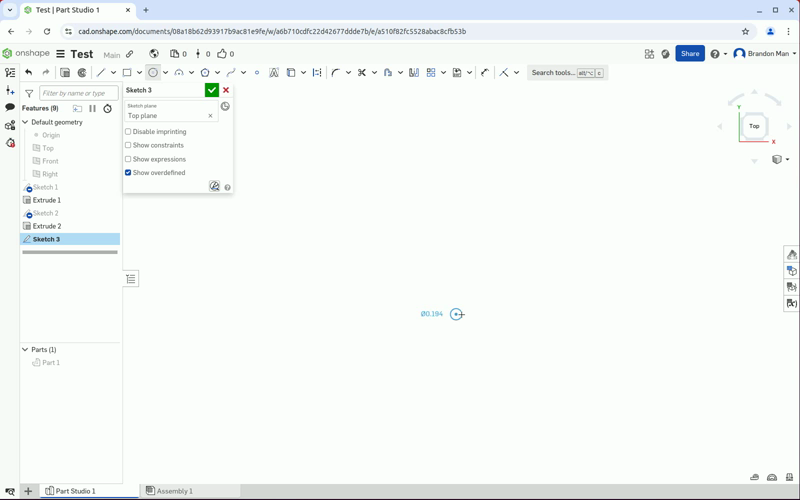
scroll(-6)
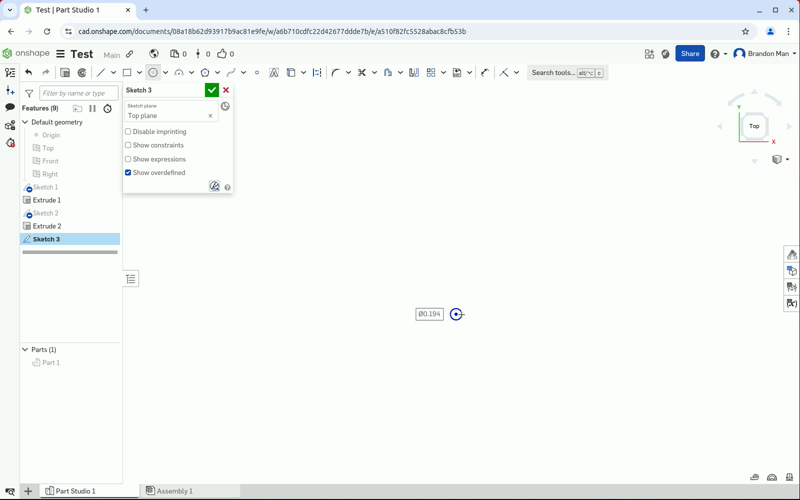
scroll(-6)
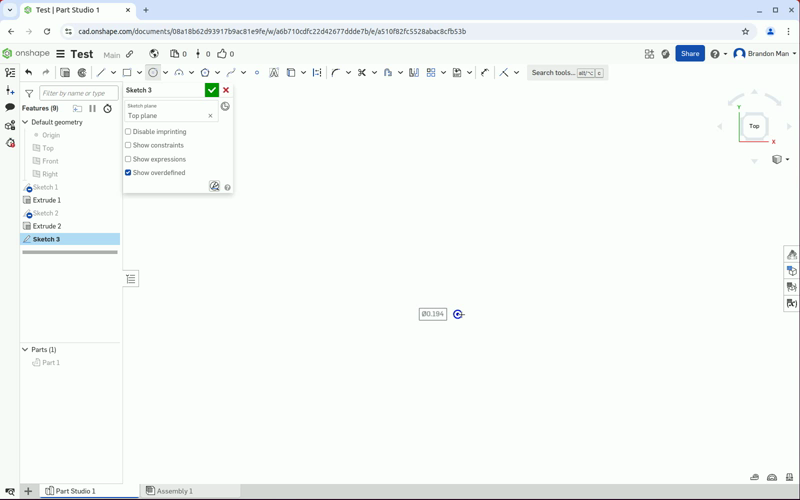
scroll(-6)
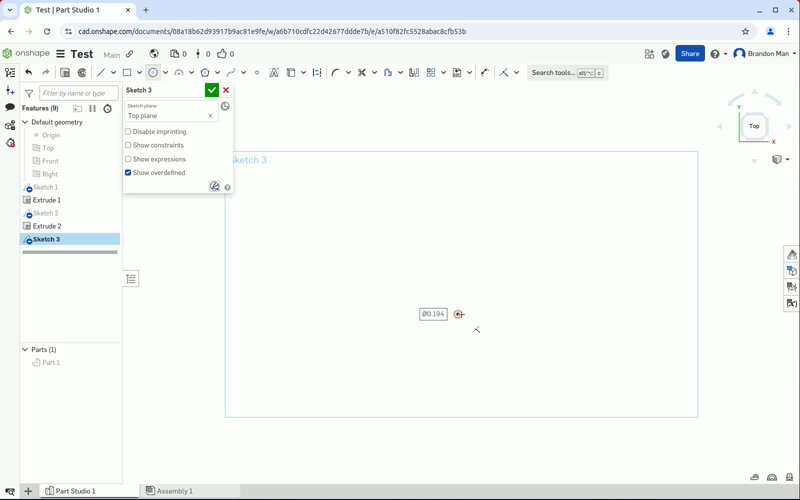
scroll(-6)
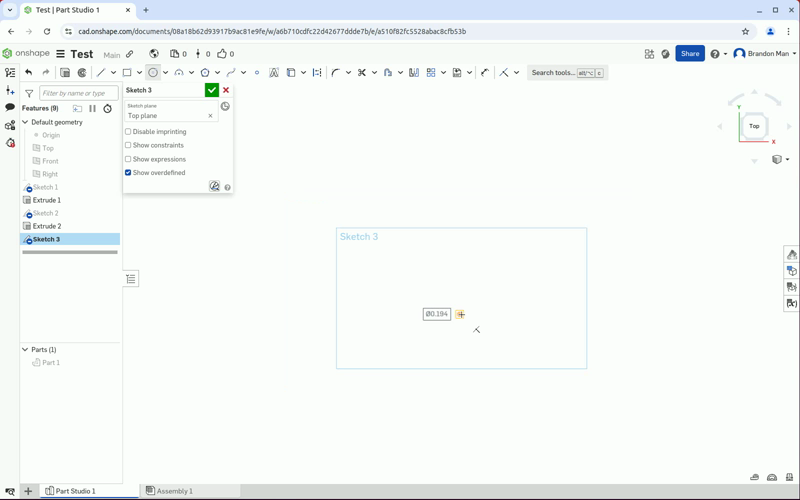
scroll(-6)
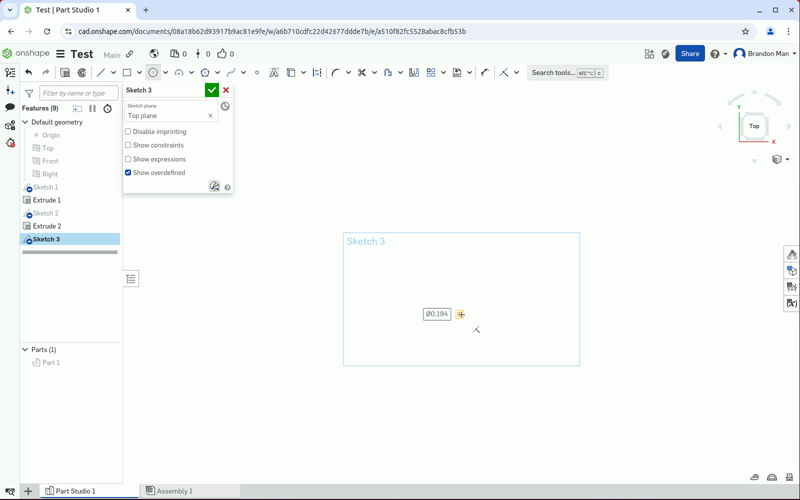
scroll(-6)
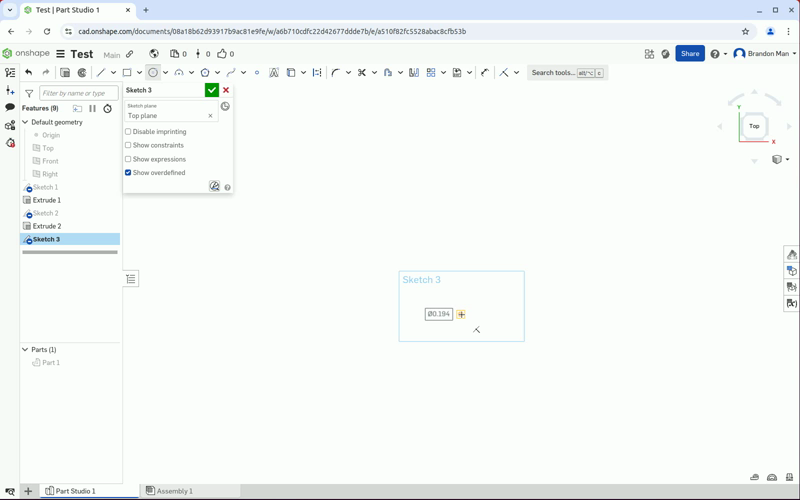
scroll(-6)
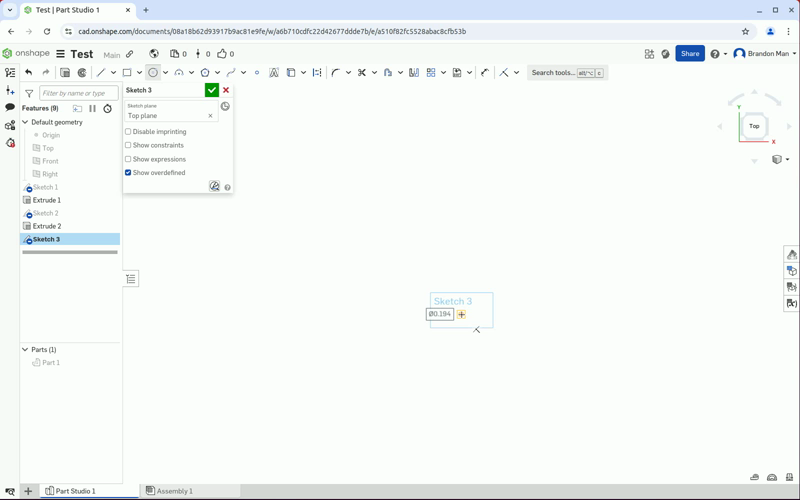
key(esc)
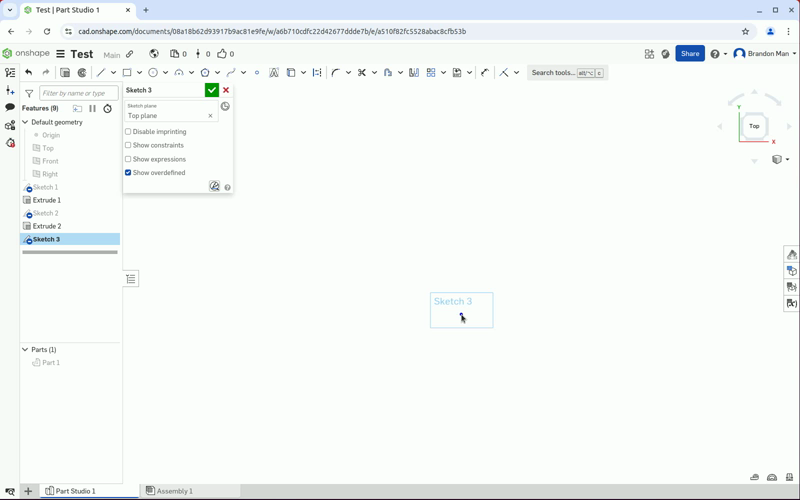
mouse_move(461, 314)
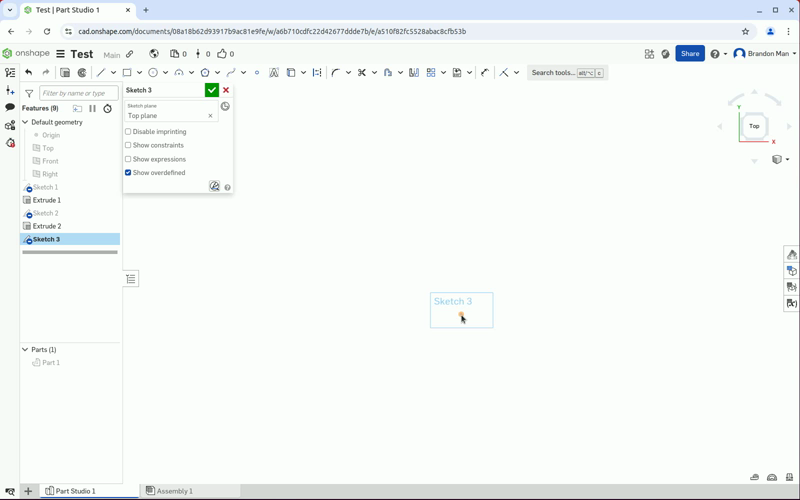
scroll(6)
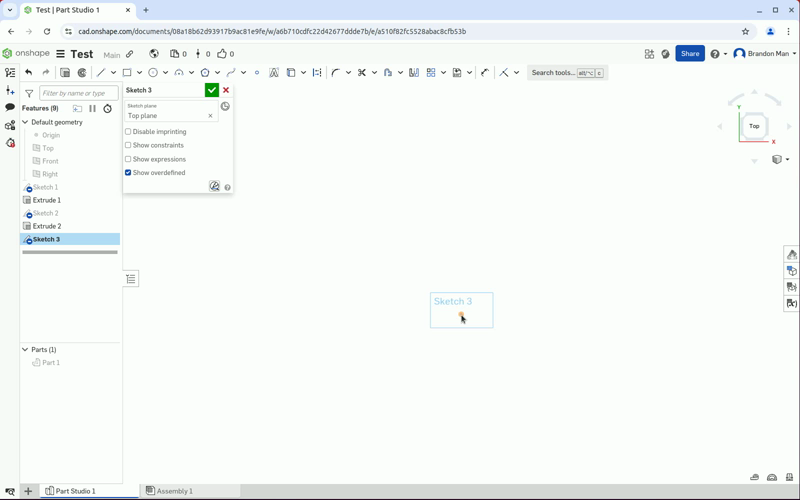
scroll(6)
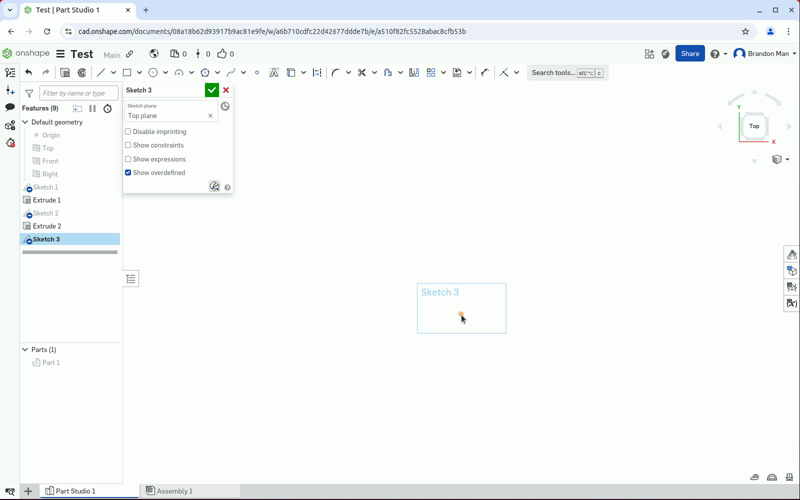
scroll(6)
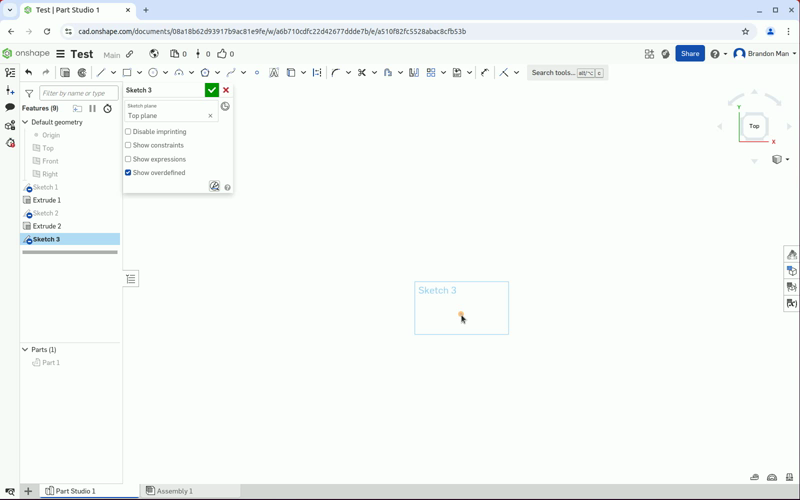
scroll(6)
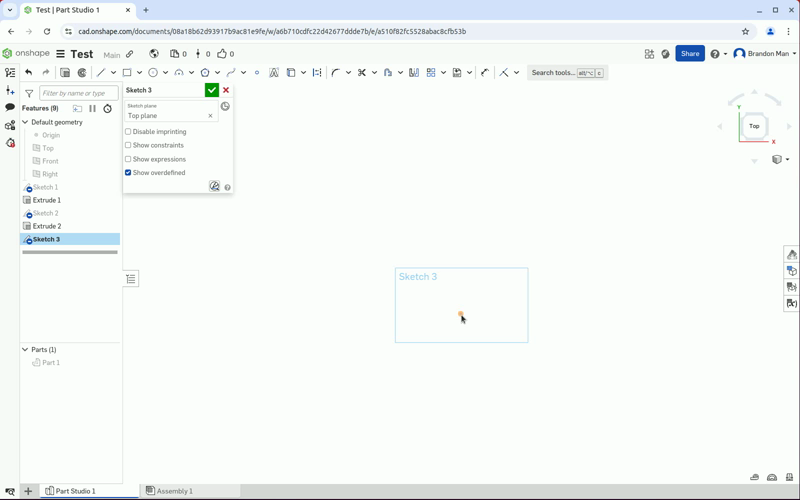
scroll(6)
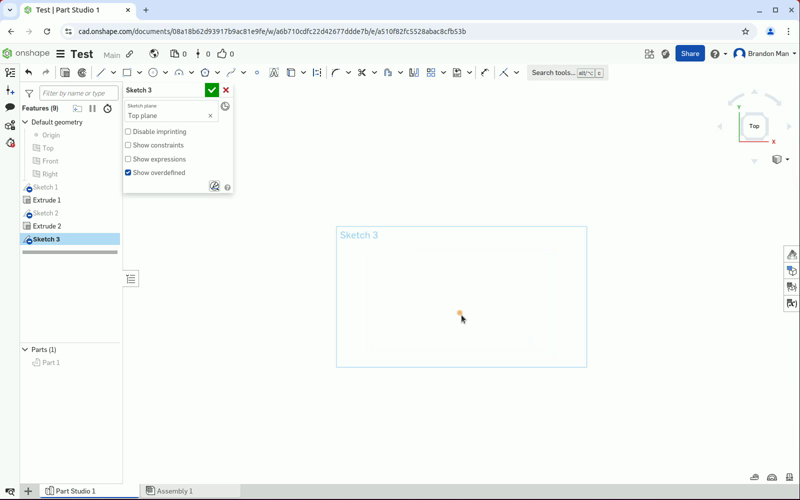
scroll(6)
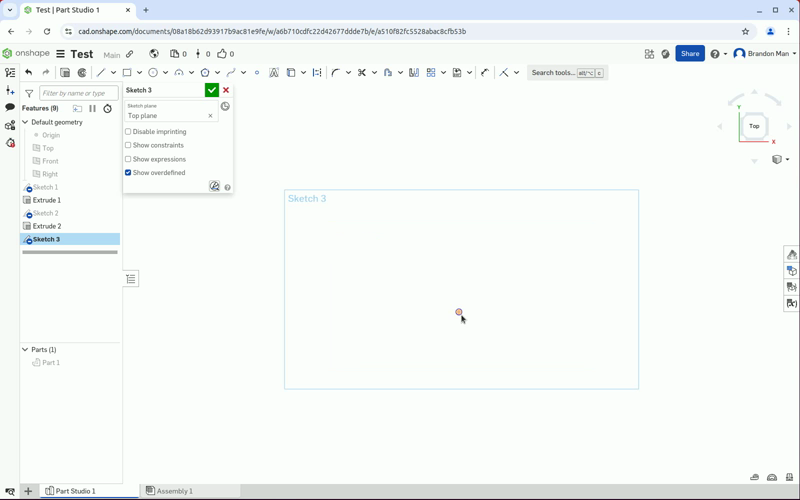
scroll(6)
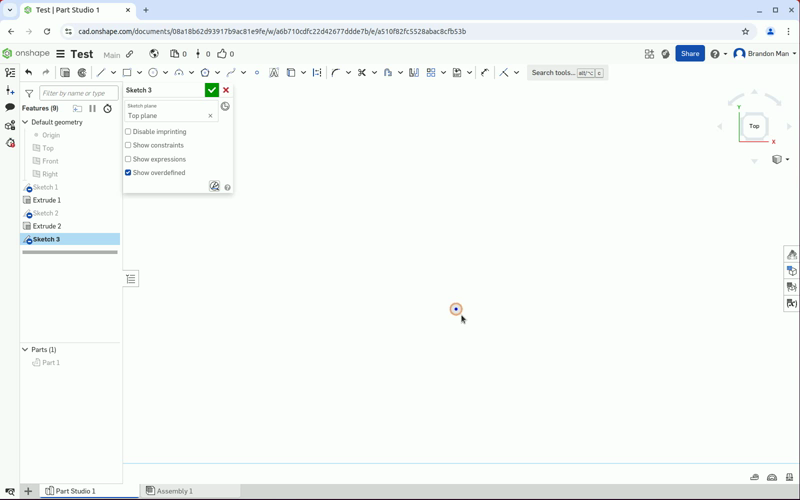
click(461, 314)
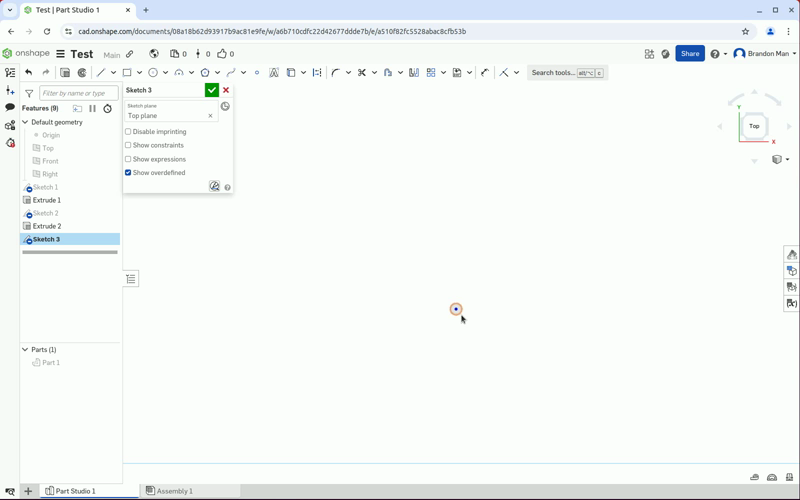
scroll(-6)
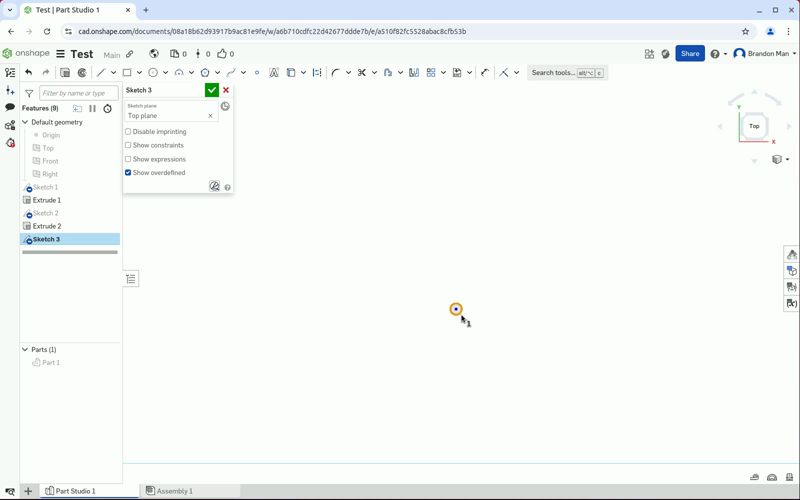
scroll(-6)
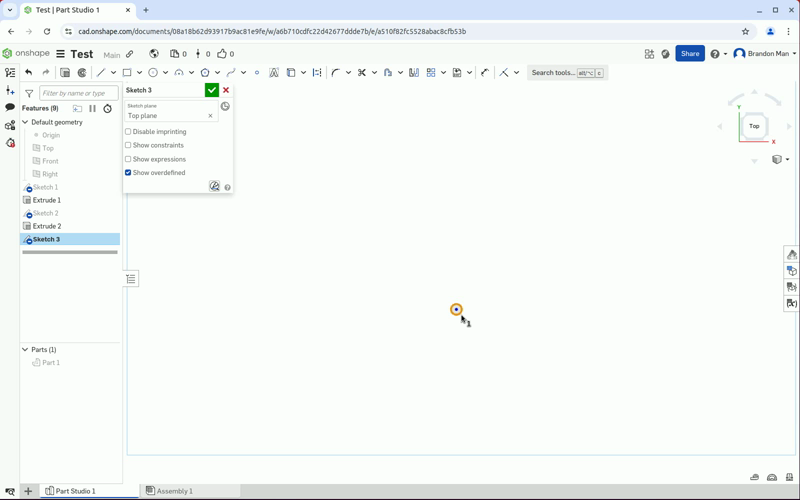
scroll(-6)
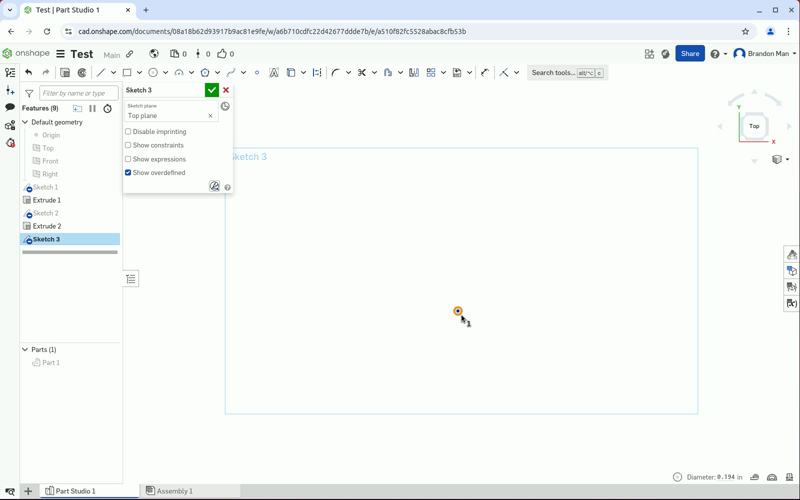
scroll(-6)
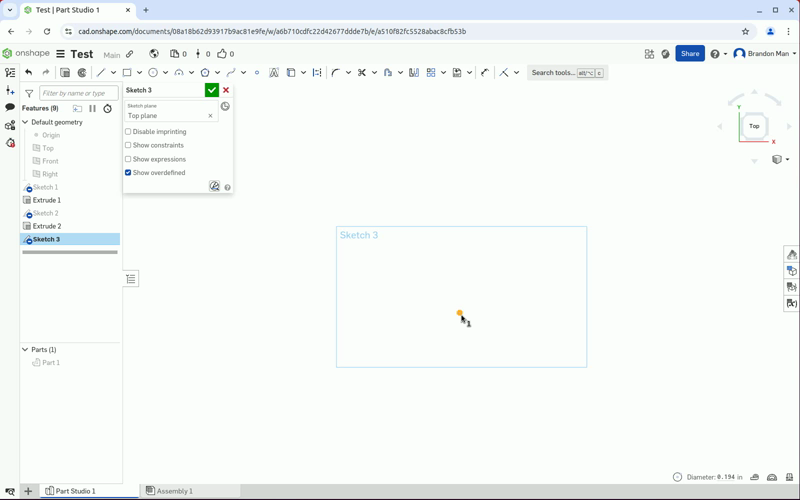
scroll(-6)
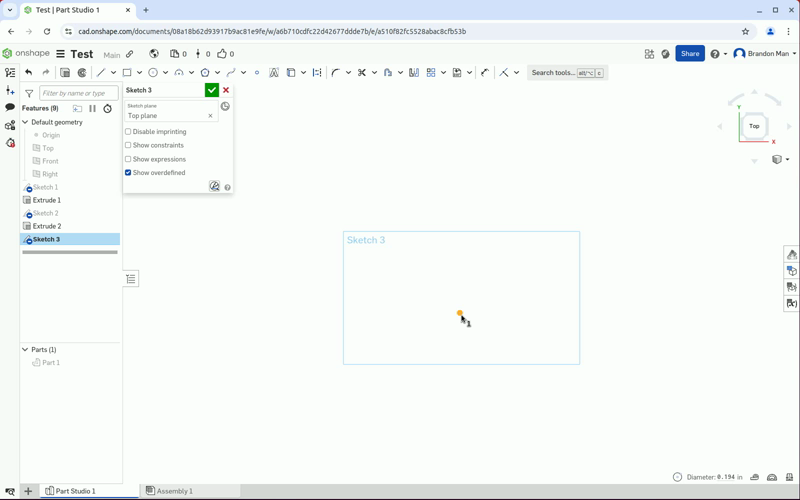
scroll(-6)
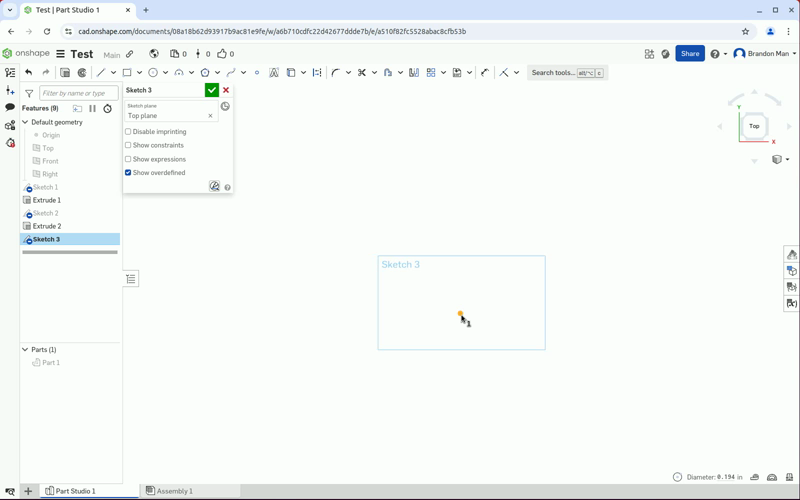
scroll(-6)
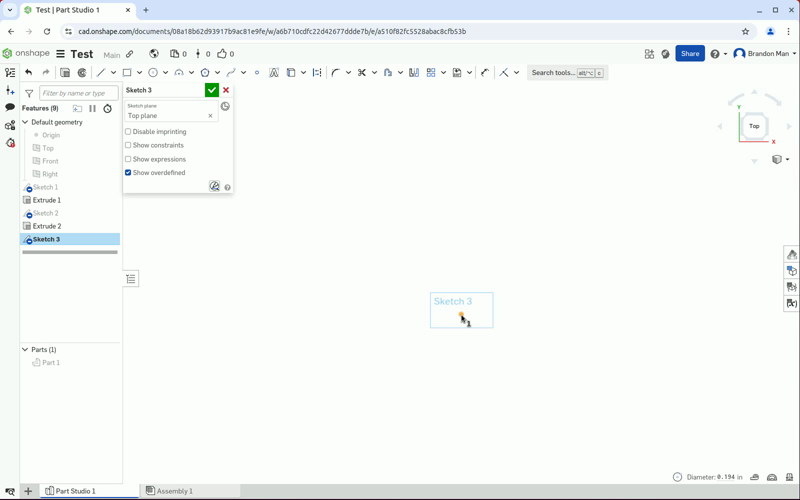
mouse_move(73, 352)
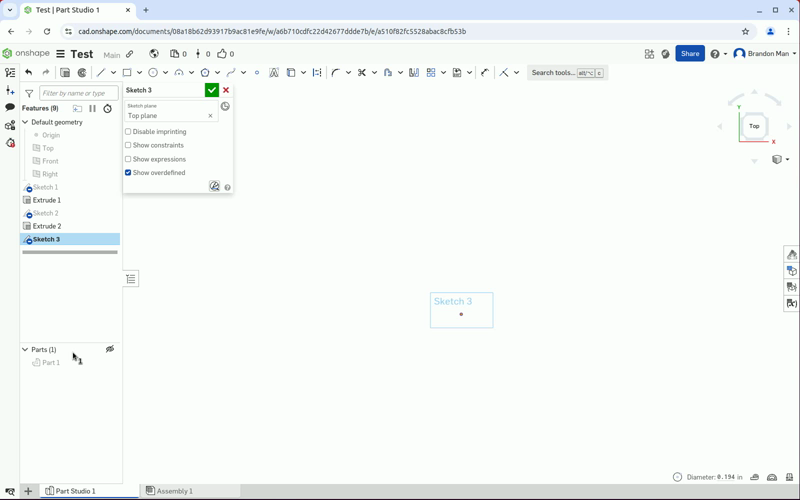
key(shift+y)
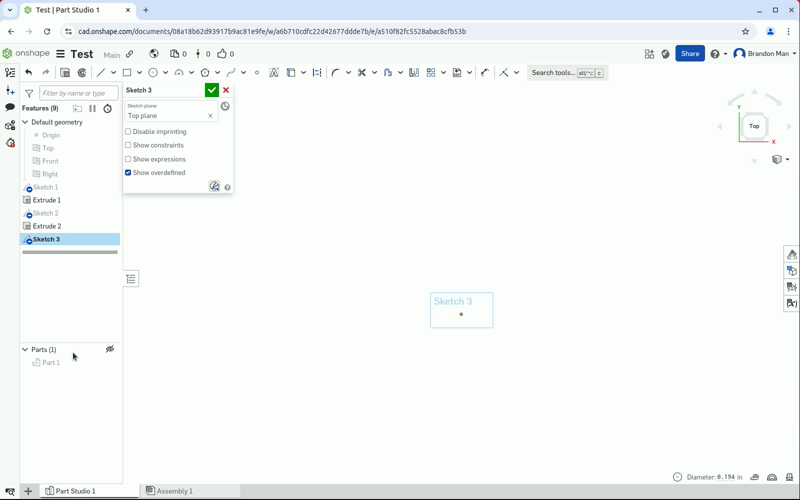
key(shift+e)
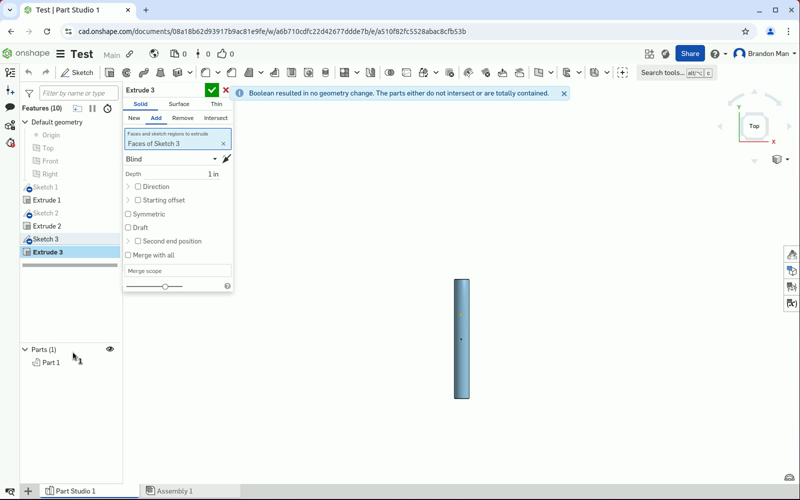
mouse_move(143, 106)
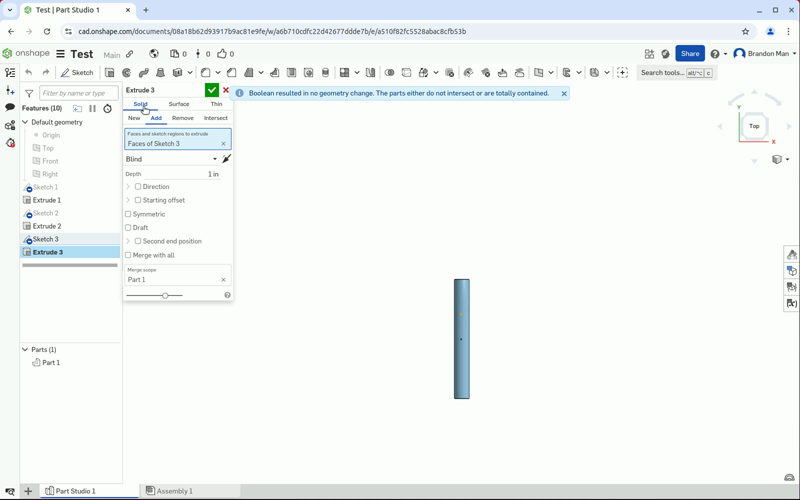
click(143, 106)
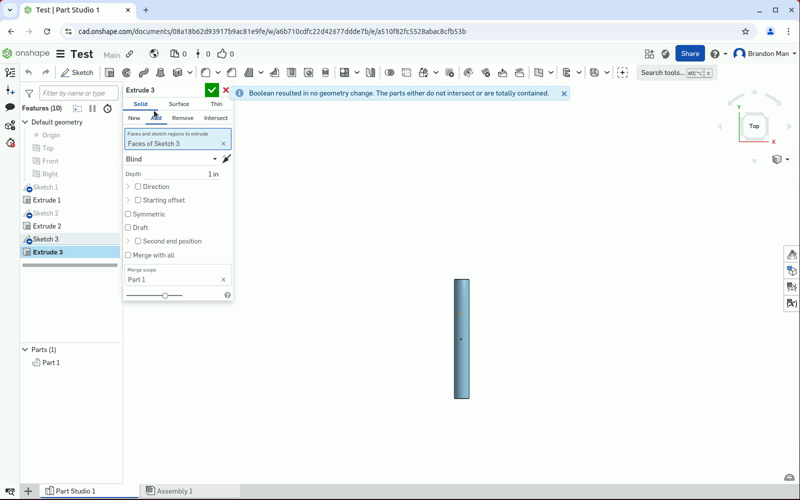
mouse_move(186, 120)
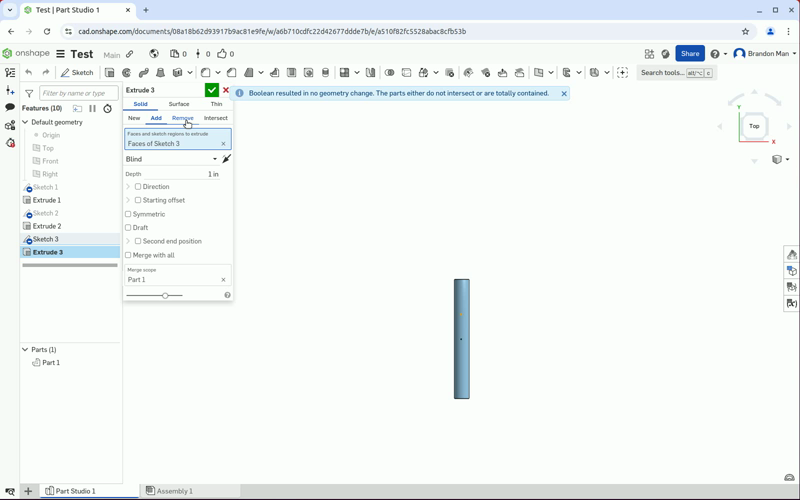
click(186, 120)
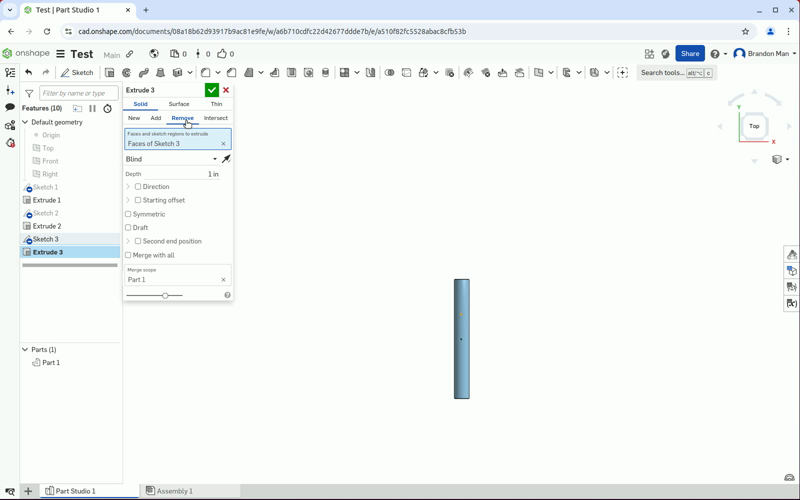
key(tab, 4)
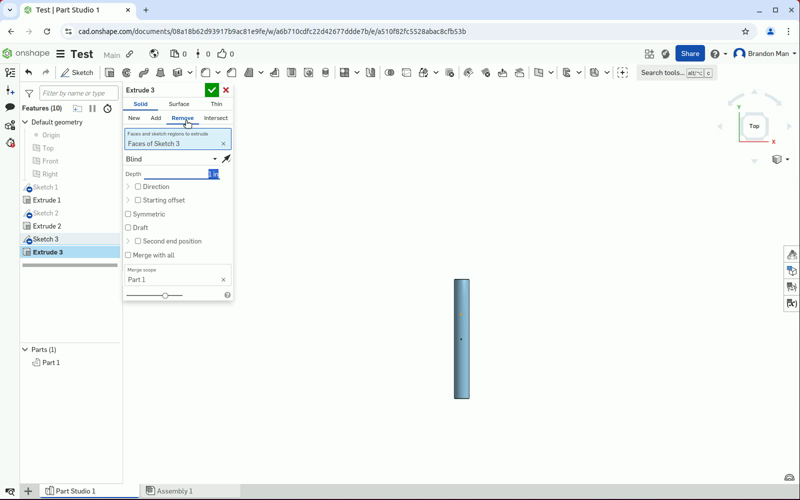
text(-4.092)
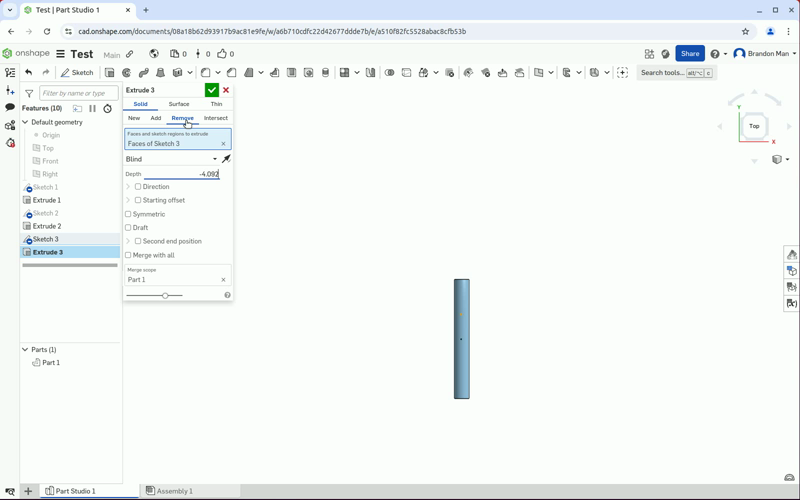
key(tab, 6)
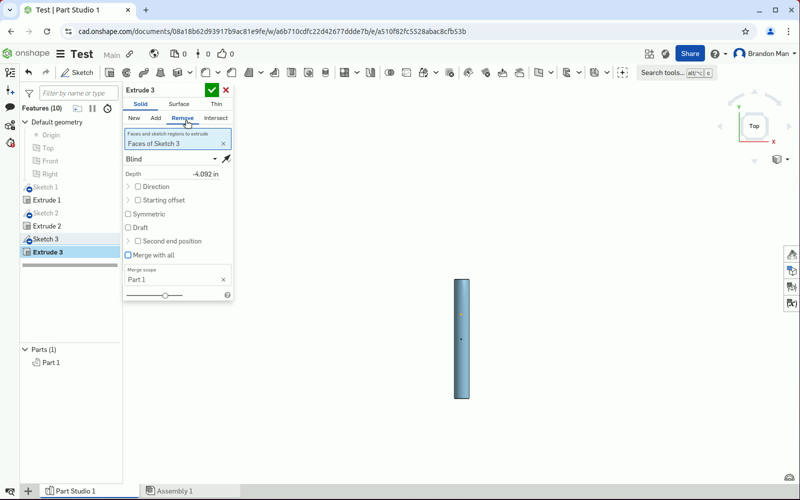
key(space)
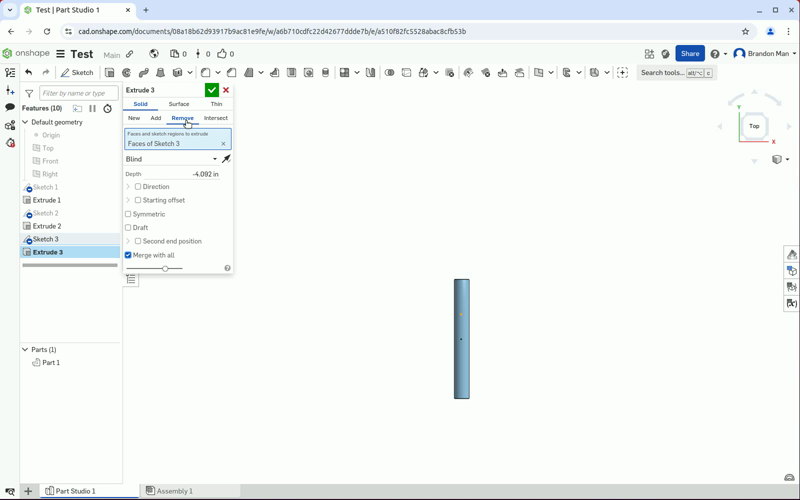
key(enter)
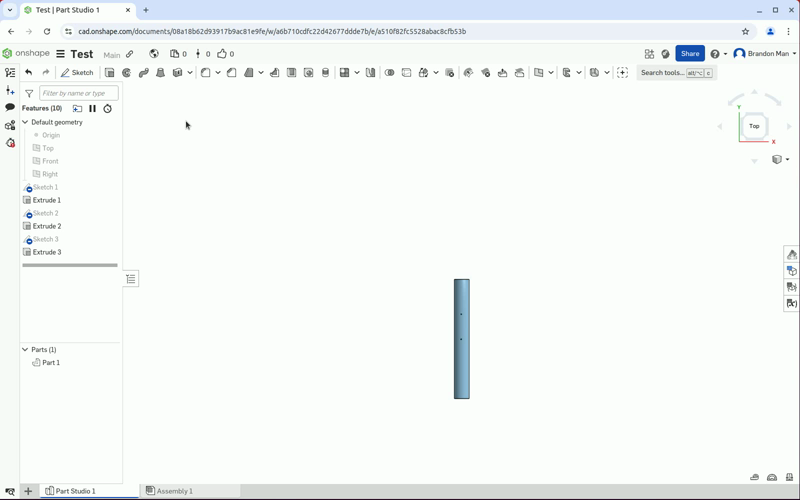
key(shift+h)
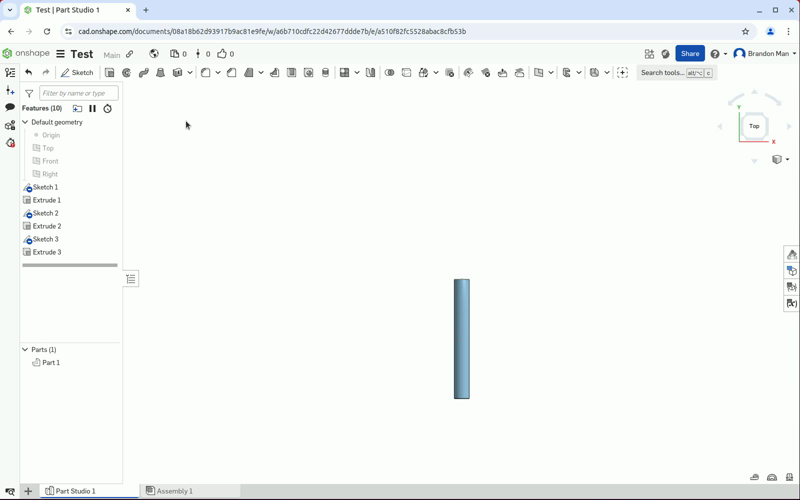
key(shift+h)
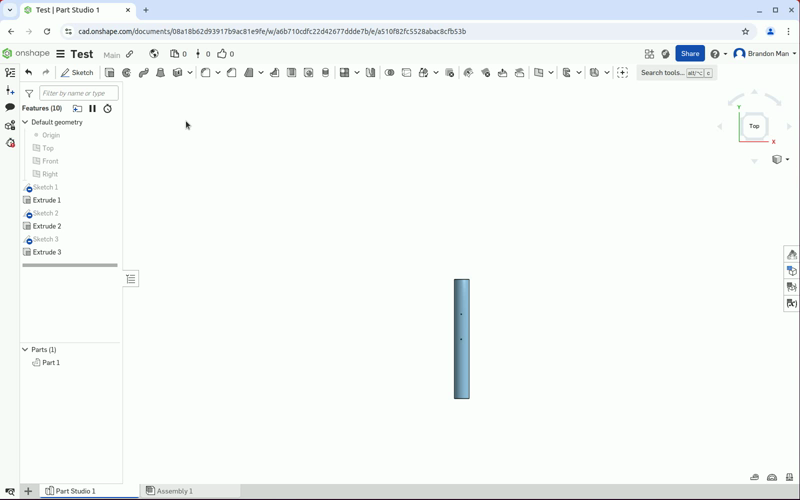
mouse_move(73, 189)
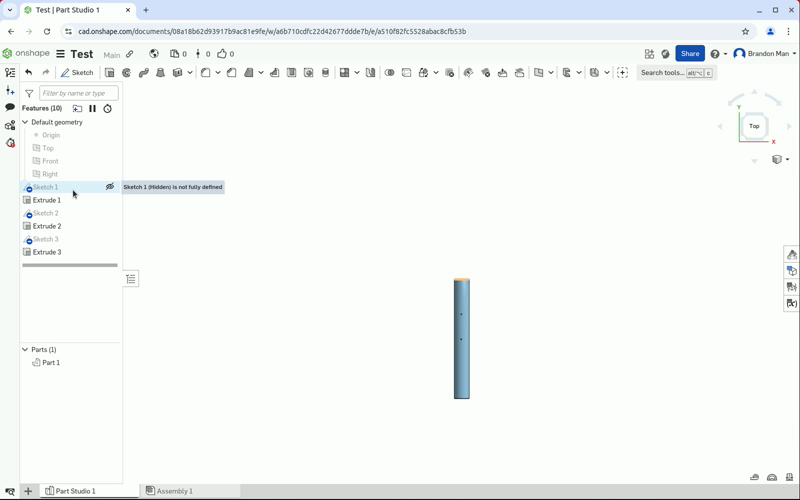
click(73, 189)
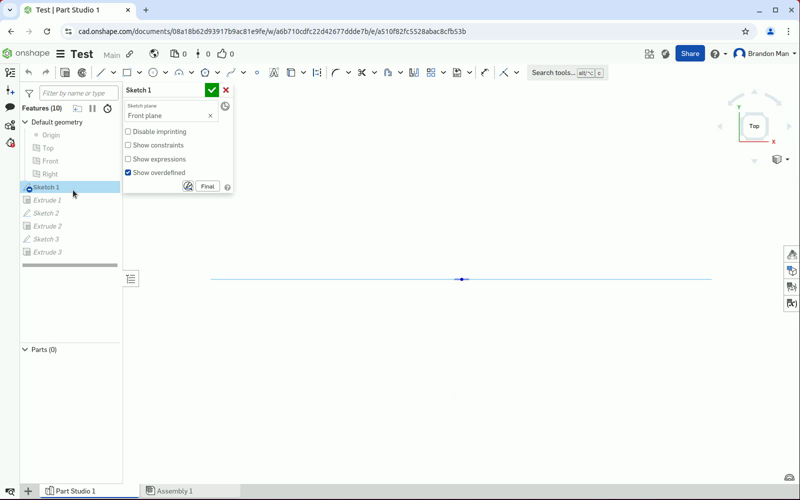
mouse_move(229, 92)
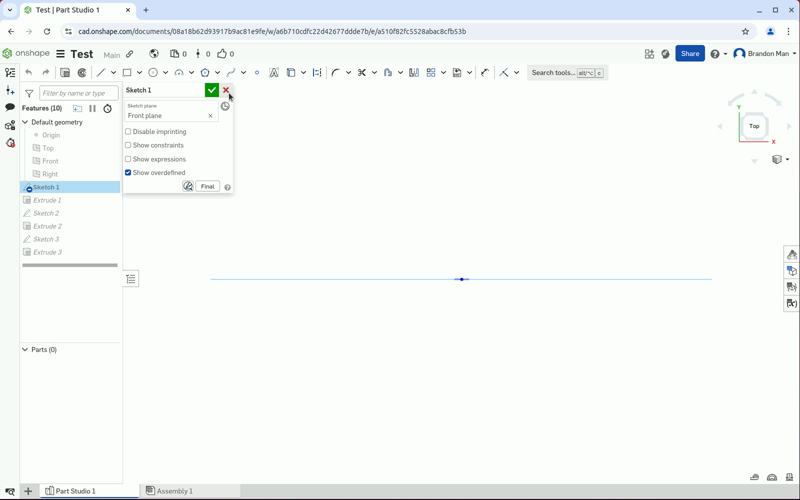
click(229, 92)
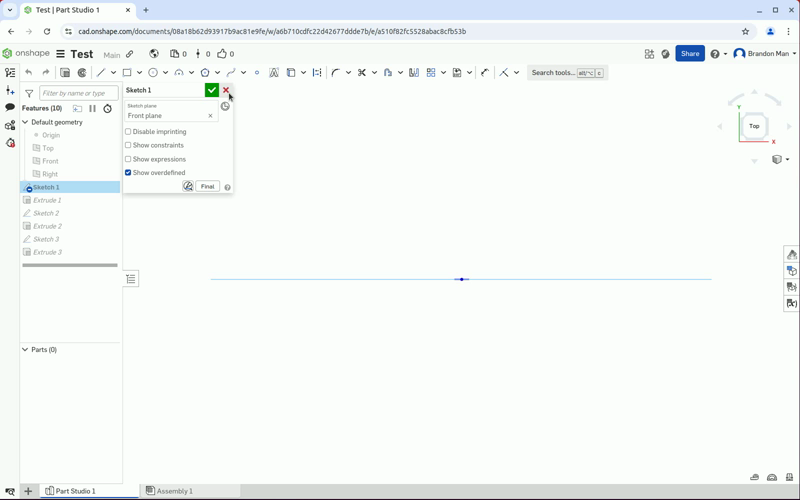
key(shift+s)
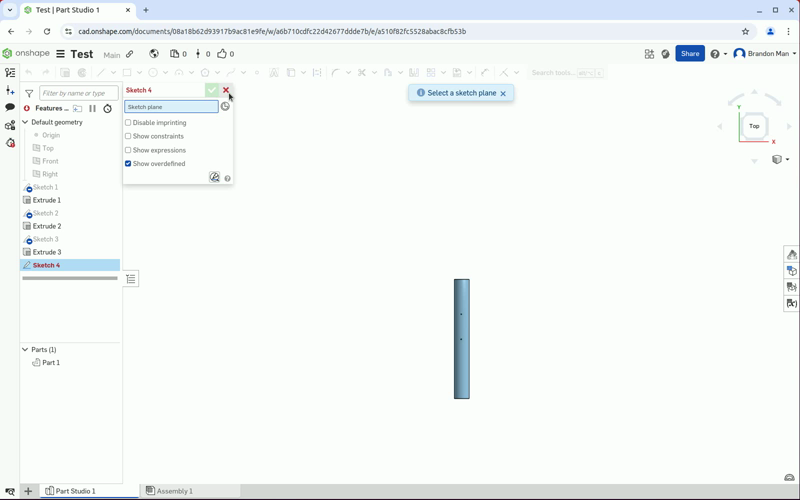
mouse_move(73, 150)
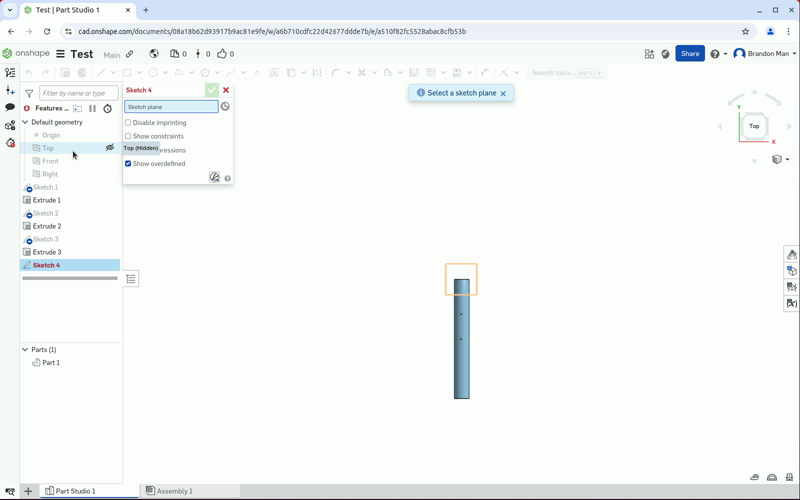
click(73, 150)
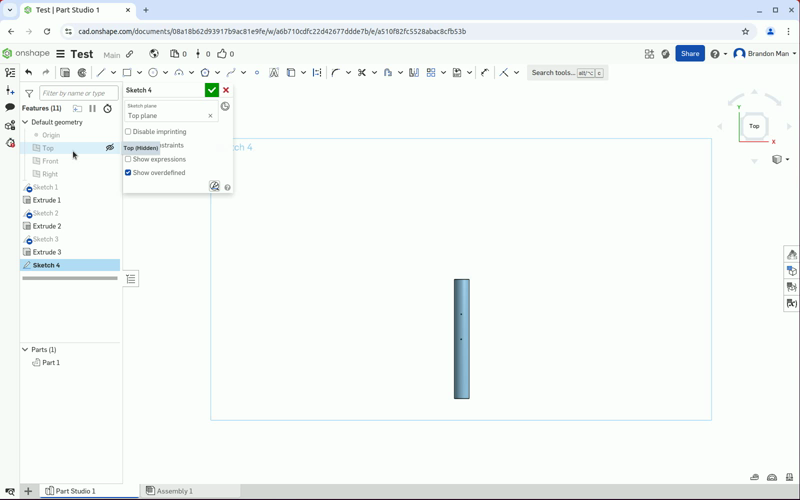
mouse_move(73, 352)
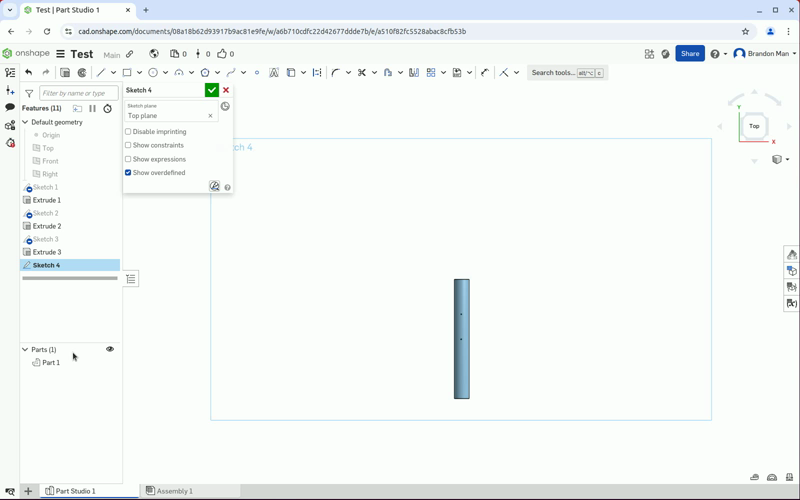
key(y)
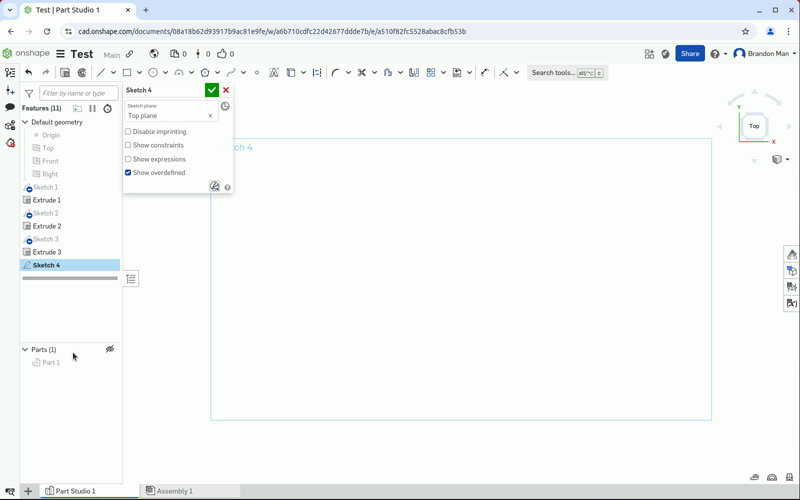
key(c)
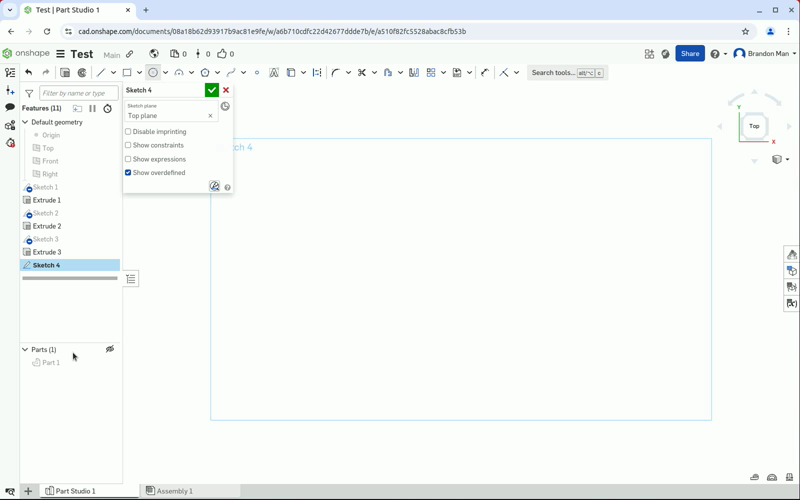
key_down(shift)
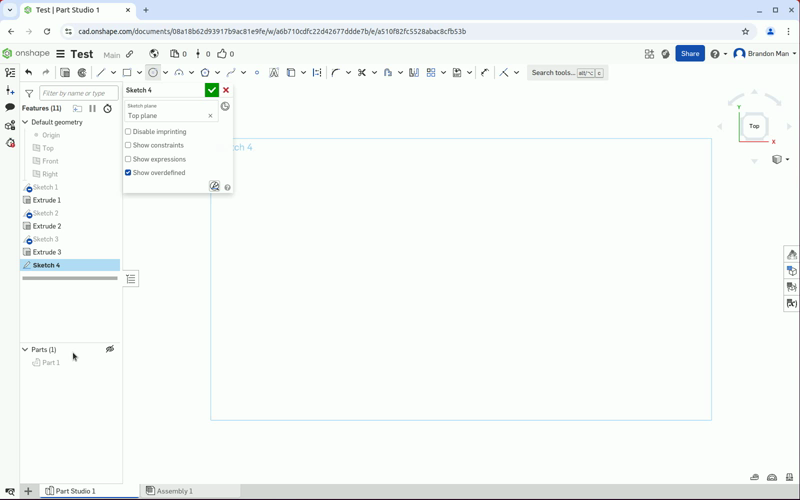
mouse_move(461, 363)
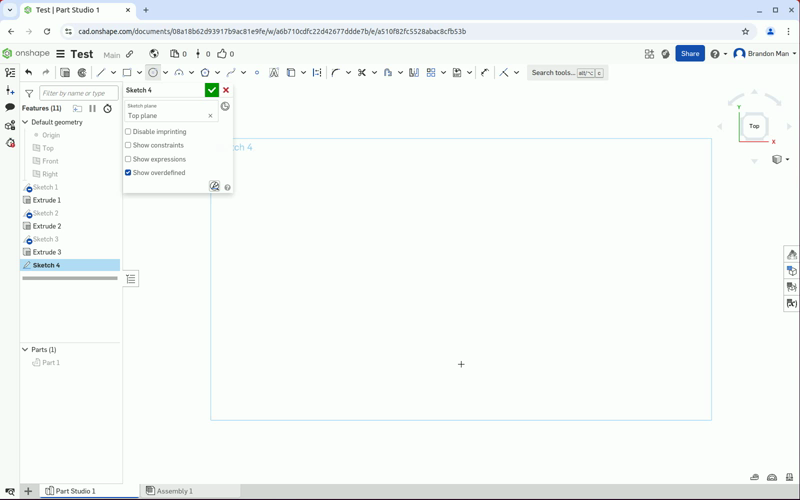
click(461, 363)
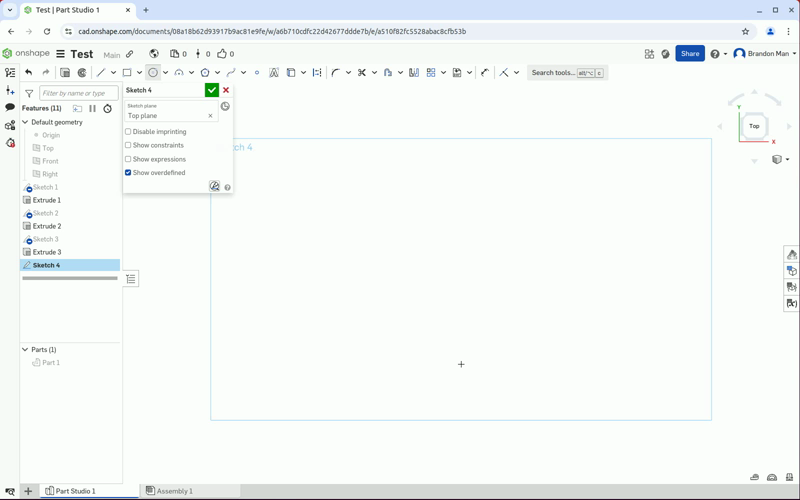
key_up(shift)
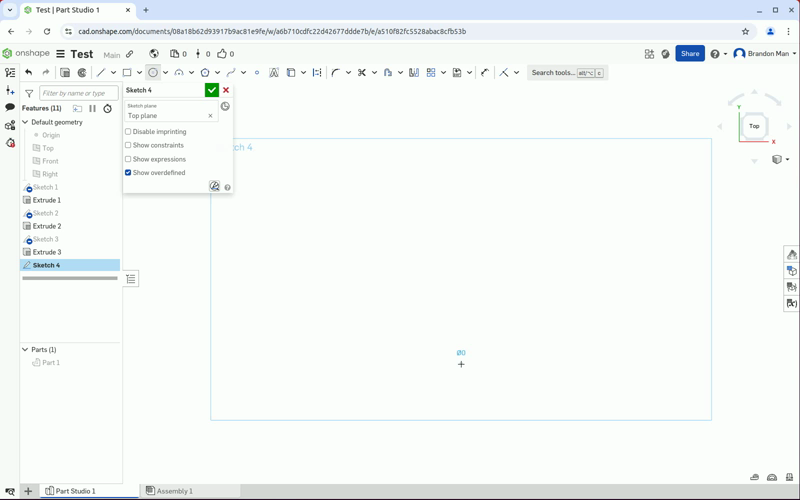
mouse_move(461, 363)
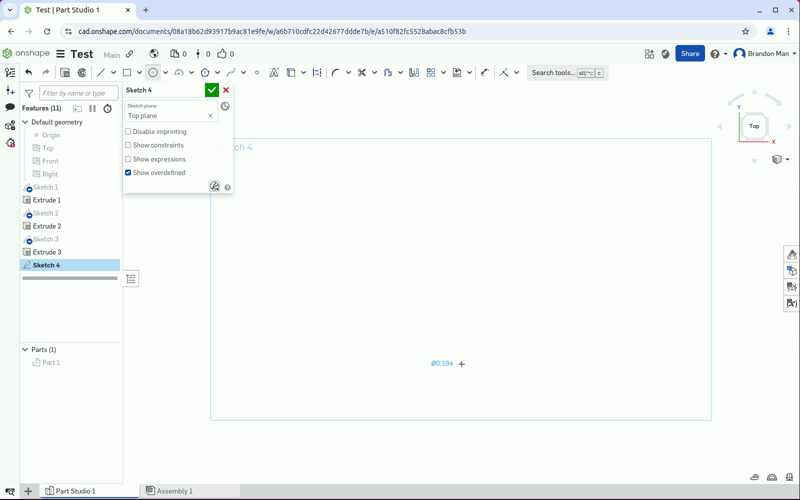
scroll(6)
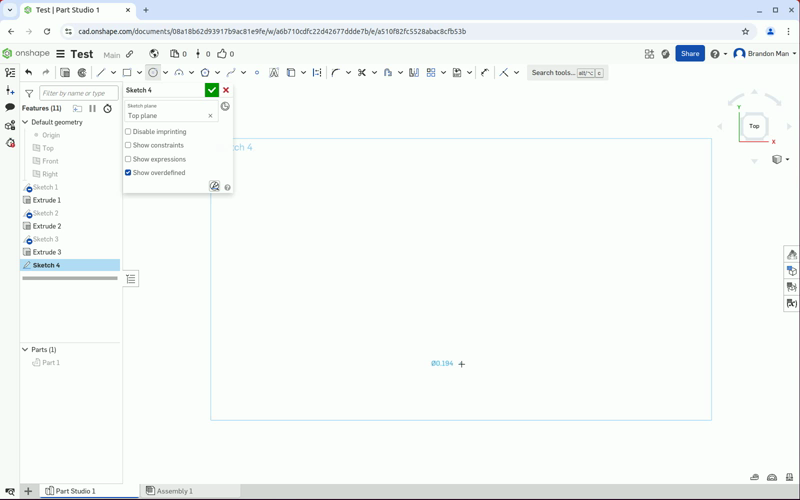
scroll(6)
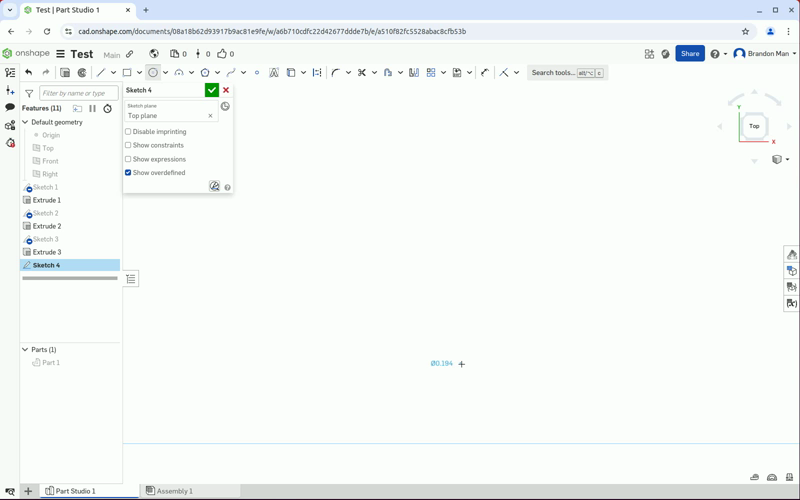
scroll(6)
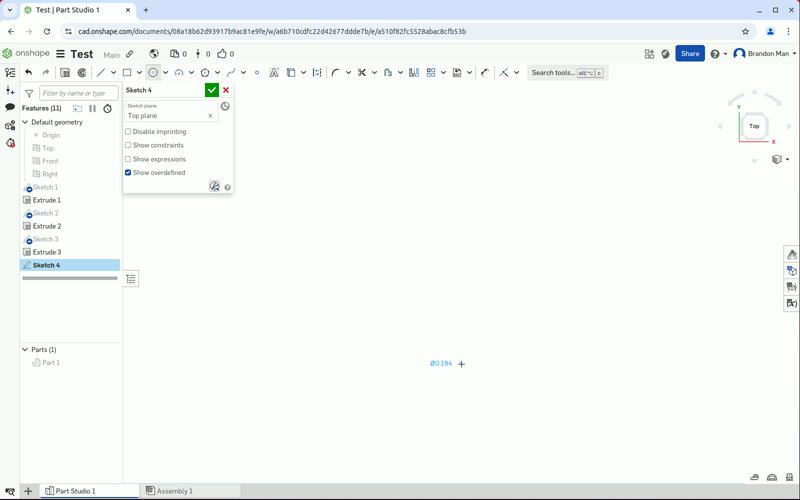
scroll(6)
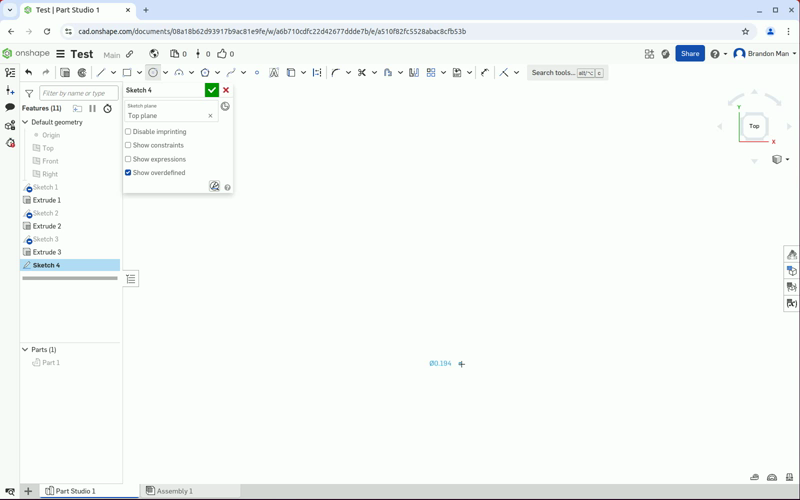
scroll(6)
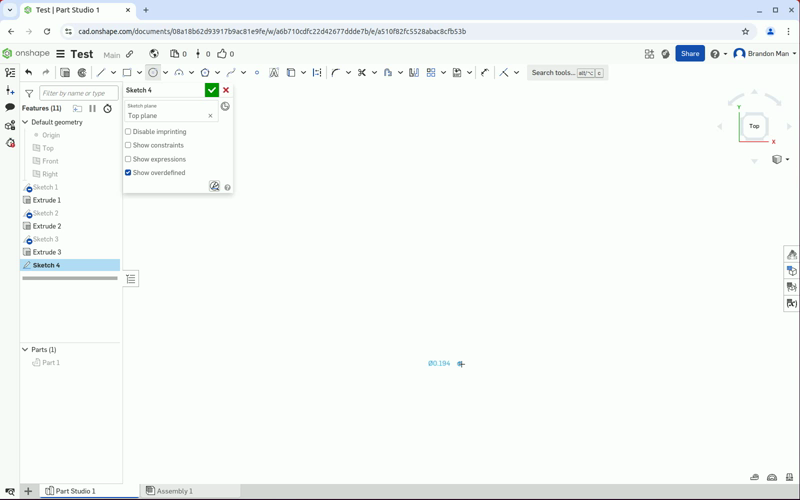
scroll(6)
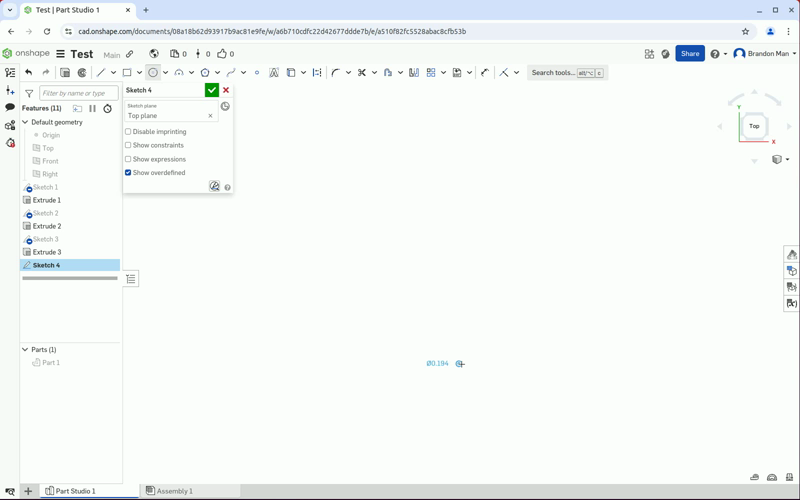
scroll(6)
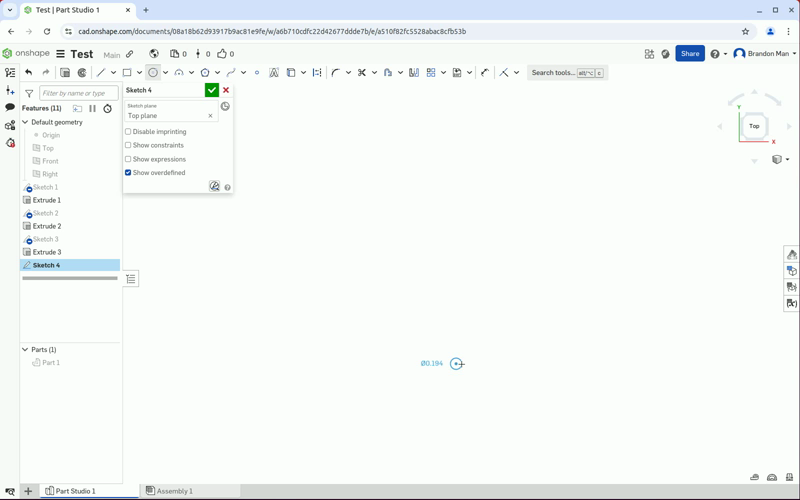
click(461, 363)
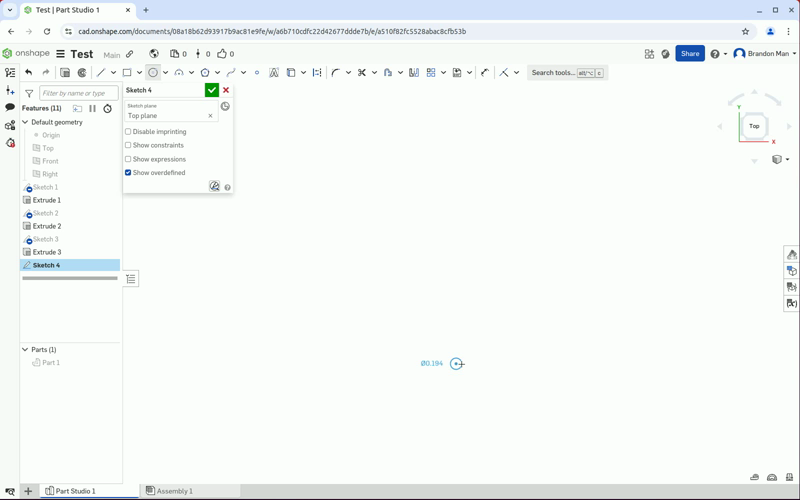
scroll(-6)
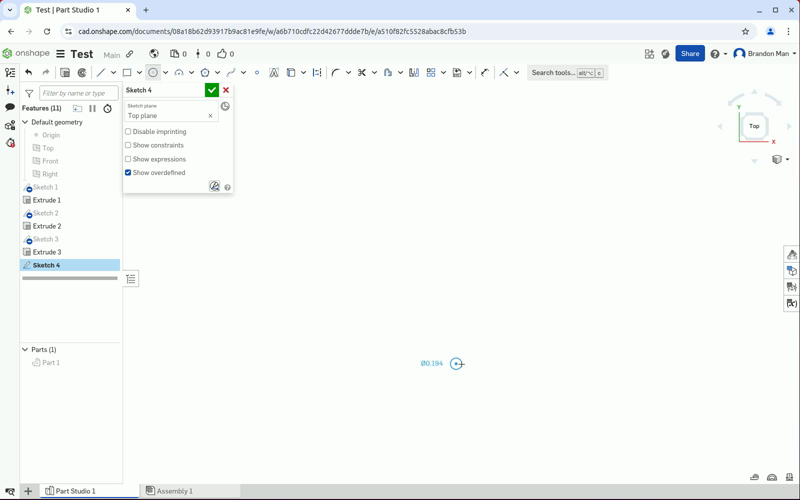
scroll(-6)
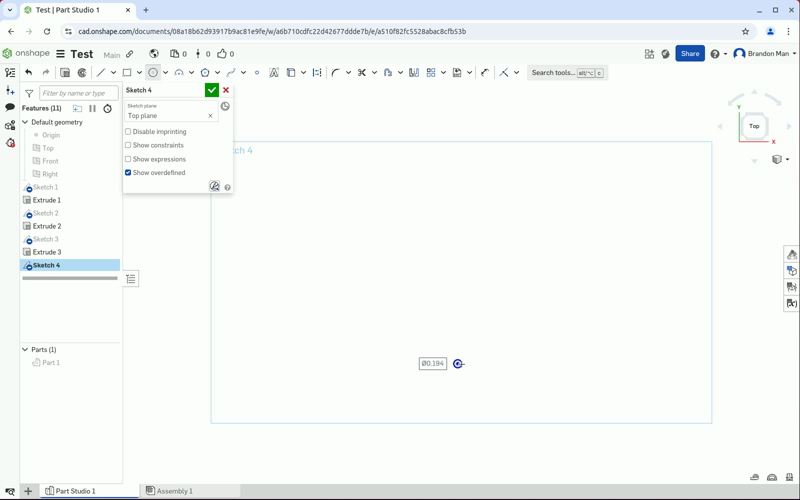
scroll(-6)
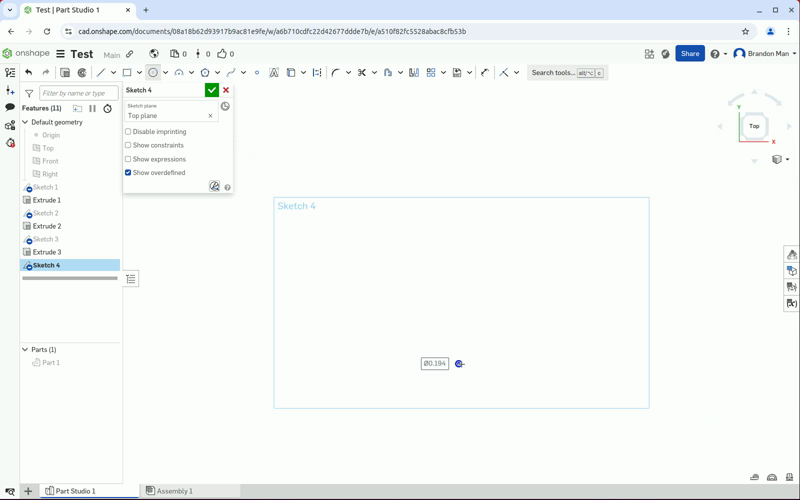
scroll(-6)
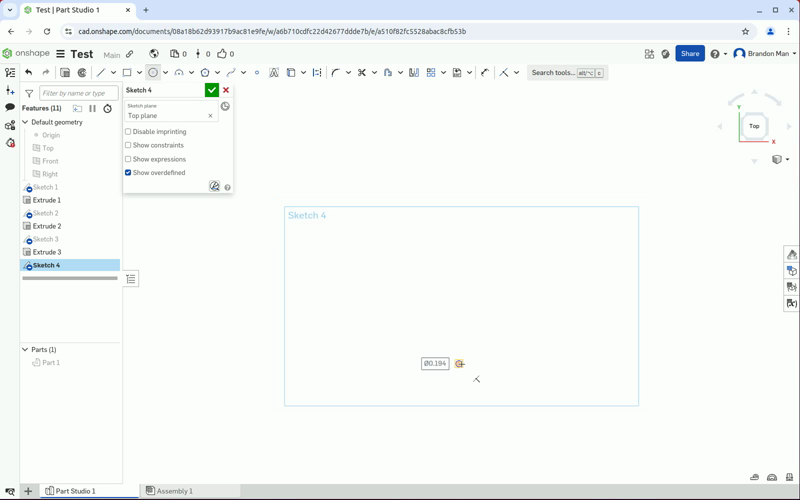
scroll(-6)
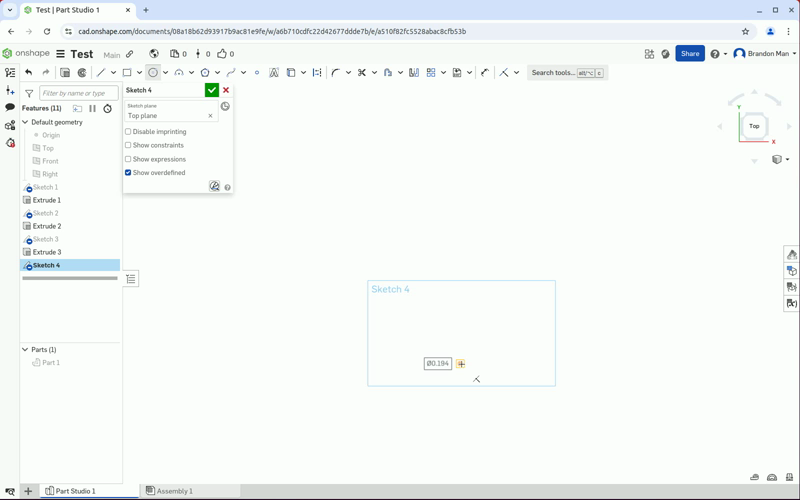
scroll(-6)
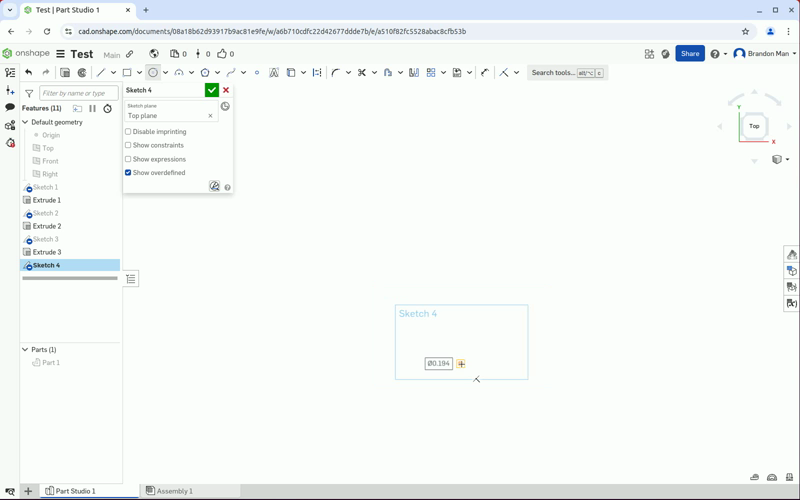
scroll(-6)
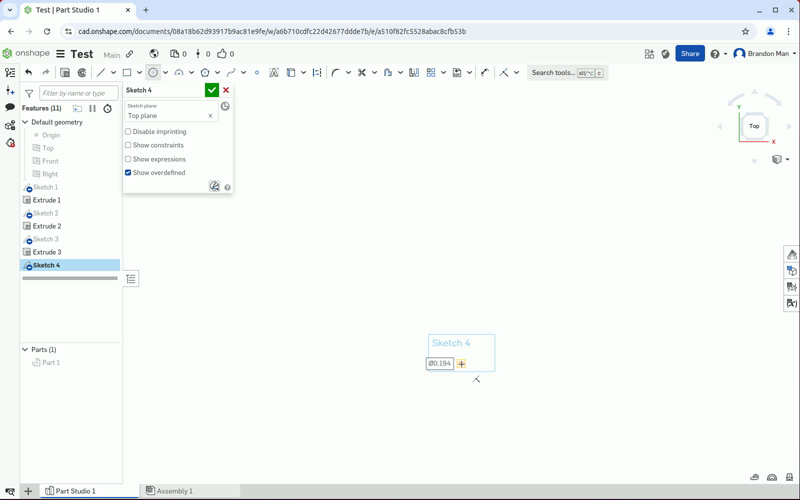
key(esc)
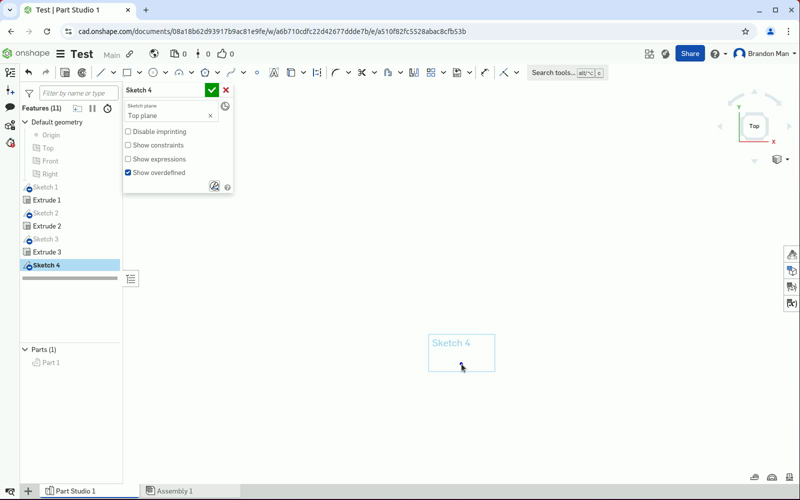
mouse_move(461, 363)
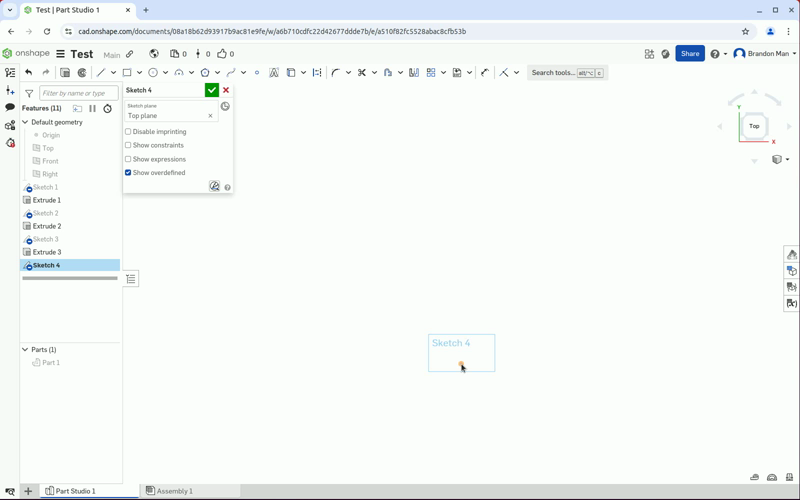
scroll(6)
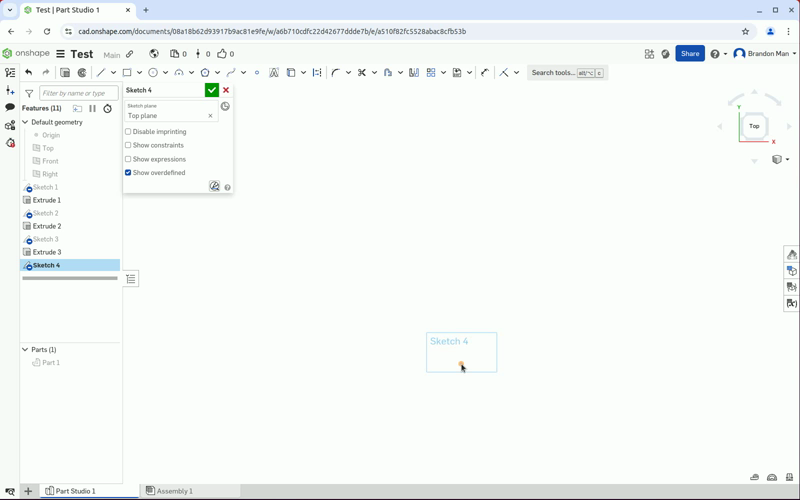
scroll(6)
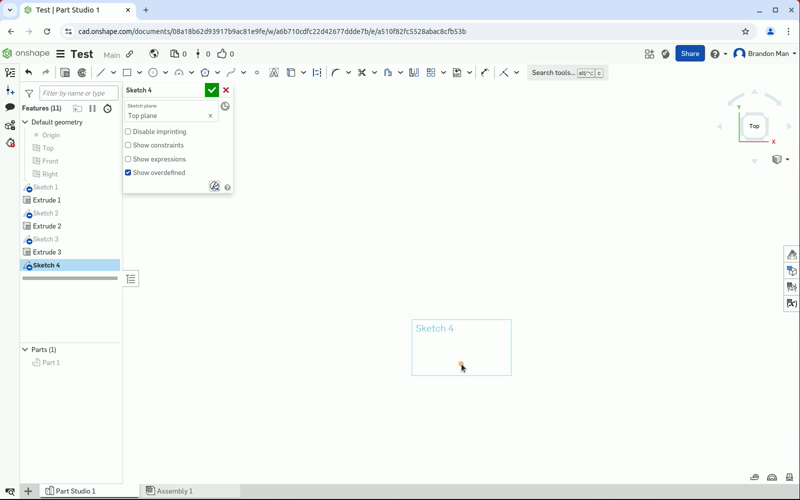
scroll(6)
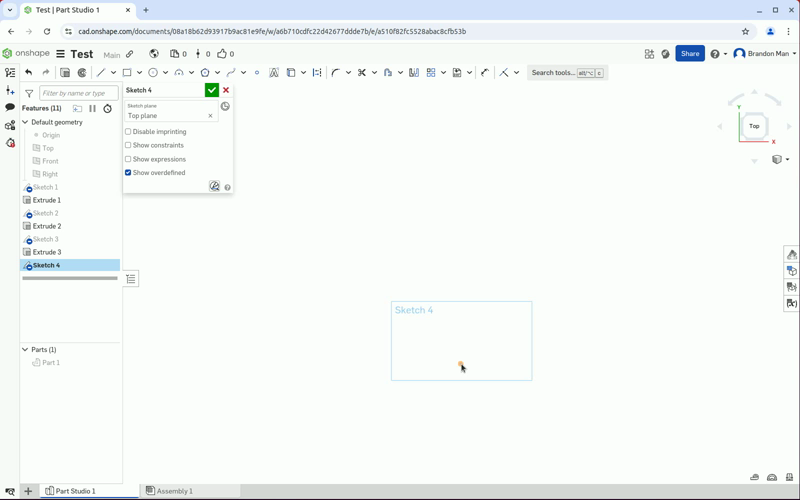
scroll(6)
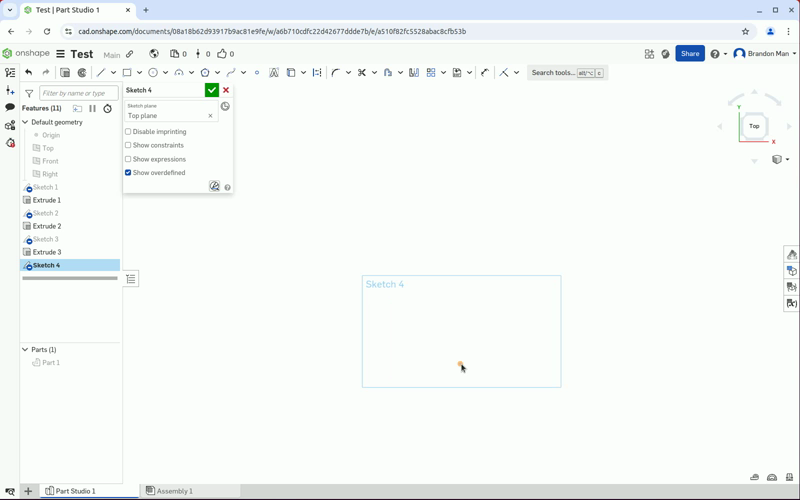
scroll(6)
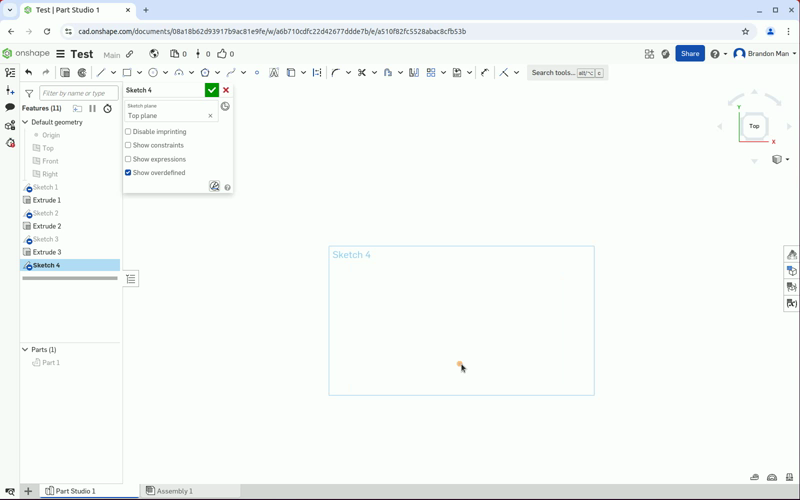
scroll(6)
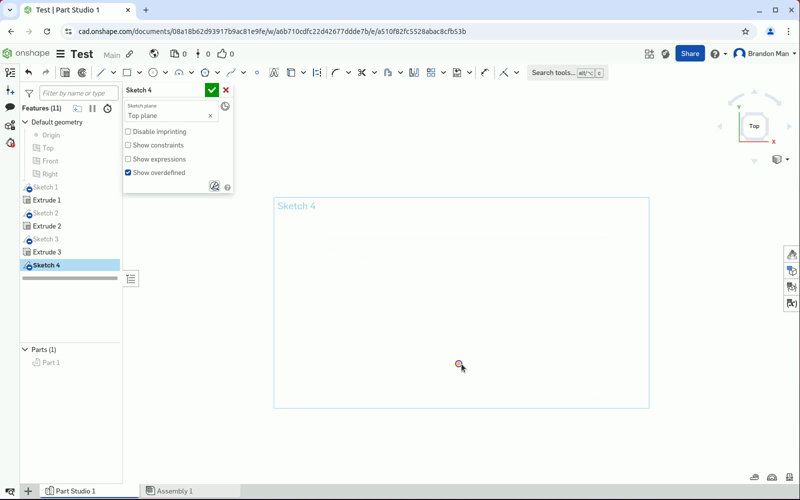
scroll(6)
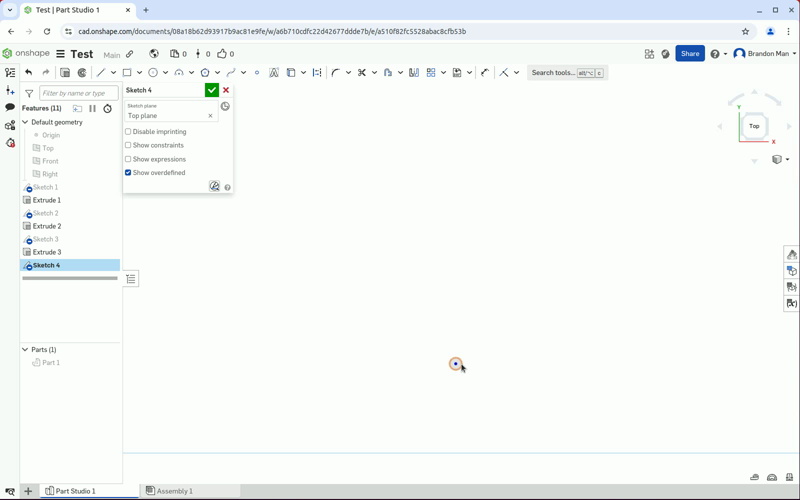
click(461, 363)
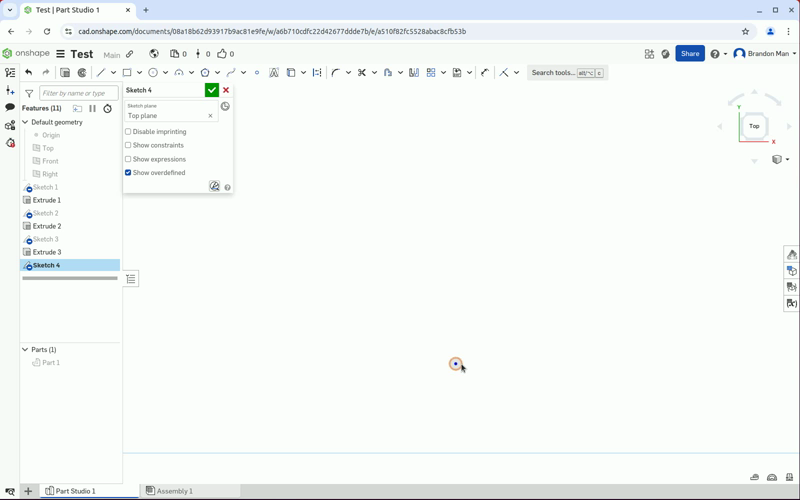
scroll(-6)
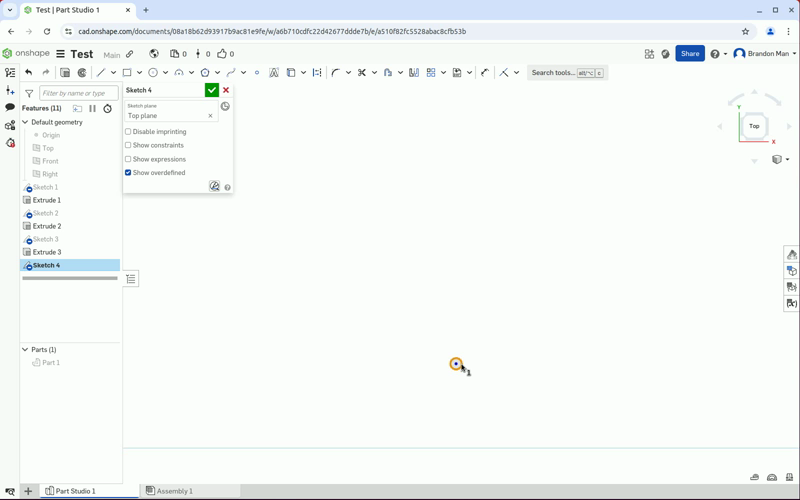
scroll(-6)
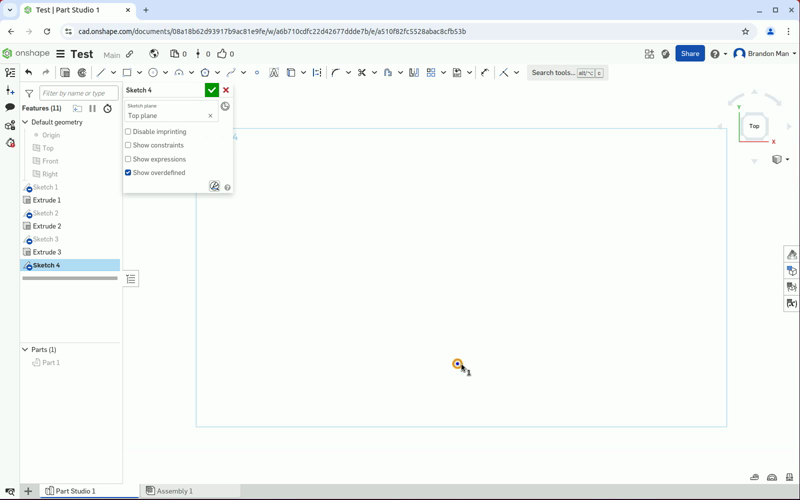
scroll(-6)
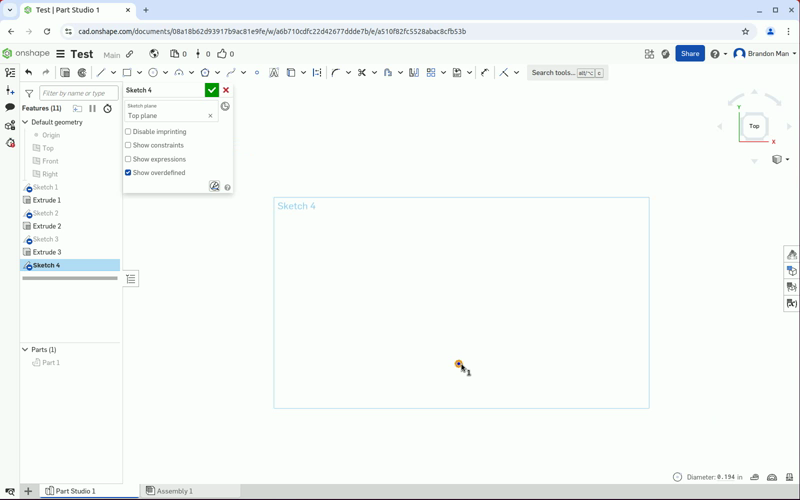
scroll(-6)
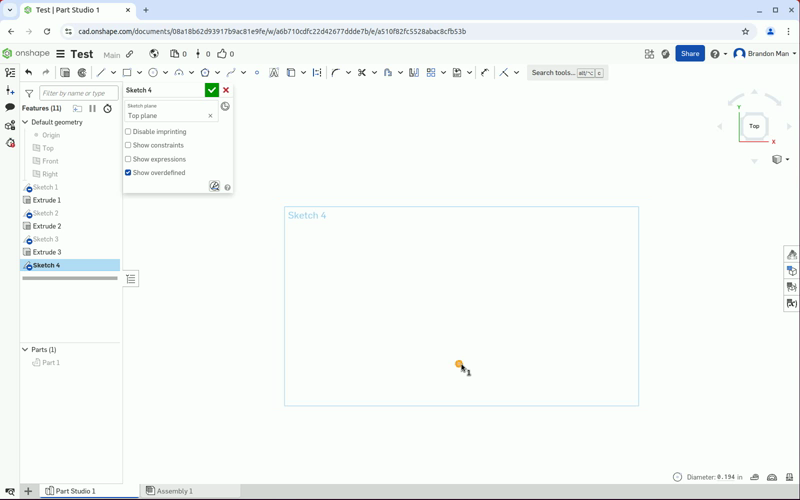
scroll(-6)
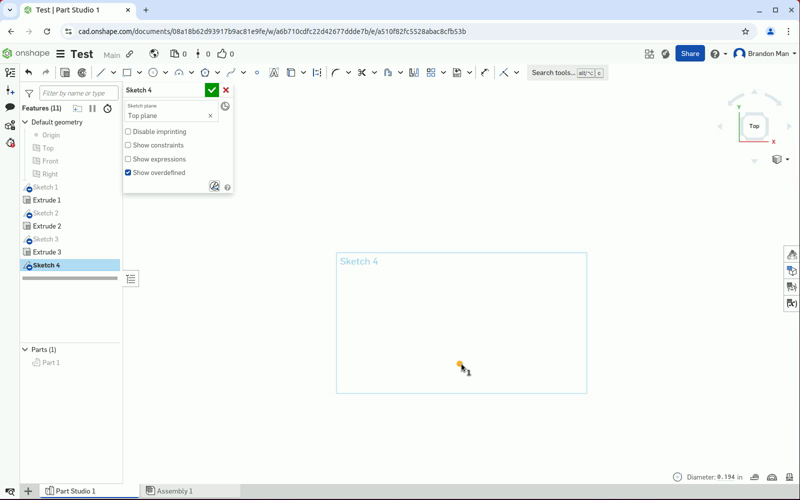
scroll(-6)
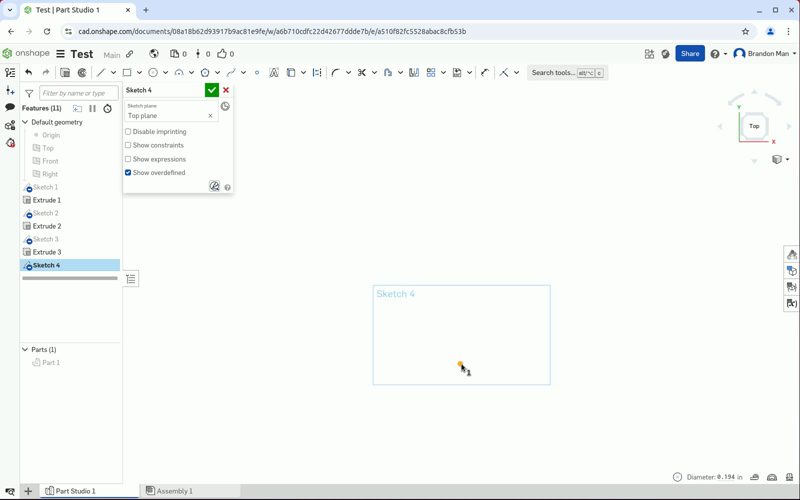
scroll(-6)
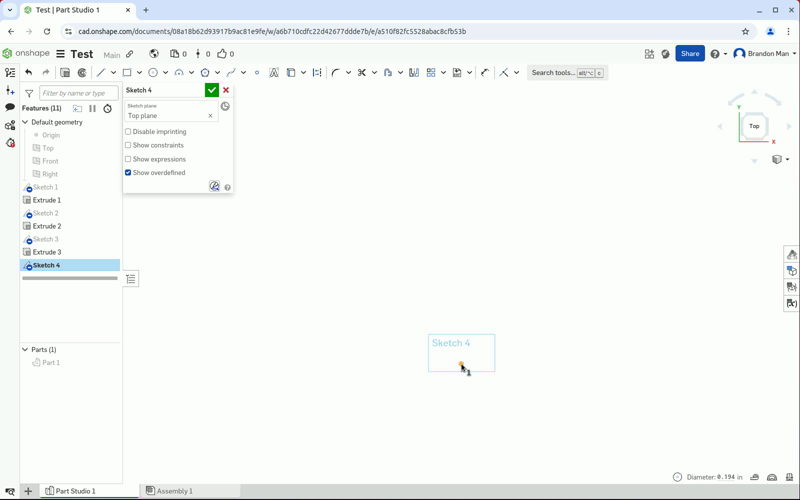
mouse_move(73, 352)
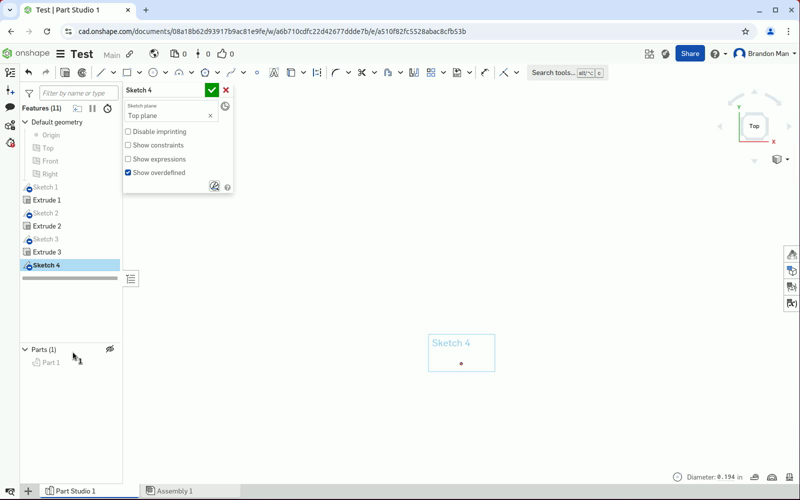
key(shift+y)
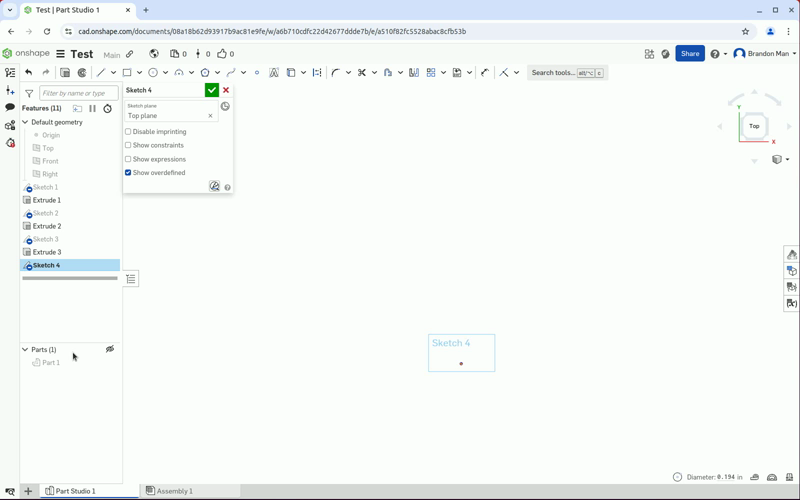
key(shift+e)
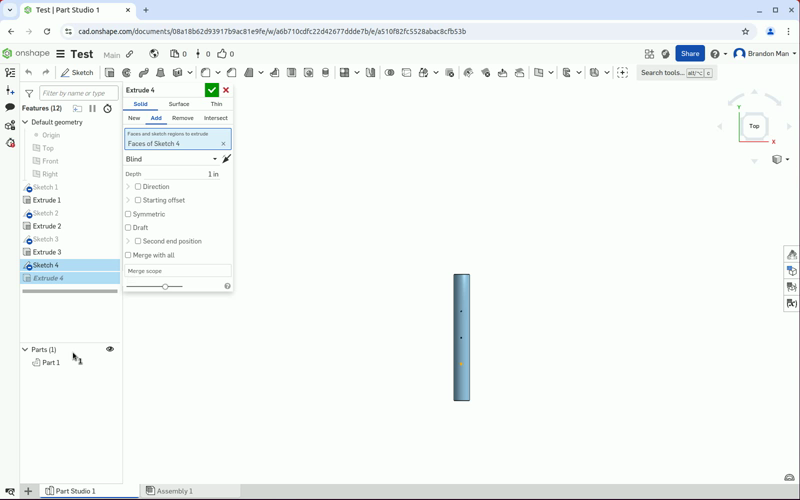
mouse_move(143, 106)
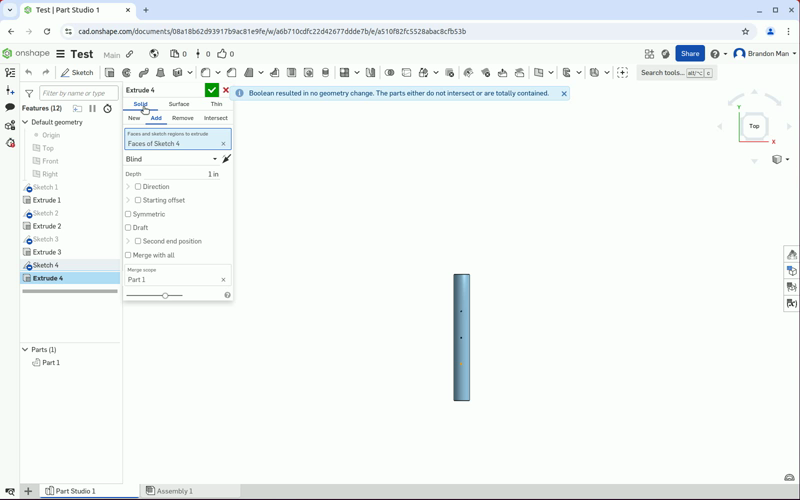
click(143, 106)
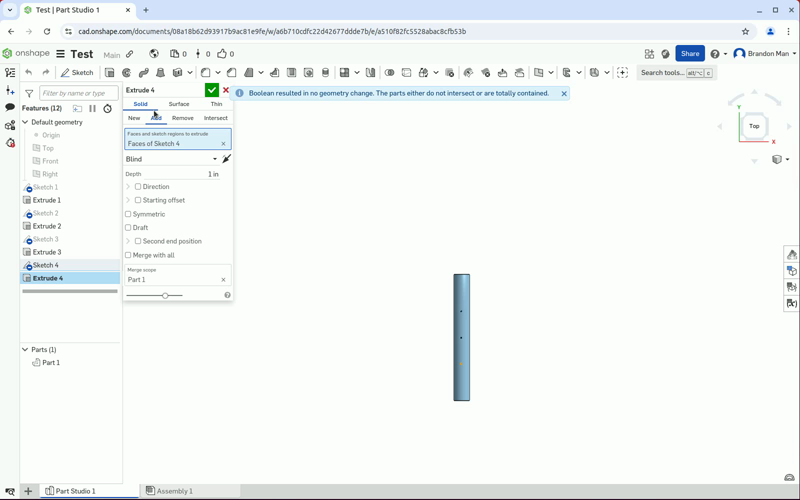
mouse_move(186, 120)
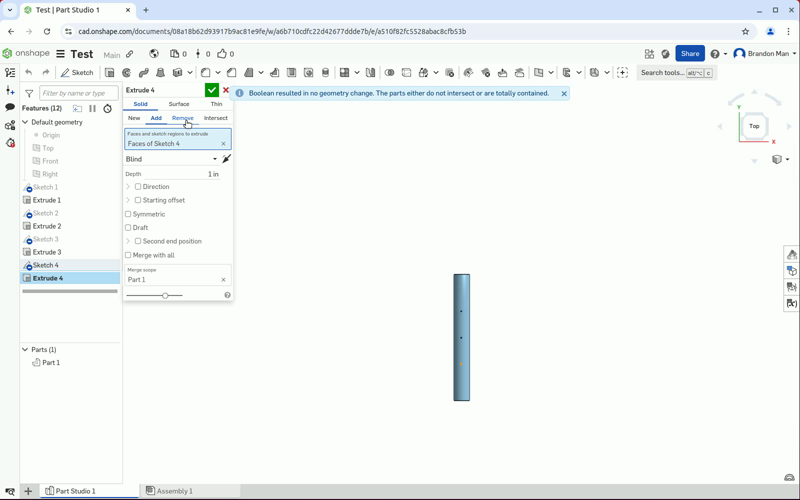
click(186, 120)
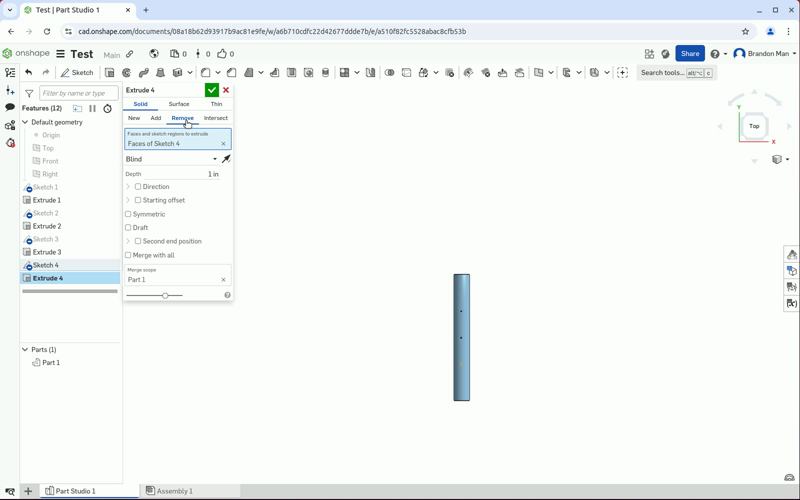
key(tab, 4)
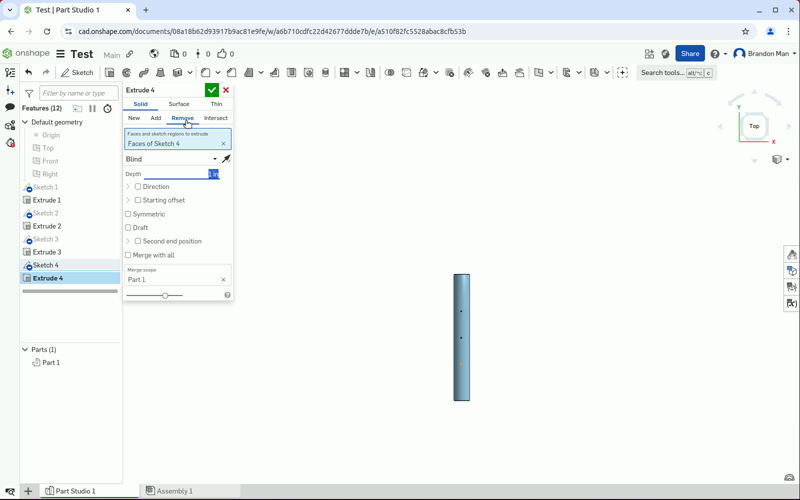
text(-4.092)
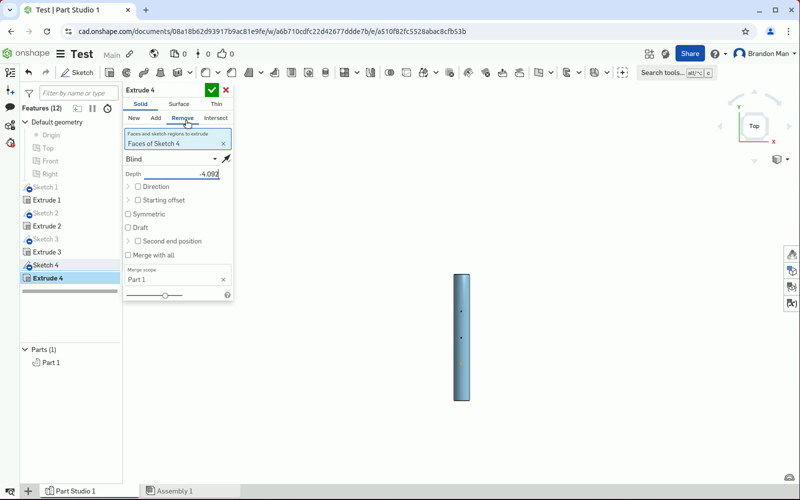
key(tab, 6)
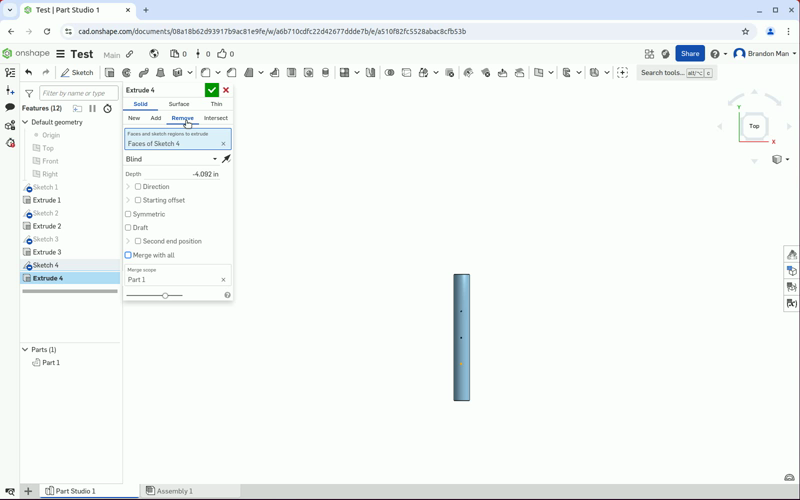
key(space)
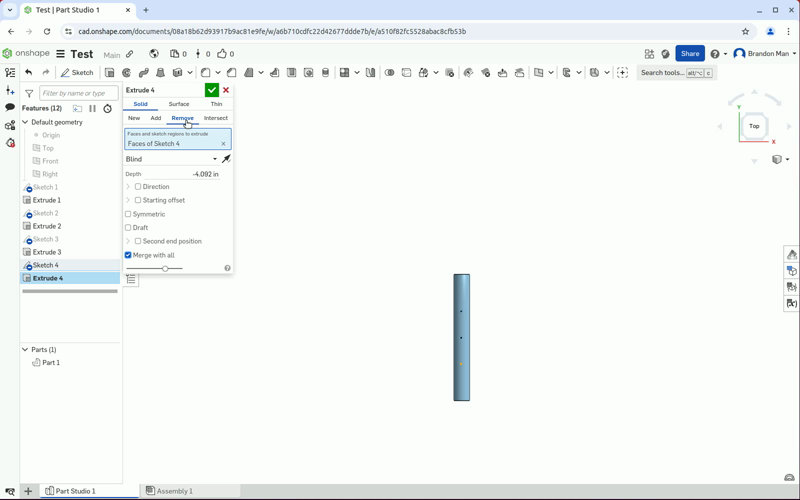
key(enter)
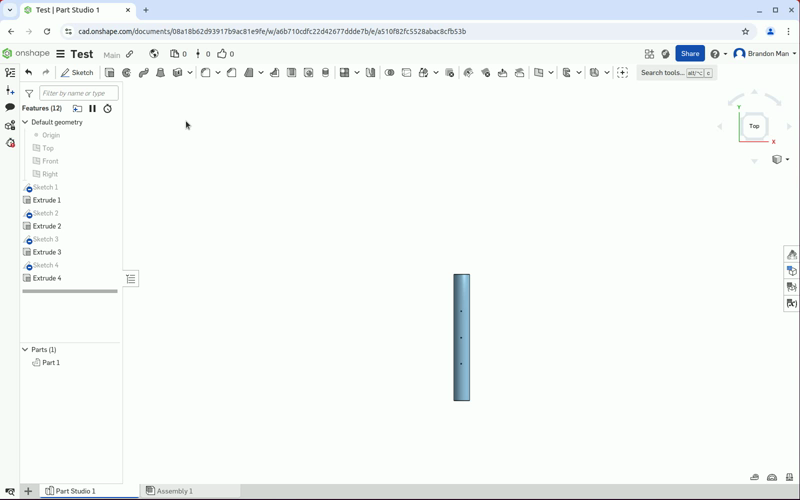
key(shift+h)
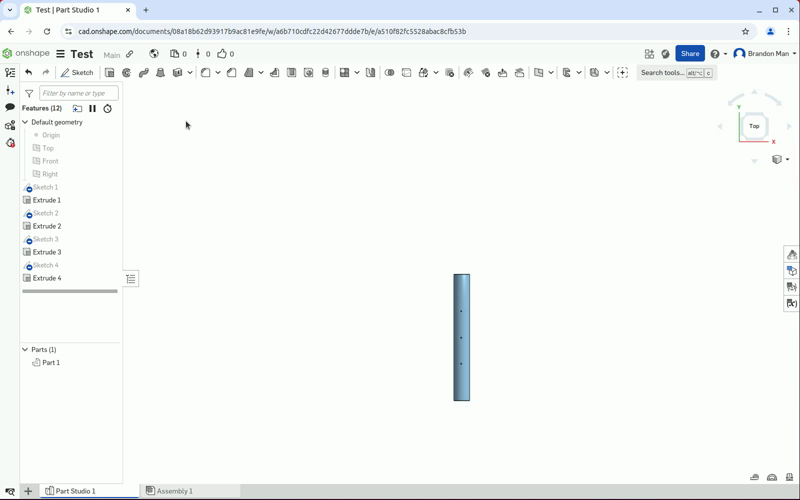
key(shift+h)
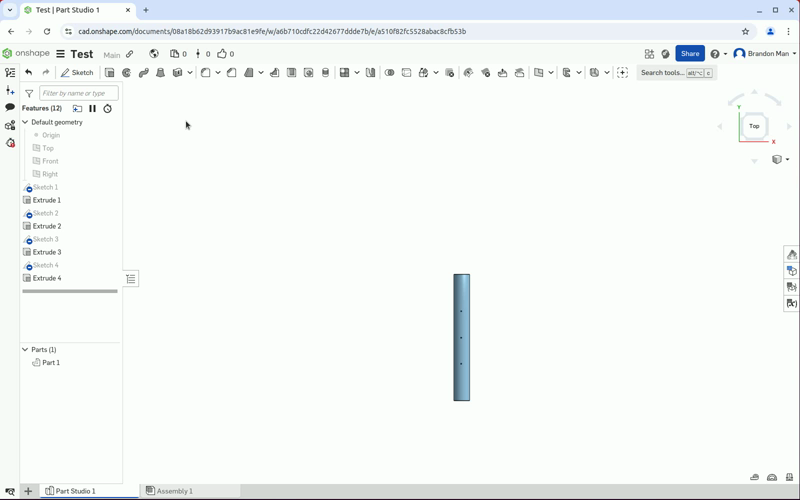
mouse_move(73, 189)
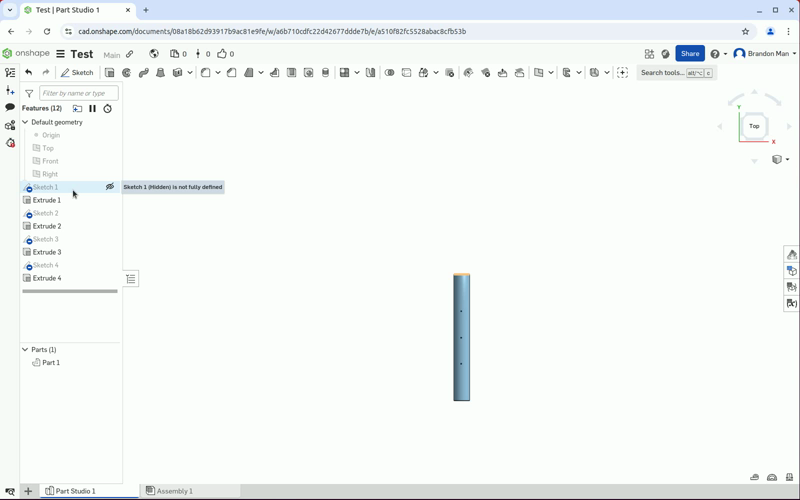
click(73, 189)
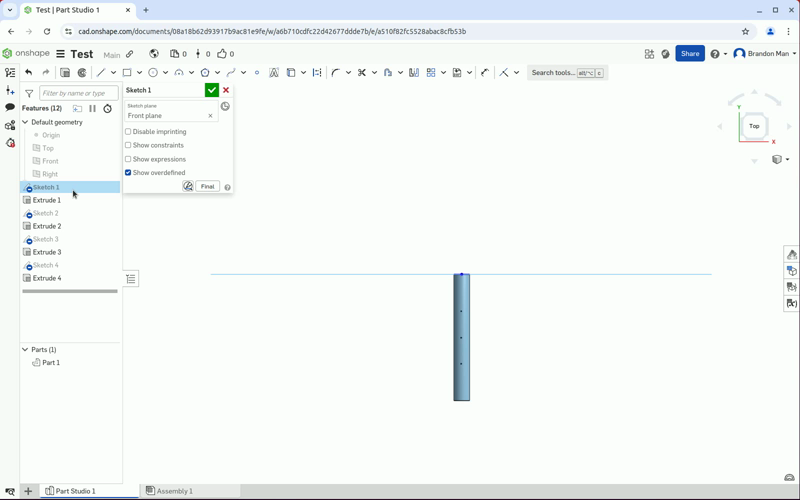
mouse_move(229, 92)
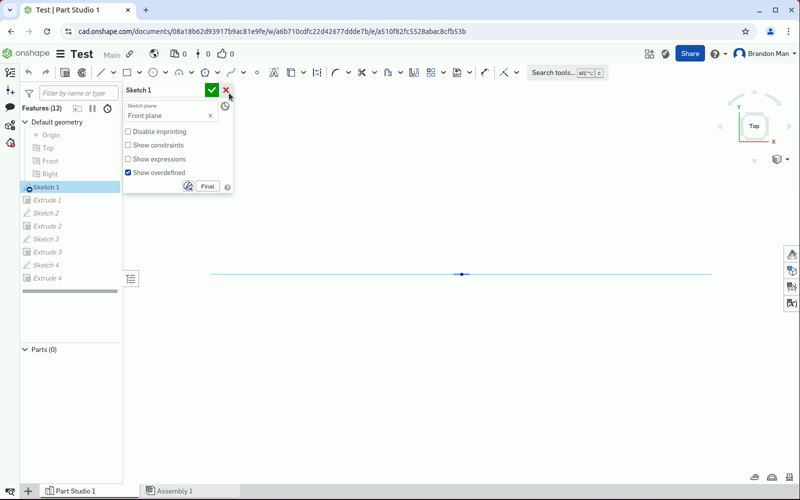
click(229, 92)
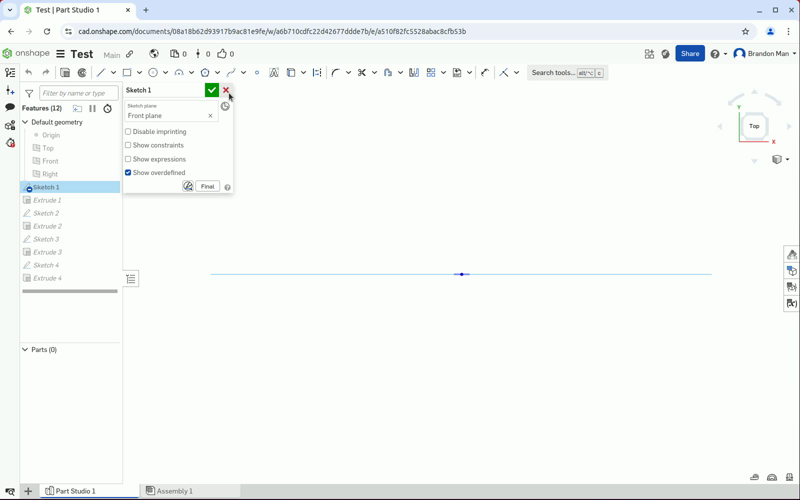
key(shift+s)
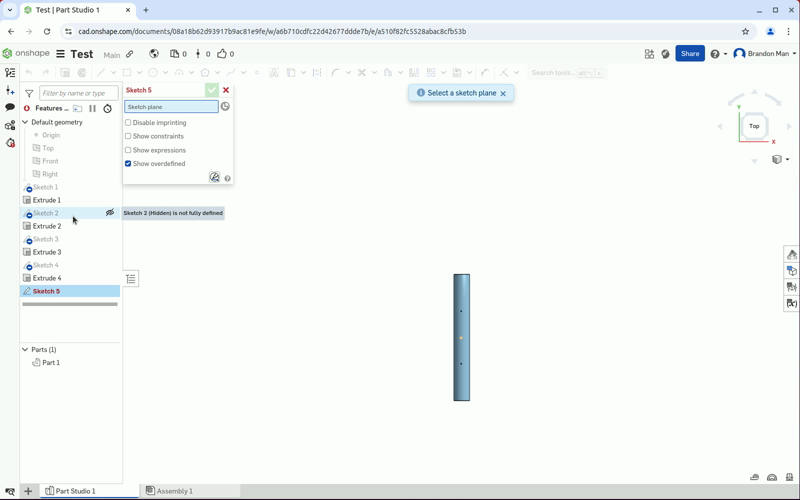
scroll(3)
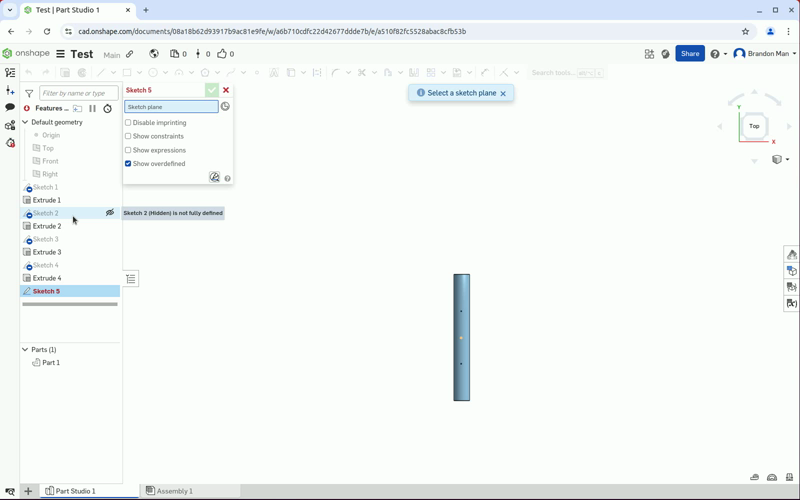
mouse_move(73, 150)
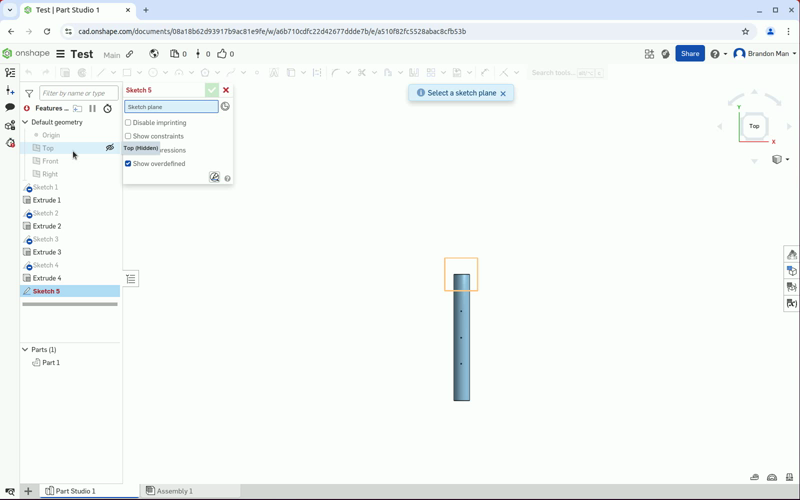
click(73, 150)
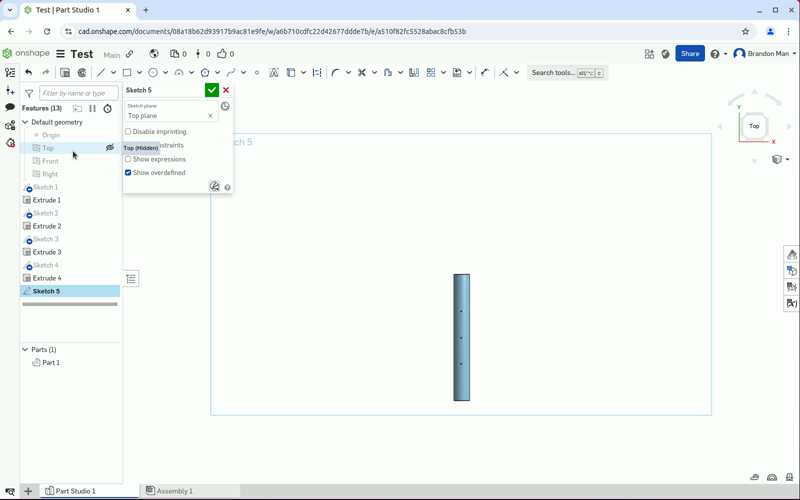
mouse_move(73, 352)
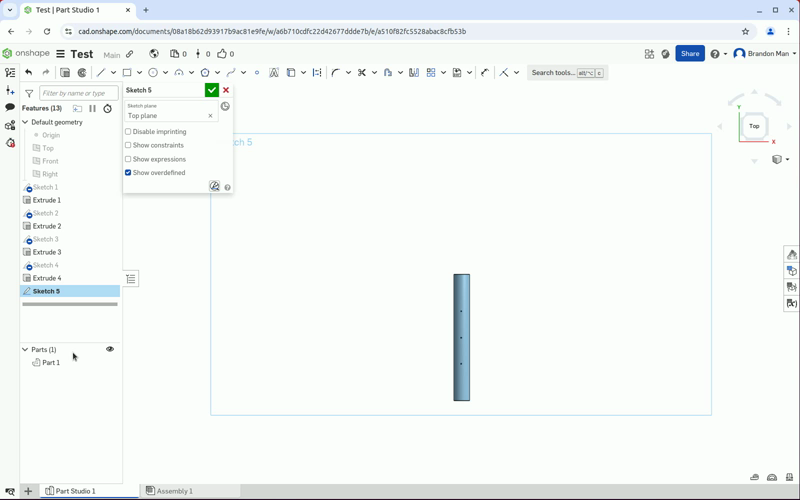
key(y)
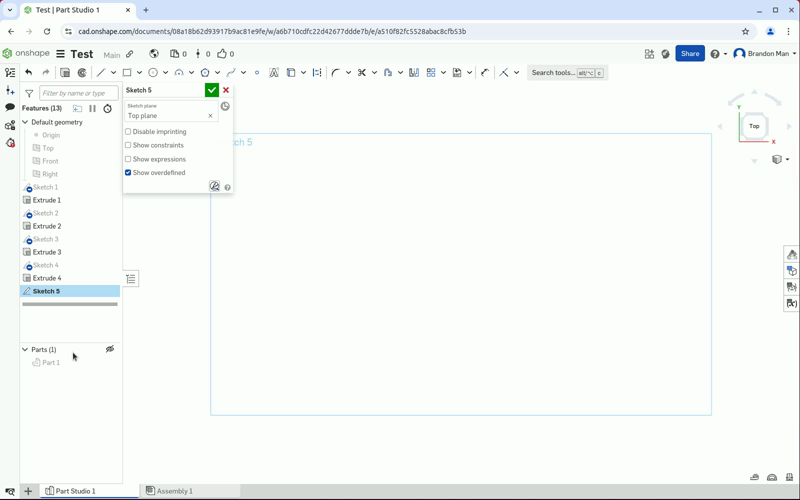
key(c)
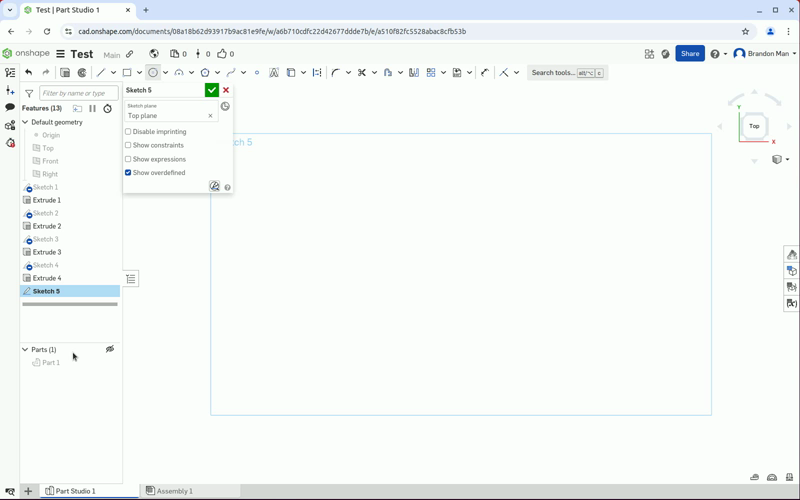
key_down(shift)
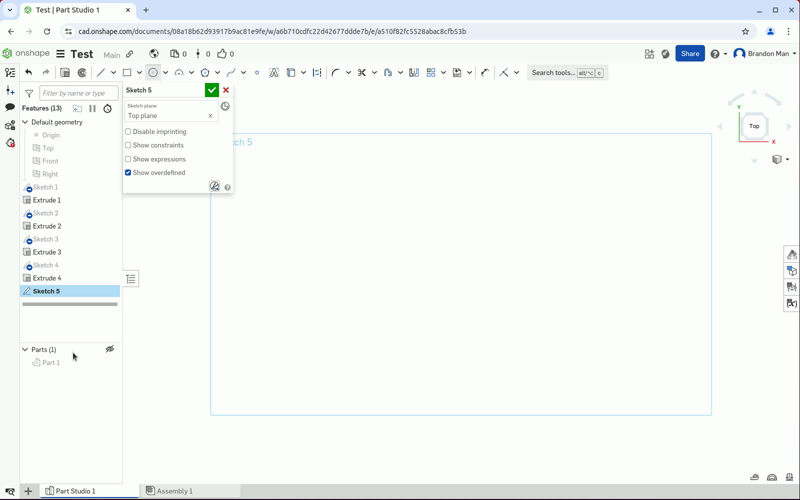
mouse_move(461, 291)
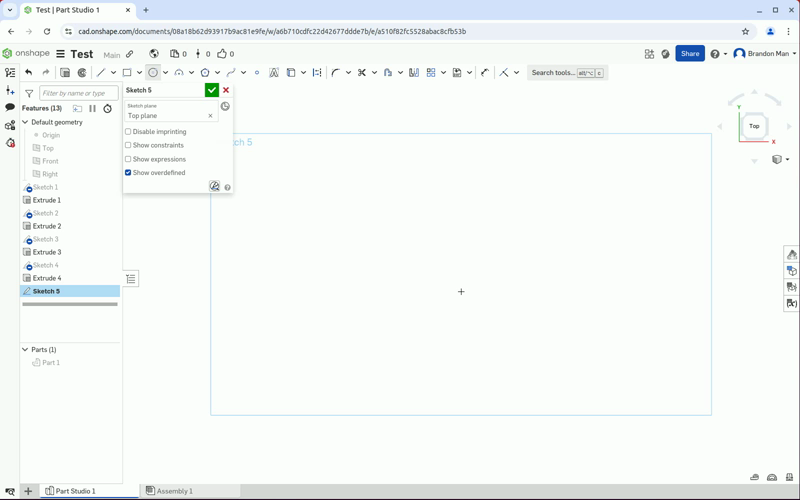
click(461, 291)
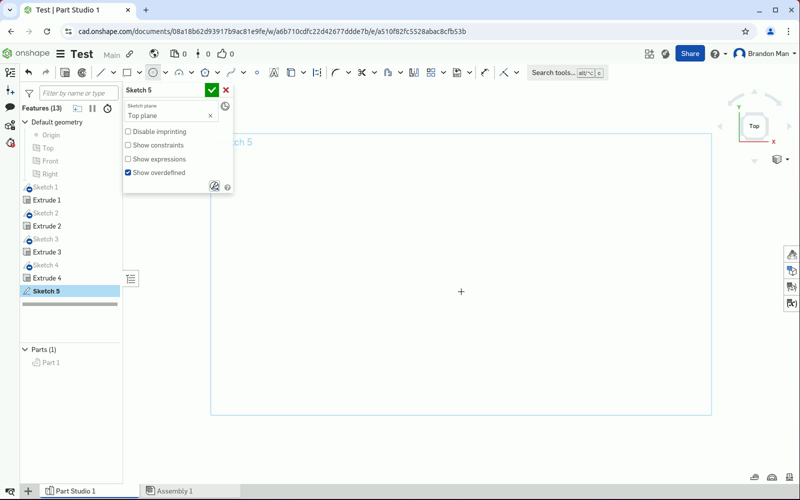
key_up(shift)
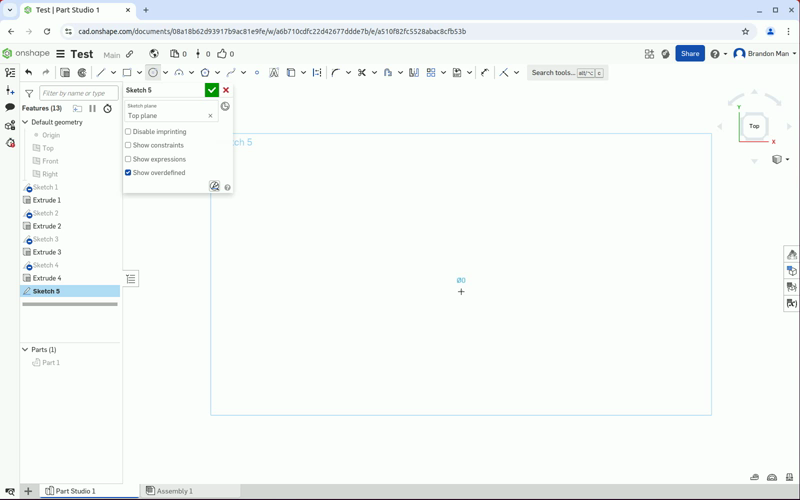
mouse_move(461, 291)
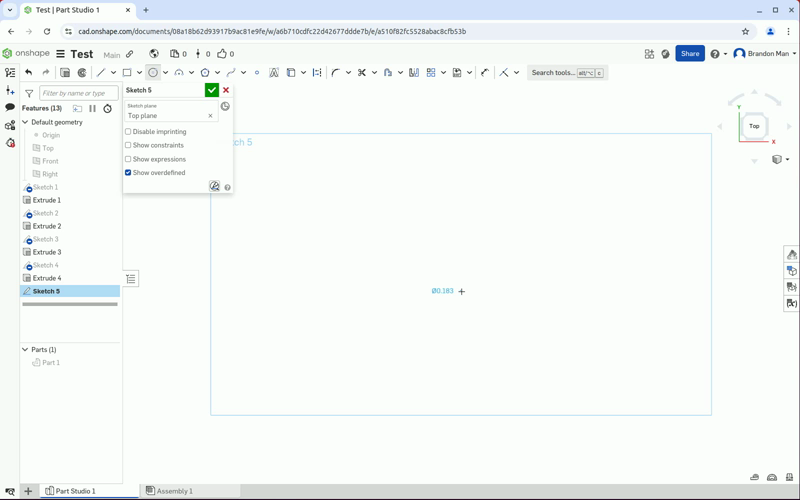
scroll(6)
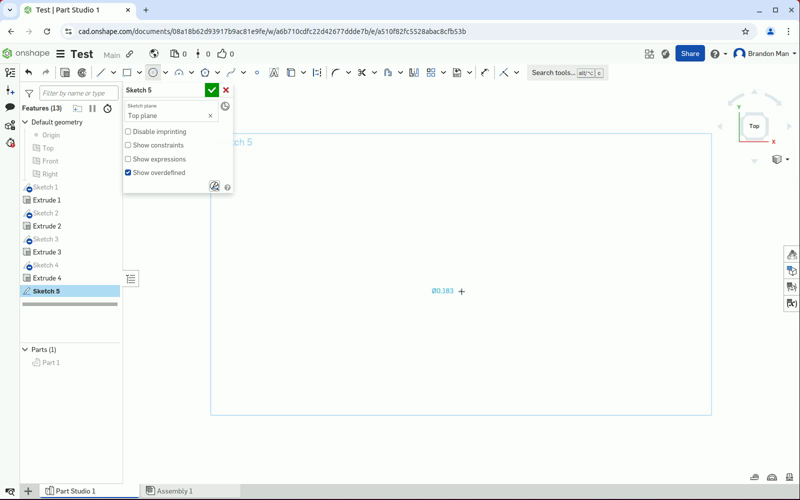
scroll(6)
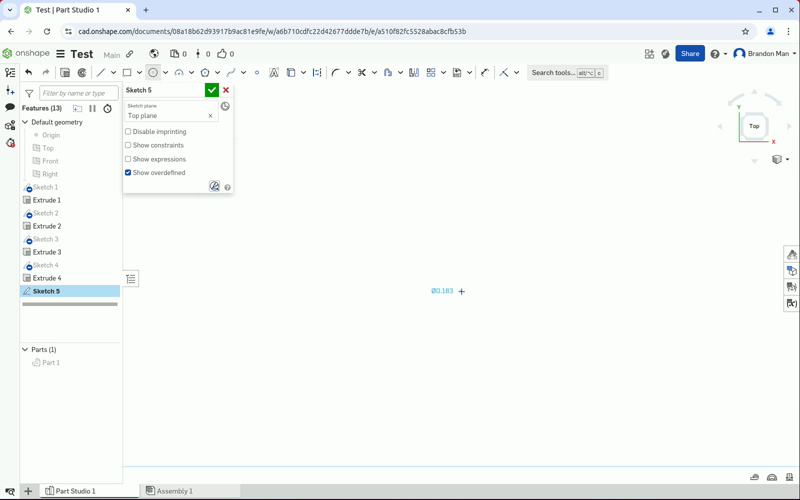
scroll(6)
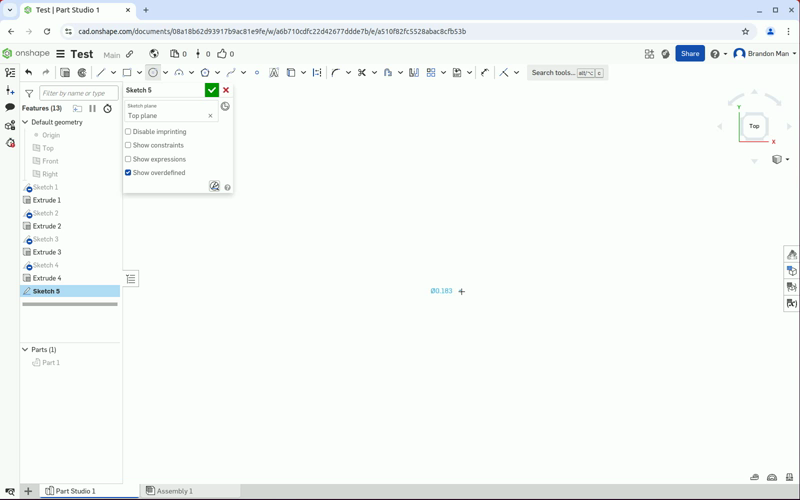
scroll(6)
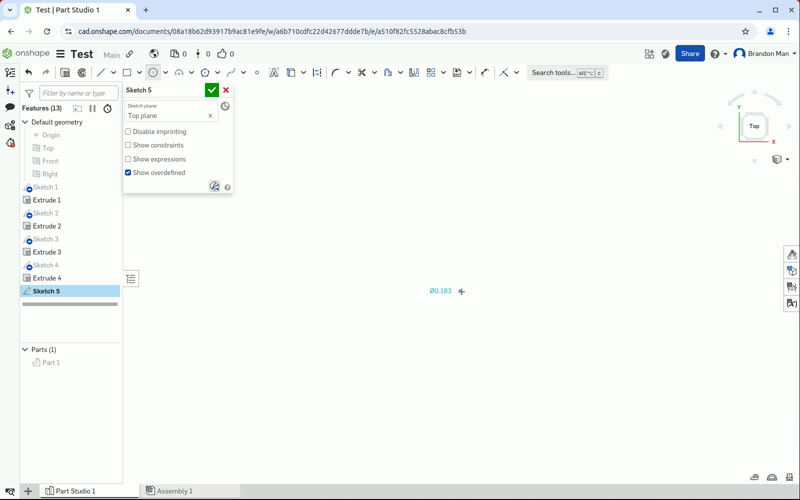
scroll(6)
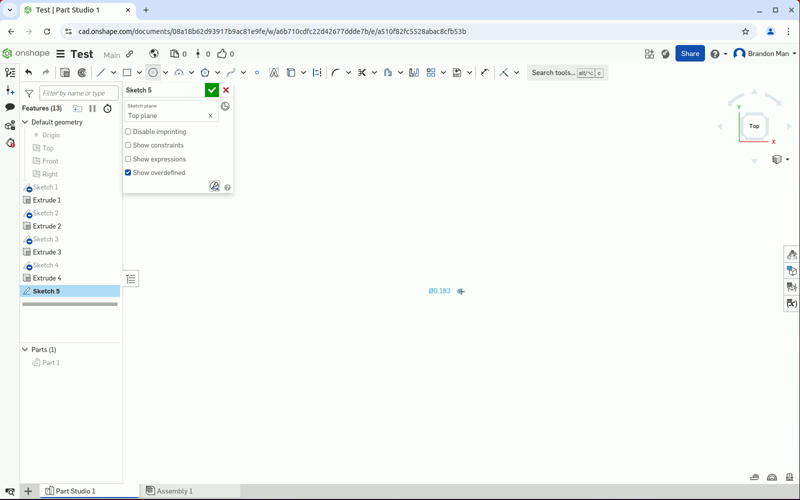
scroll(6)
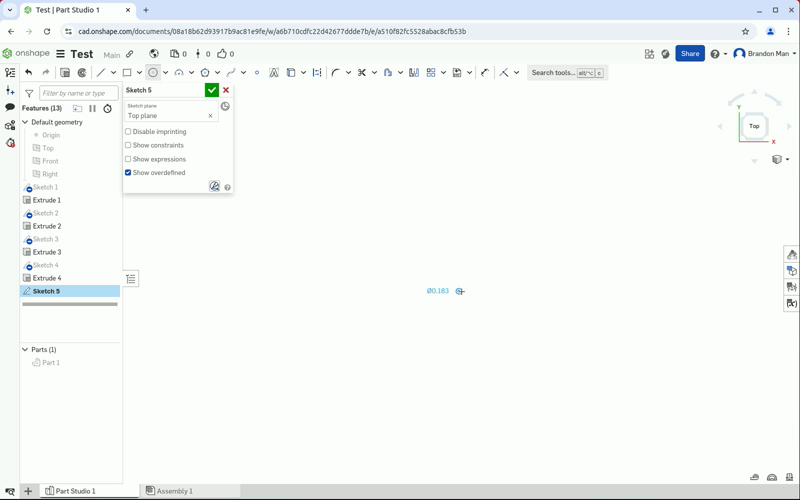
scroll(6)
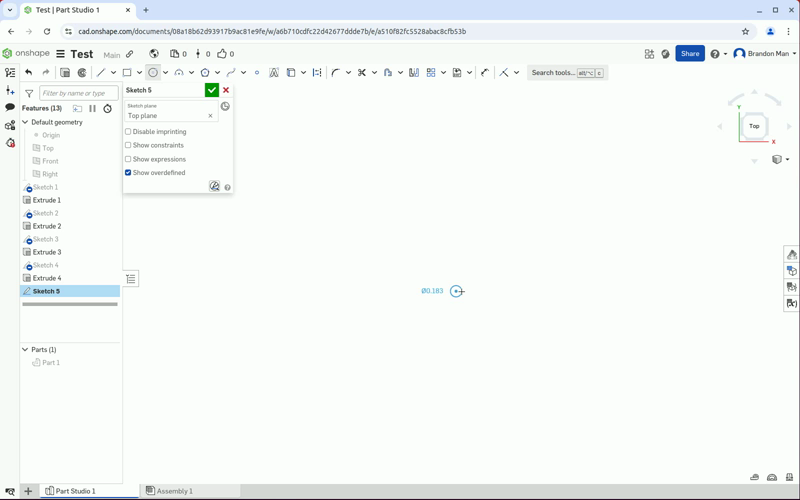
click(461, 291)
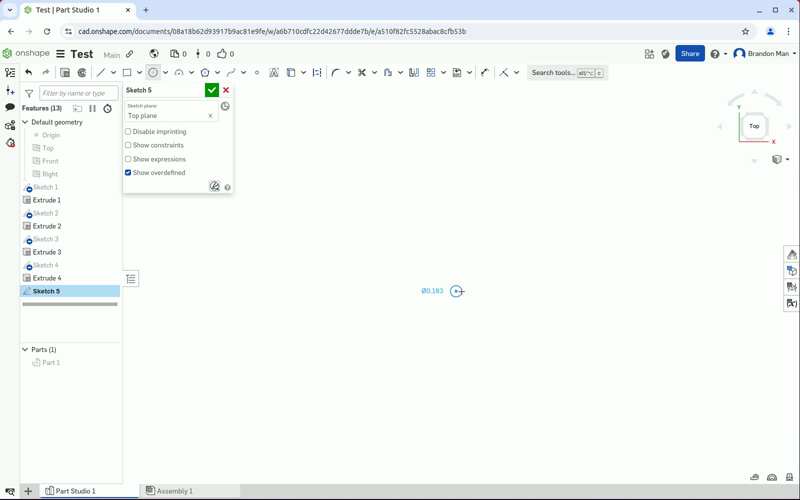
scroll(-6)
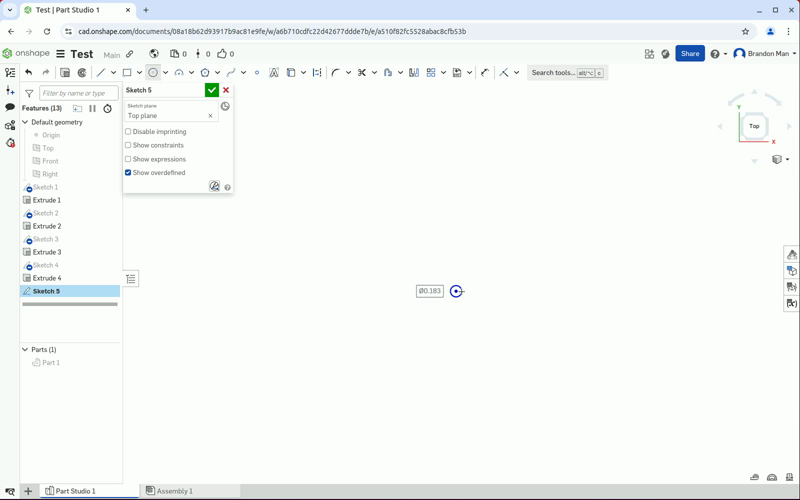
scroll(-6)
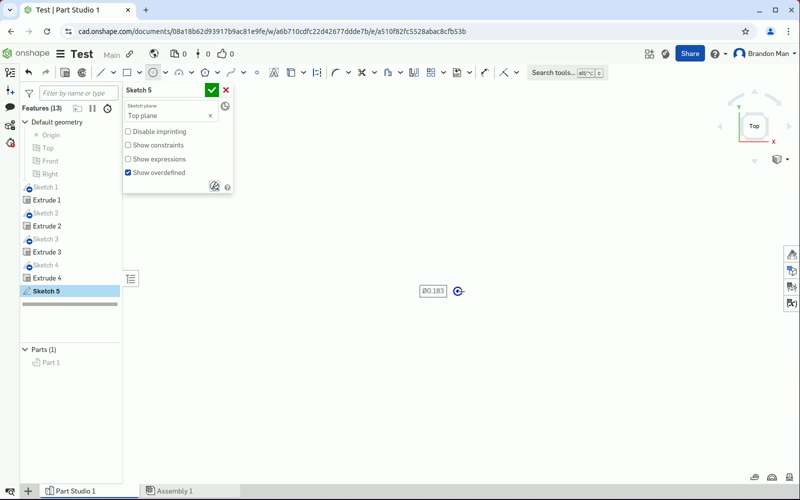
scroll(-6)
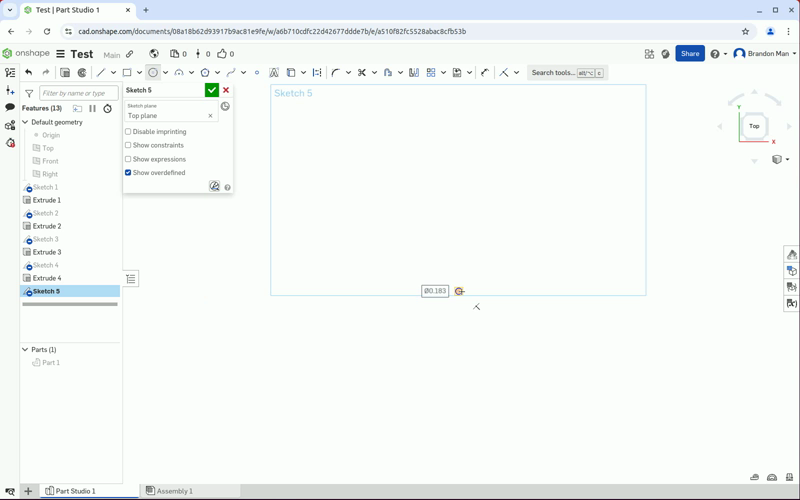
scroll(-6)
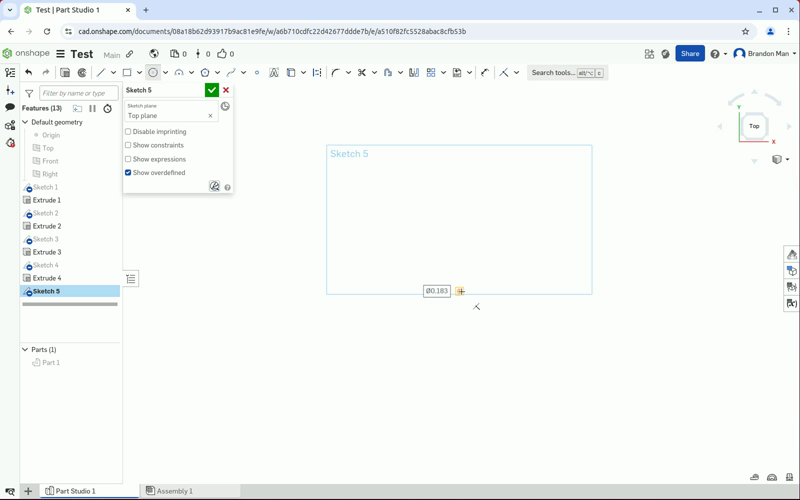
scroll(-6)
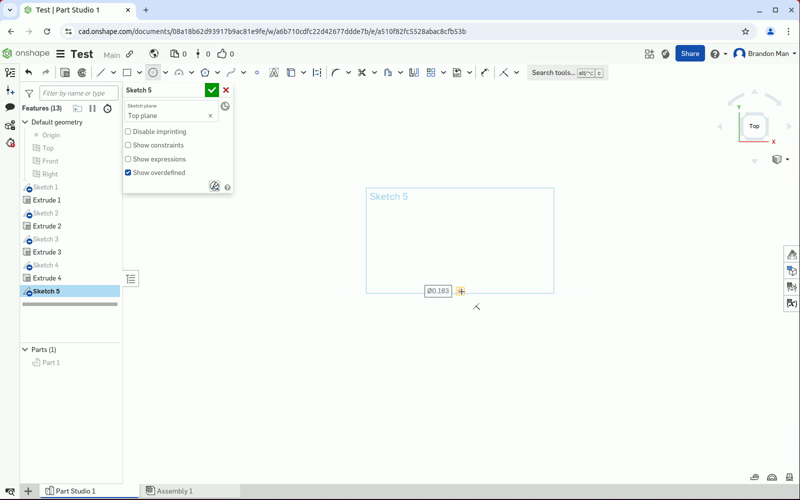
scroll(-6)
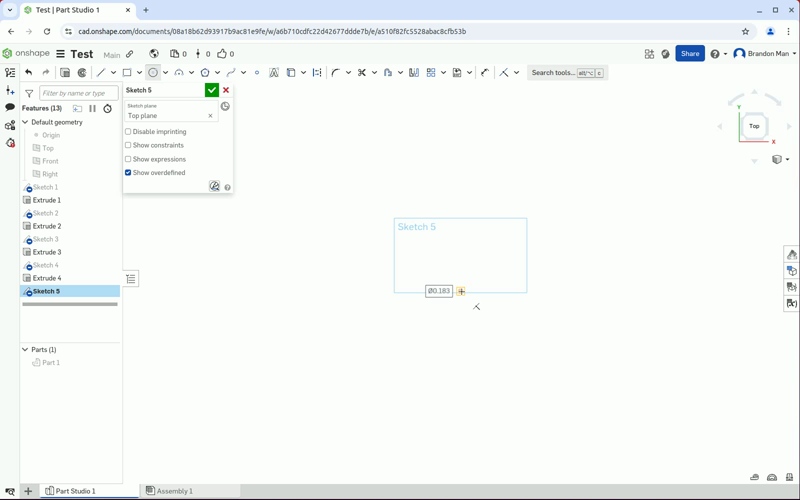
scroll(-6)
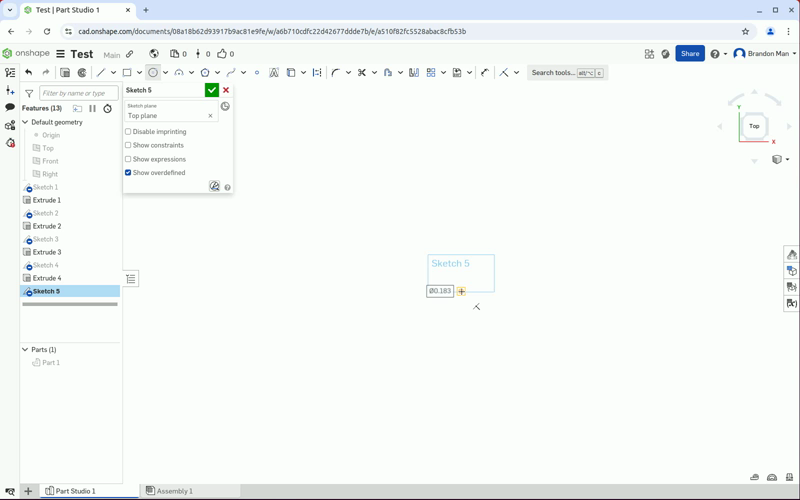
key(esc)
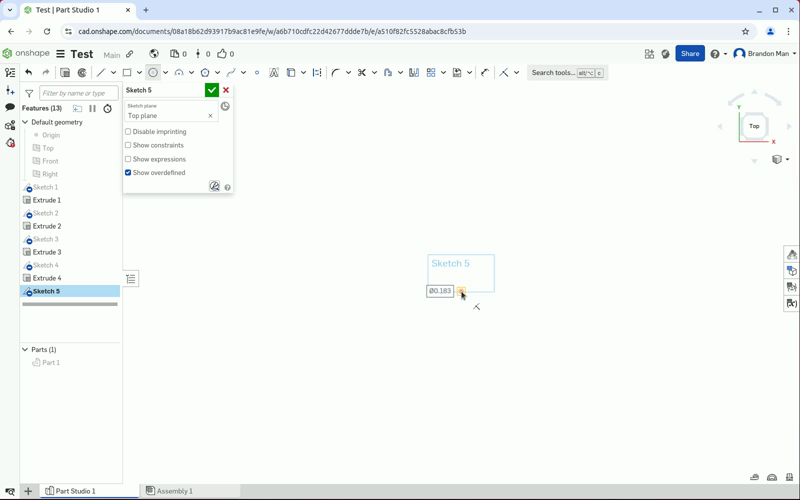
mouse_move(461, 291)
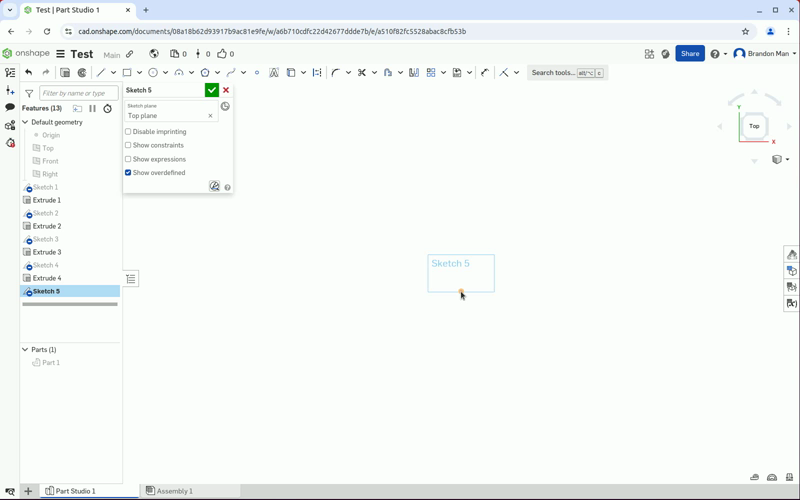
scroll(6)
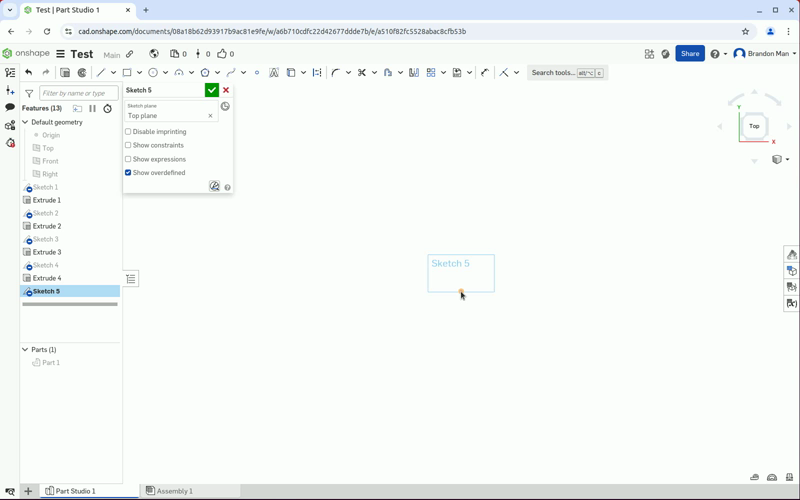
scroll(6)
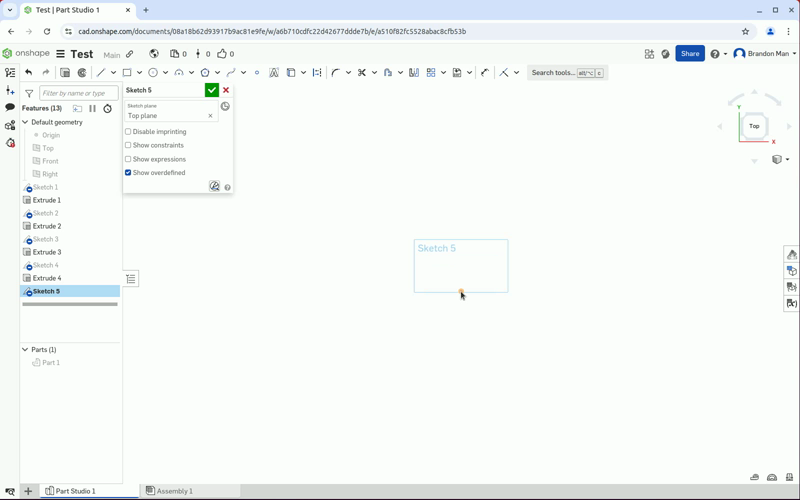
scroll(6)
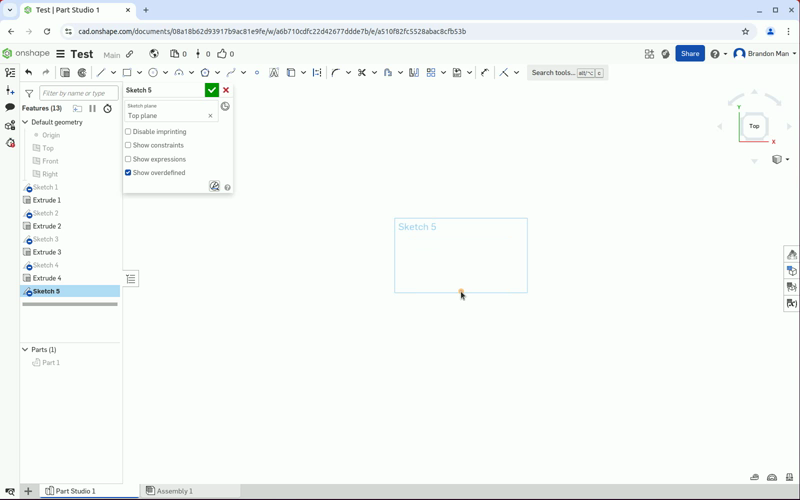
scroll(6)
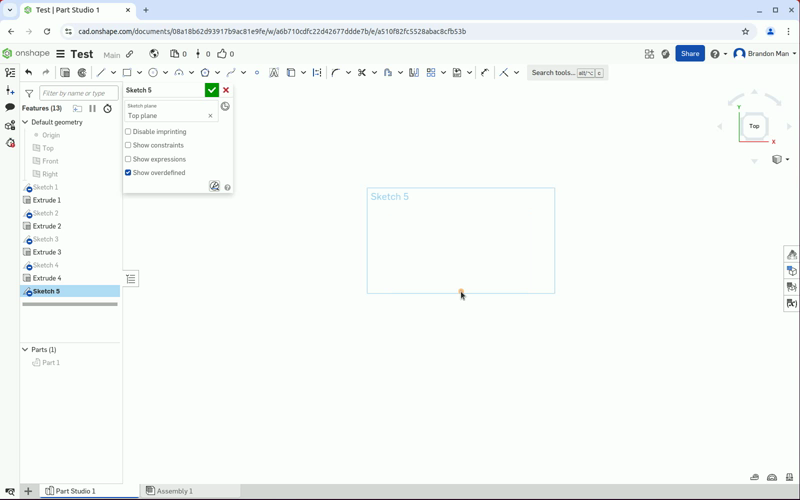
scroll(6)
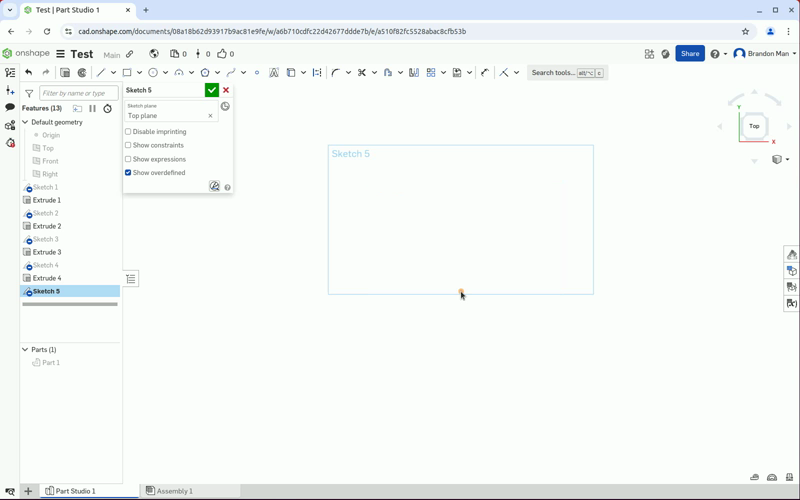
scroll(6)
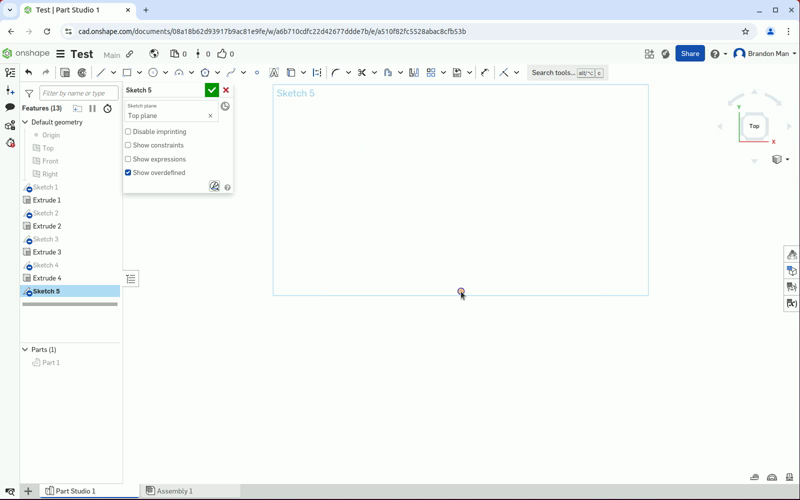
scroll(6)
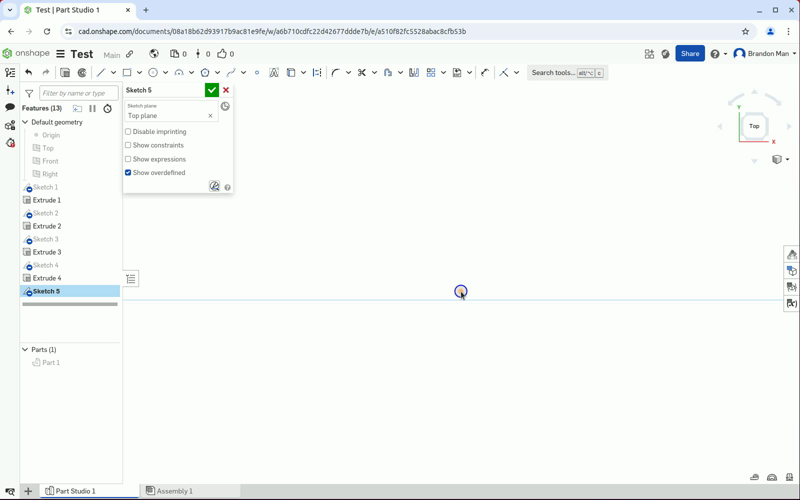
click(461, 291)
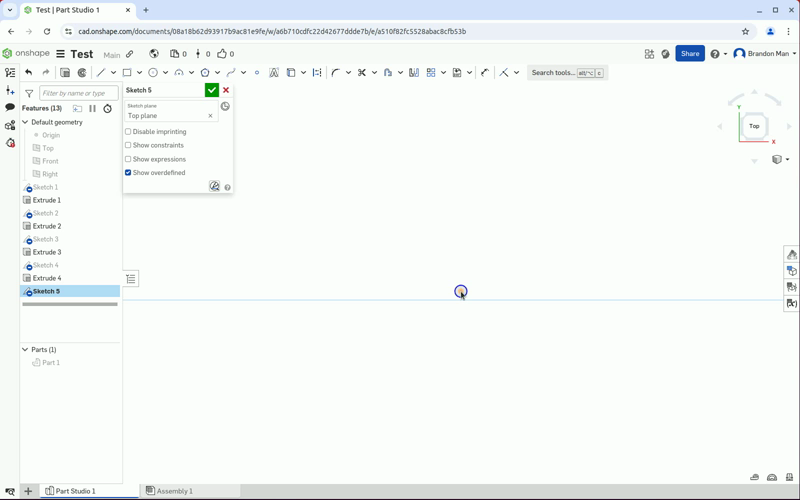
scroll(-6)
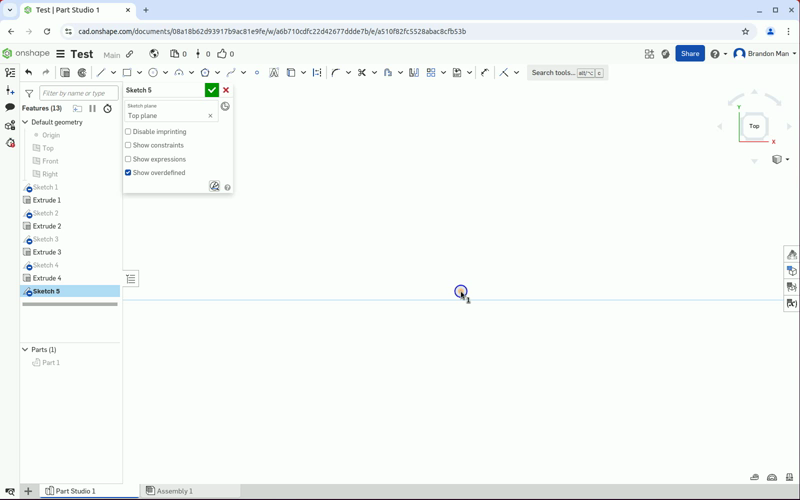
scroll(-6)
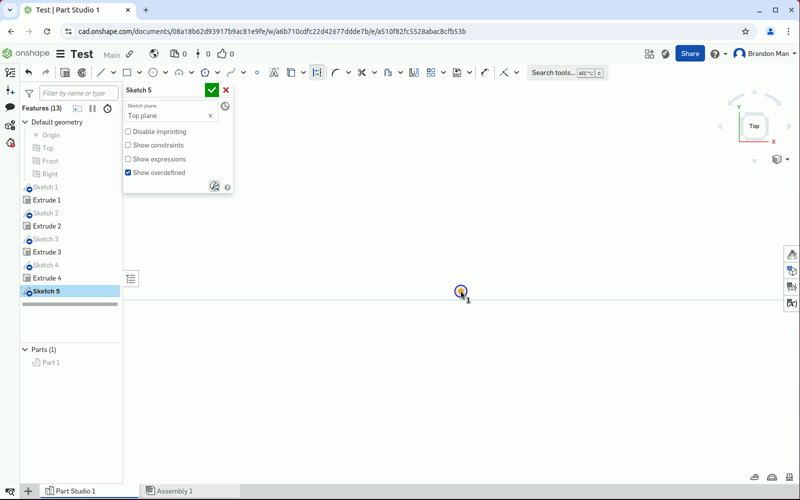
scroll(-6)
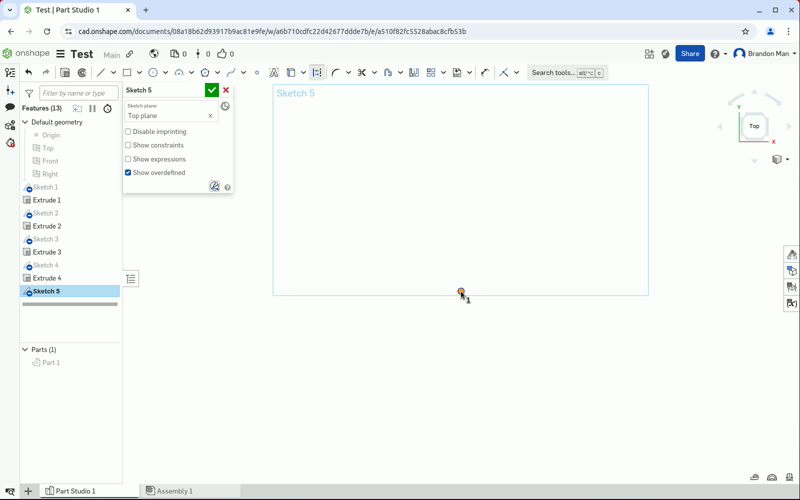
scroll(-6)
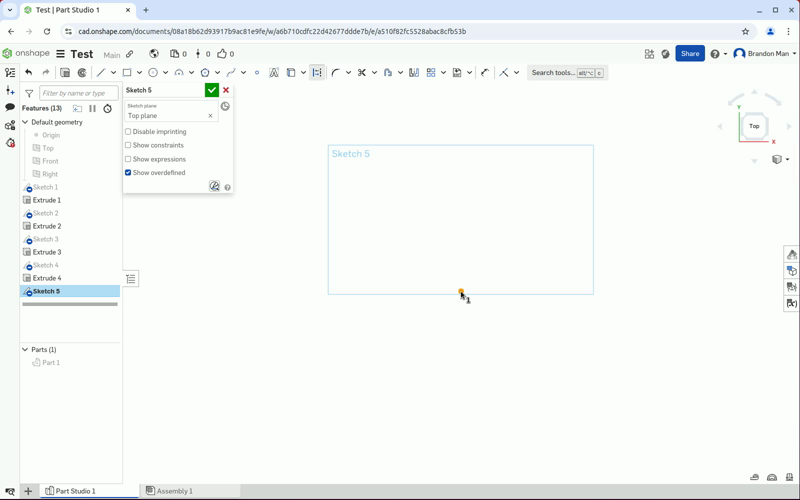
scroll(-6)
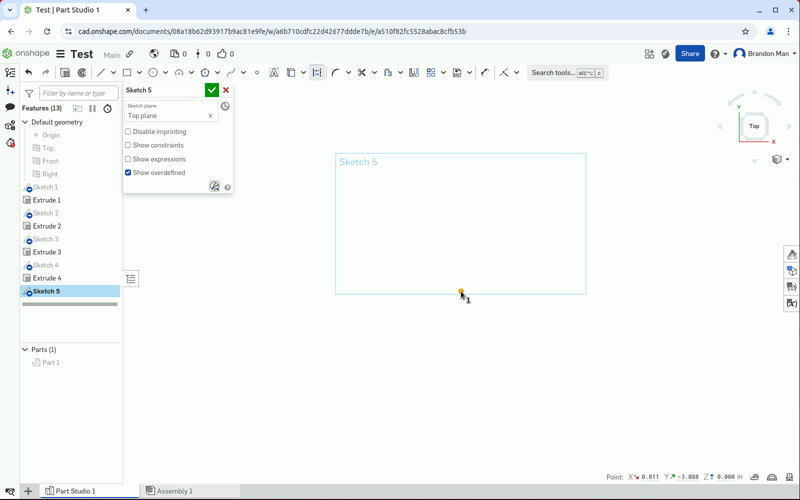
scroll(-6)
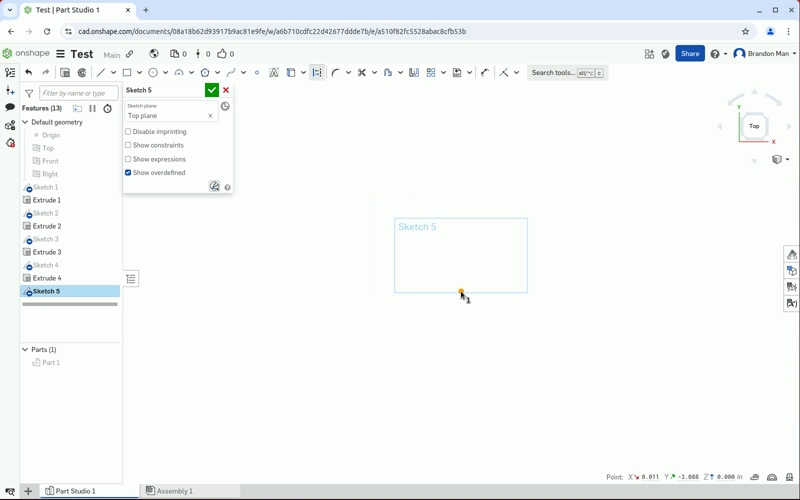
scroll(-6)
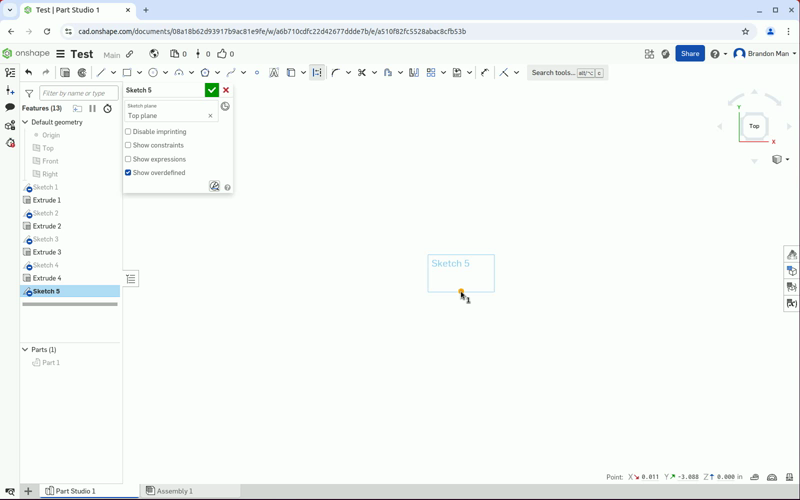
mouse_move(73, 352)
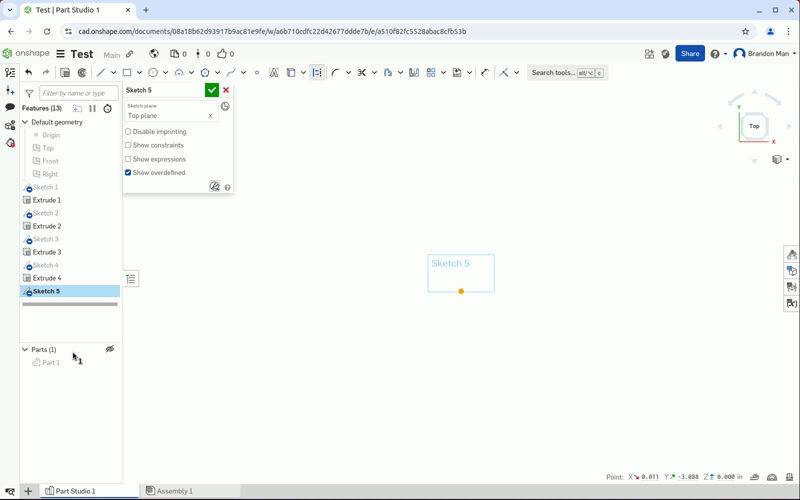
key(shift+y)
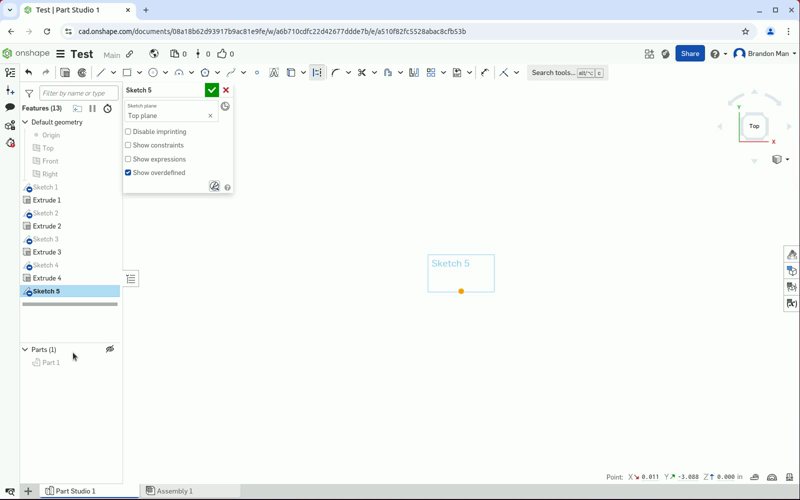
key(shift+e)
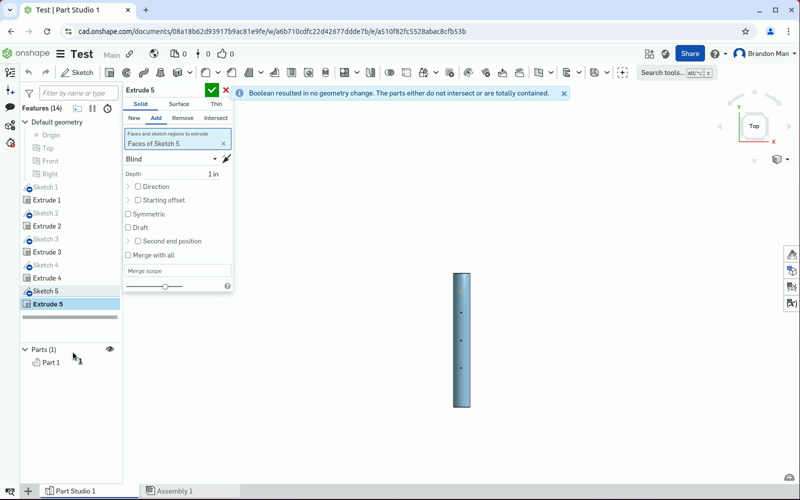
mouse_move(143, 106)
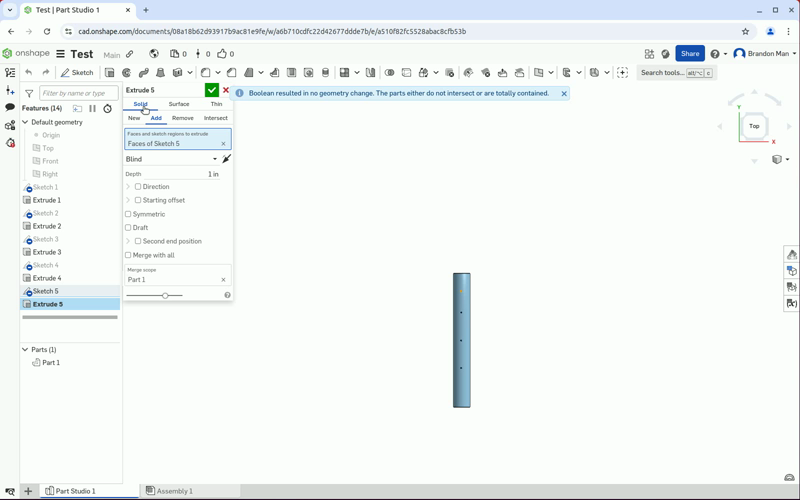
click(143, 106)
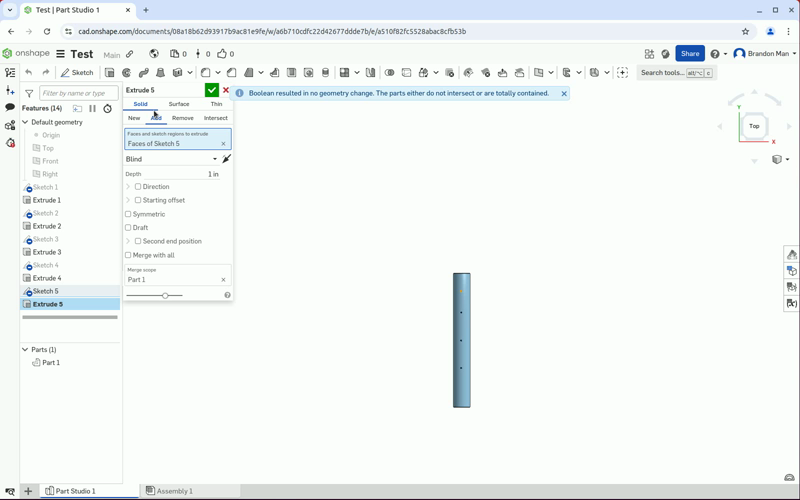
mouse_move(186, 120)
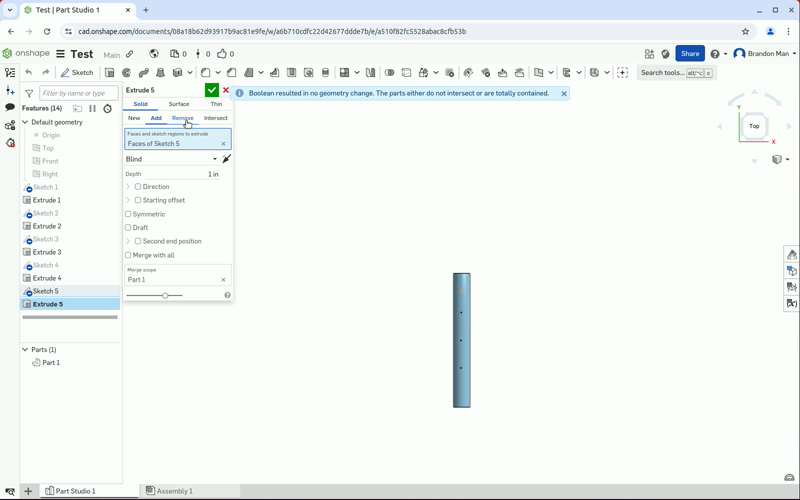
click(186, 120)
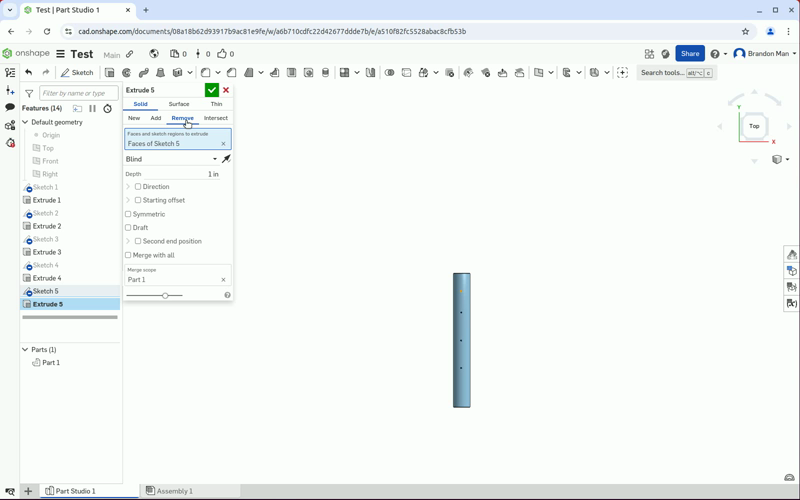
key(tab, 4)
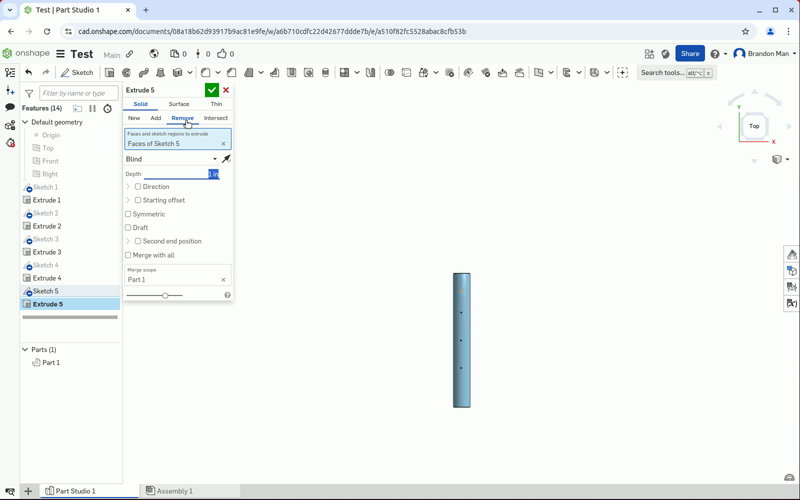
text(-4.092)
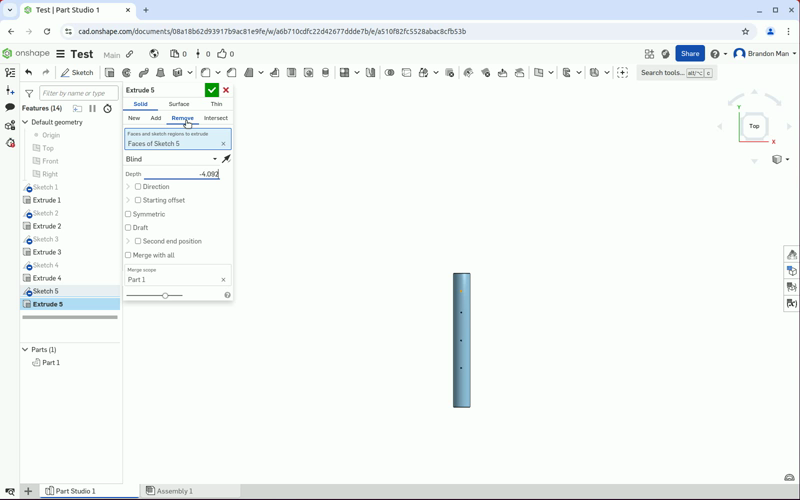
key(tab, 6)
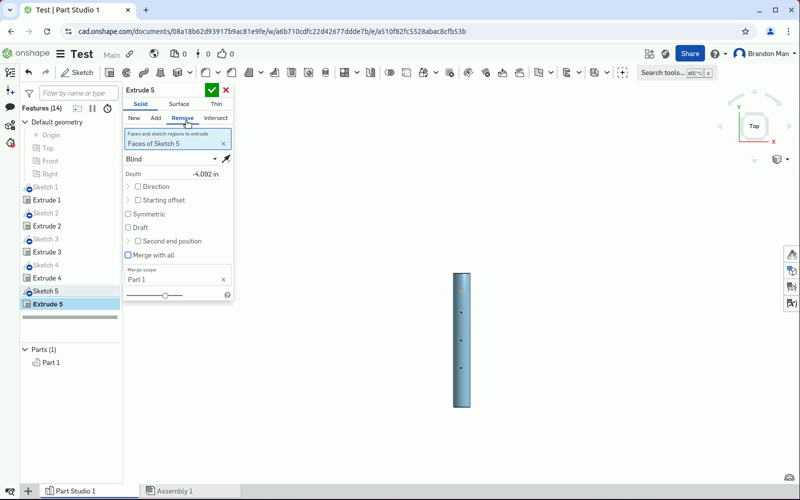
key(space)
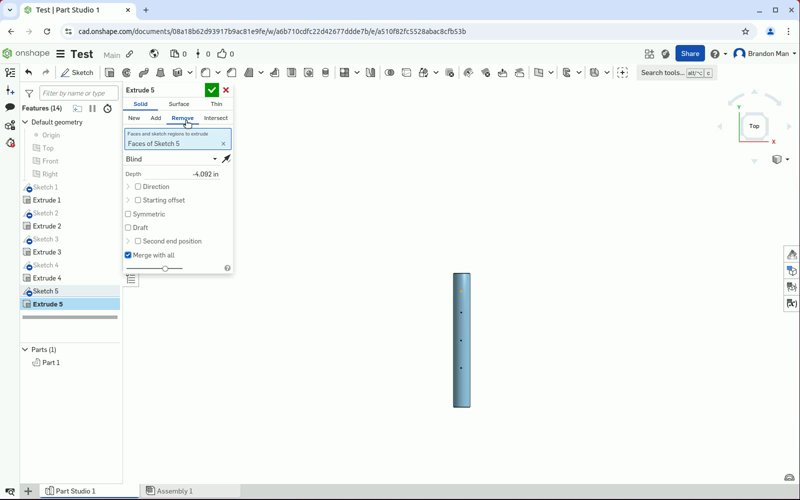
key(enter)
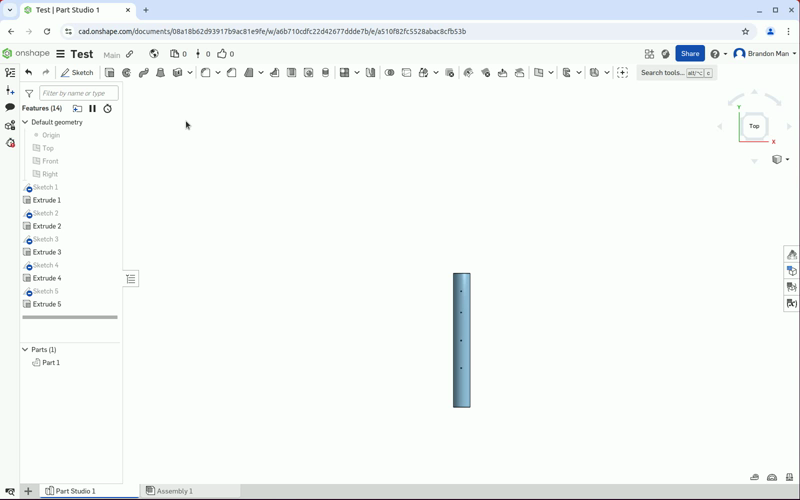
key(shift+h)
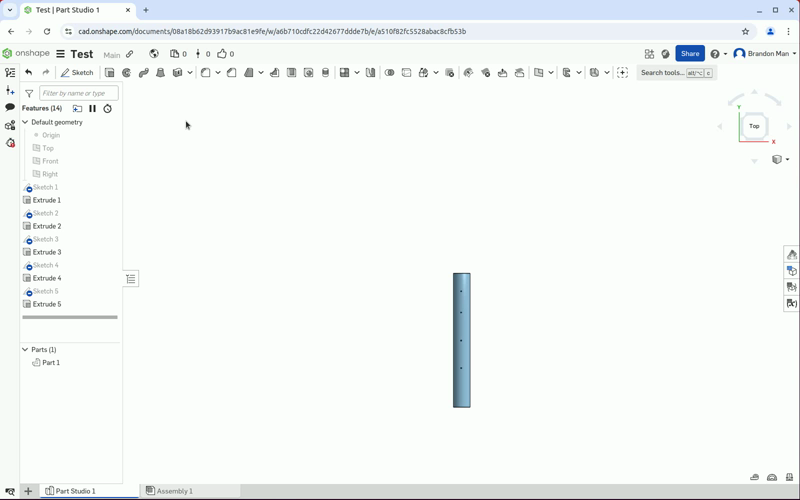
key(shift+h)
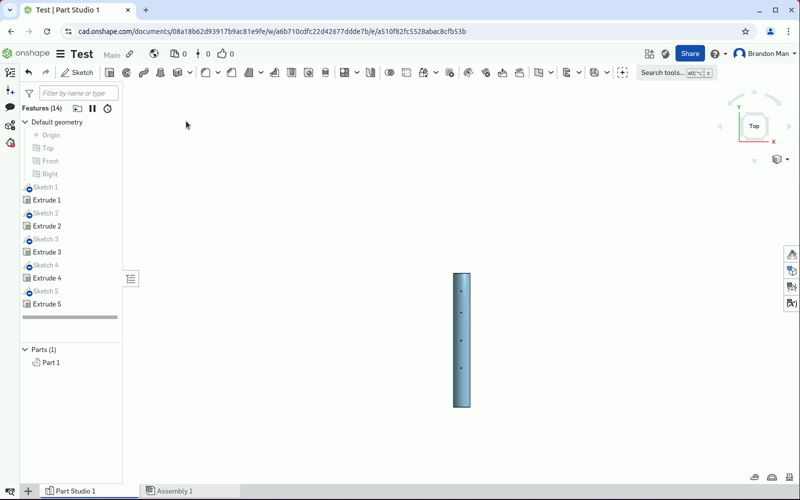
mouse_move(73, 189)
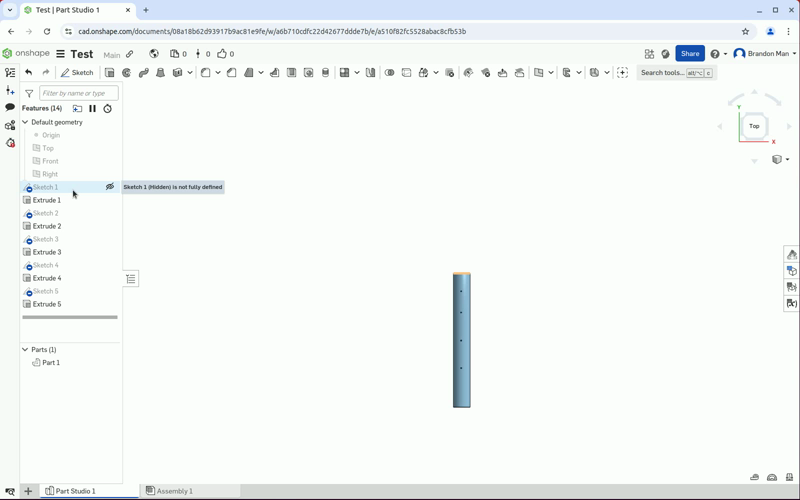
click(73, 189)
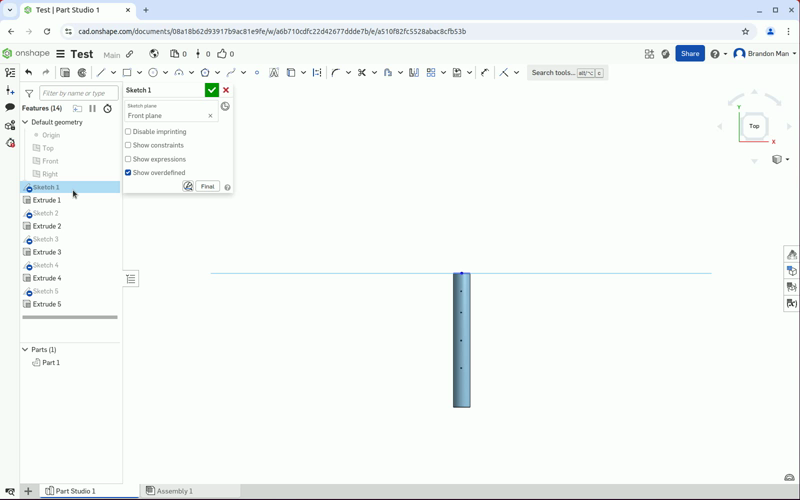
mouse_move(229, 92)
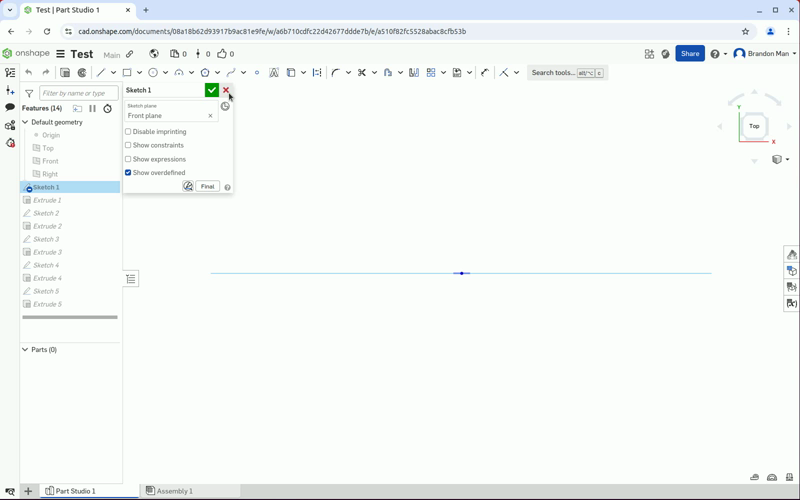
click(229, 92)
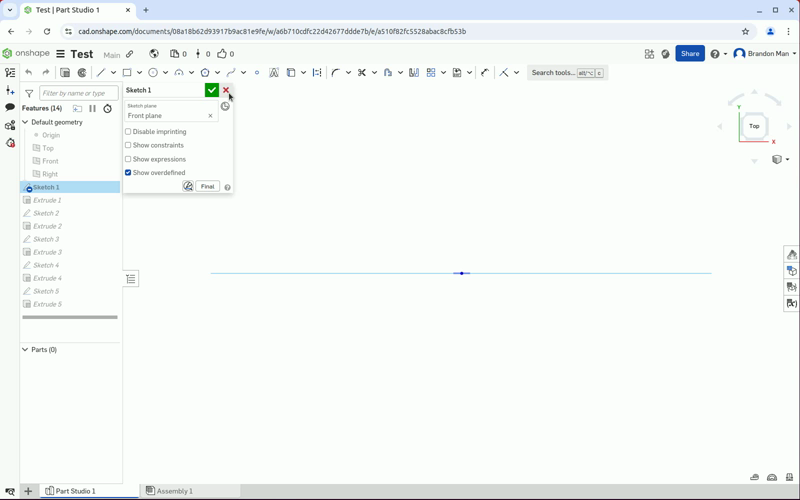
key(shift+s)
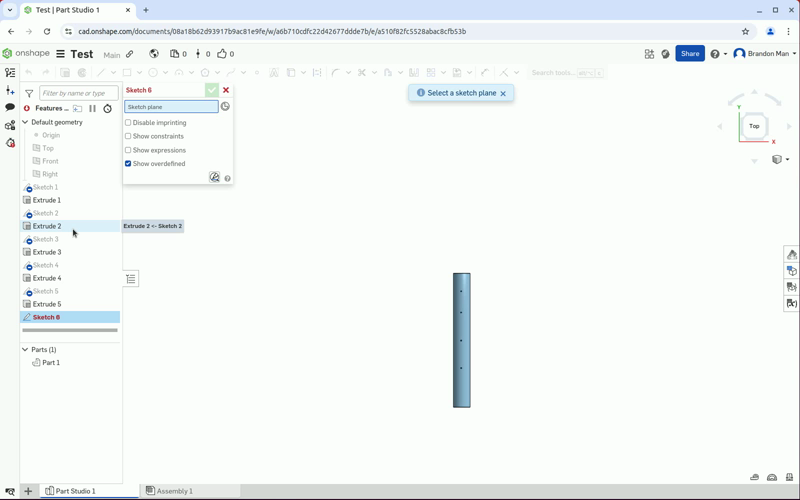
scroll(3)
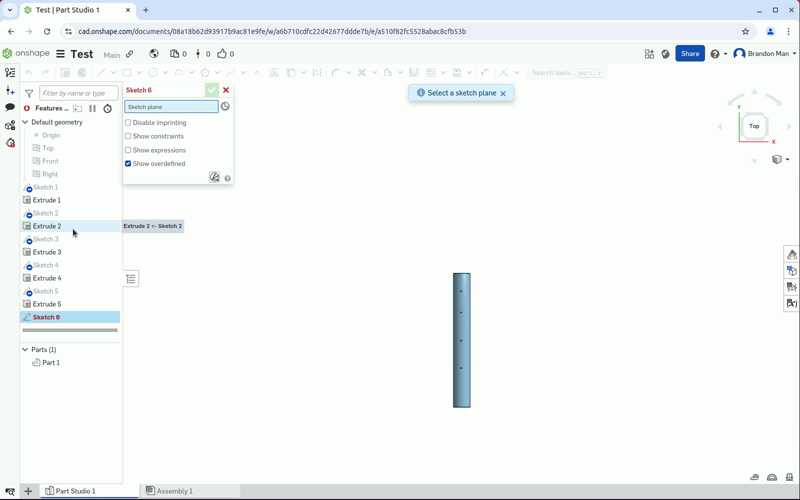
mouse_move(73, 150)
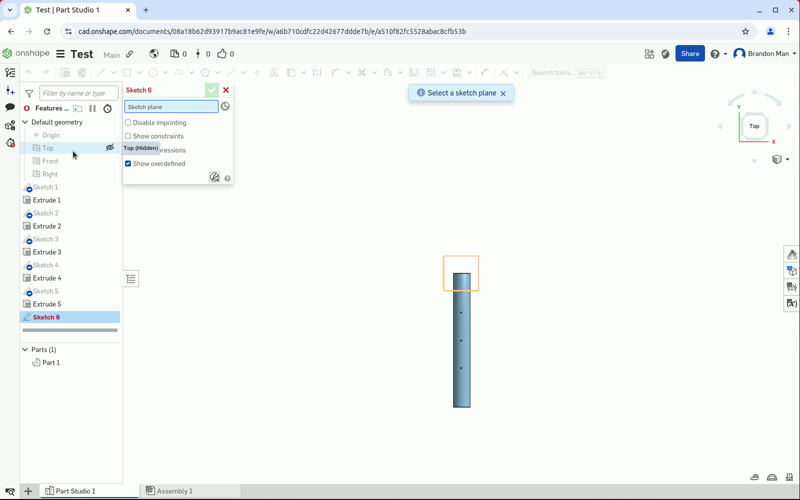
click(73, 150)
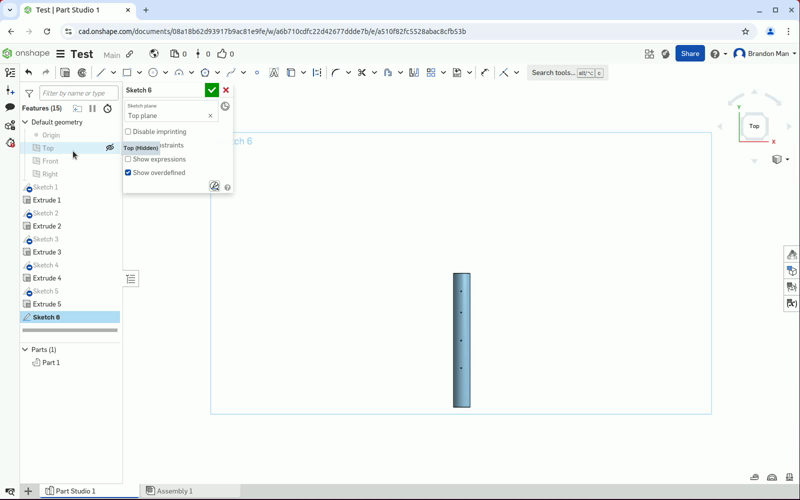
mouse_move(73, 352)
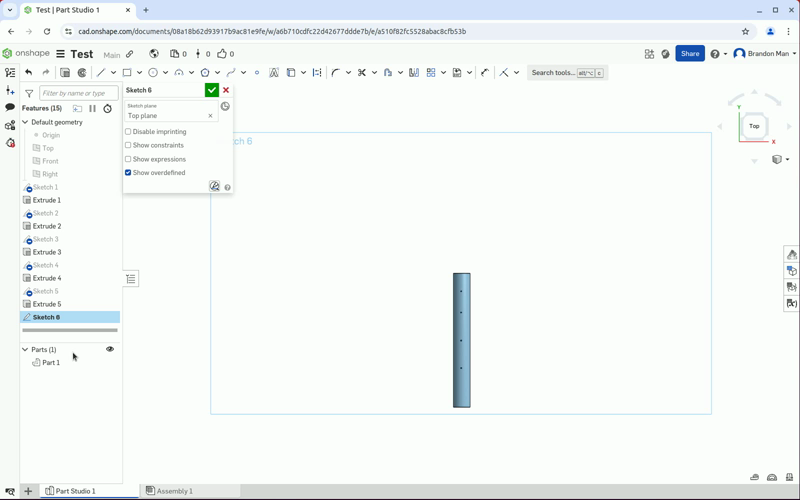
key(y)
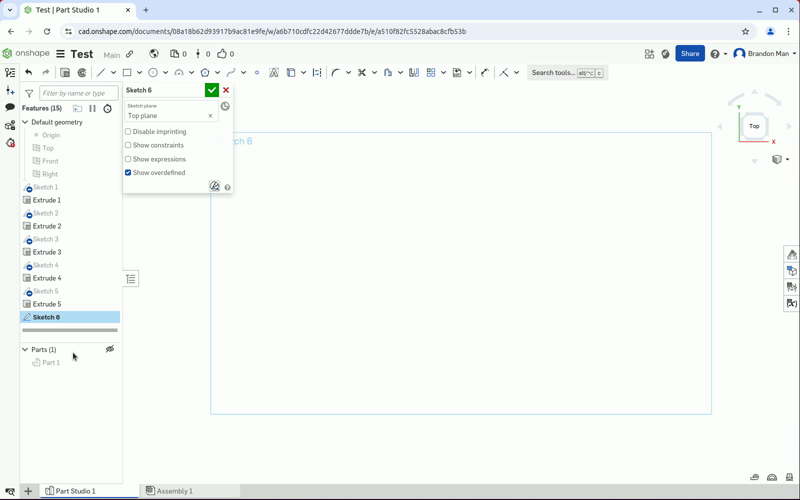
key(c)
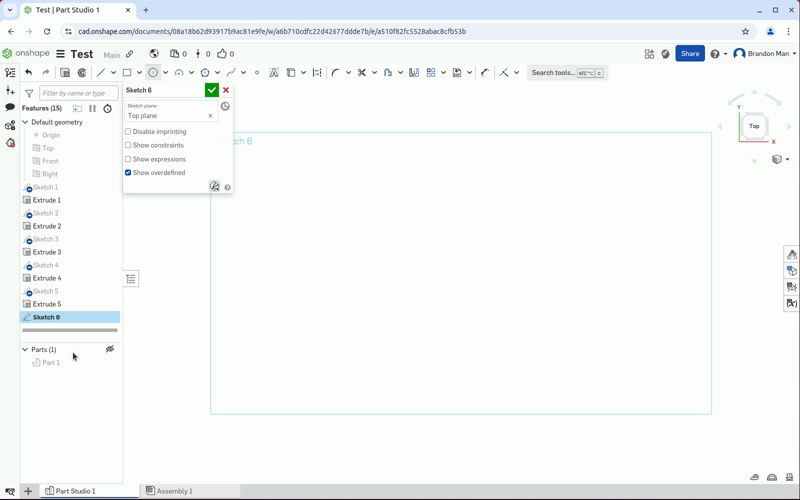
key_down(shift)
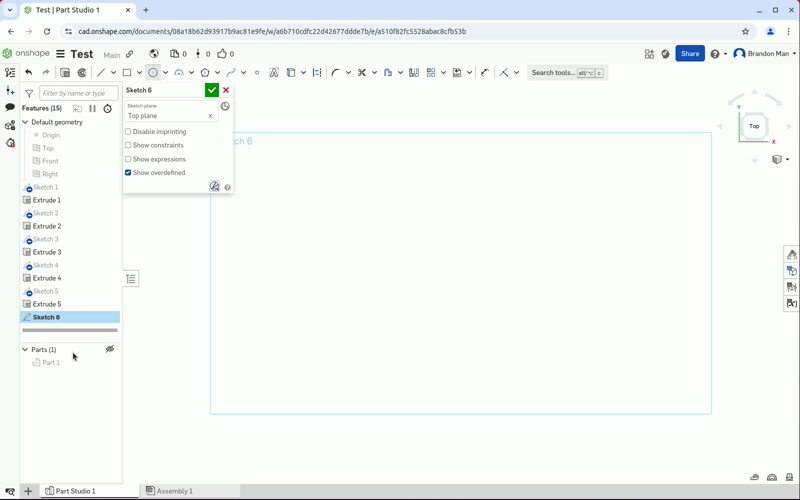
mouse_move(461, 387)
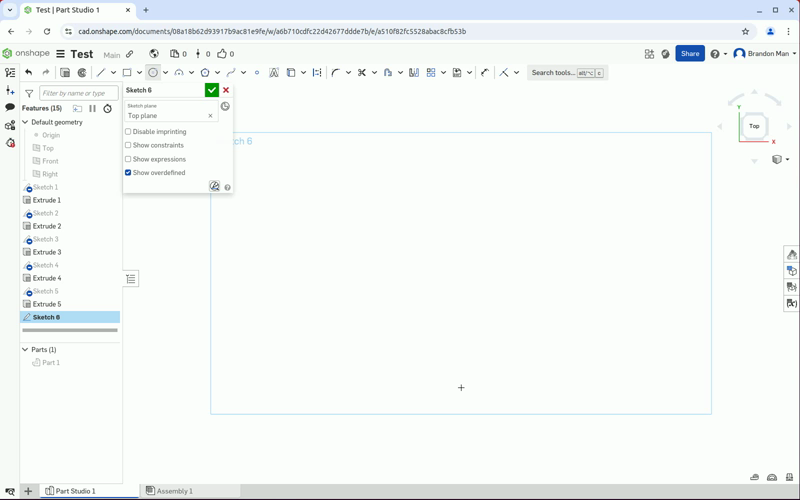
click(461, 387)
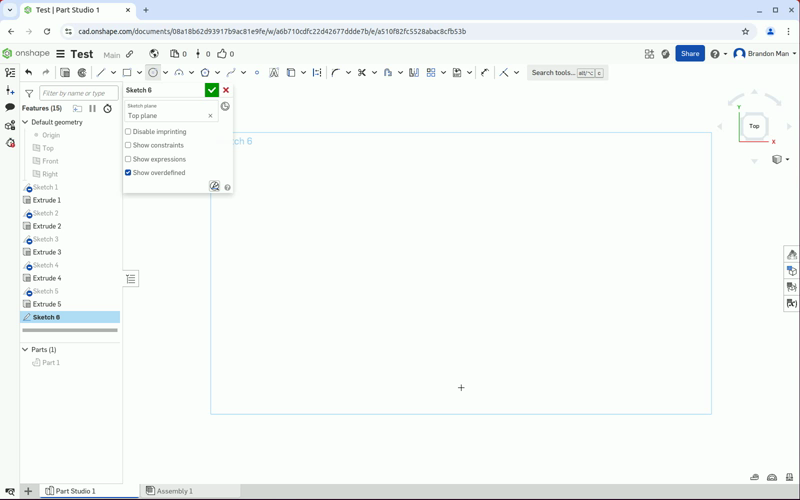
key_up(shift)
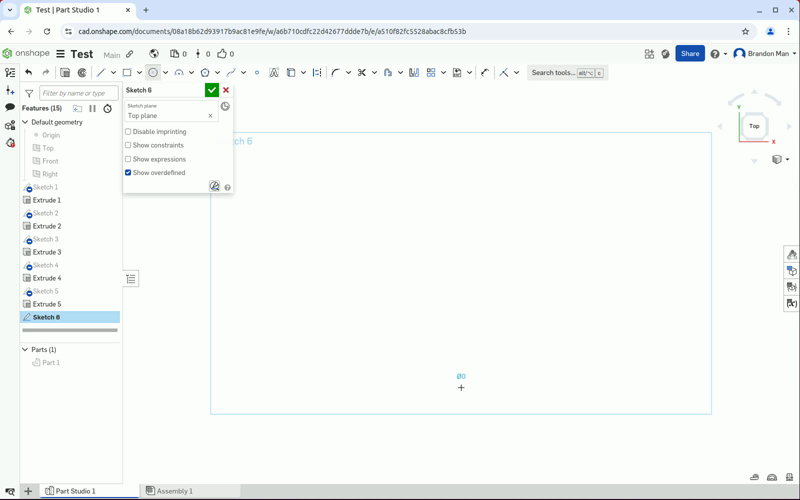
mouse_move(461, 387)
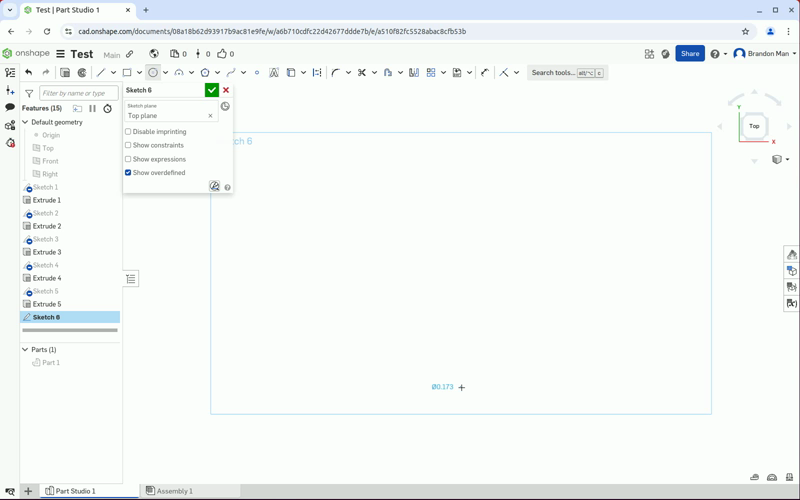
scroll(6)
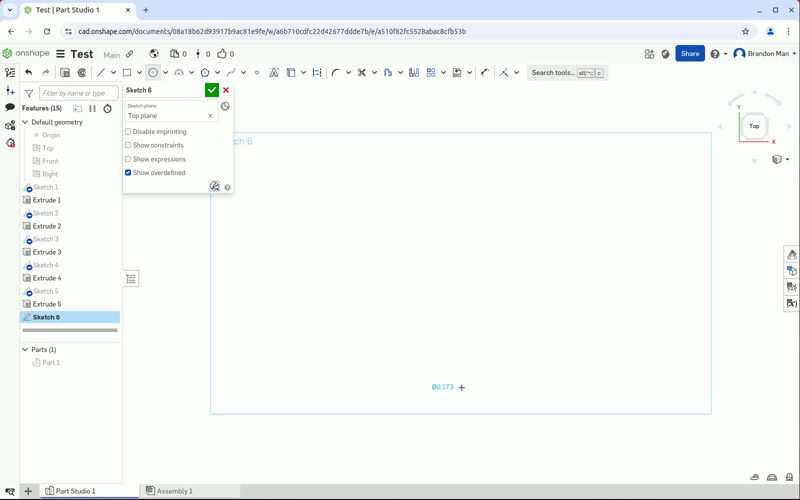
scroll(6)
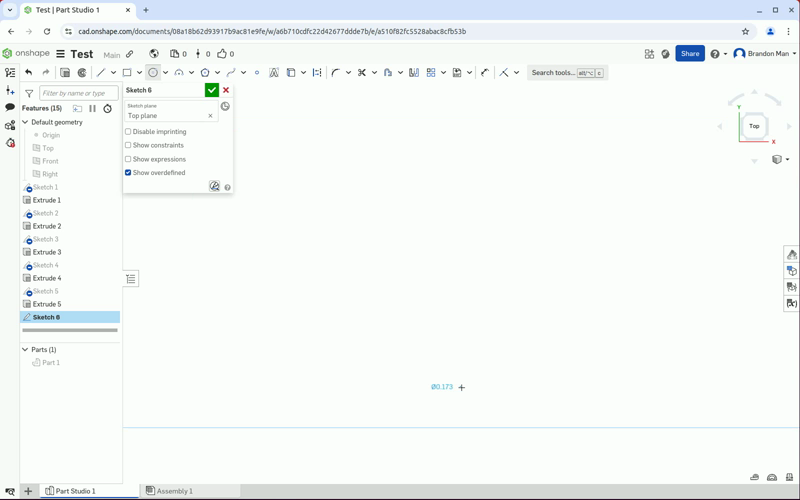
scroll(6)
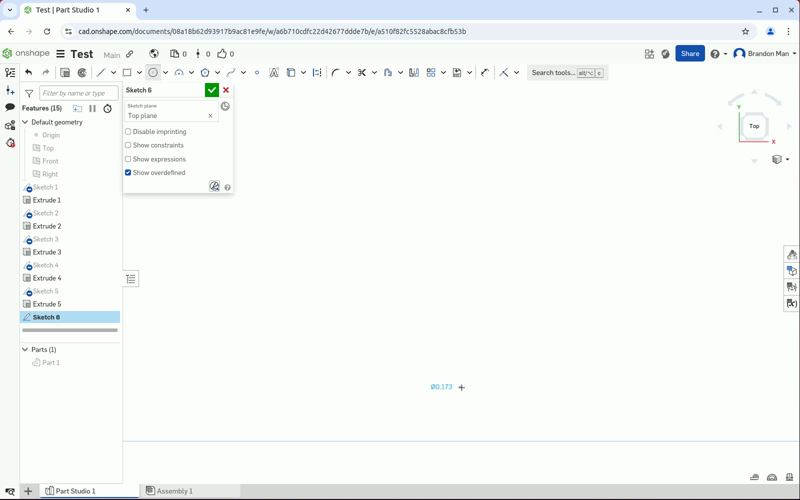
scroll(6)
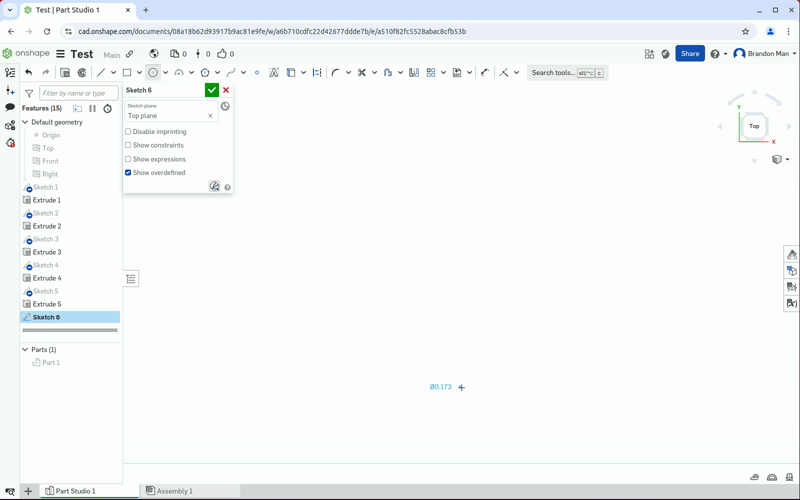
scroll(6)
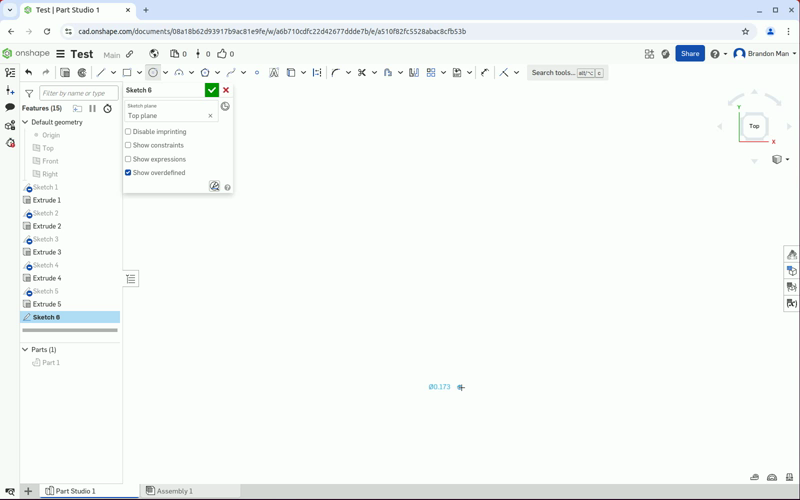
scroll(6)
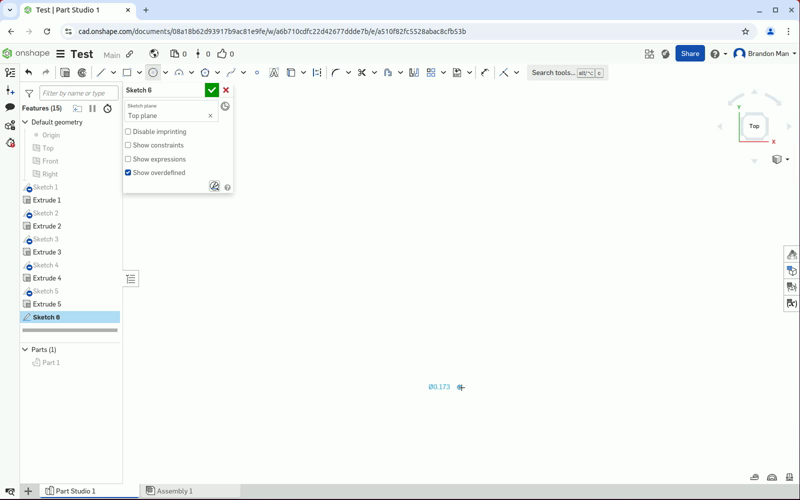
scroll(6)
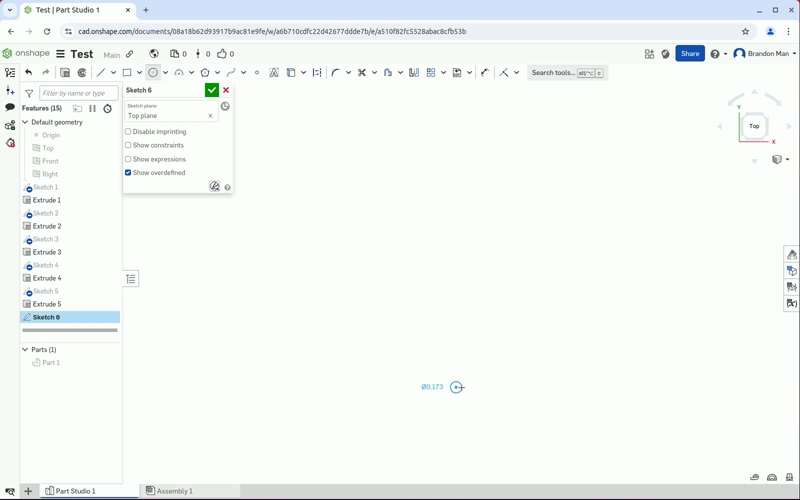
click(461, 387)
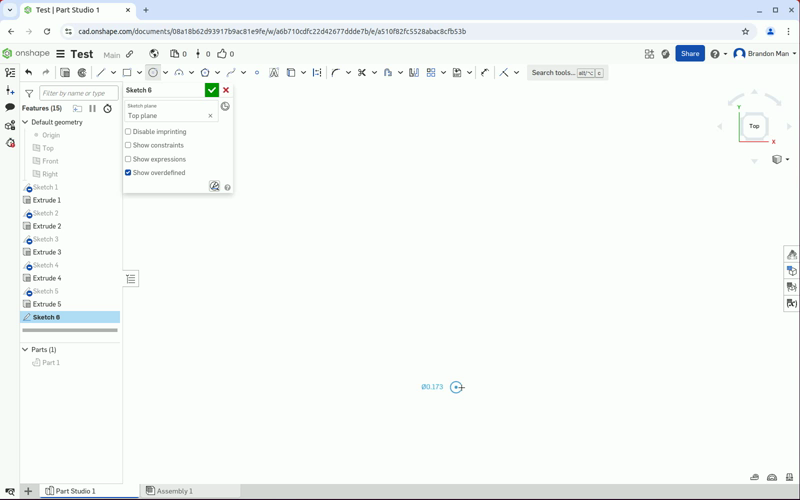
scroll(-6)
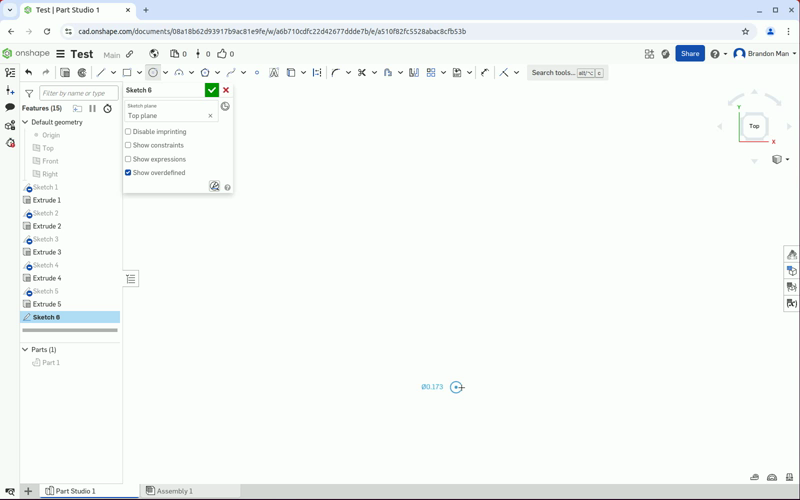
scroll(-6)
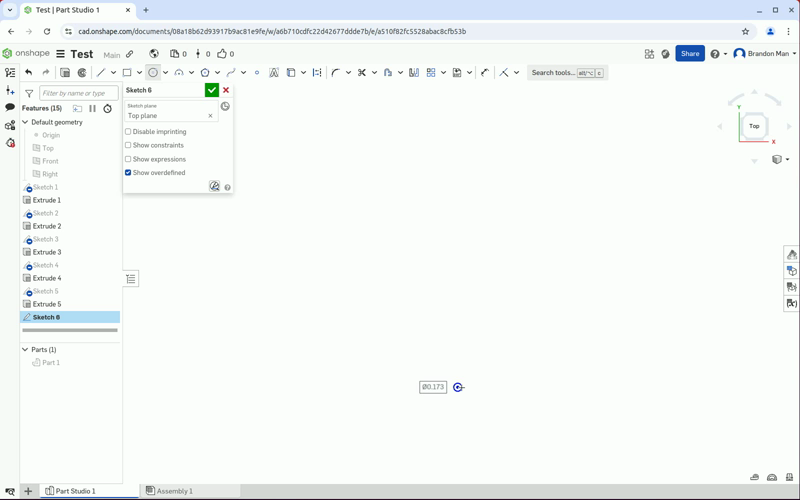
scroll(-6)
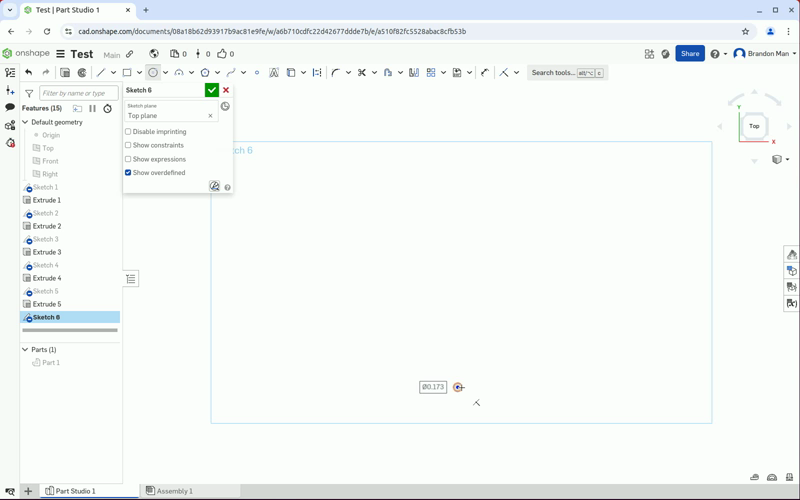
scroll(-6)
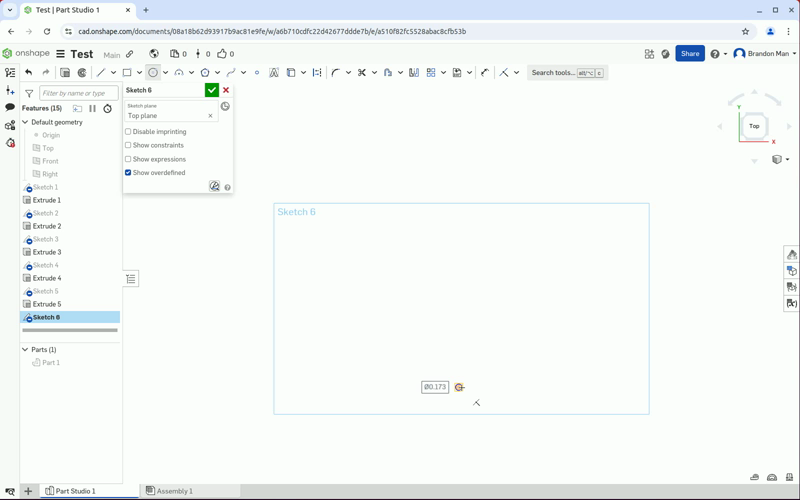
scroll(-6)
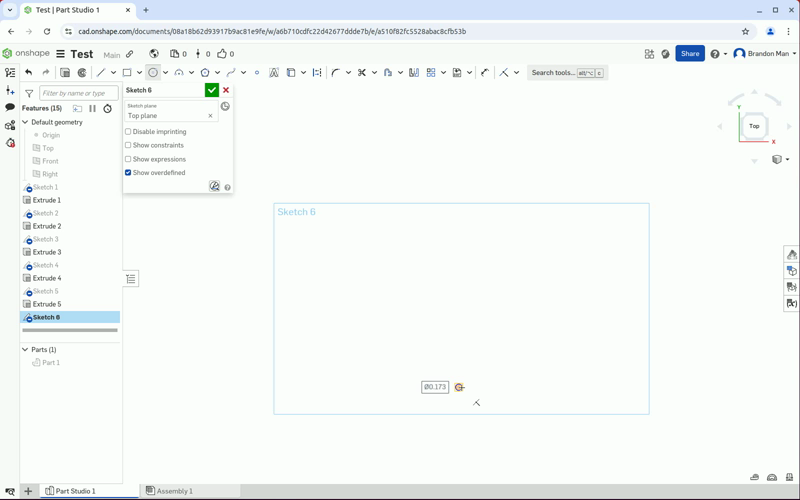
scroll(-6)
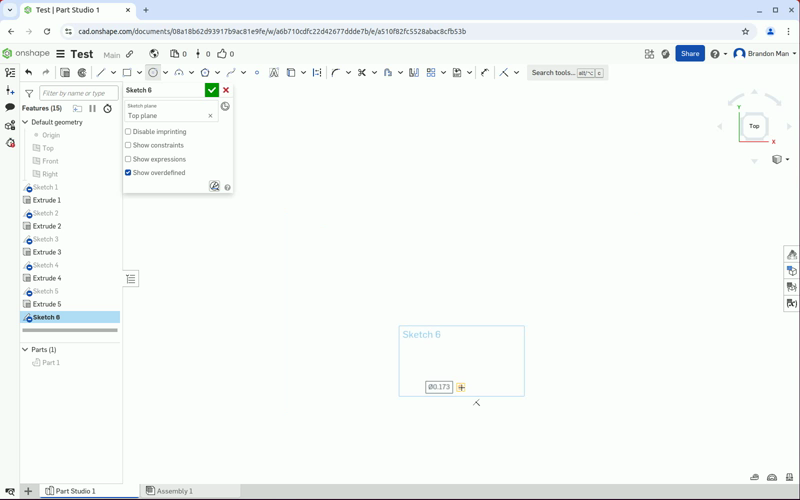
scroll(-6)
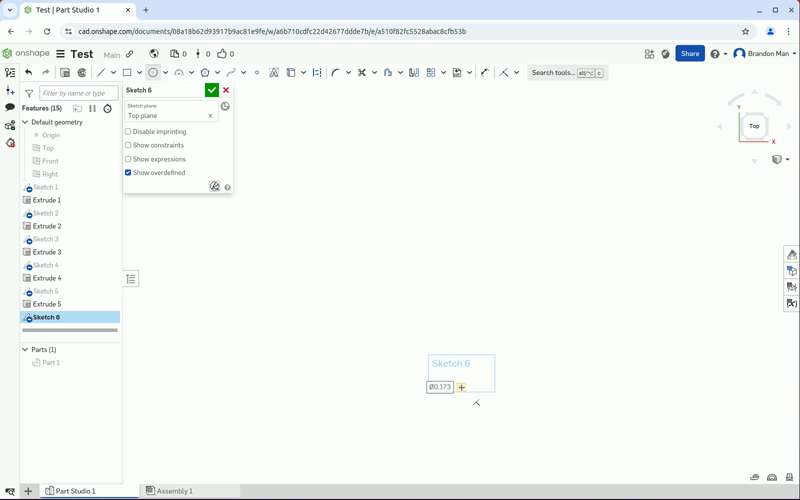
key(esc)
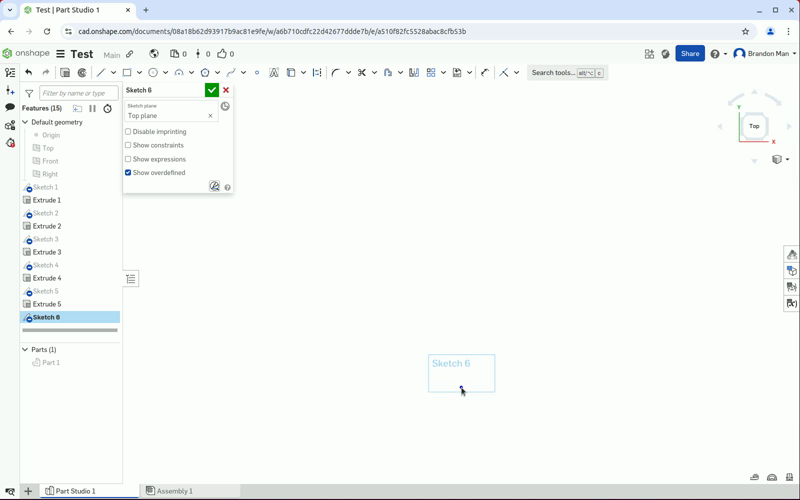
mouse_move(460, 386)
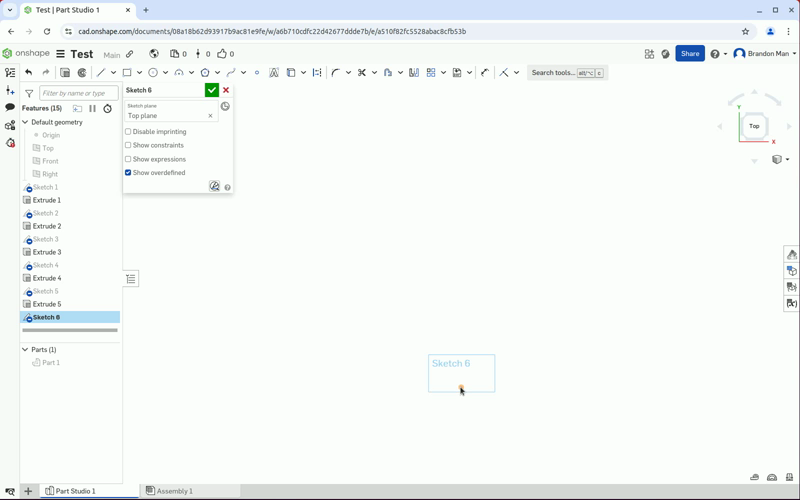
scroll(6)
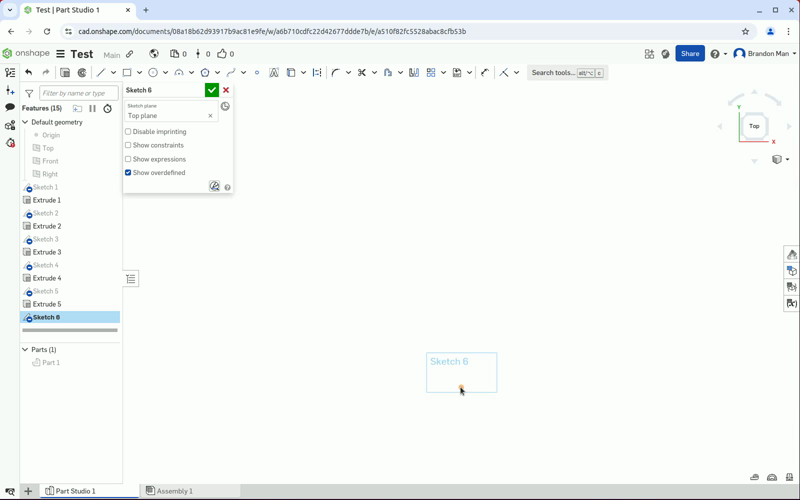
scroll(6)
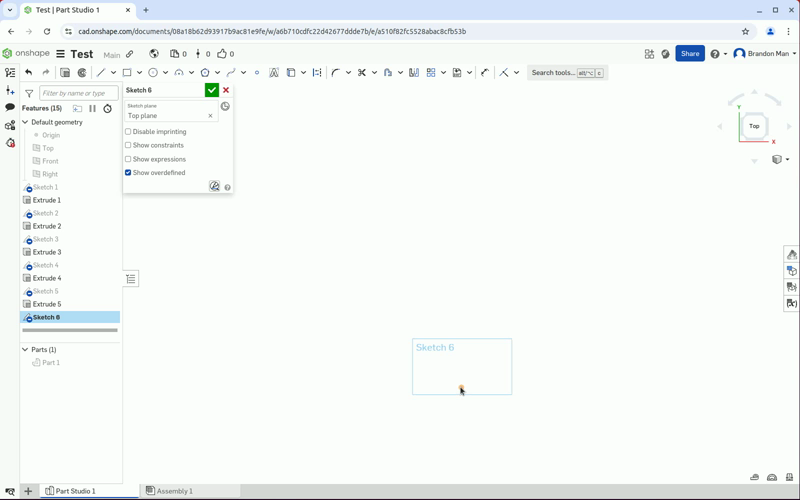
scroll(6)
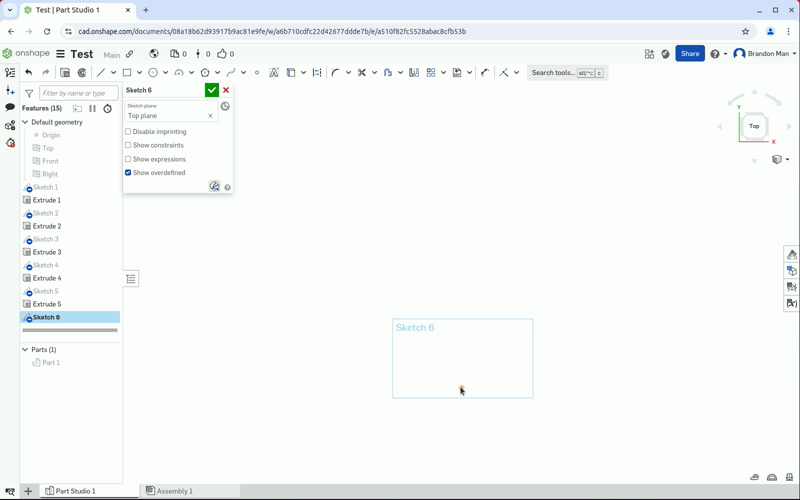
scroll(6)
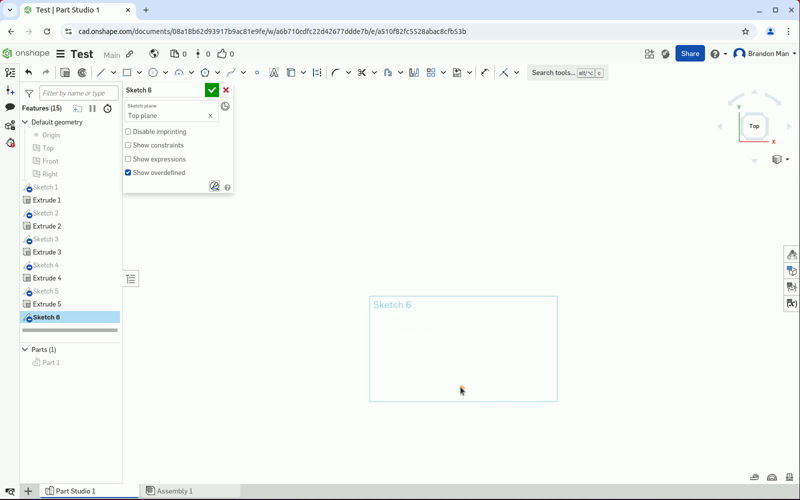
scroll(6)
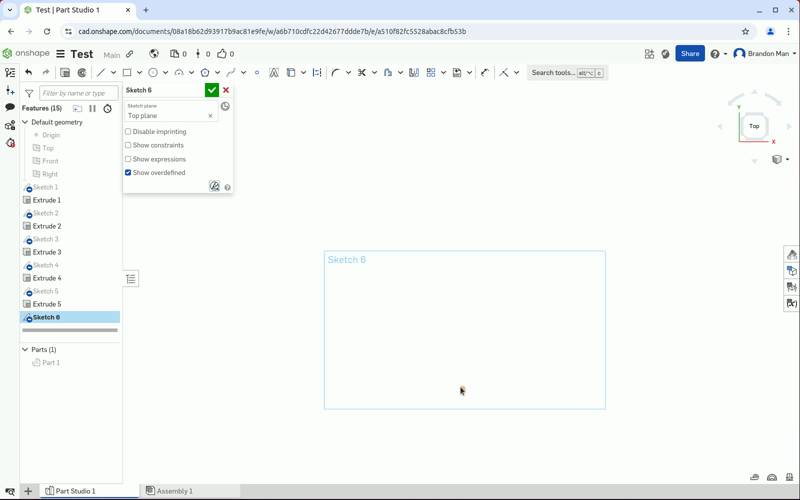
scroll(6)
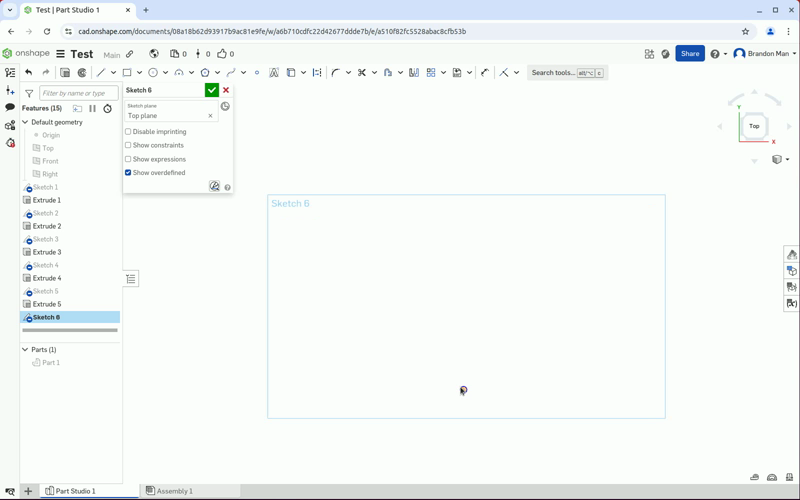
scroll(6)
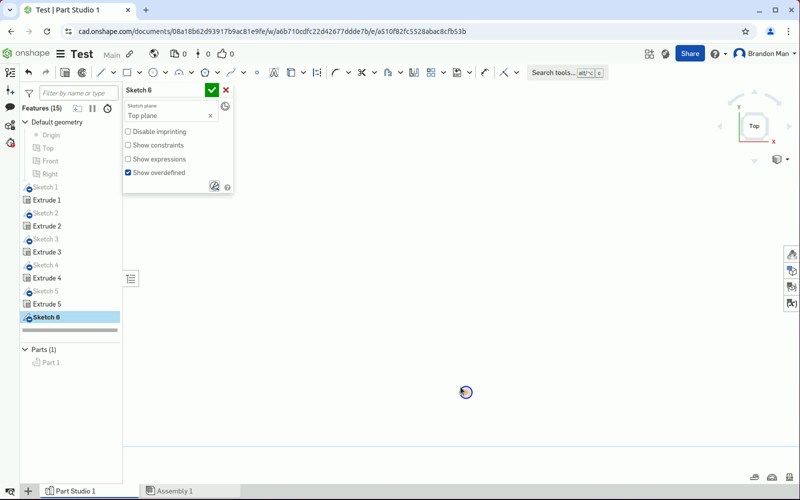
click(460, 386)
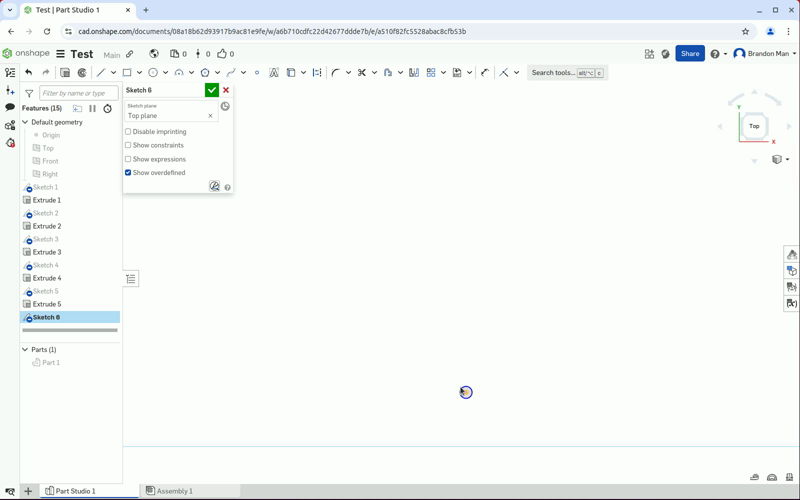
scroll(-6)
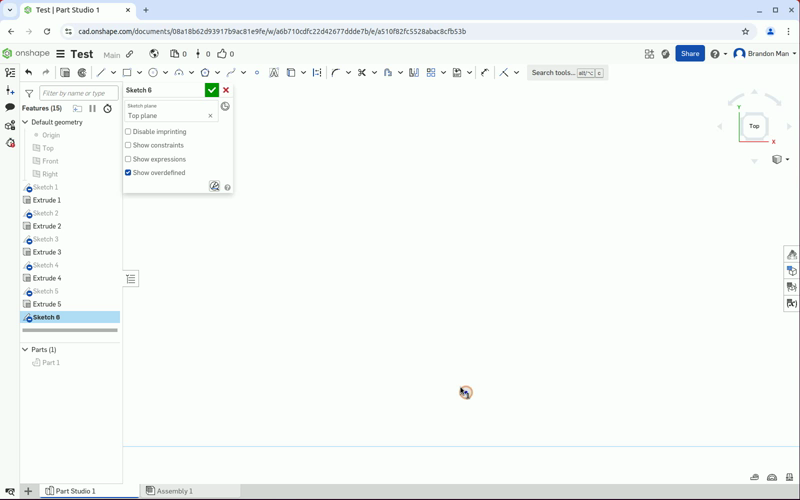
scroll(-6)
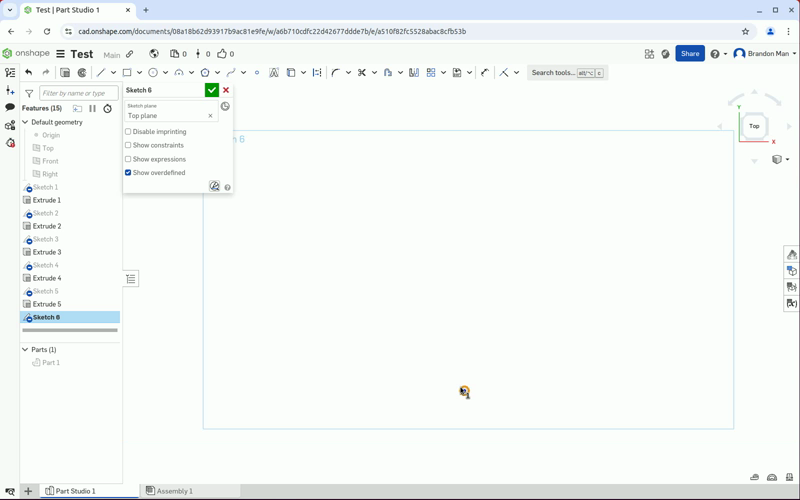
scroll(-6)
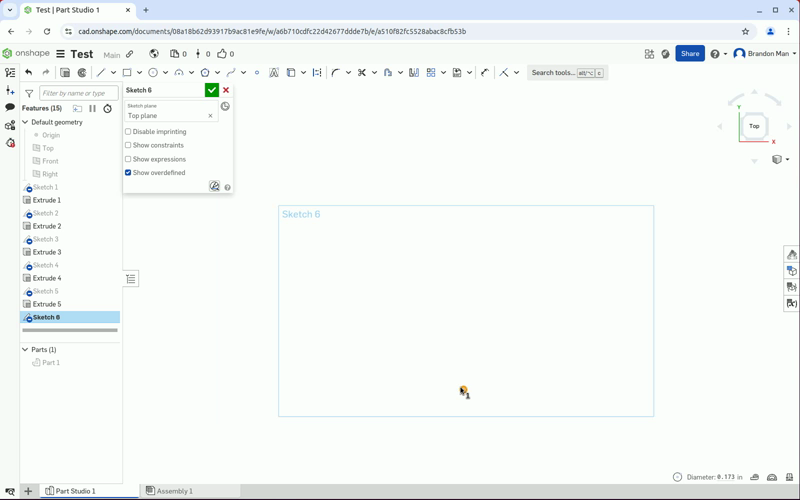
scroll(-6)
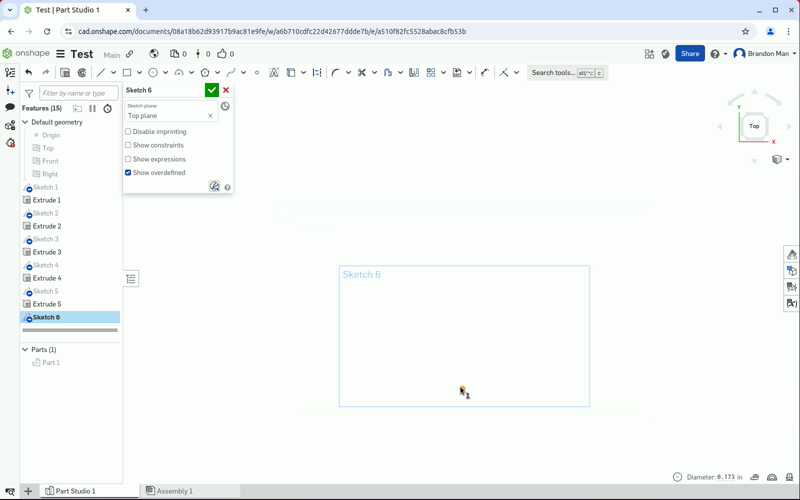
scroll(-6)
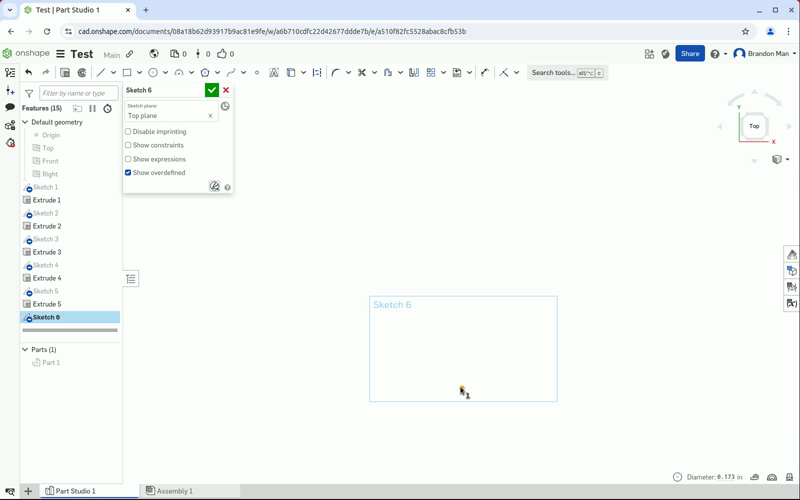
scroll(-6)
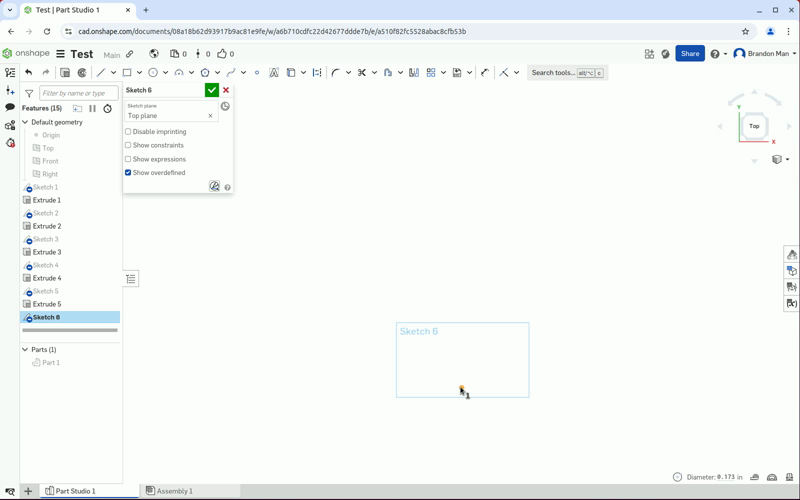
scroll(-6)
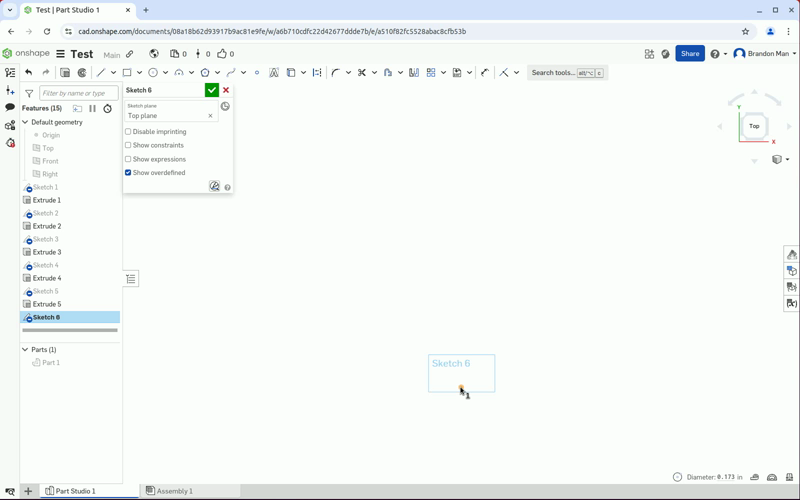
mouse_move(73, 352)
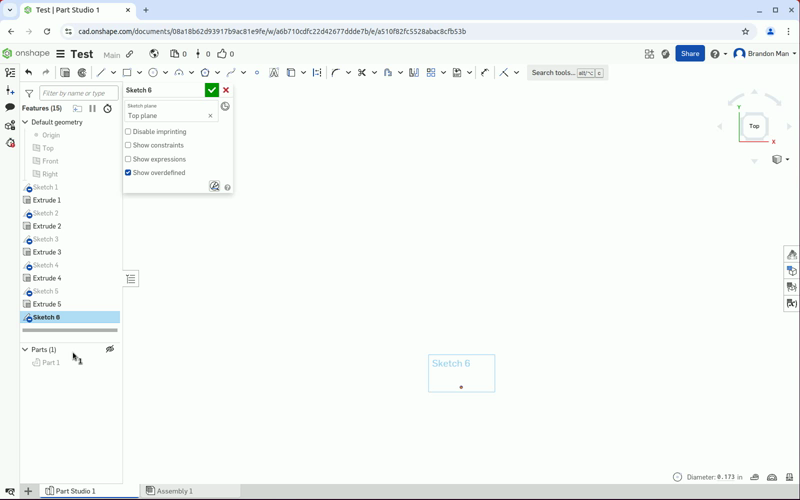
key(shift+y)
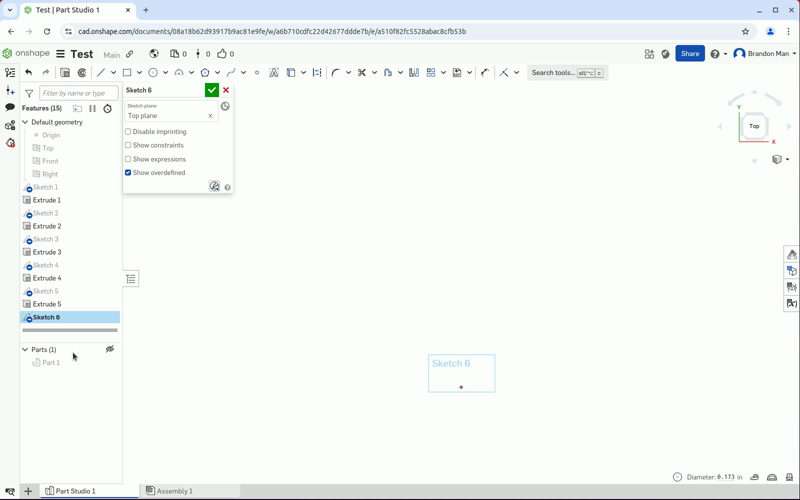
key(shift+e)
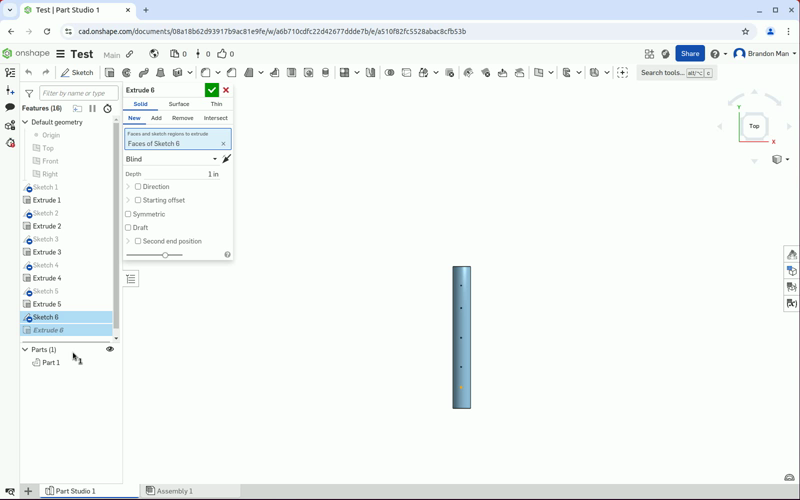
mouse_move(143, 106)
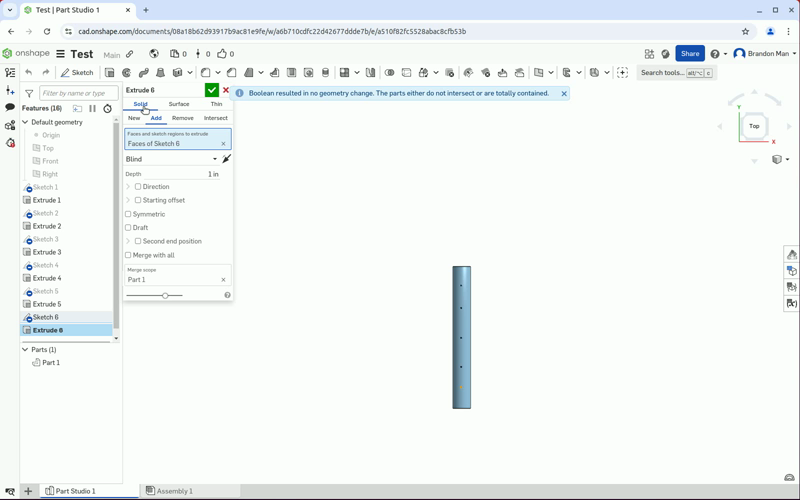
click(143, 106)
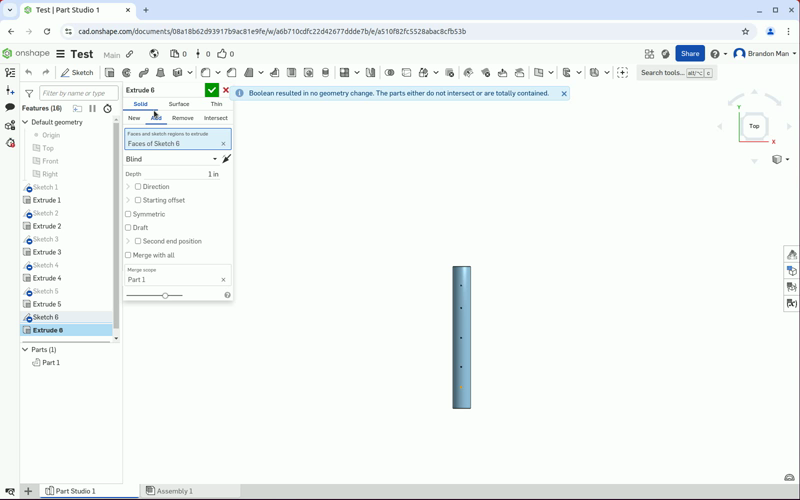
mouse_move(186, 120)
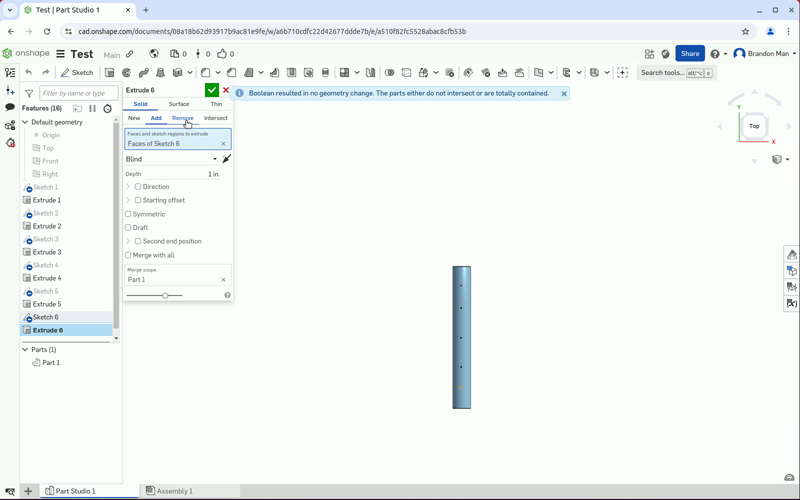
click(186, 120)
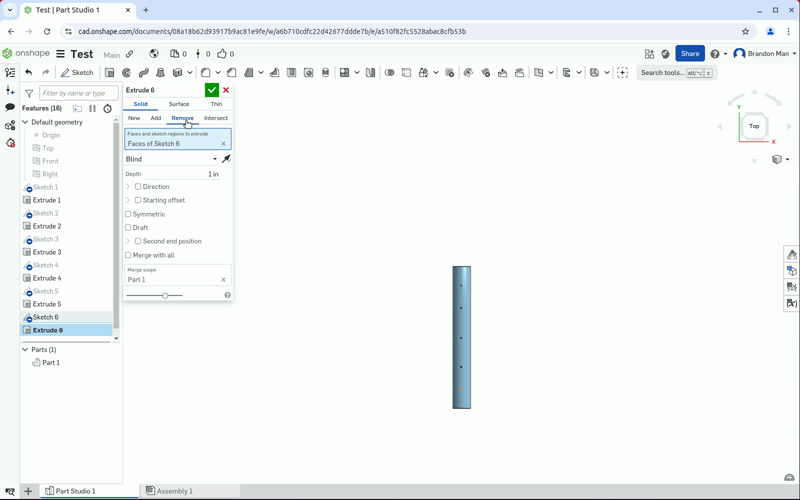
key(tab, 4)
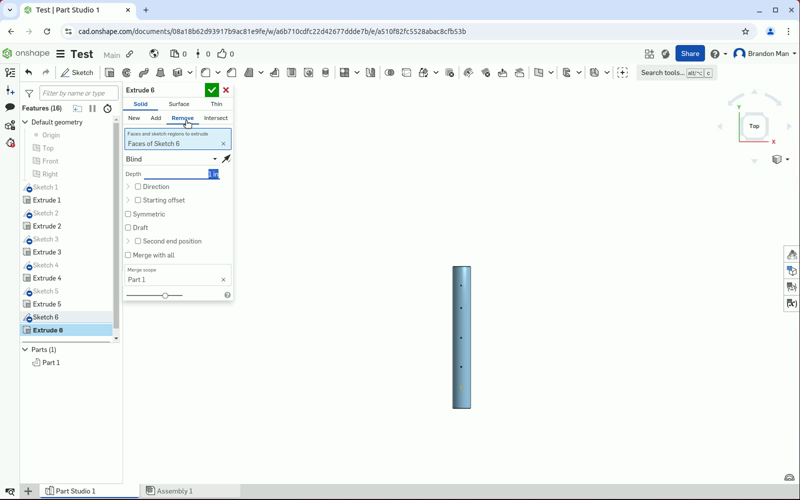
text(-4.092)
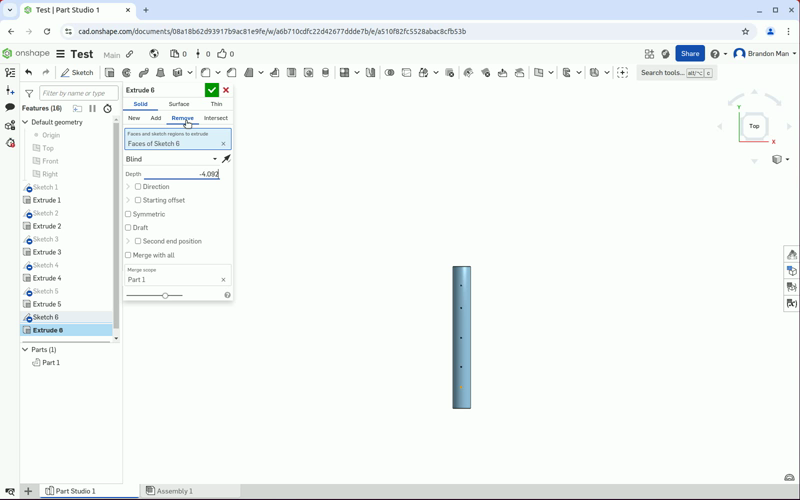
key(tab, 6)
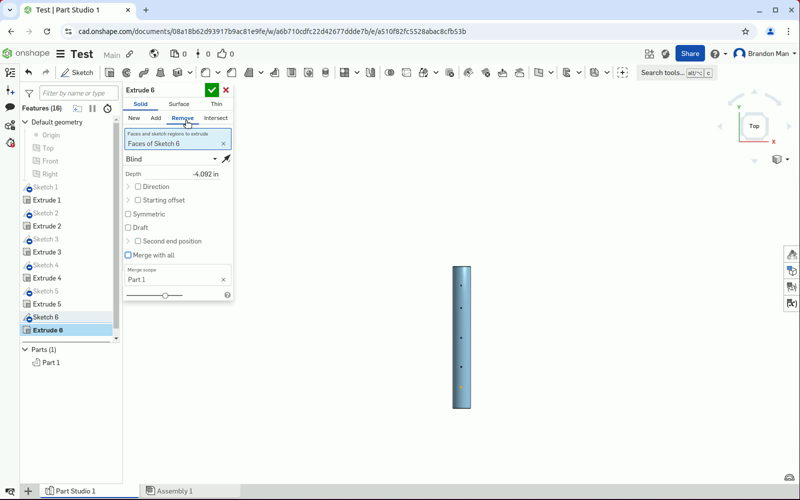
key(space)
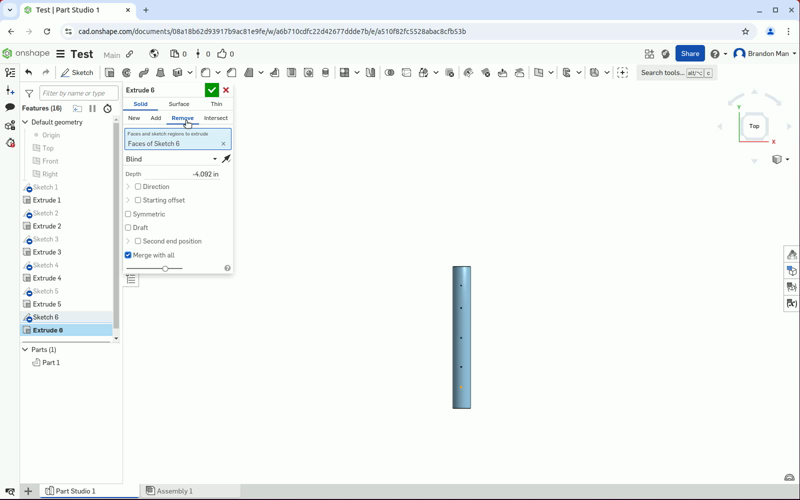
key(enter)
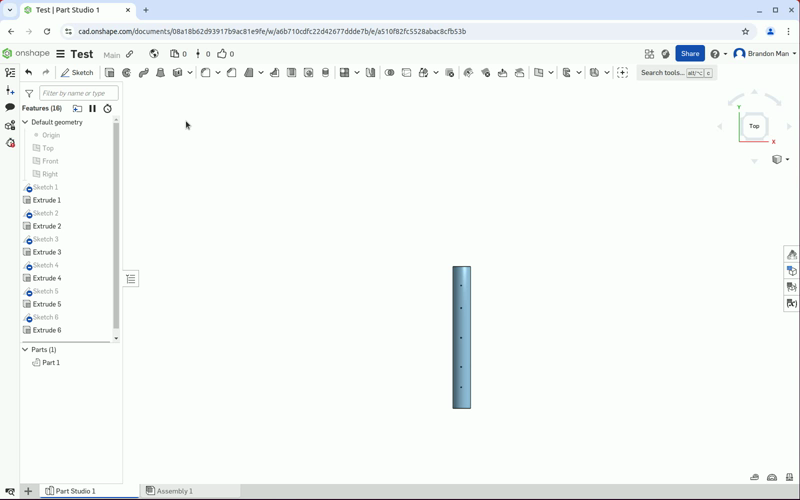
key(shift+h)
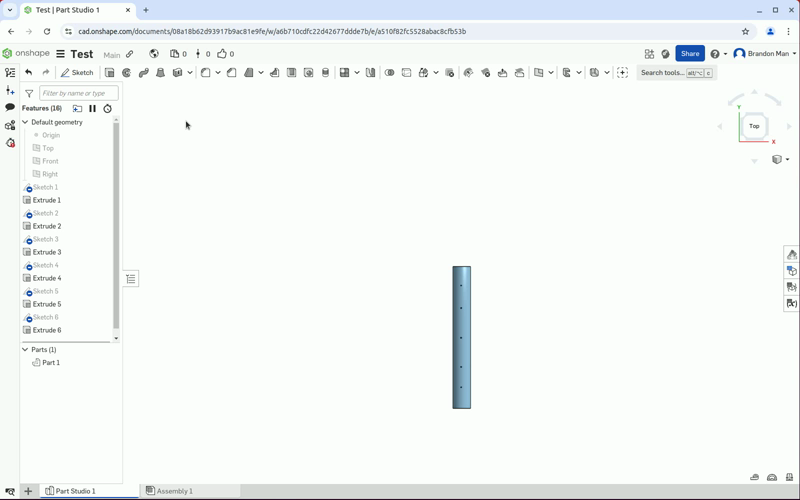
key(shift+h)
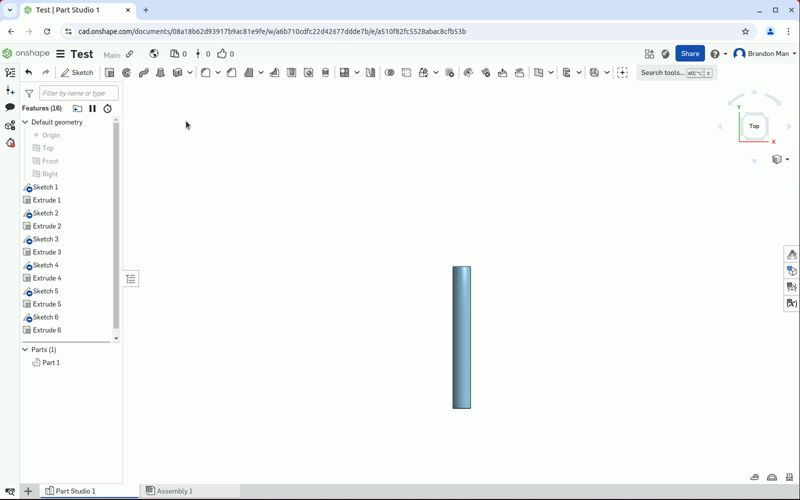
key(shift+7)
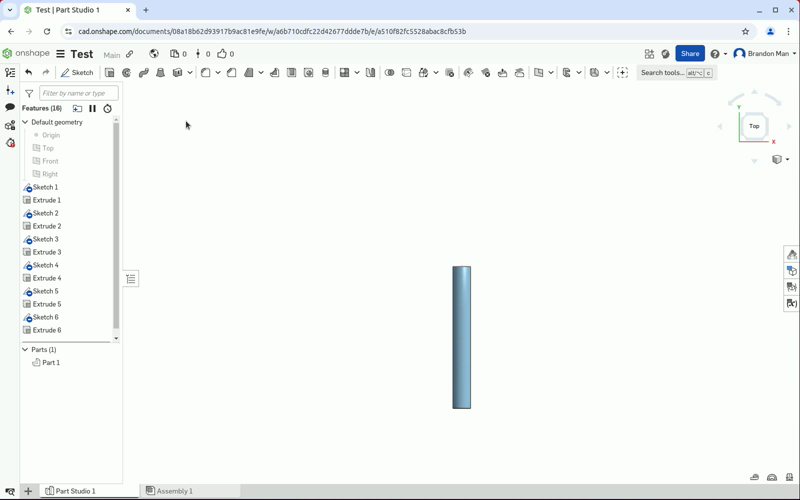
key(up, 3)
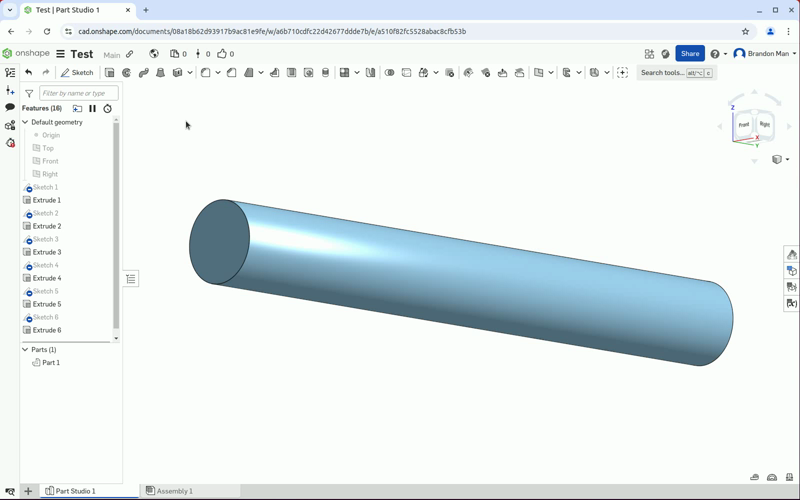
key(left, 3)
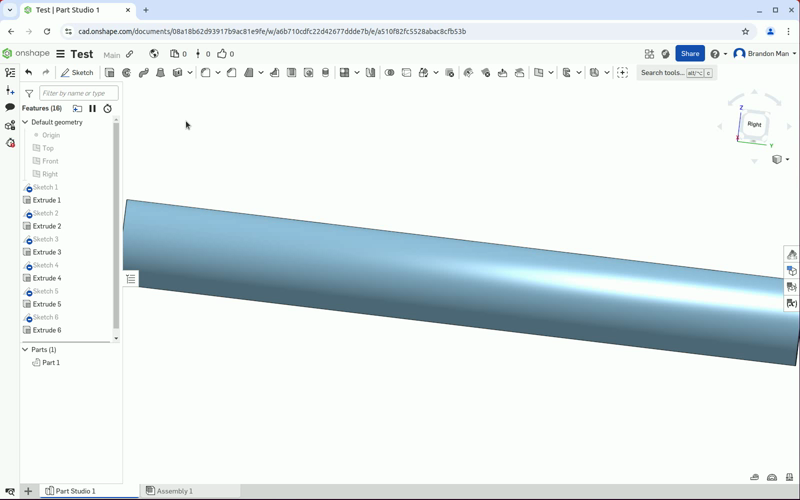
key(right, 3)
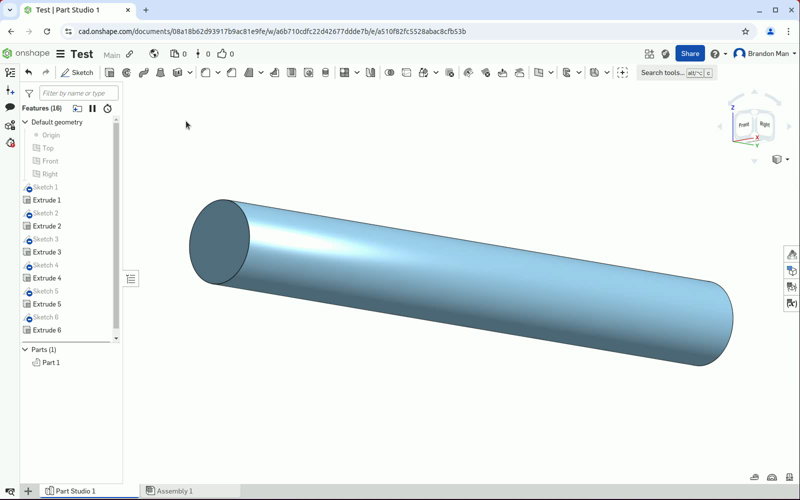
key(down, 3)
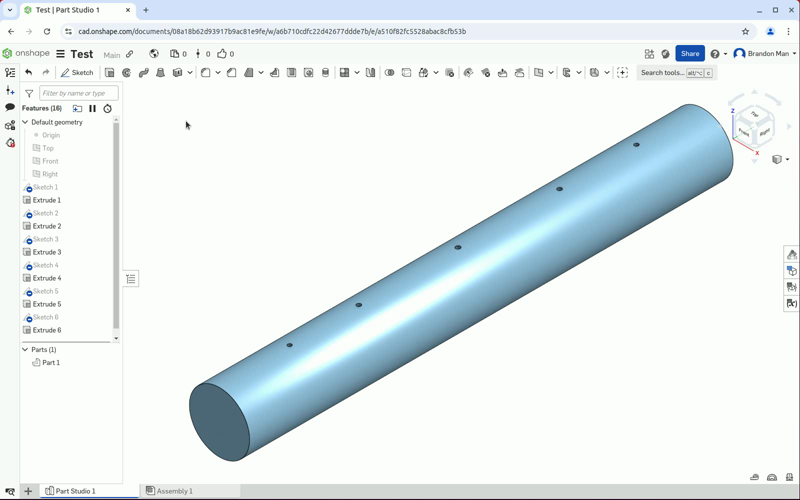
mouse_move(69, 189)
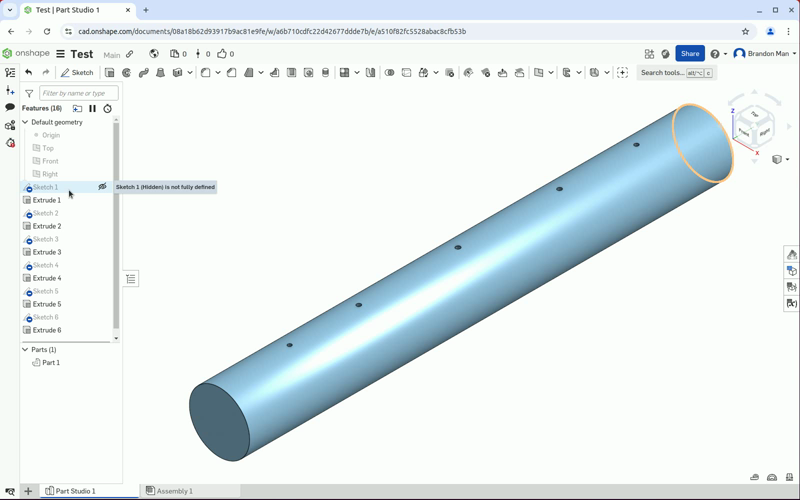
click(69, 189)